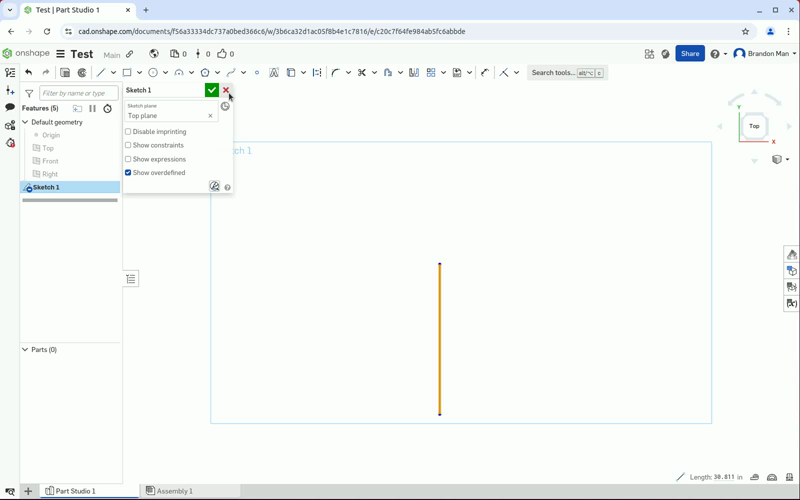
key(shift+h)
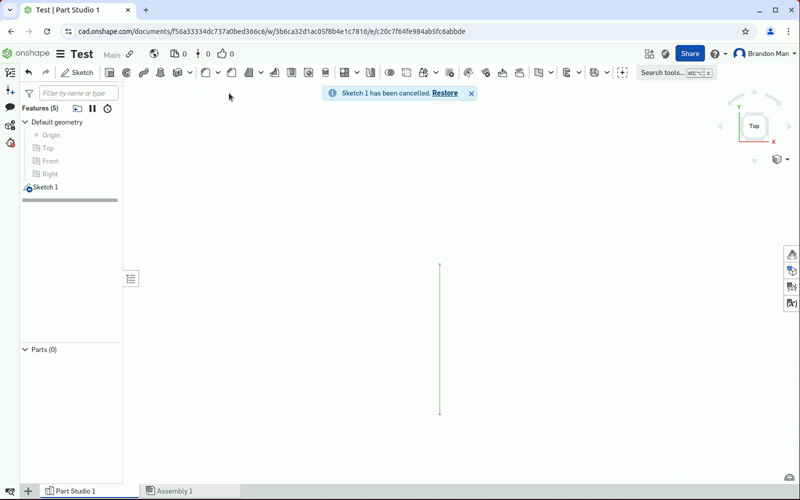
key(shift+s)
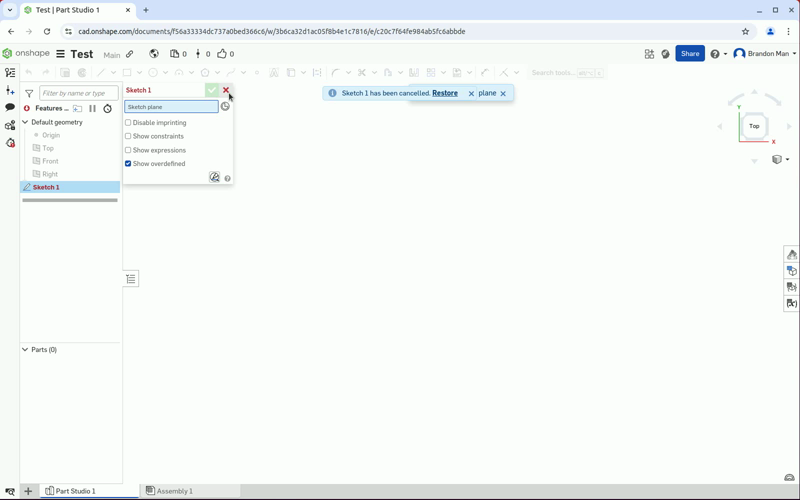
mouse_move(73, 150)
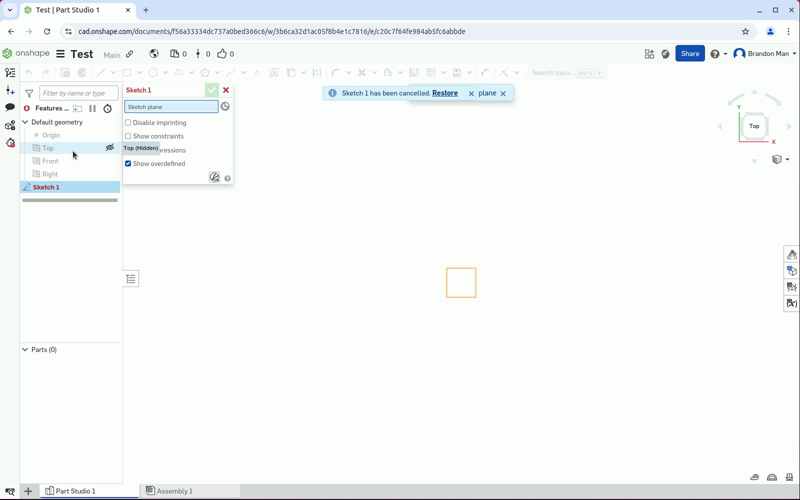
click(73, 150)
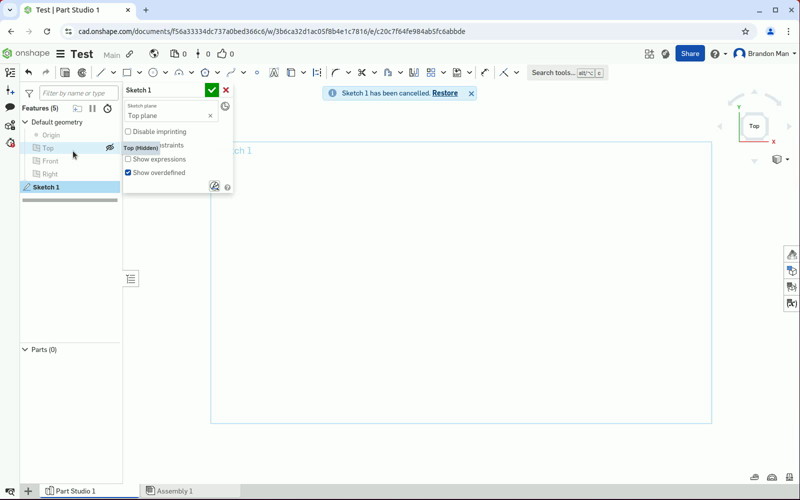
mouse_move(73, 352)
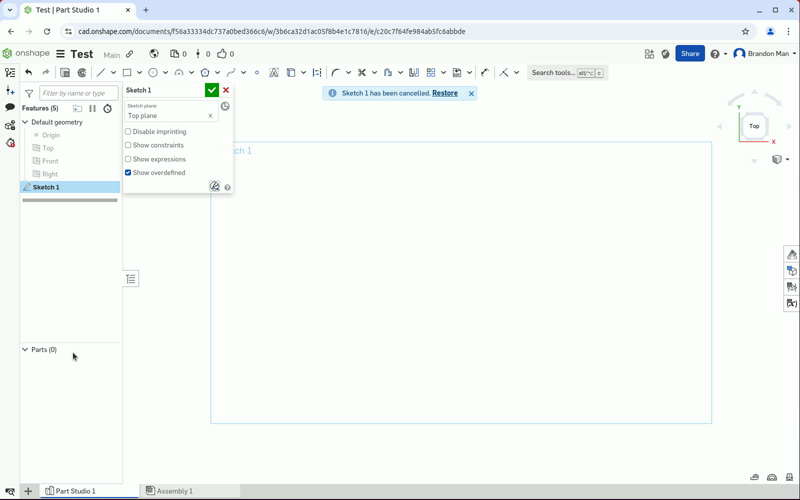
key(y)
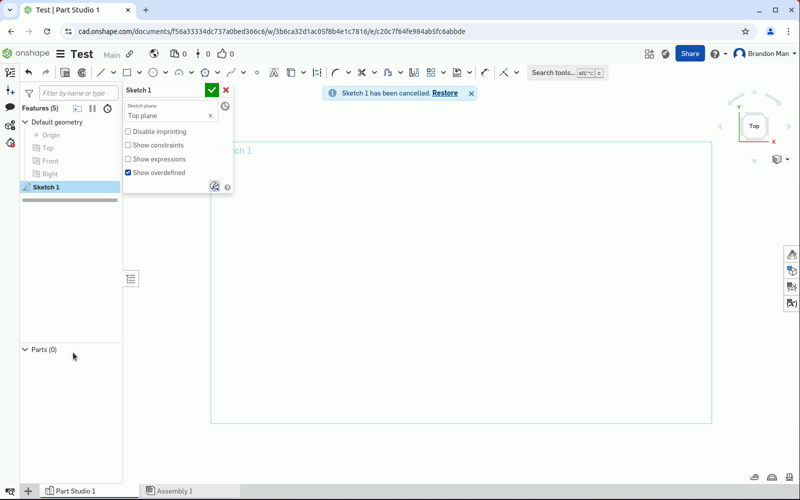
key(a)
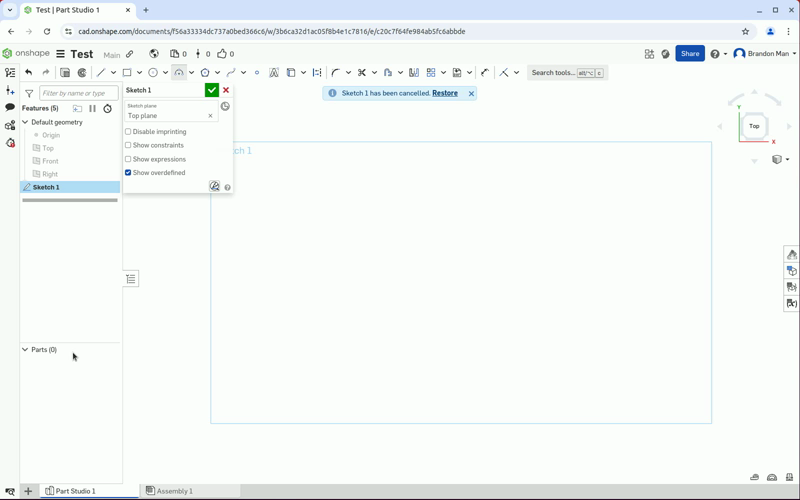
key_down(shift)
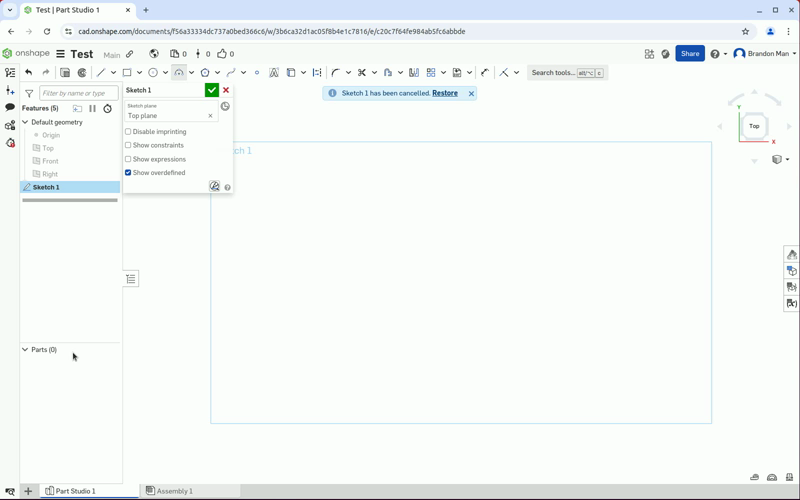
mouse_move(382, 391)
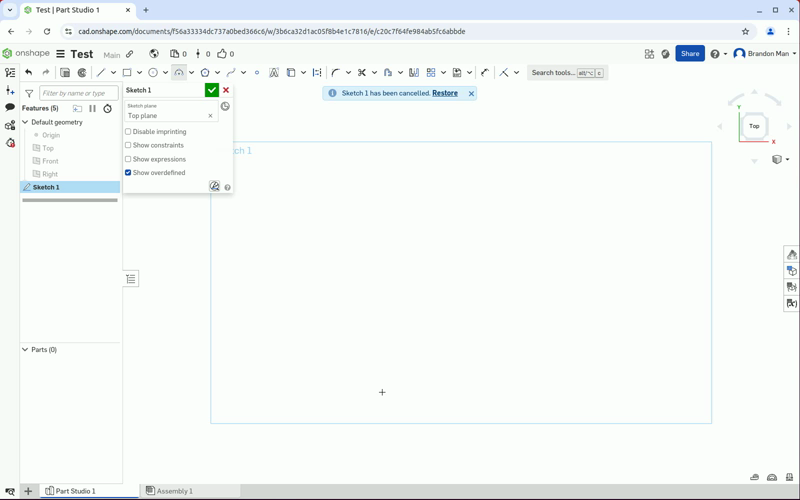
click(382, 391)
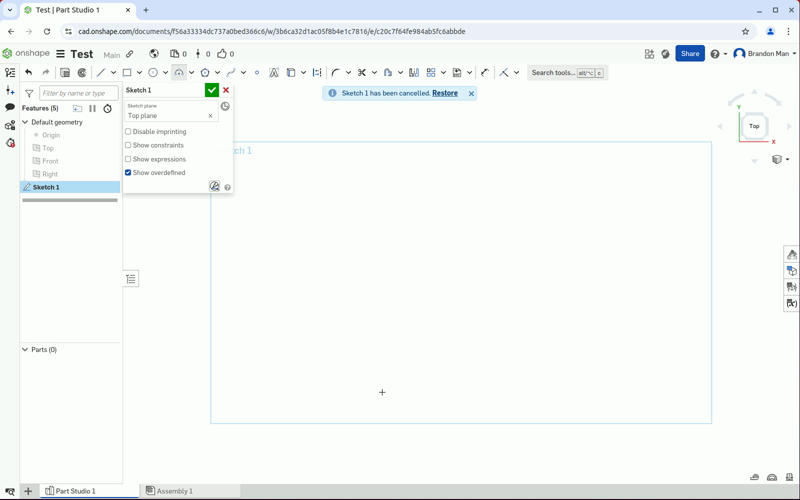
key_up(shift)
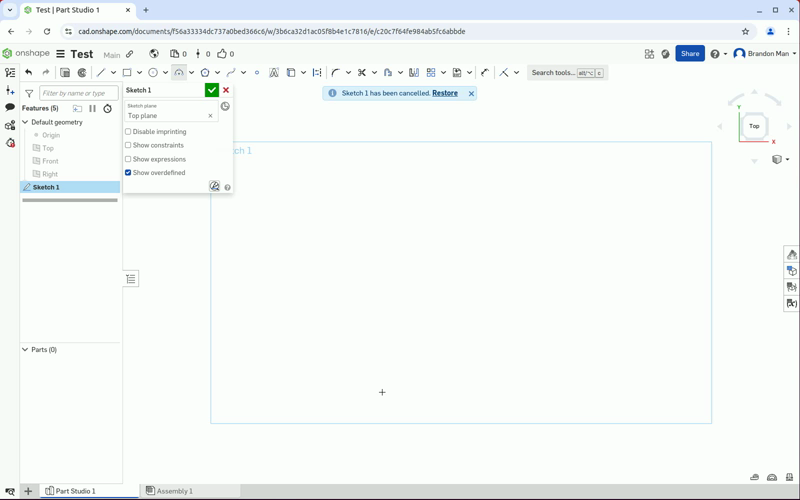
key_down(shift)
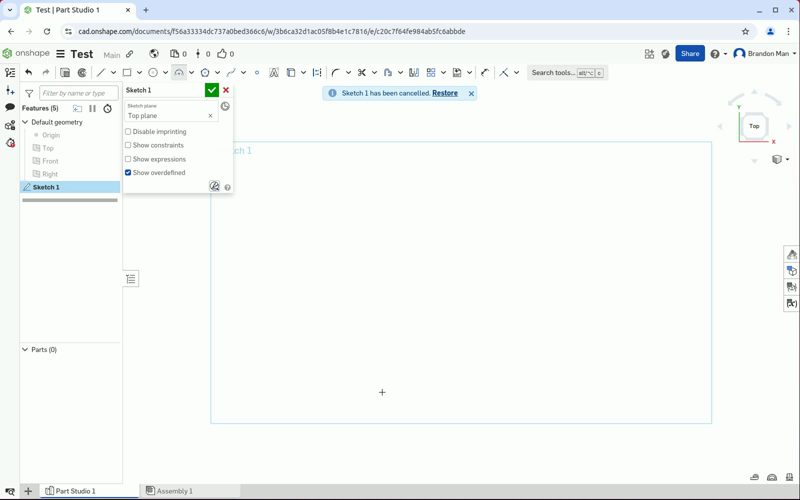
mouse_move(386, 396)
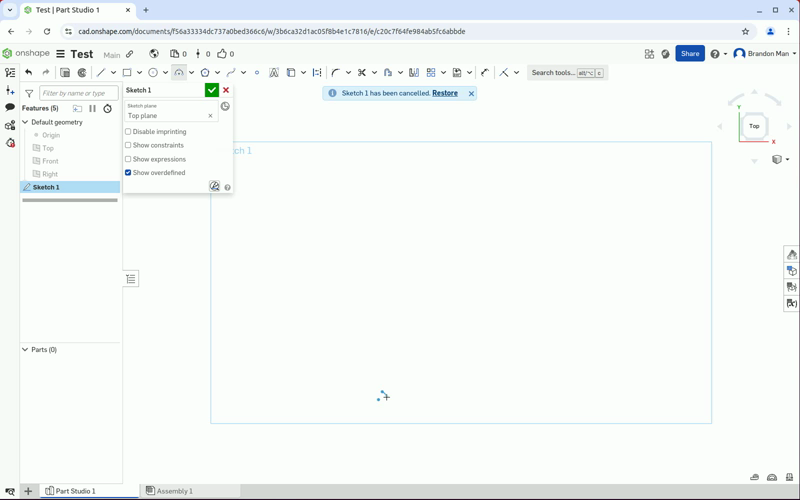
scroll(6)
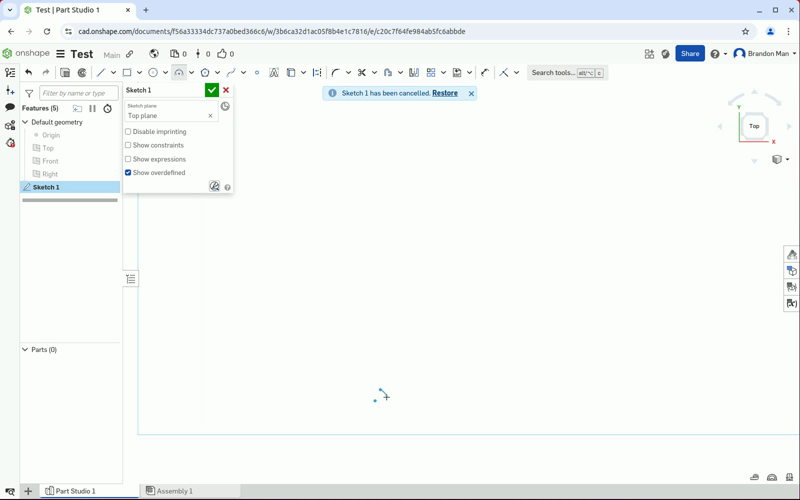
scroll(6)
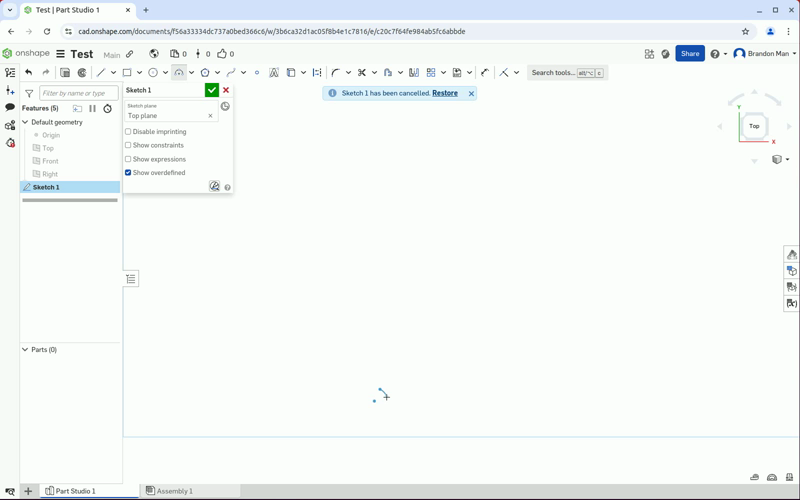
scroll(6)
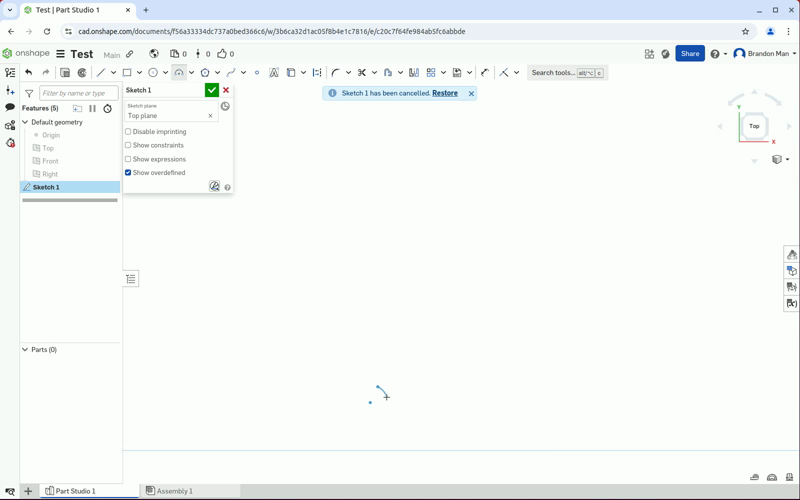
scroll(6)
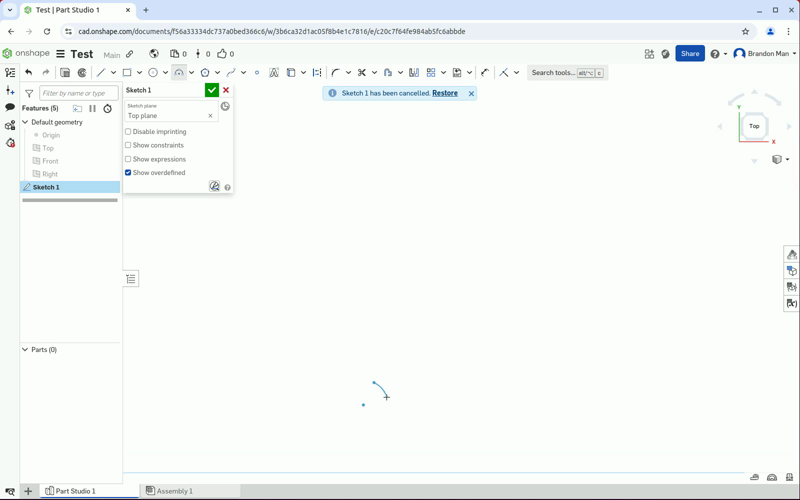
scroll(6)
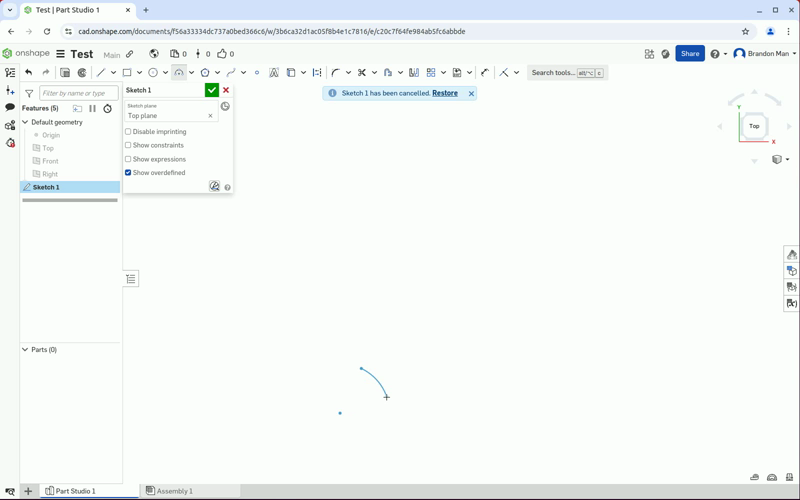
scroll(6)
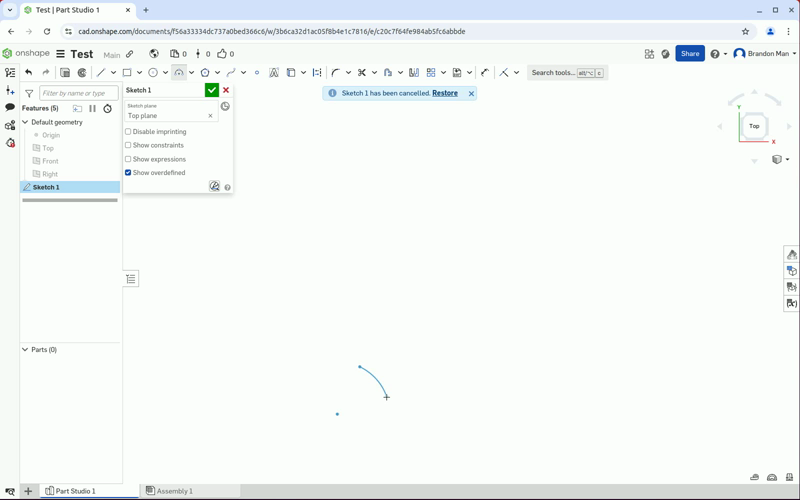
scroll(6)
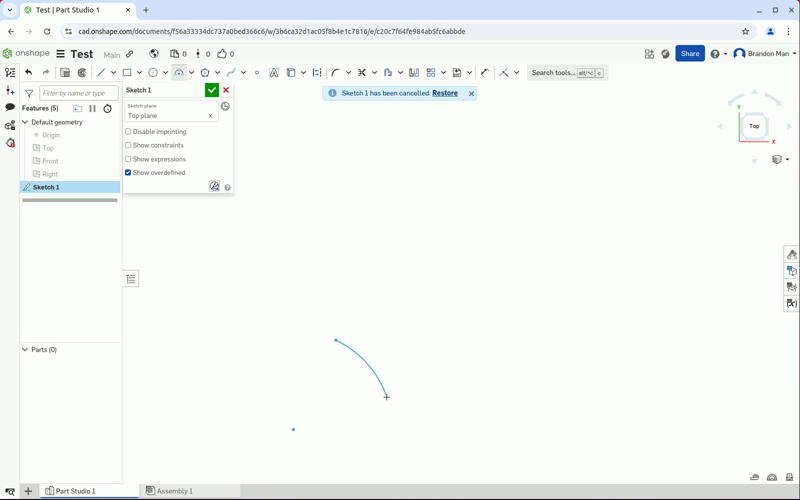
click(386, 396)
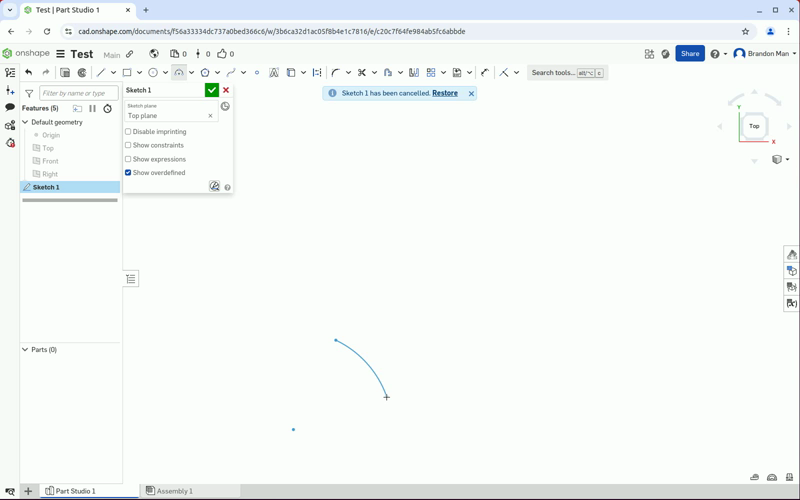
scroll(-6)
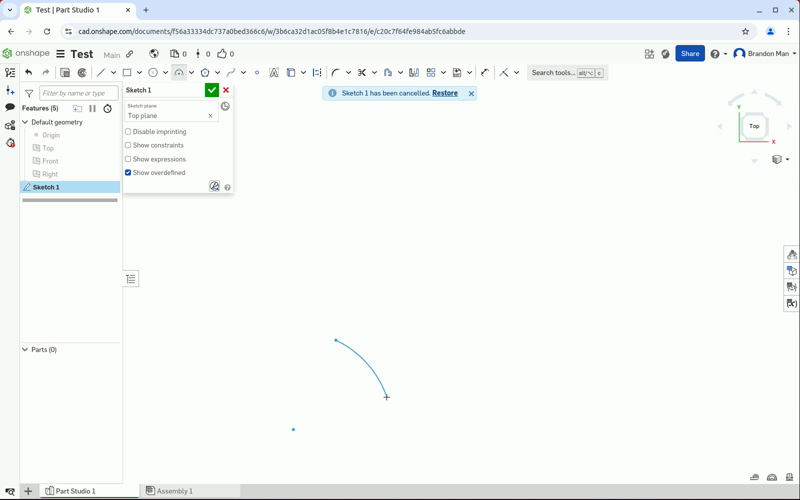
scroll(-6)
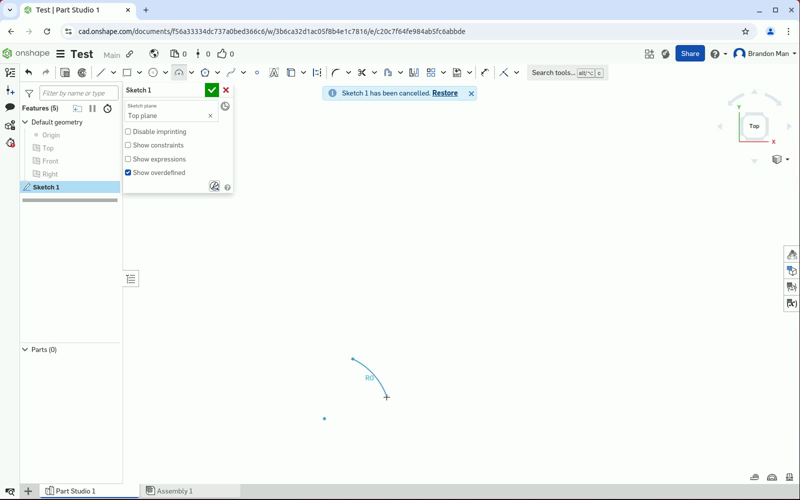
scroll(-6)
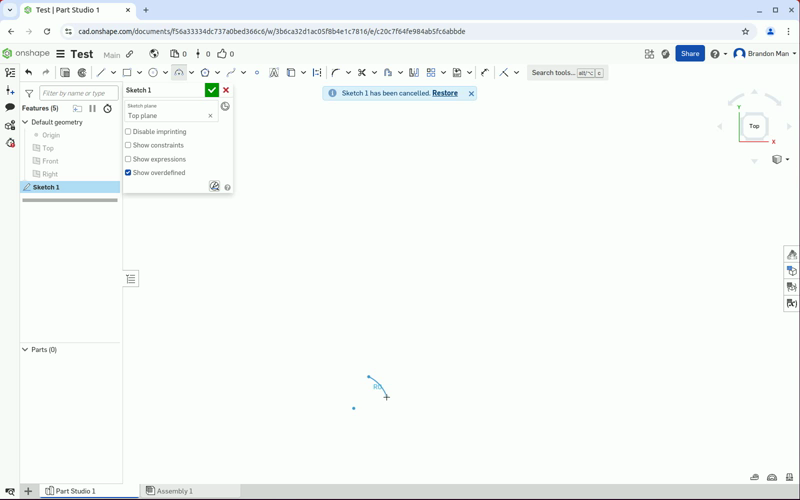
scroll(-6)
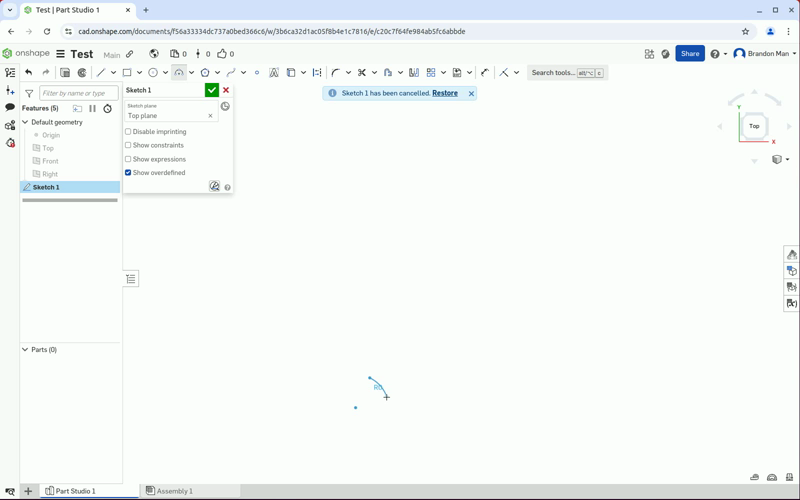
scroll(-6)
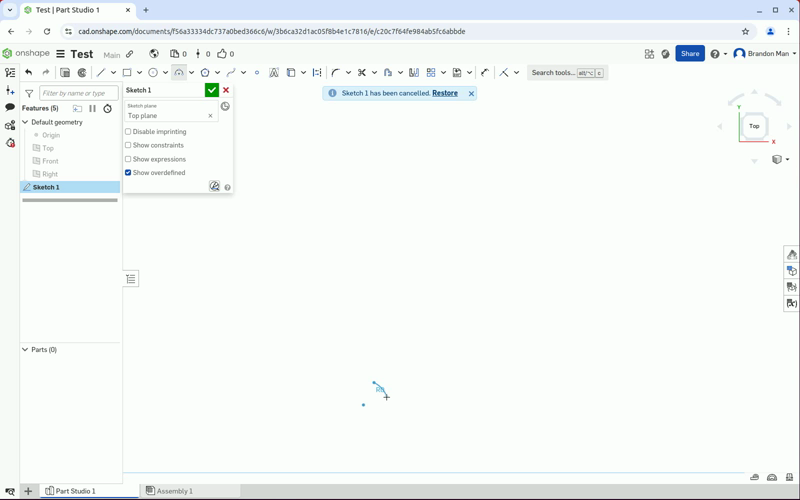
scroll(-6)
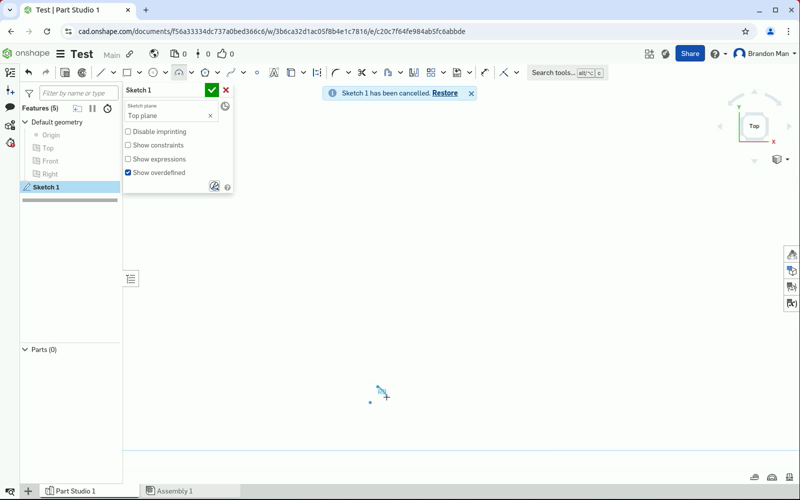
scroll(-6)
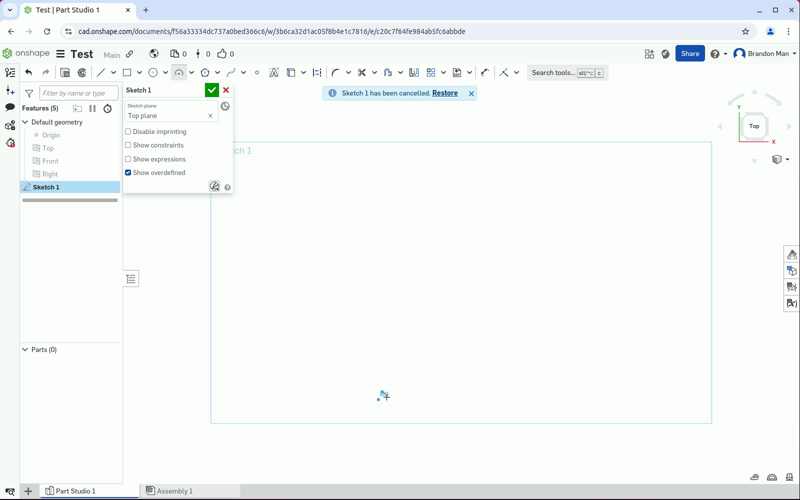
mouse_move(383, 395)
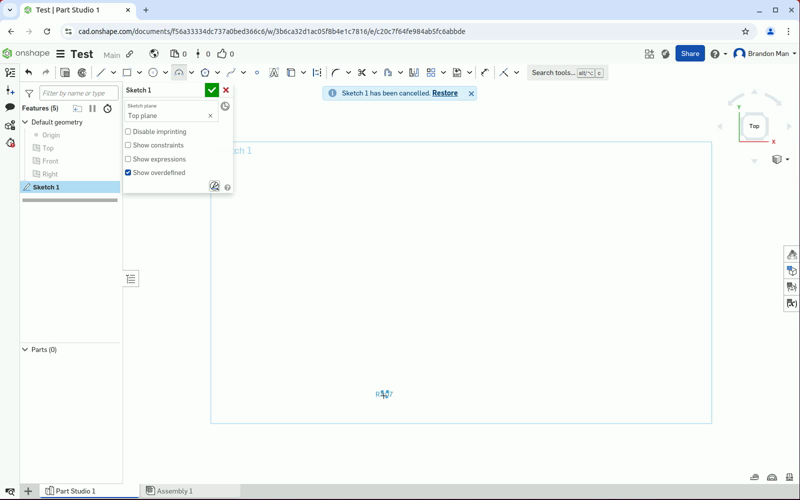
scroll(6)
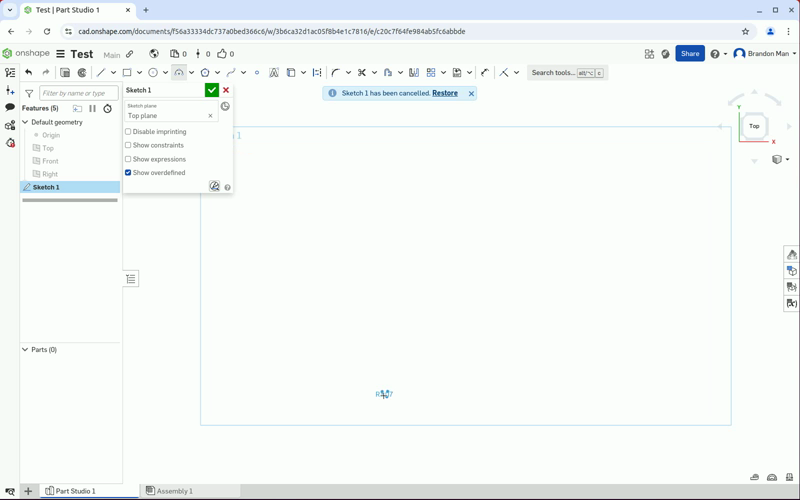
scroll(6)
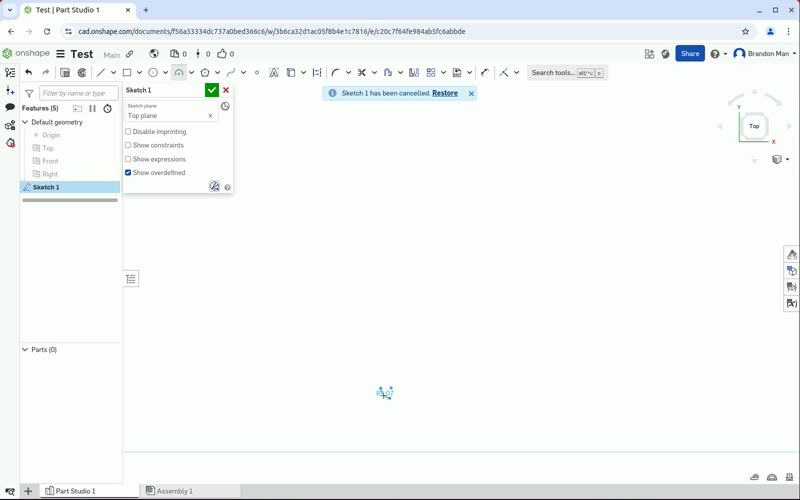
scroll(6)
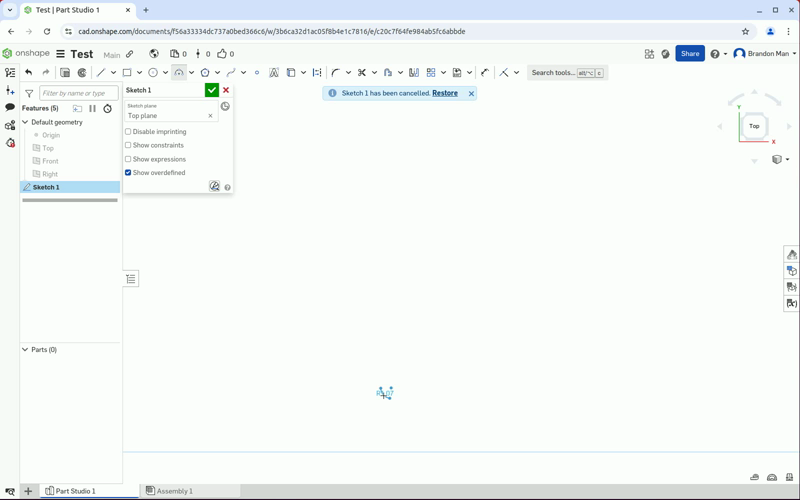
scroll(6)
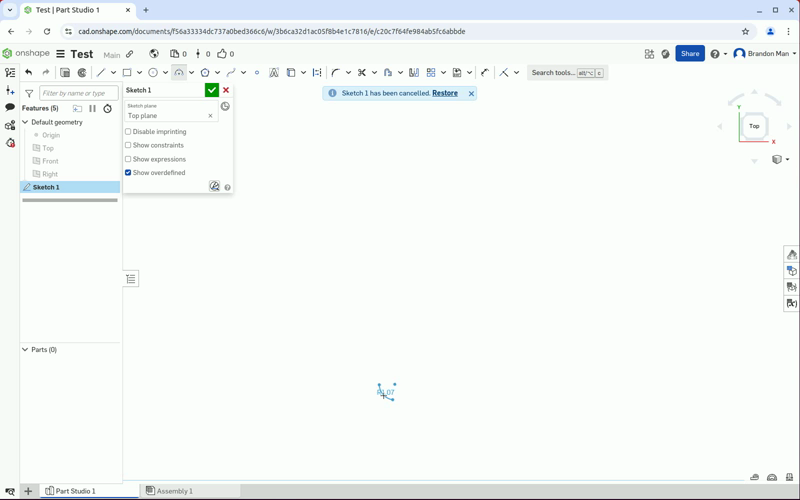
scroll(6)
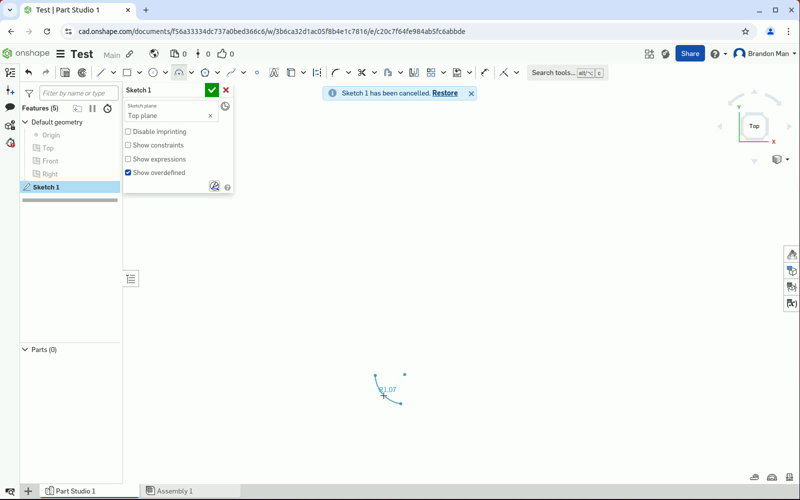
scroll(6)
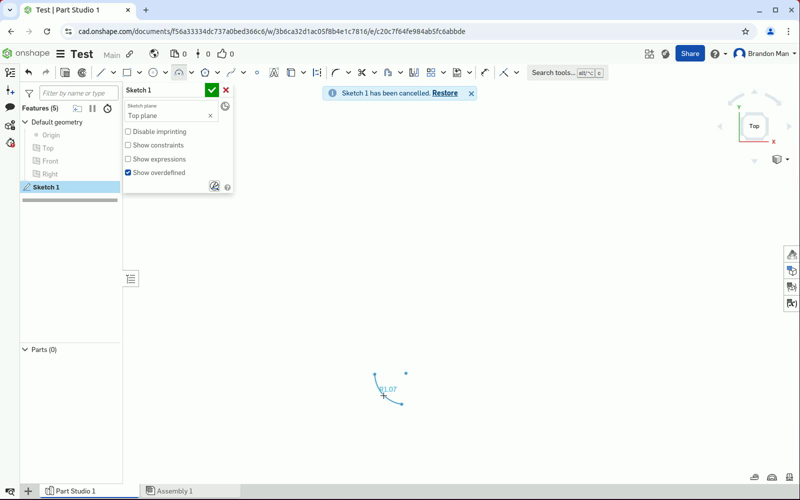
scroll(6)
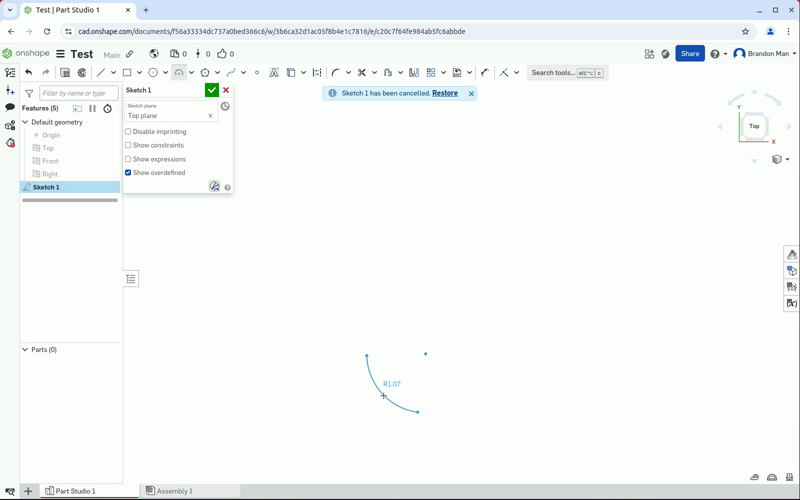
click(383, 395)
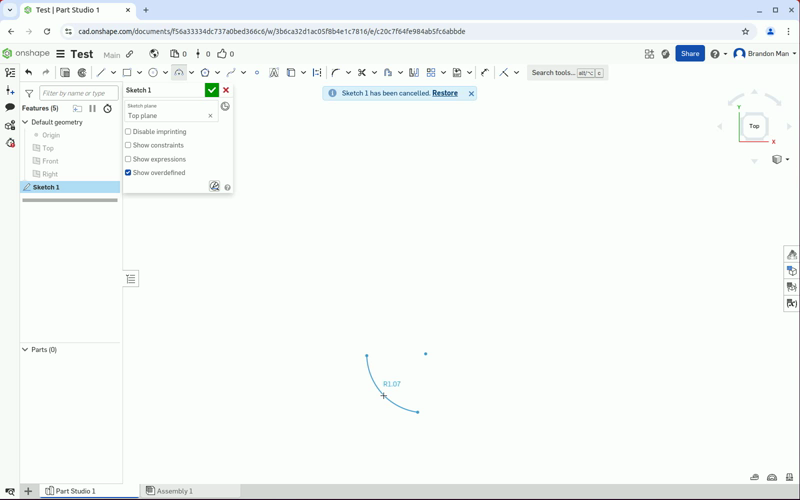
scroll(-6)
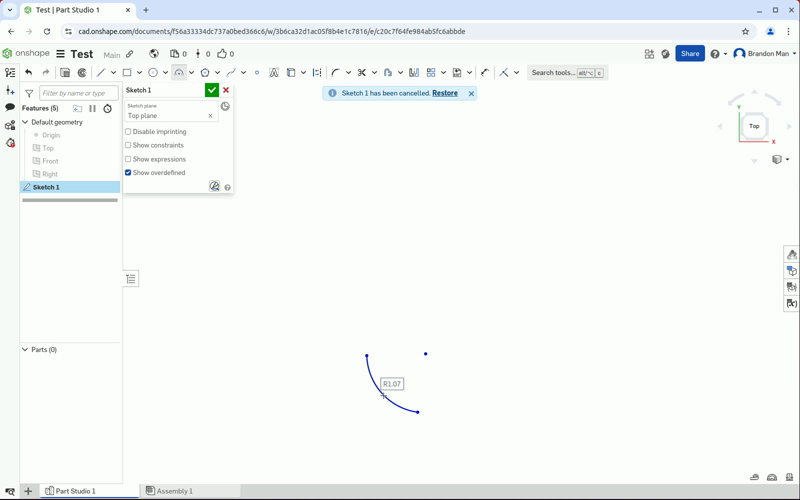
scroll(-6)
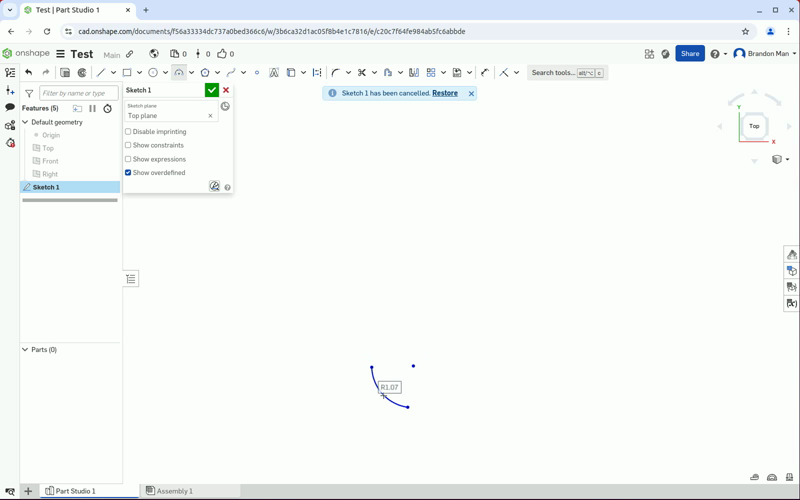
scroll(-6)
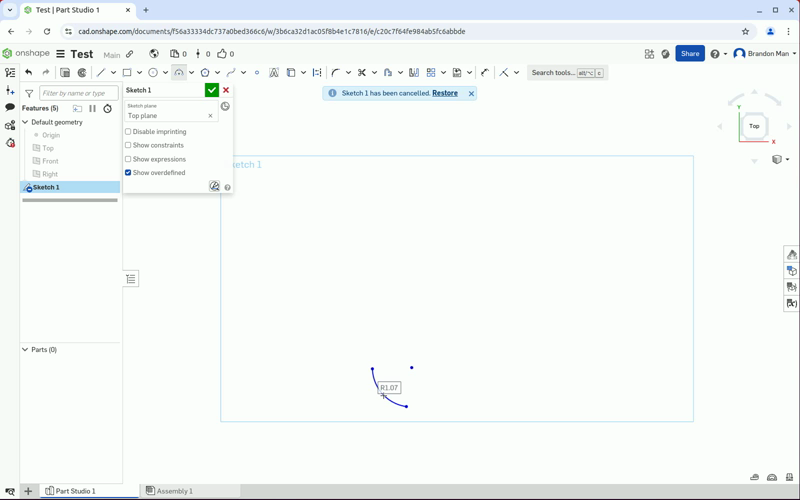
scroll(-6)
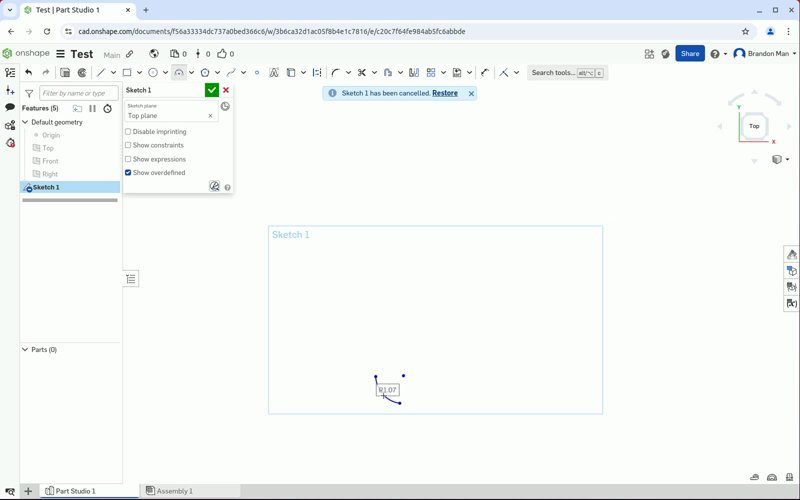
scroll(-6)
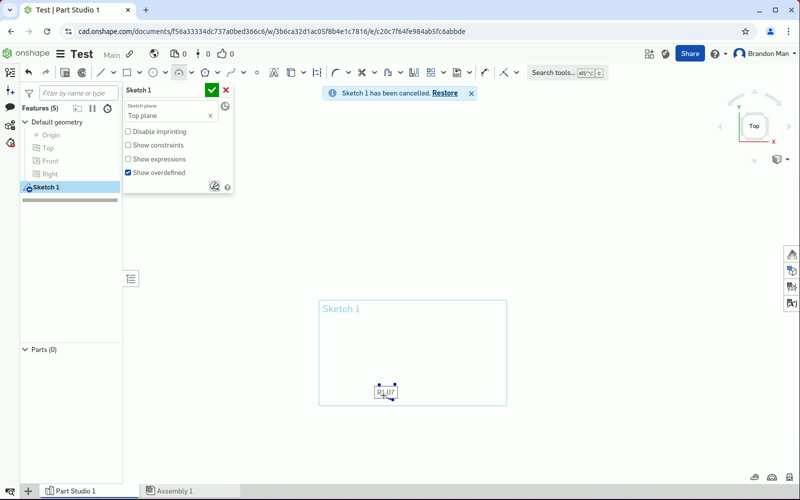
scroll(-6)
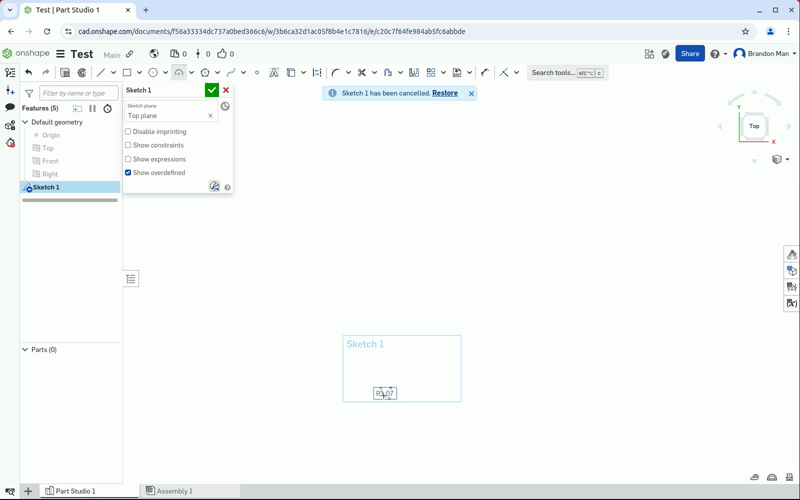
scroll(-6)
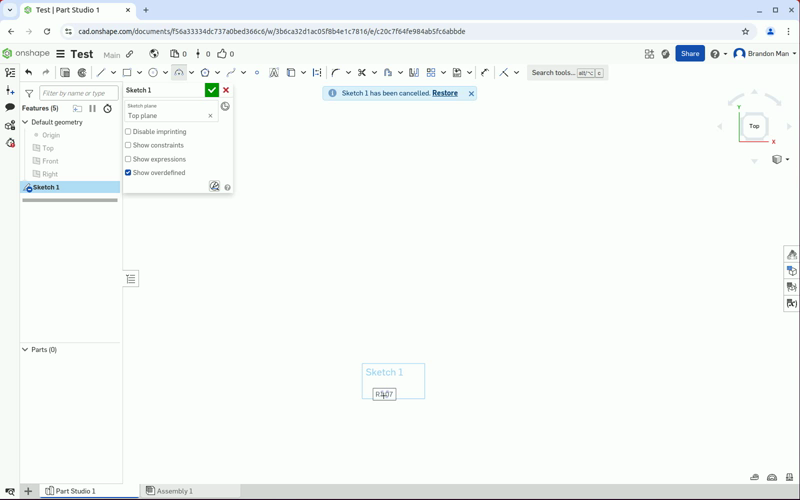
key_up(shift)
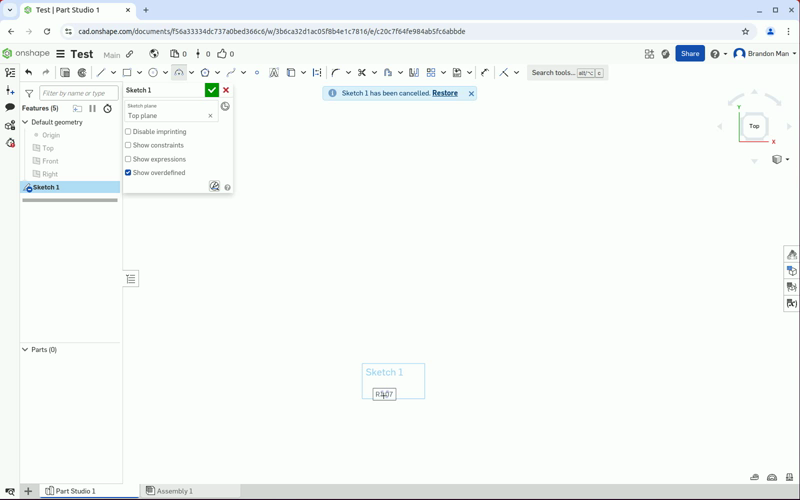
key(esc)
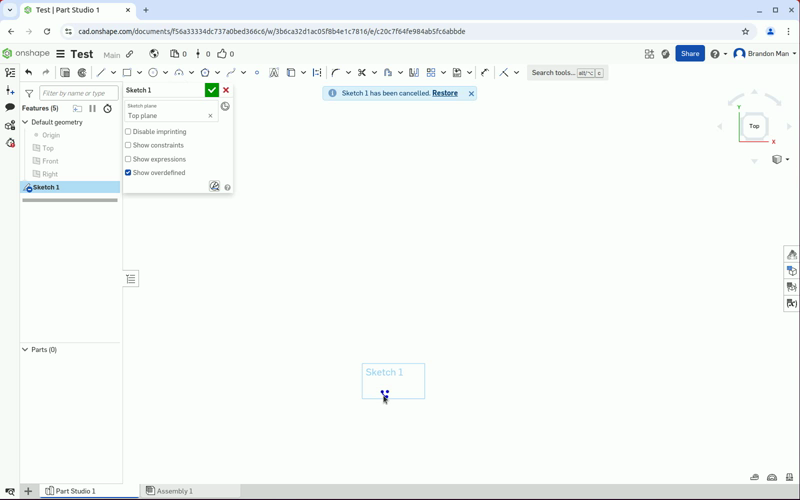
key(l)
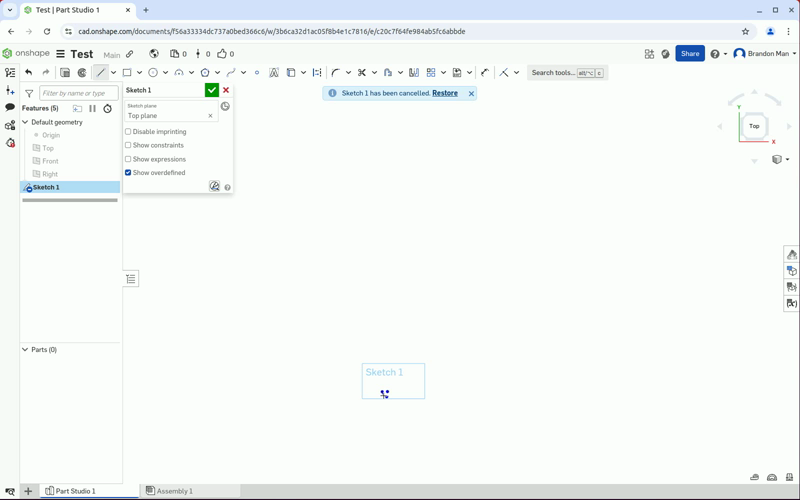
mouse_move(386, 396)
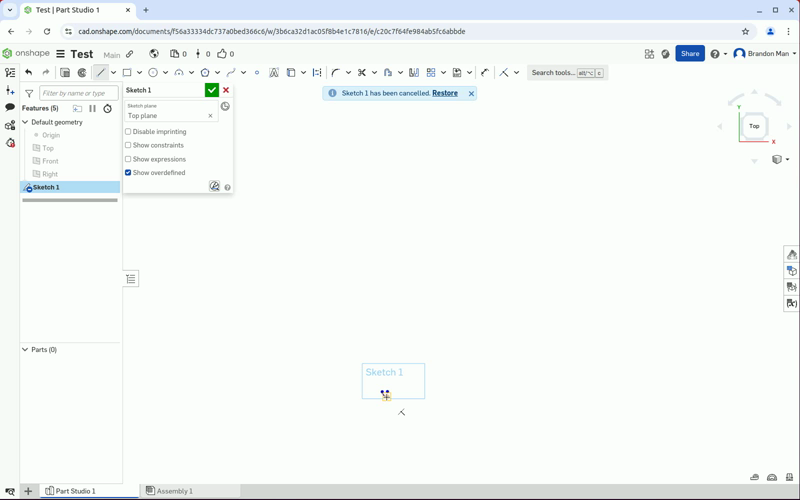
scroll(6)
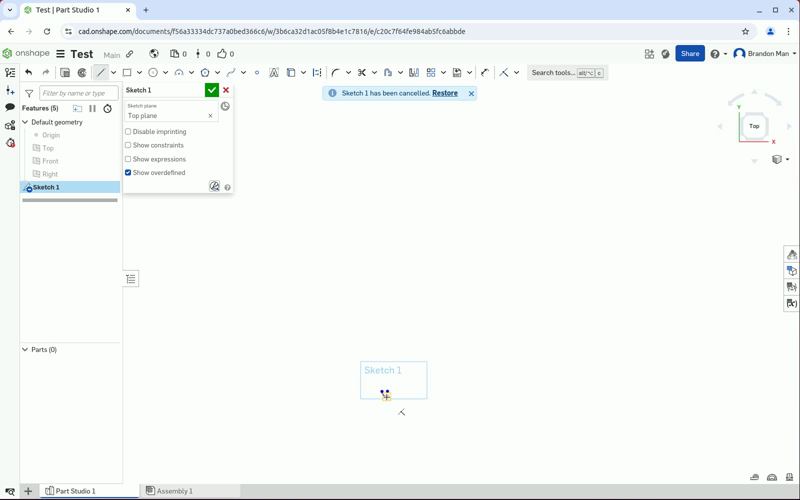
scroll(6)
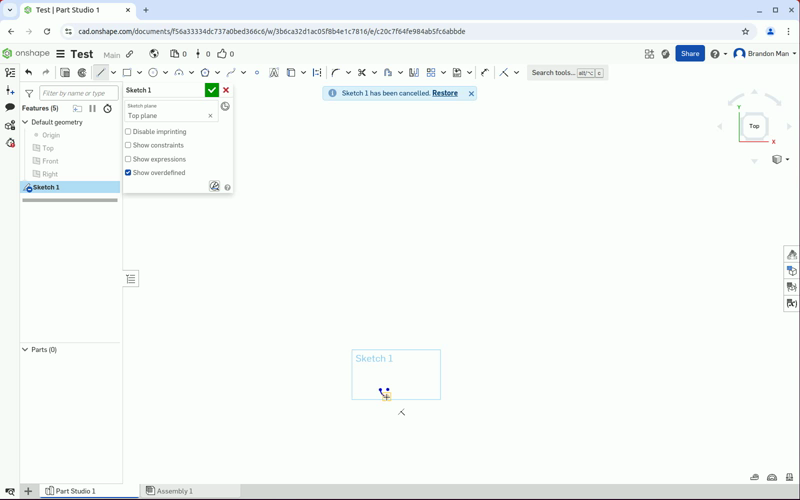
scroll(6)
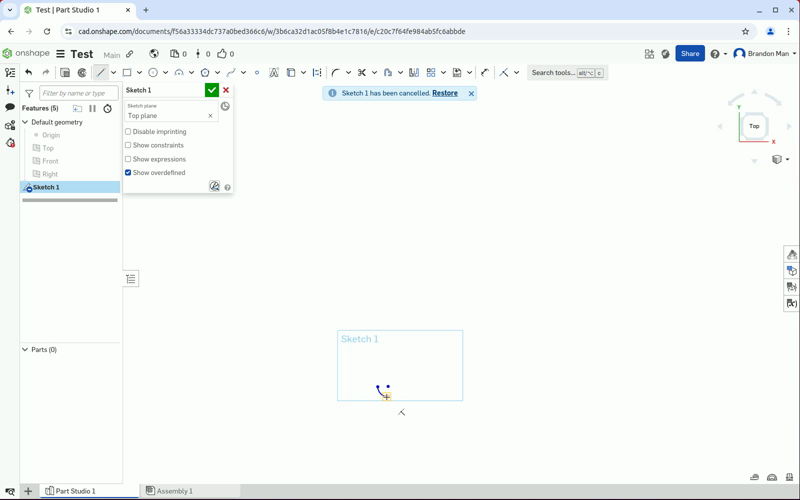
scroll(6)
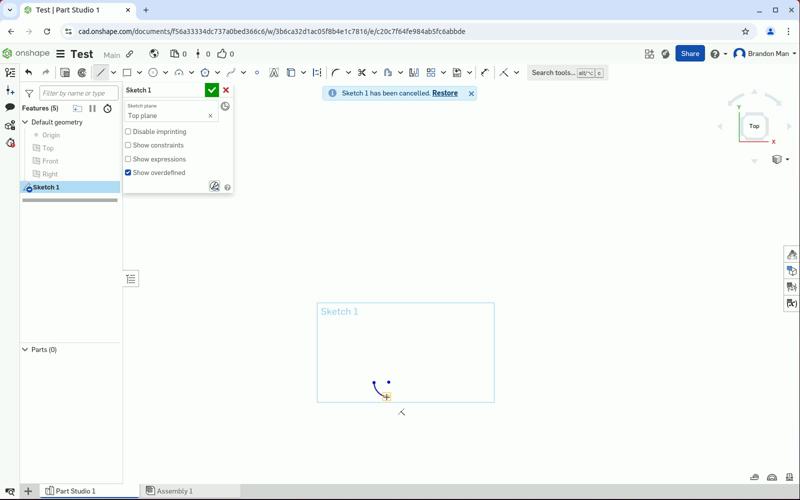
scroll(6)
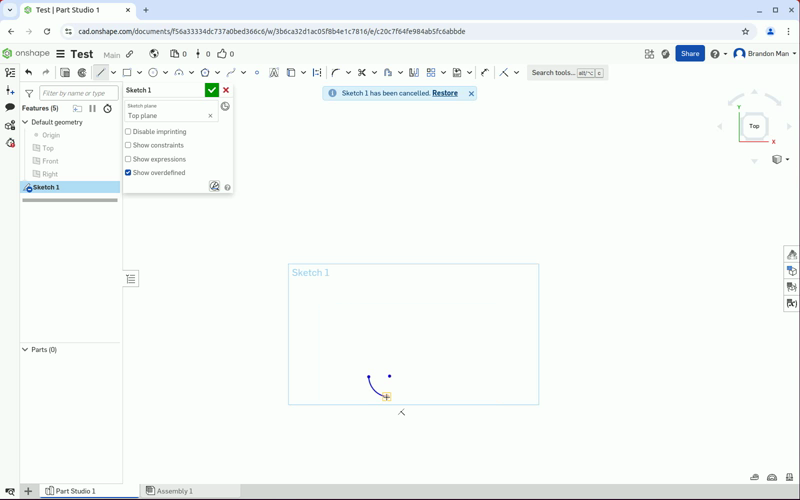
scroll(6)
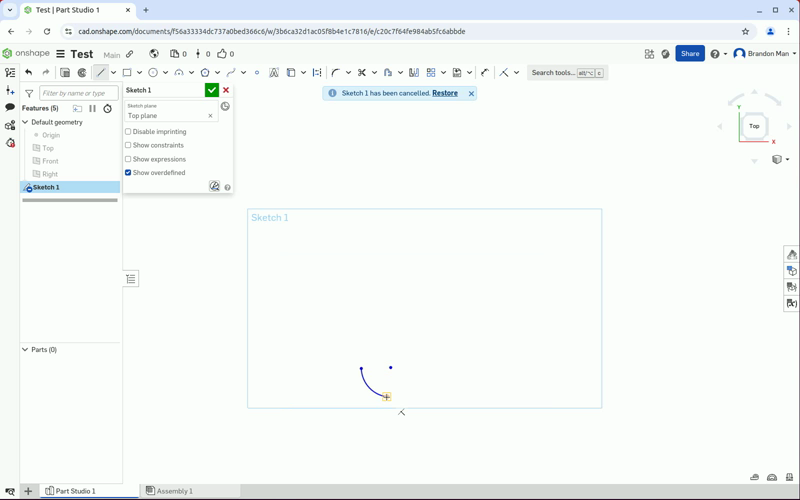
scroll(6)
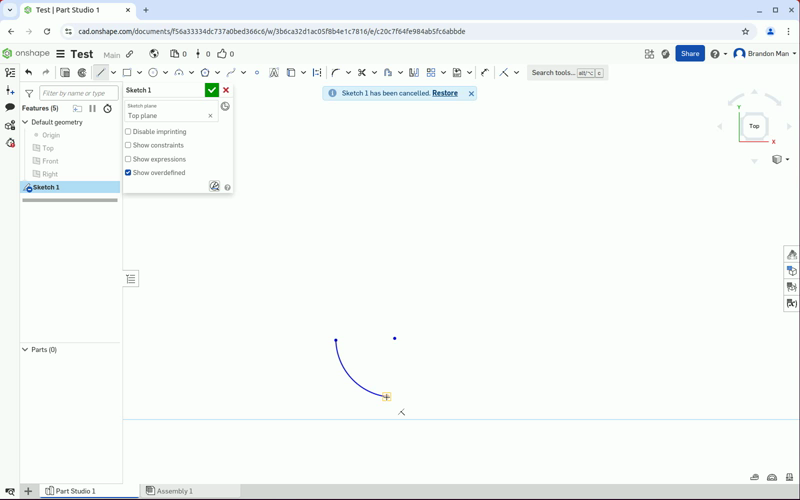
click(386, 396)
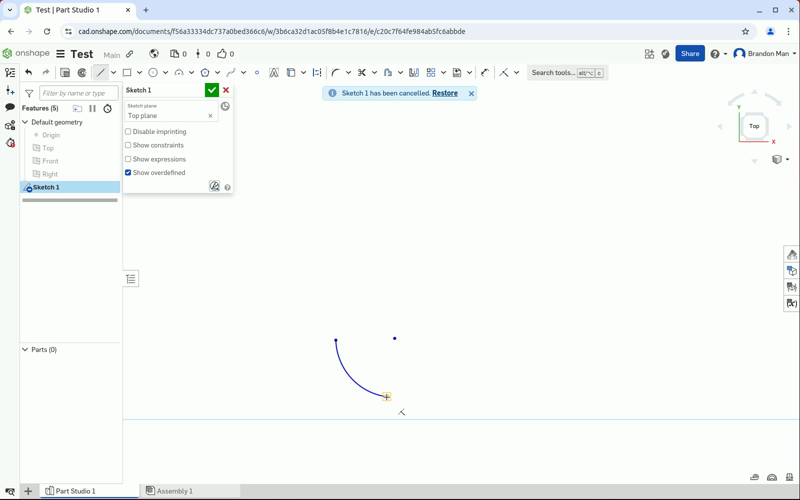
scroll(-6)
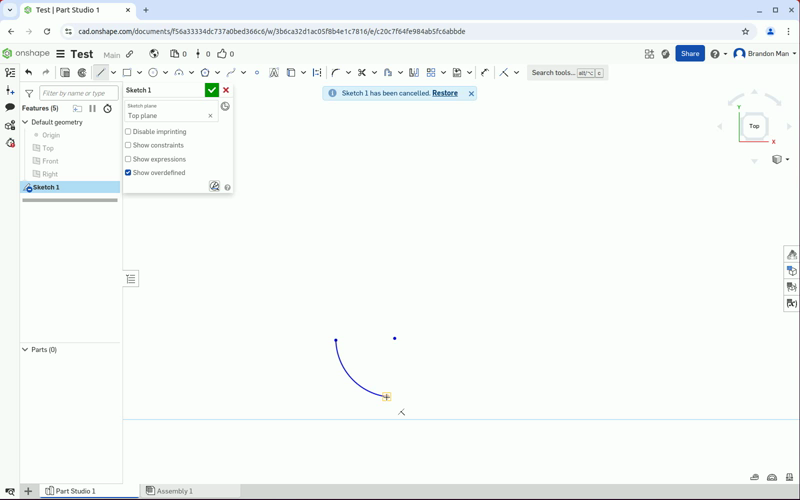
scroll(-6)
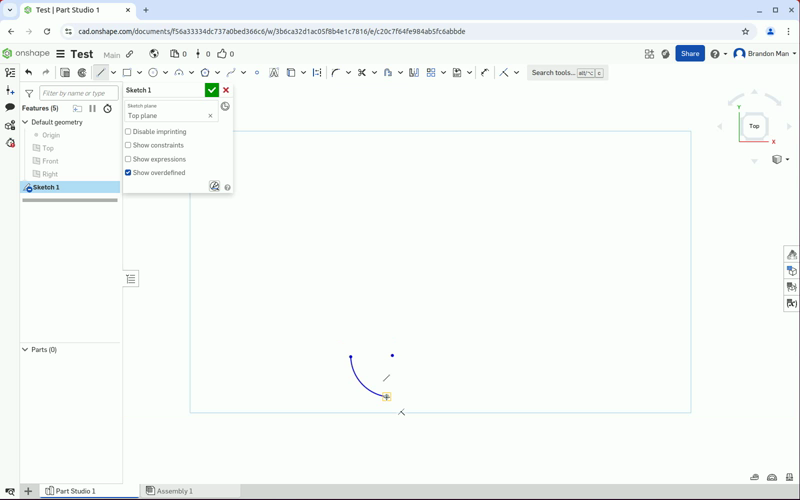
scroll(-6)
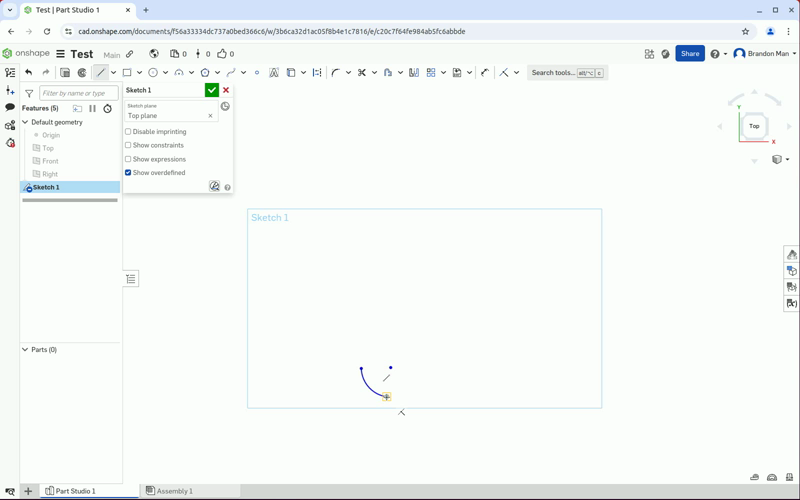
scroll(-6)
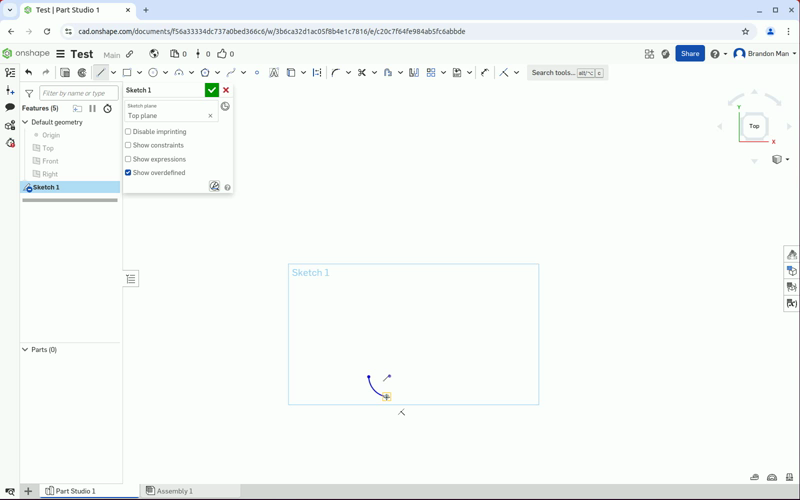
scroll(-6)
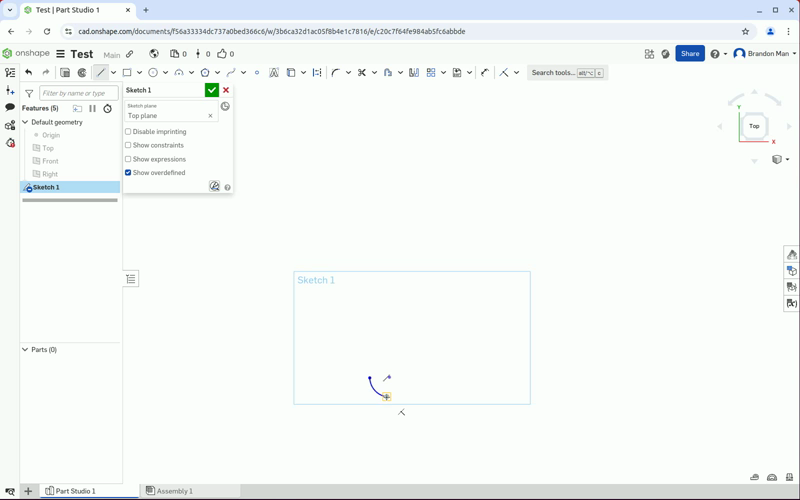
scroll(-6)
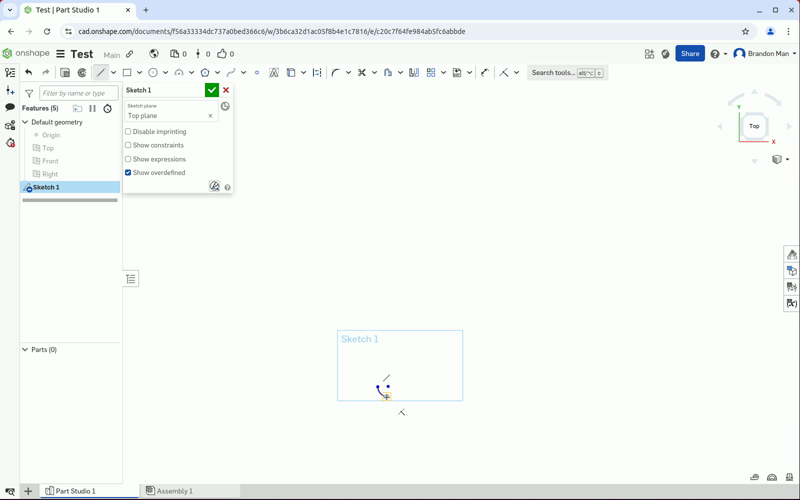
scroll(-6)
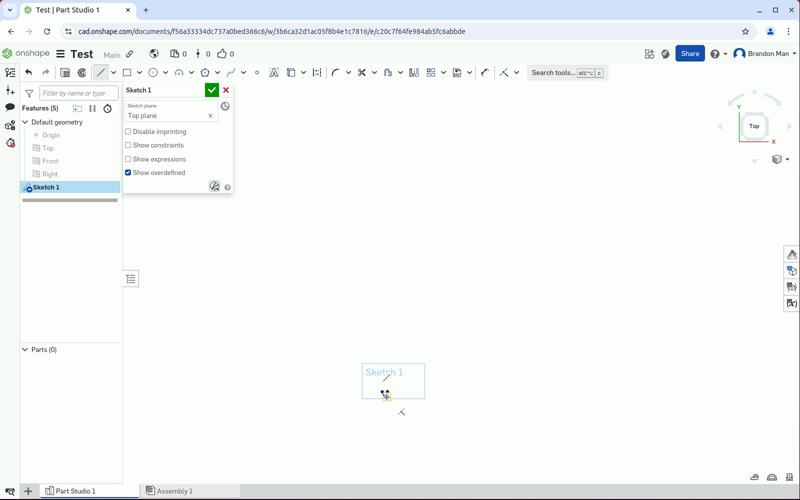
key_down(shift)
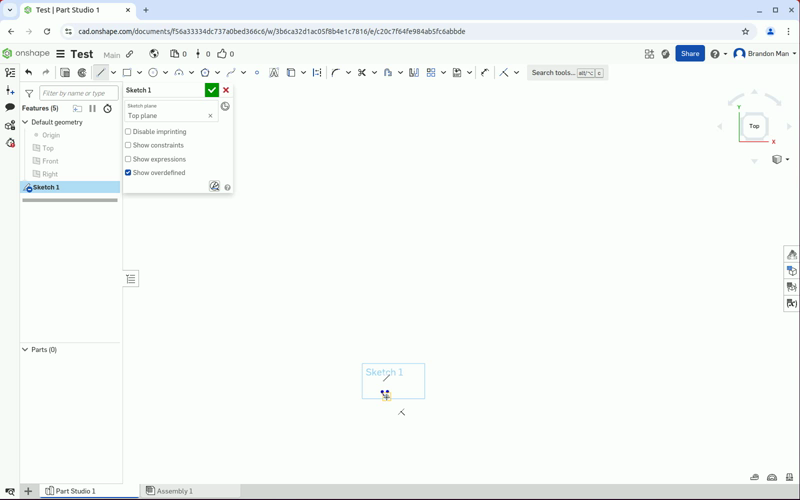
mouse_move(535, 396)
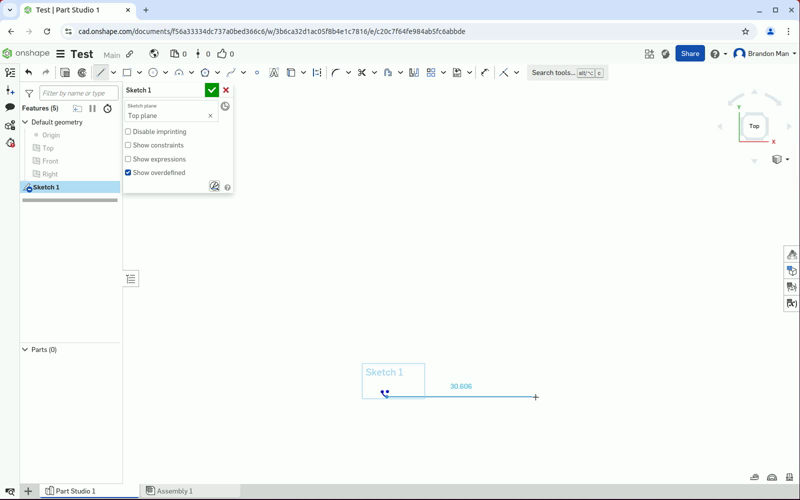
click(535, 396)
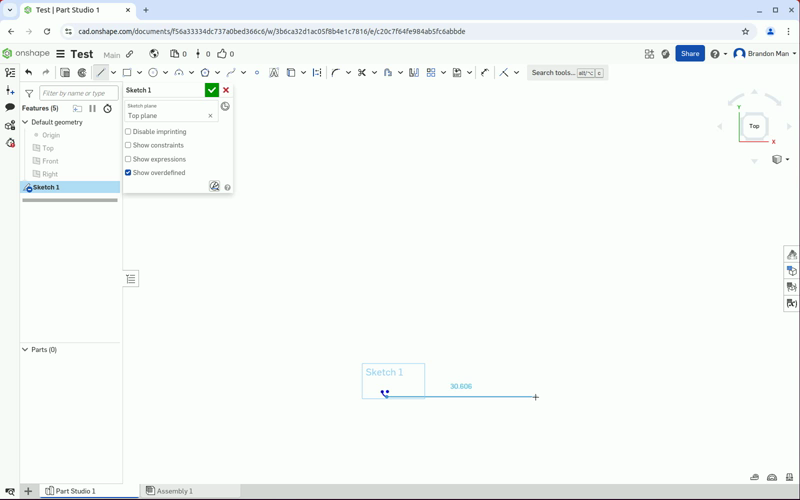
key_up(shift)
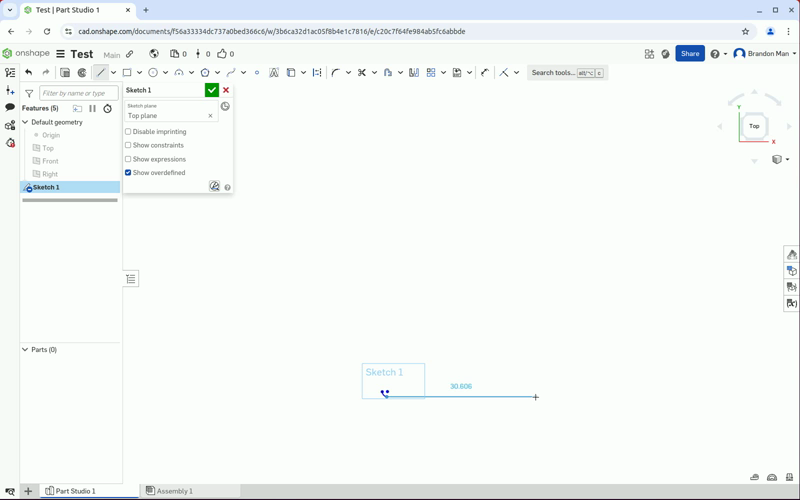
key(esc)
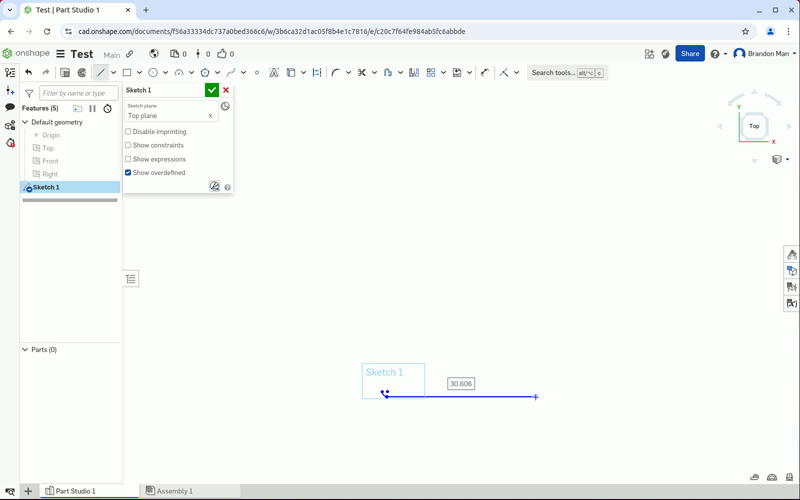
key(a)
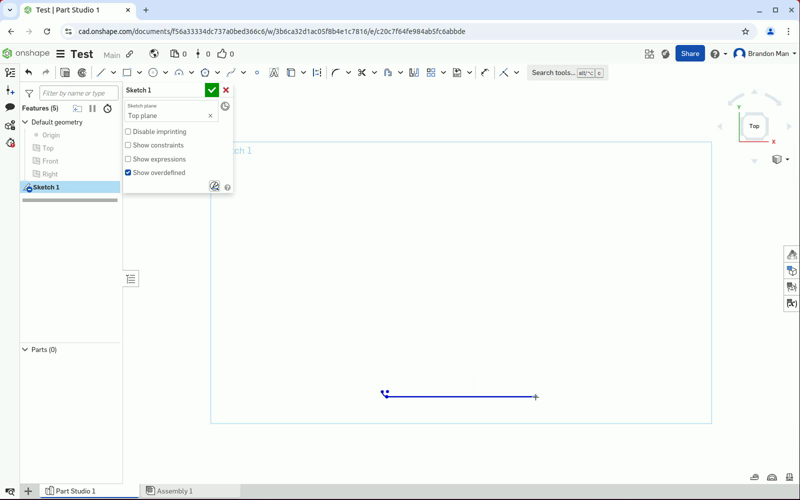
mouse_move(535, 396)
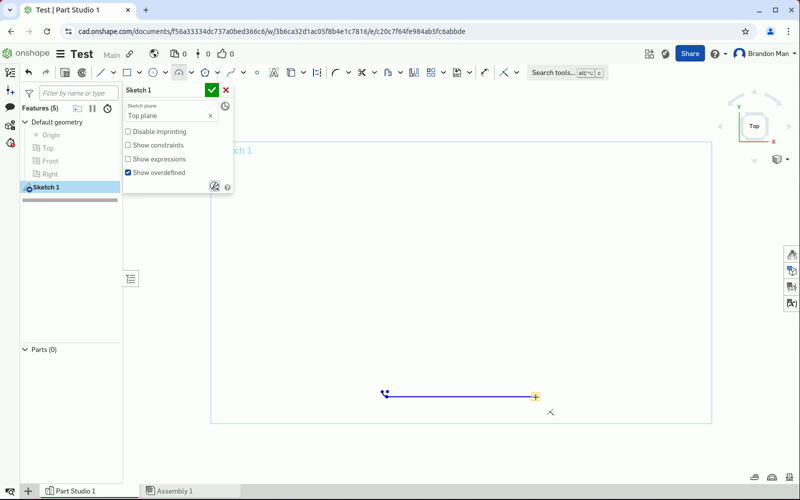
click(535, 396)
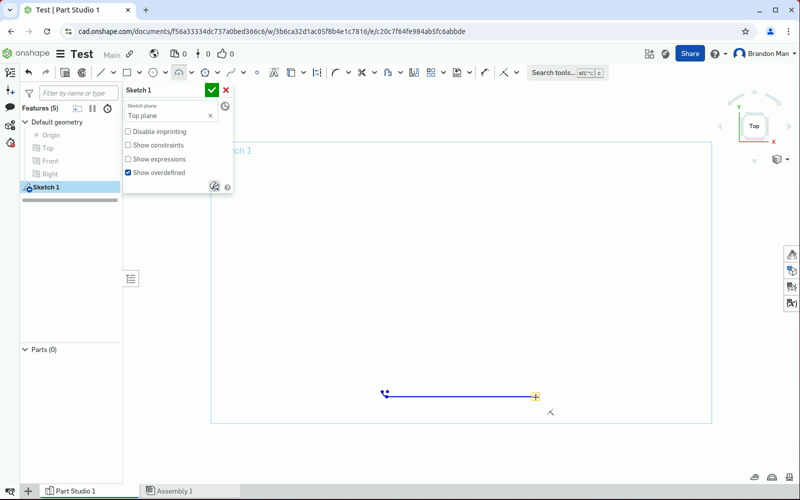
key_down(shift)
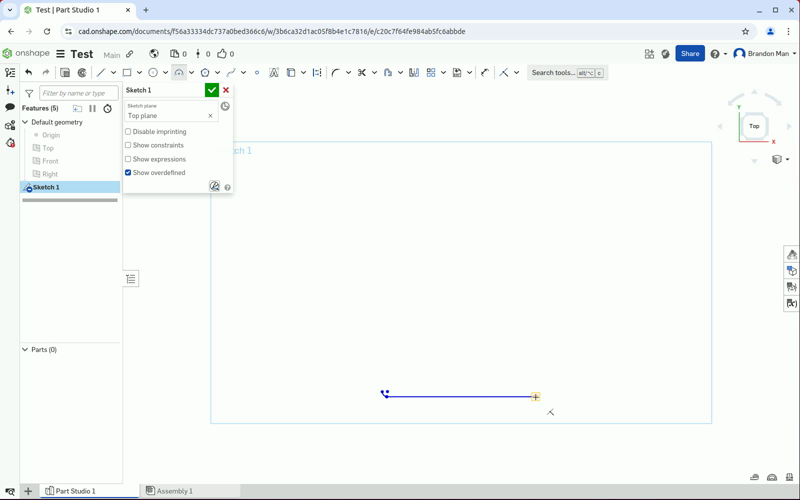
mouse_move(537, 391)
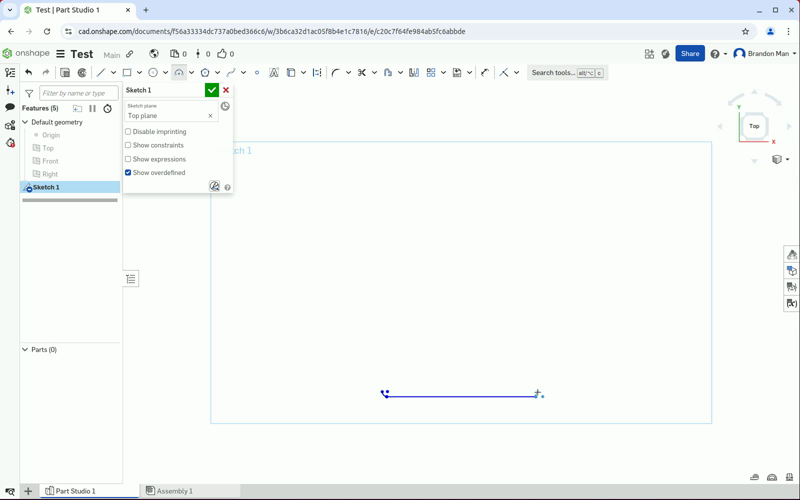
scroll(6)
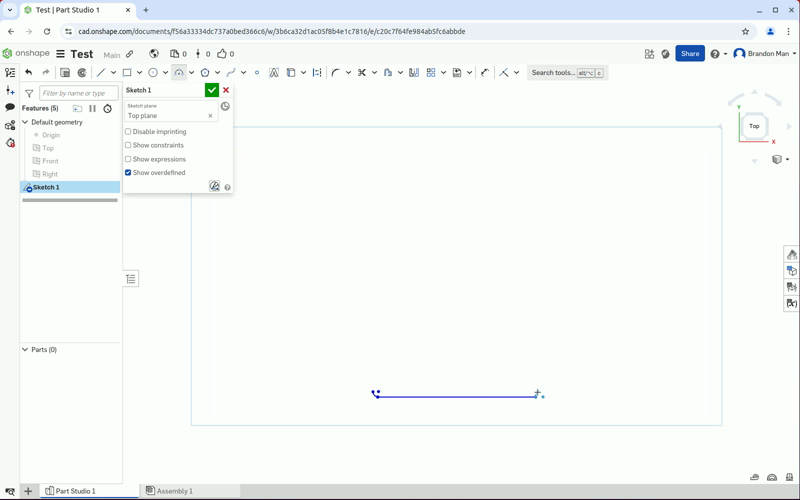
scroll(6)
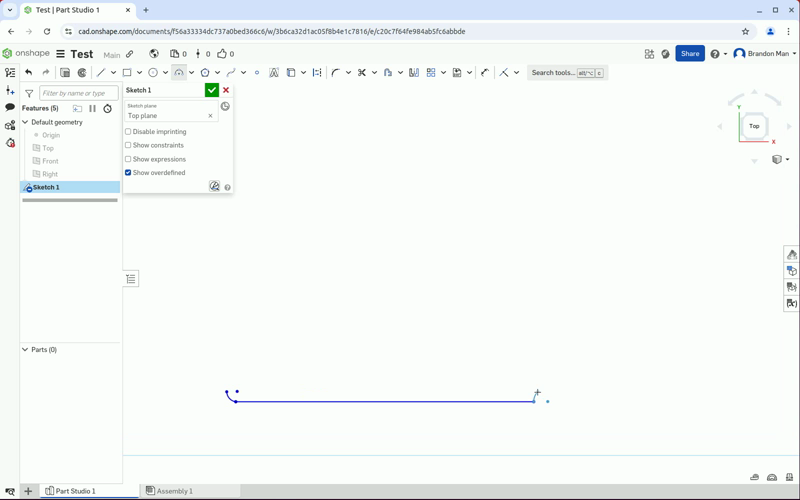
scroll(6)
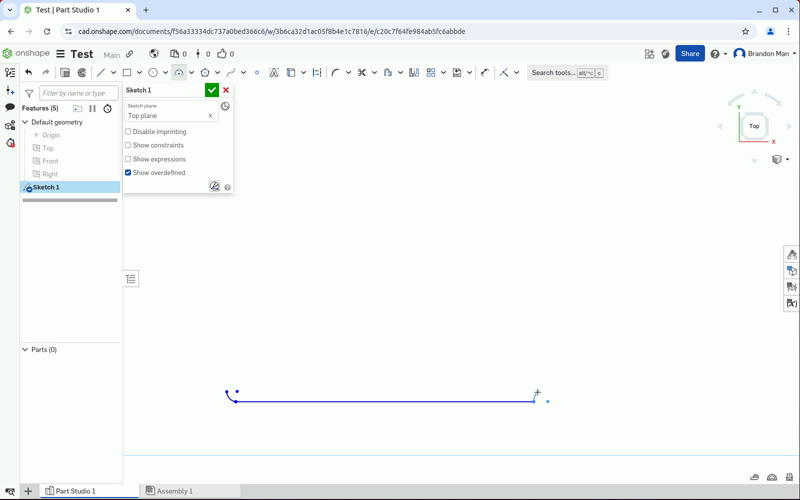
scroll(6)
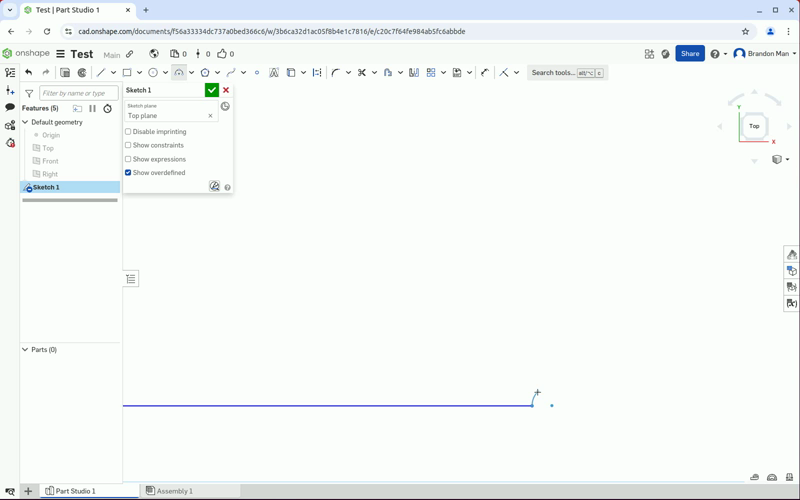
scroll(6)
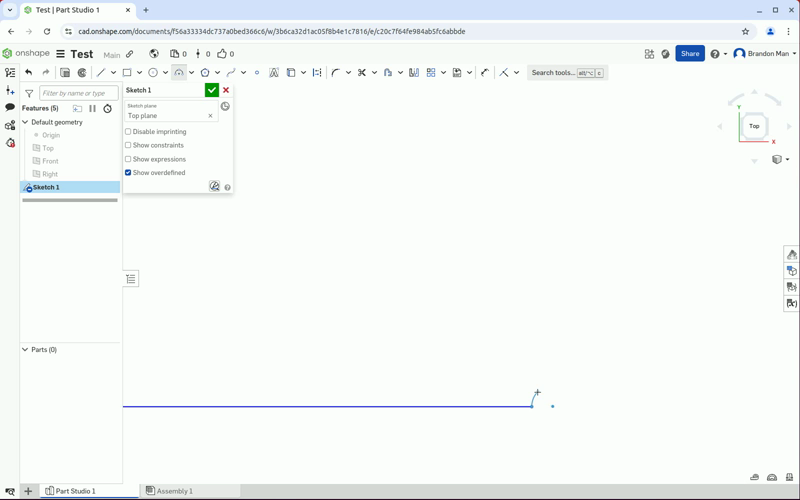
scroll(6)
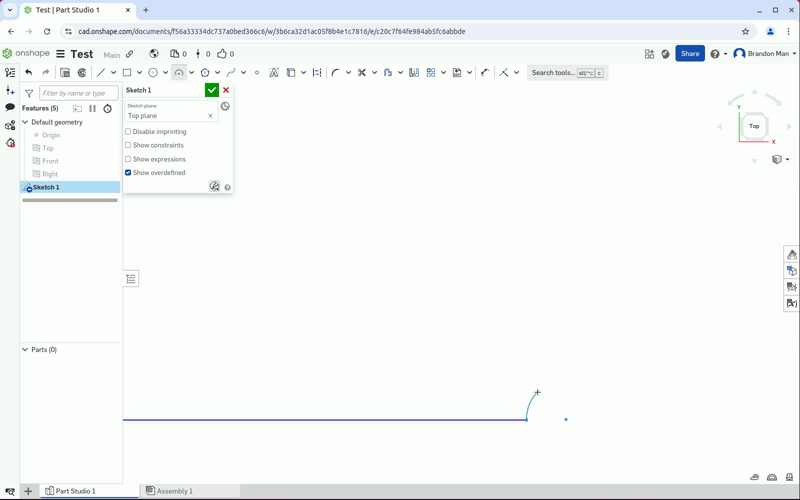
scroll(6)
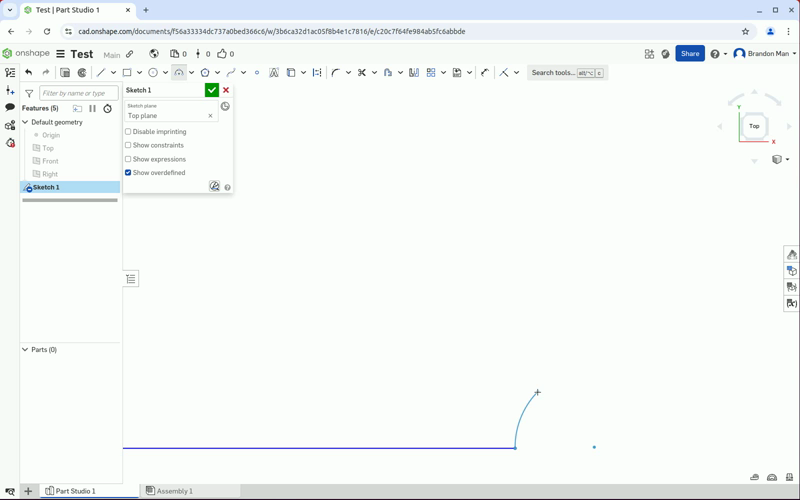
click(537, 391)
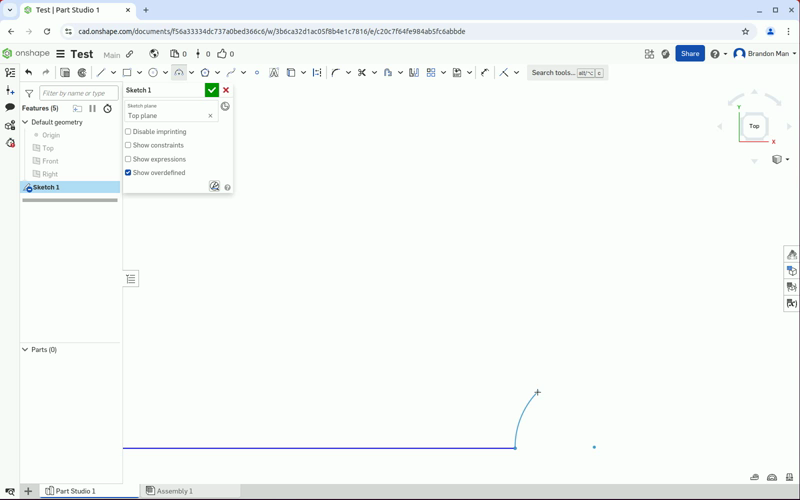
scroll(-6)
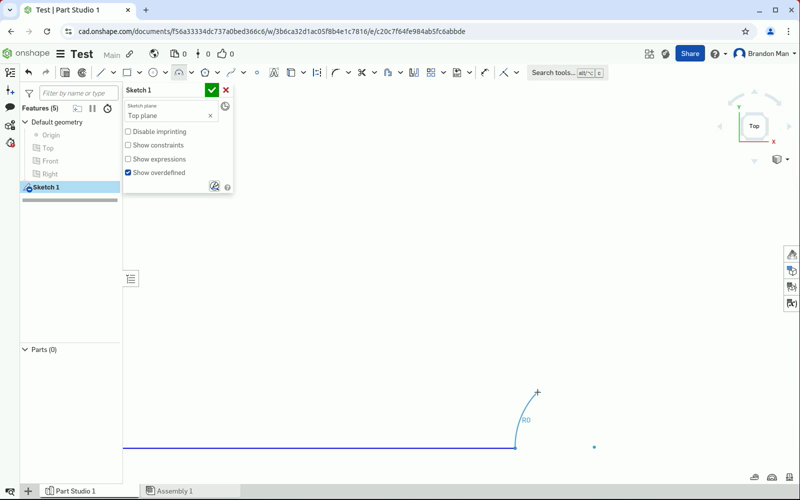
scroll(-6)
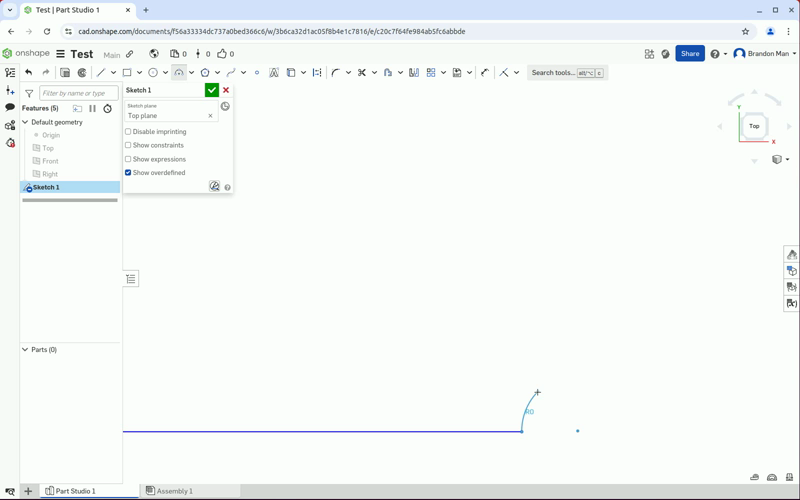
scroll(-6)
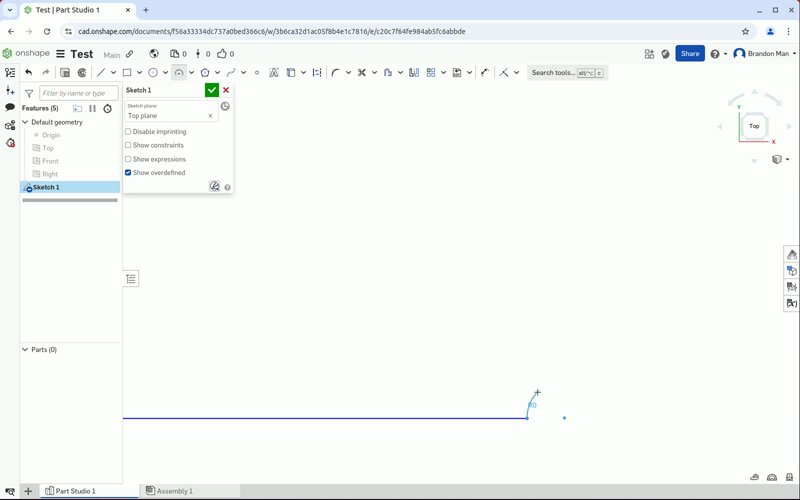
scroll(-6)
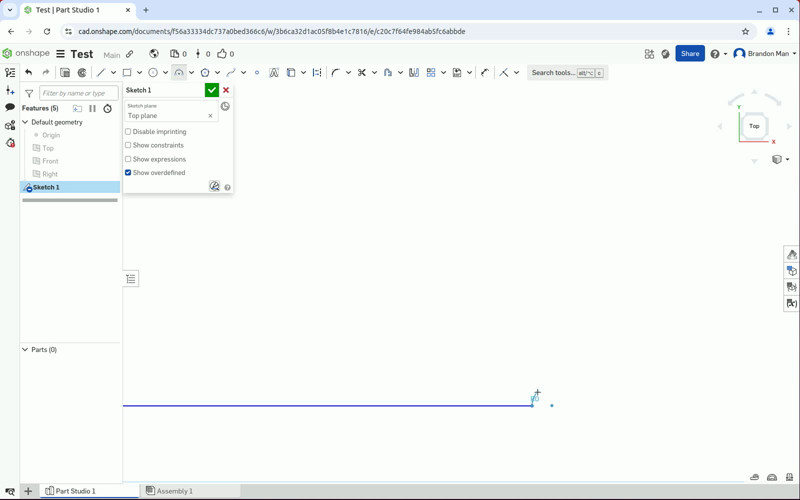
scroll(-6)
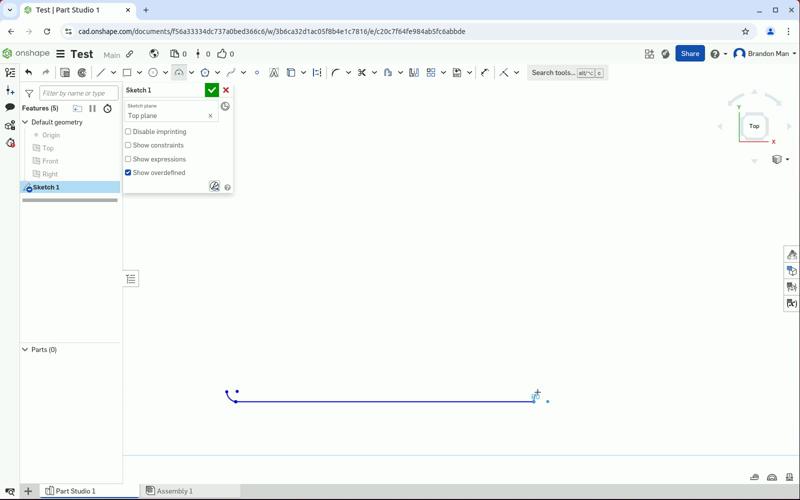
scroll(-6)
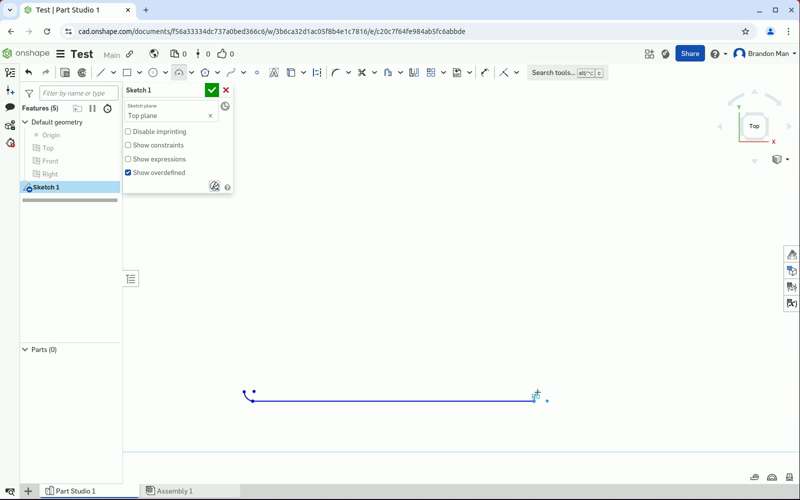
scroll(-6)
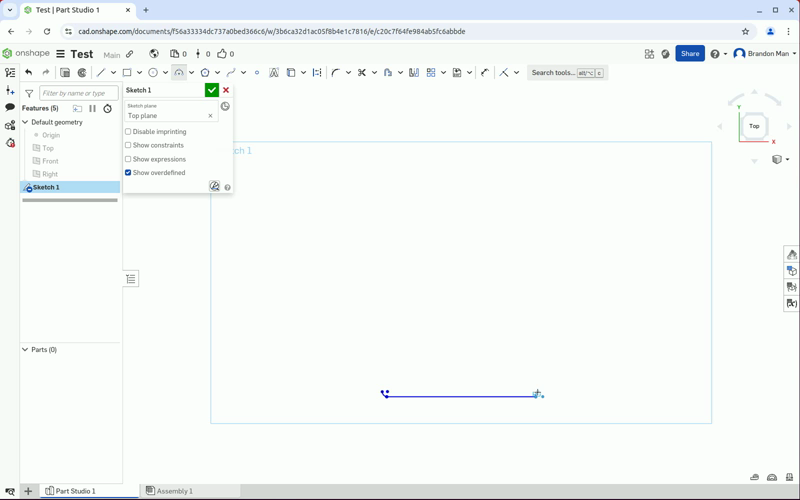
mouse_move(538, 394)
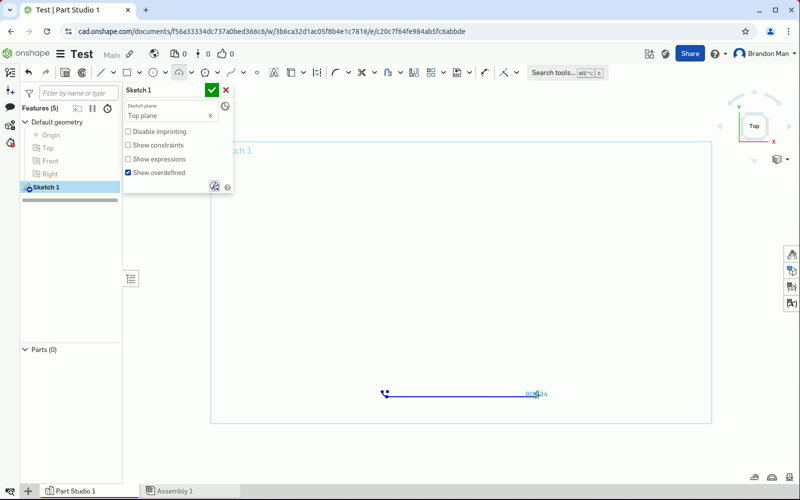
scroll(6)
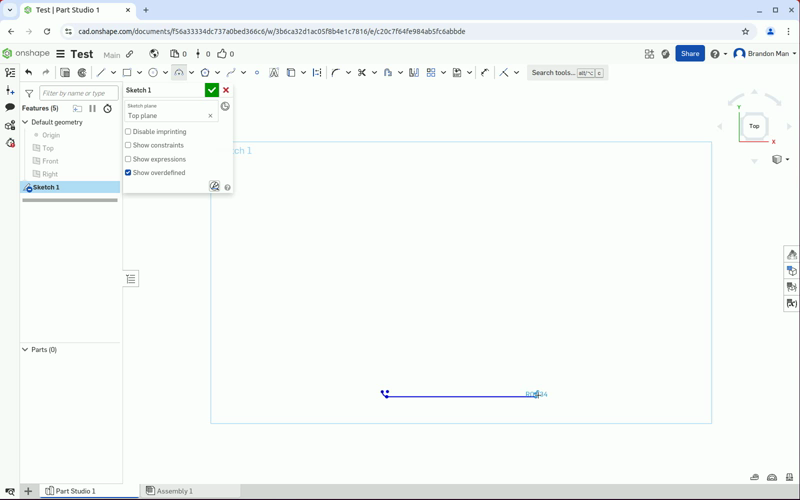
scroll(6)
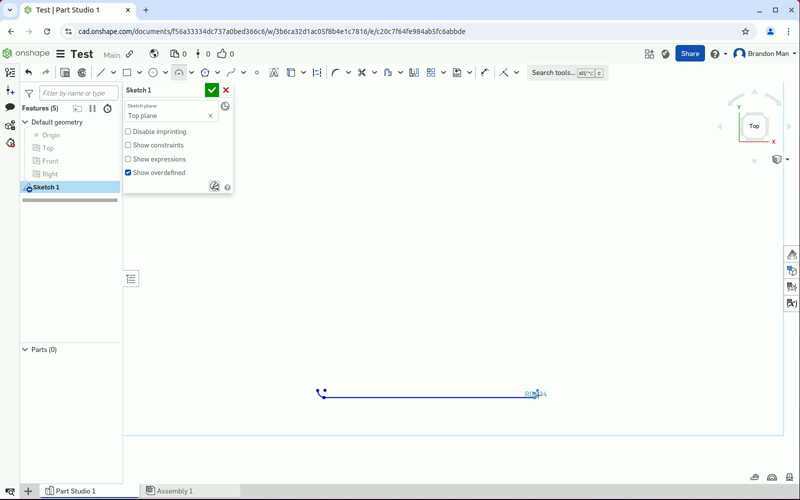
scroll(6)
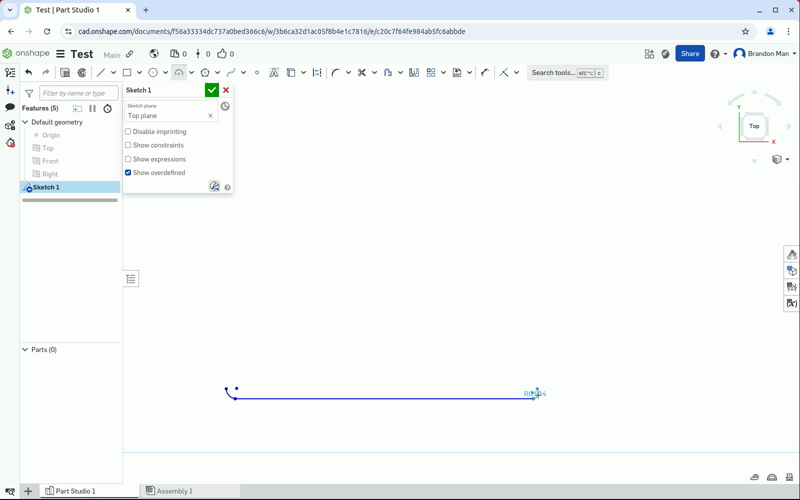
scroll(6)
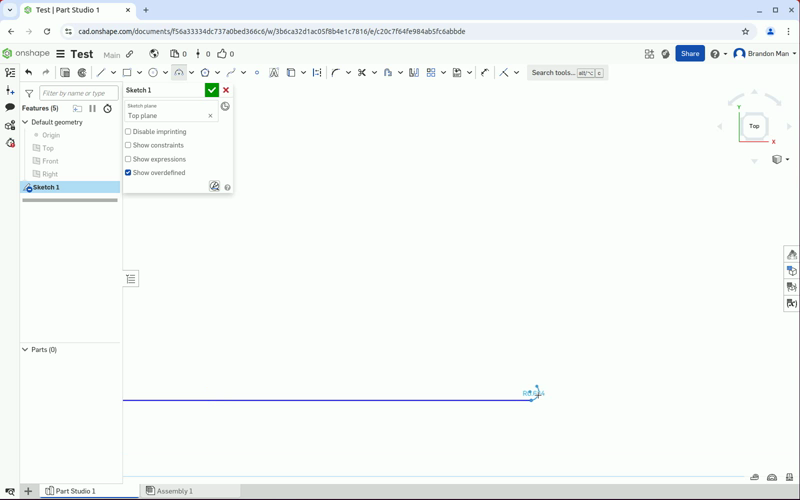
scroll(6)
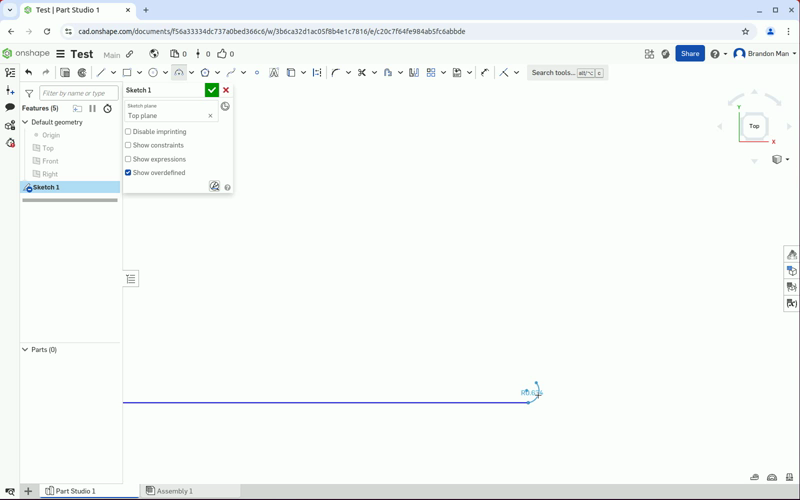
scroll(6)
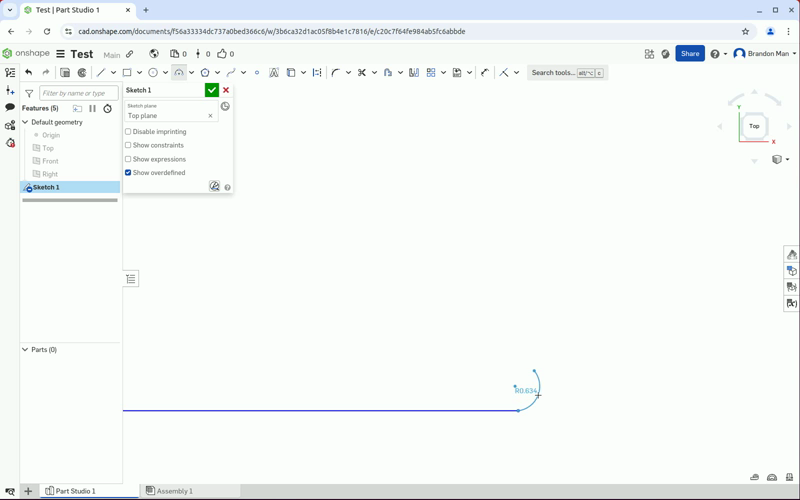
scroll(6)
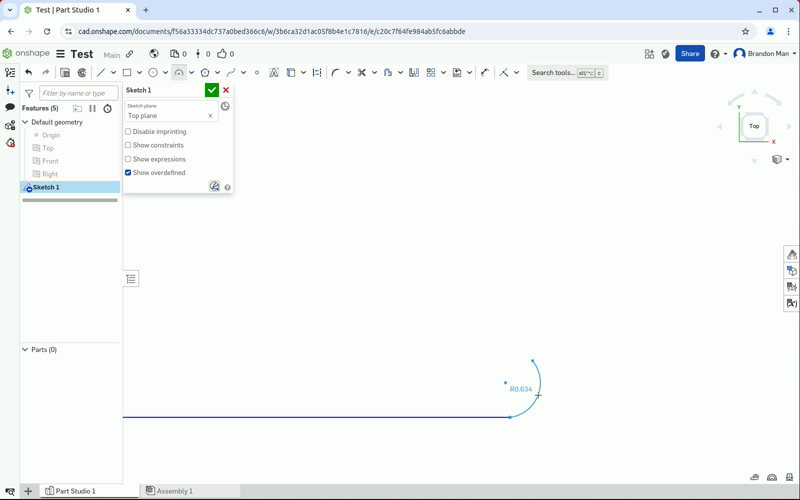
click(538, 394)
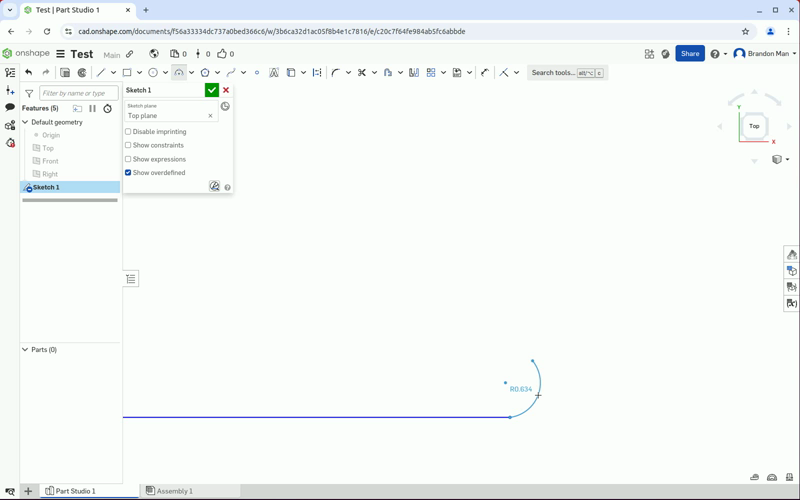
scroll(-6)
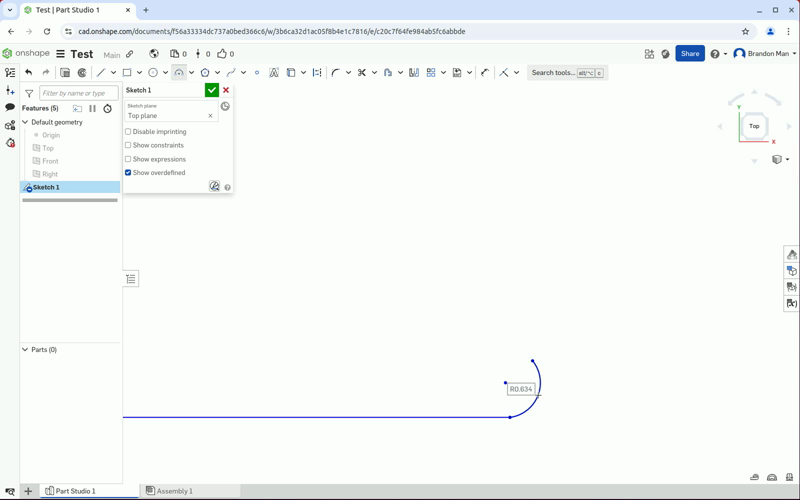
scroll(-6)
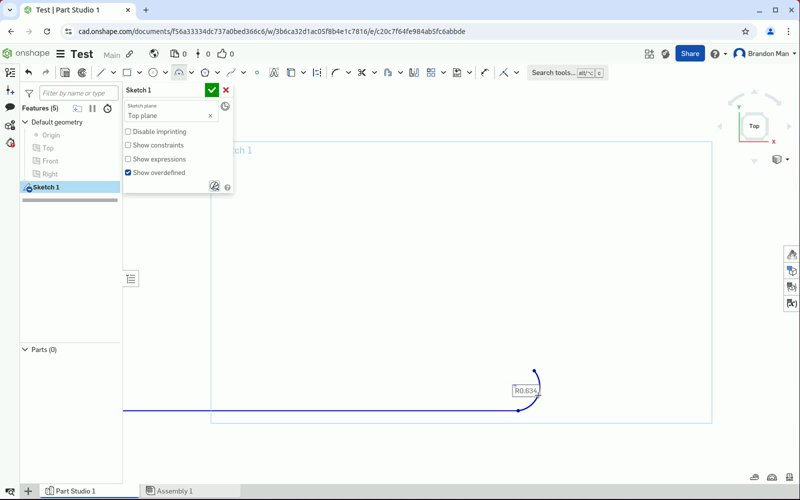
scroll(-6)
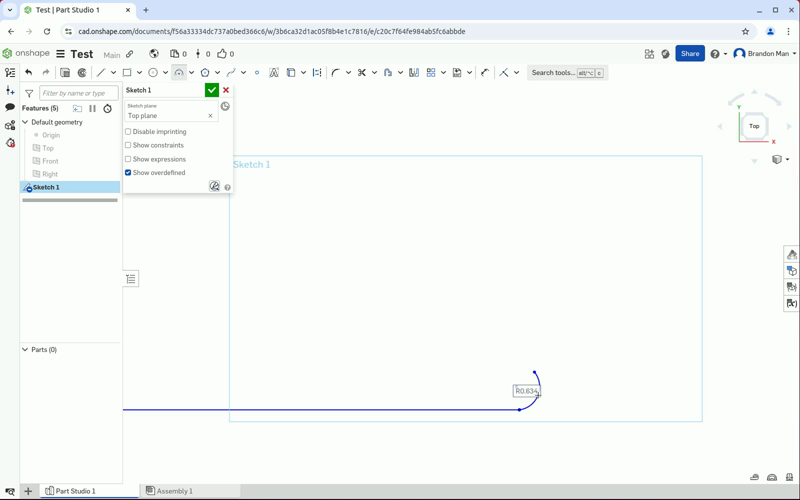
scroll(-6)
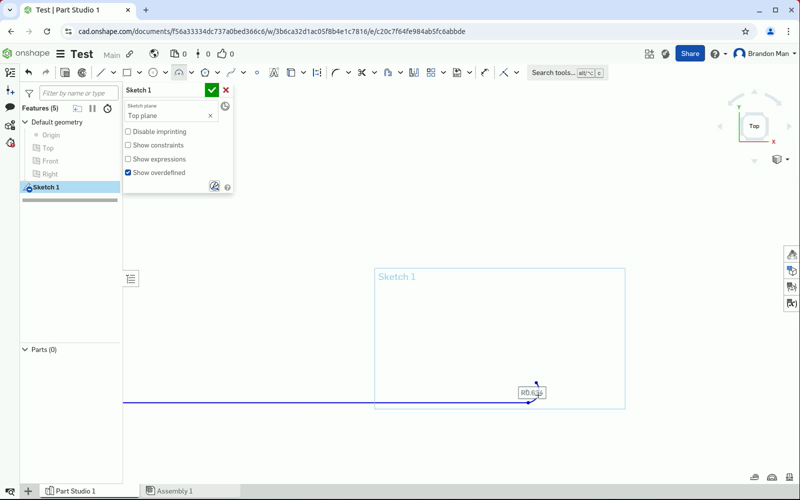
scroll(-6)
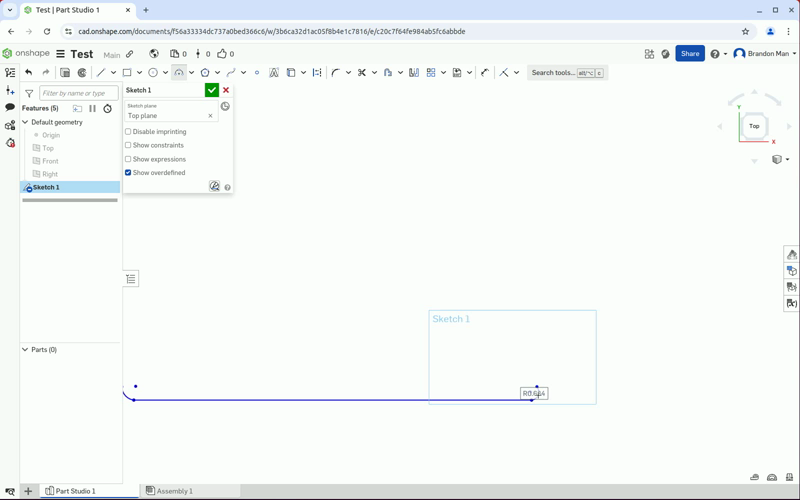
scroll(-6)
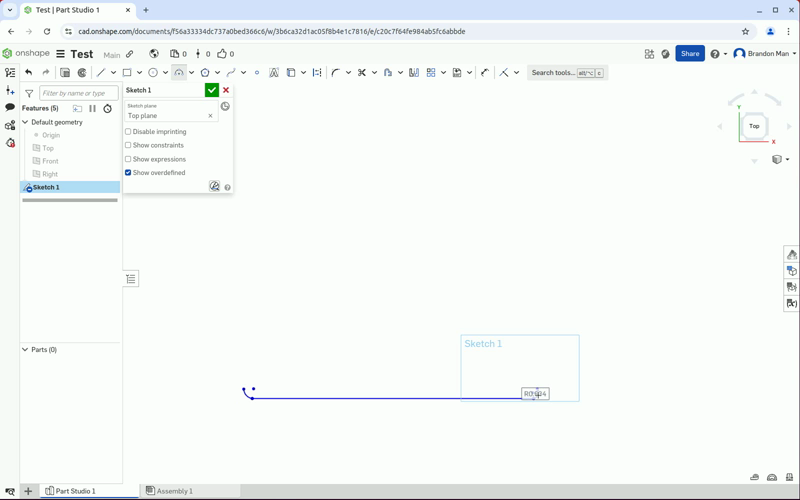
scroll(-6)
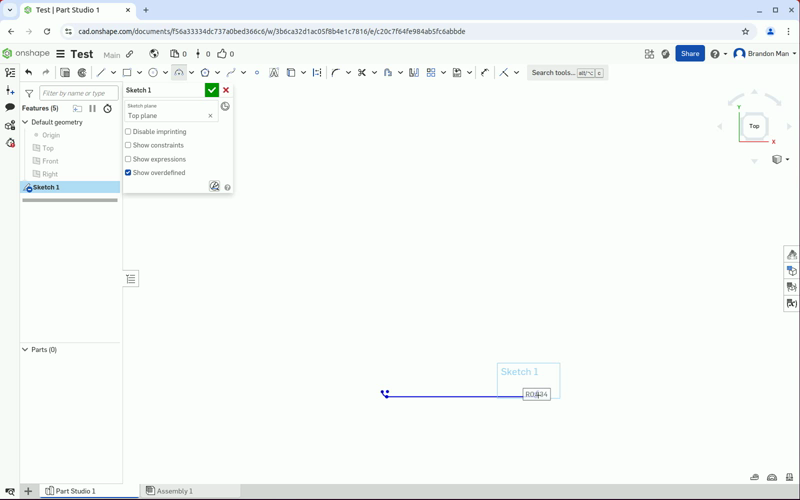
key_up(shift)
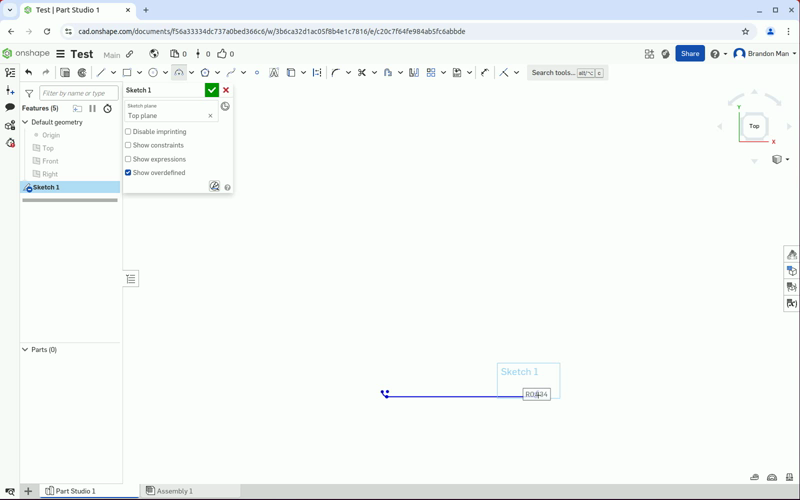
key(esc)
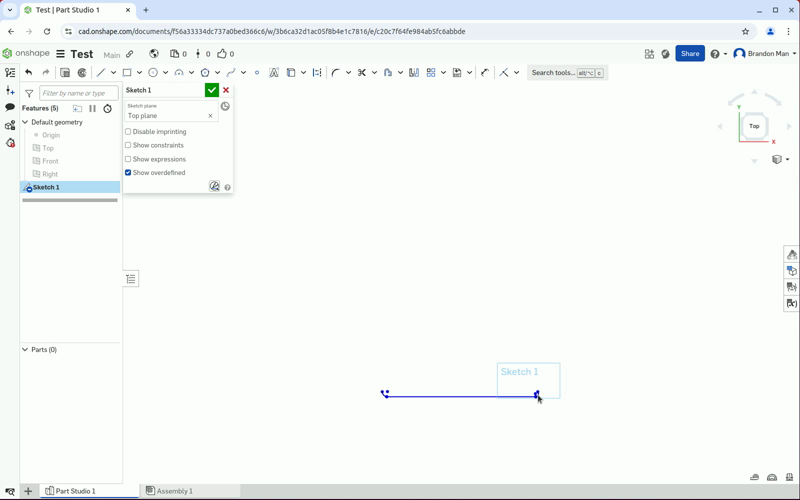
key(l)
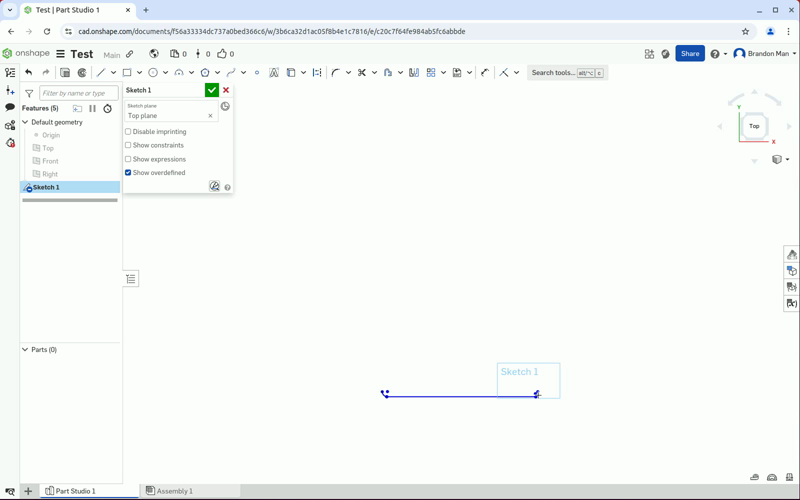
mouse_move(537, 391)
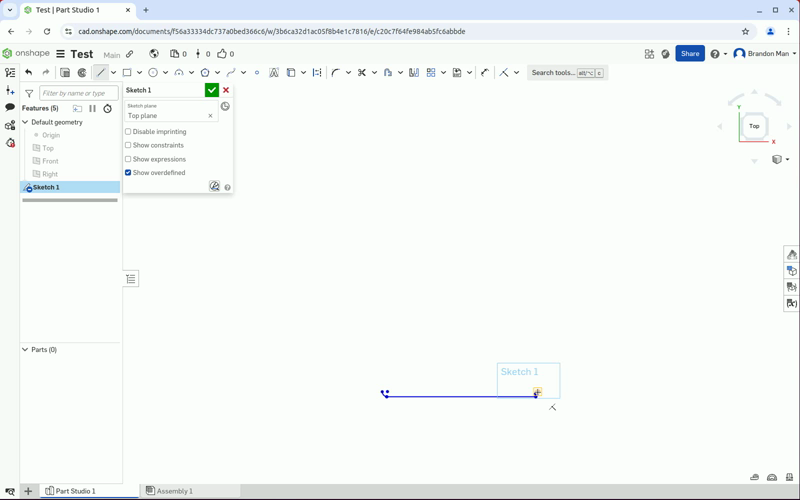
scroll(6)
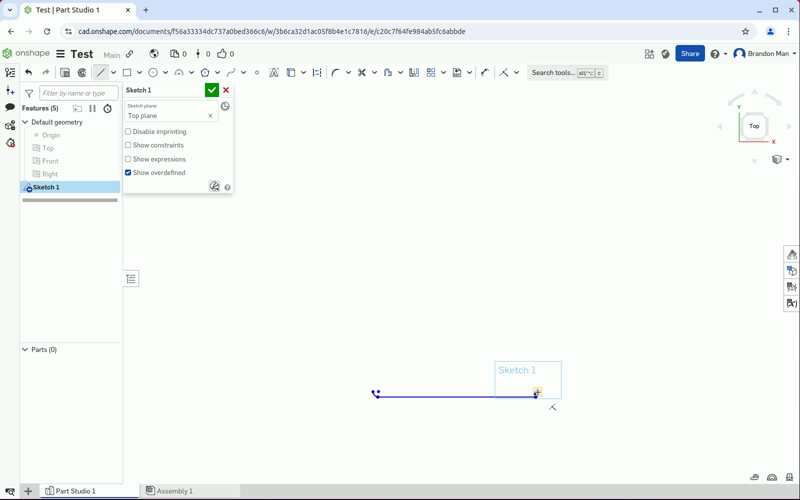
scroll(6)
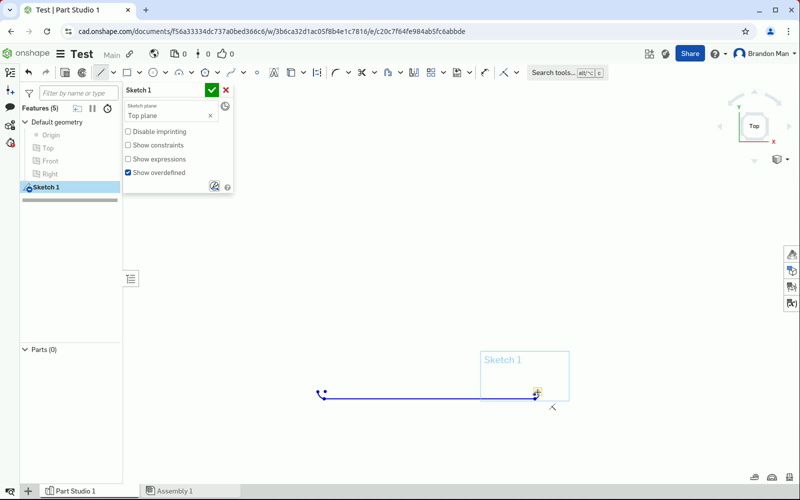
scroll(6)
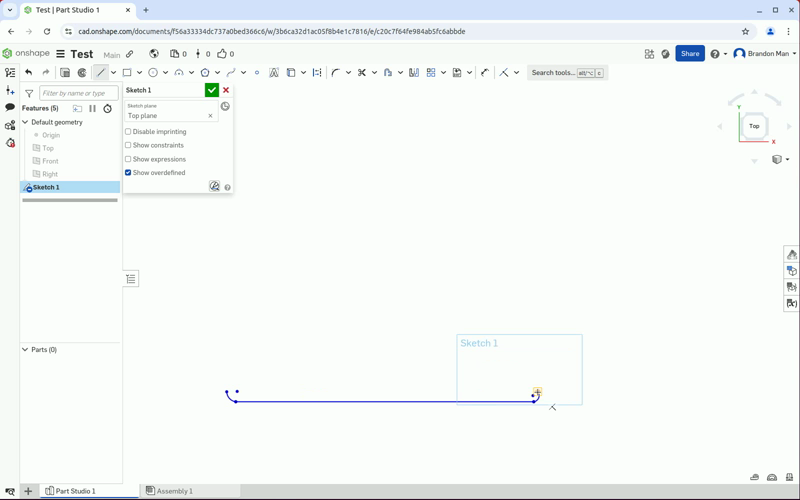
scroll(6)
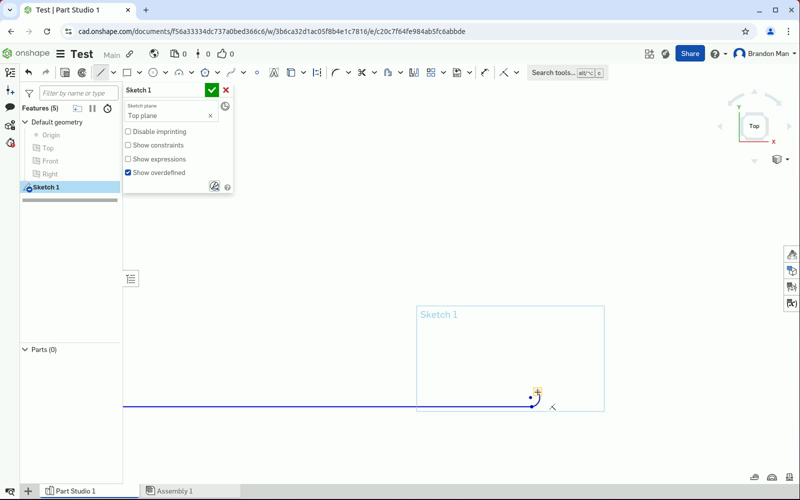
scroll(6)
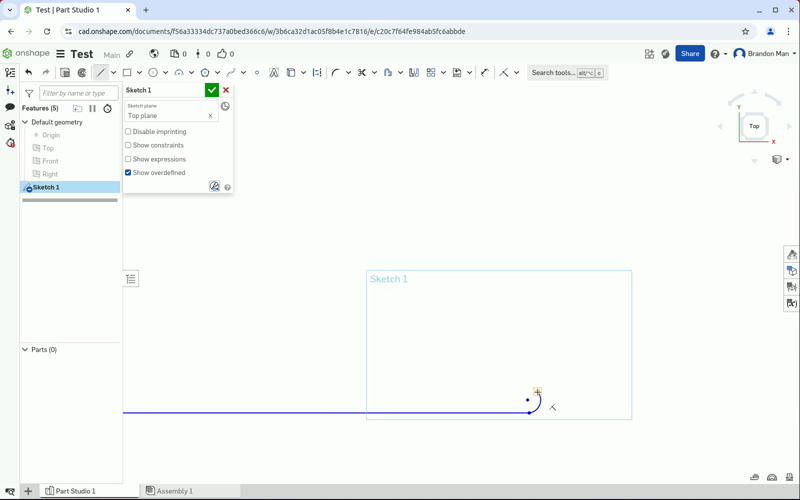
scroll(6)
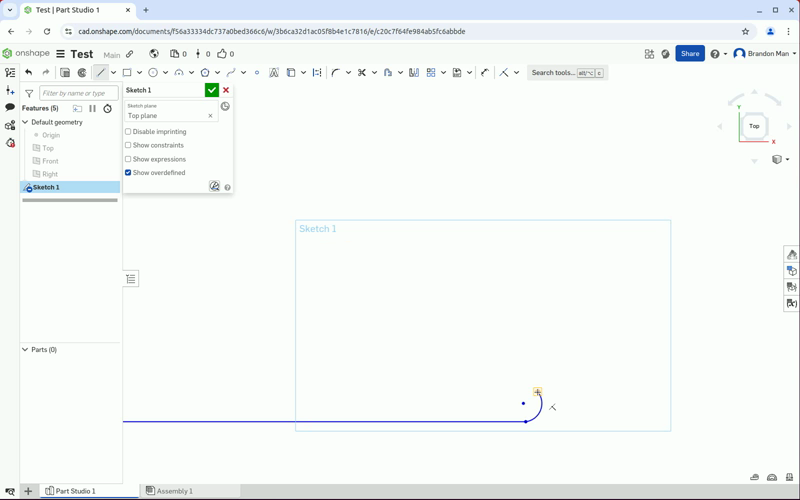
scroll(6)
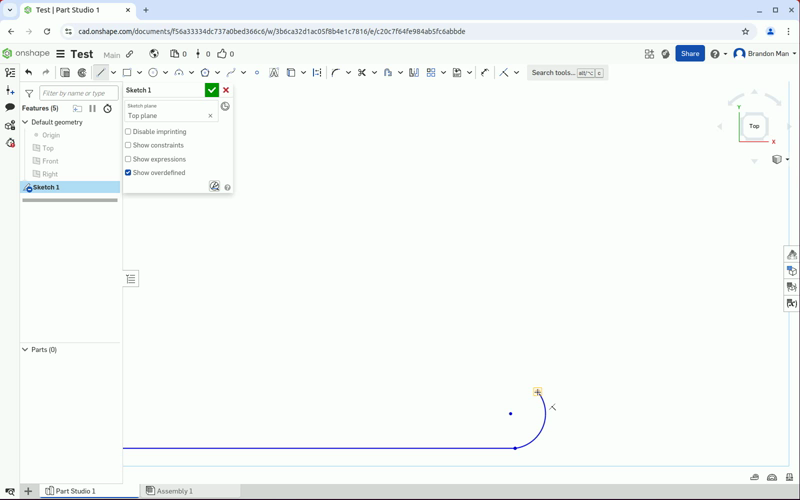
click(537, 391)
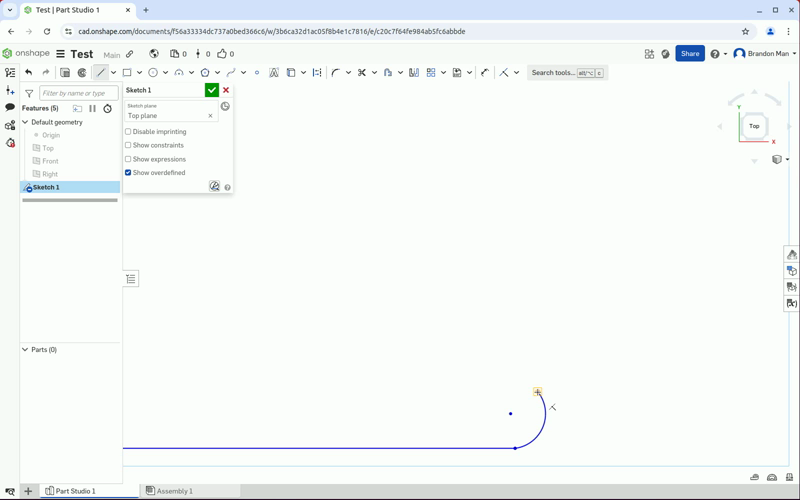
scroll(-6)
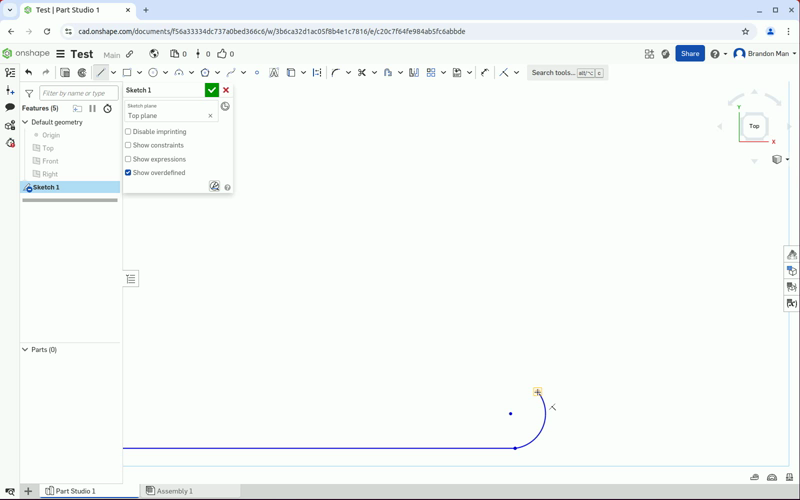
scroll(-6)
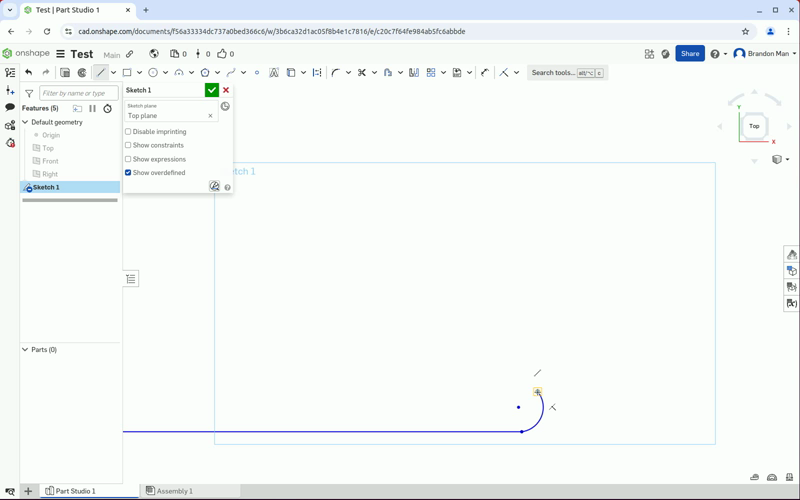
scroll(-6)
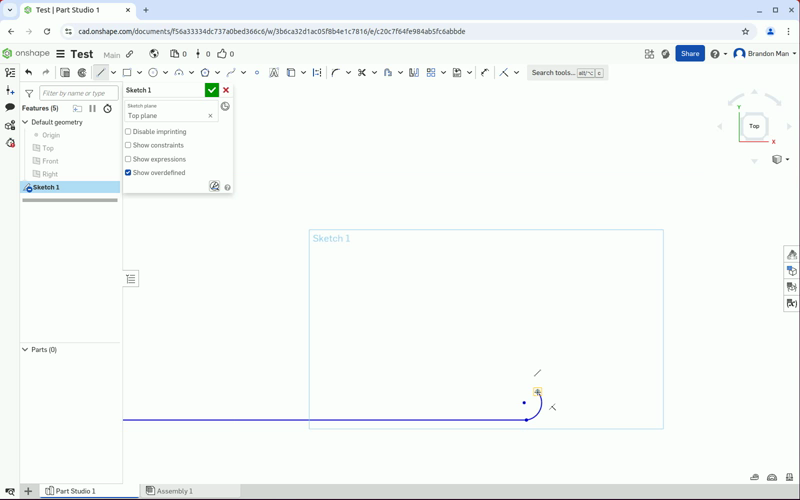
scroll(-6)
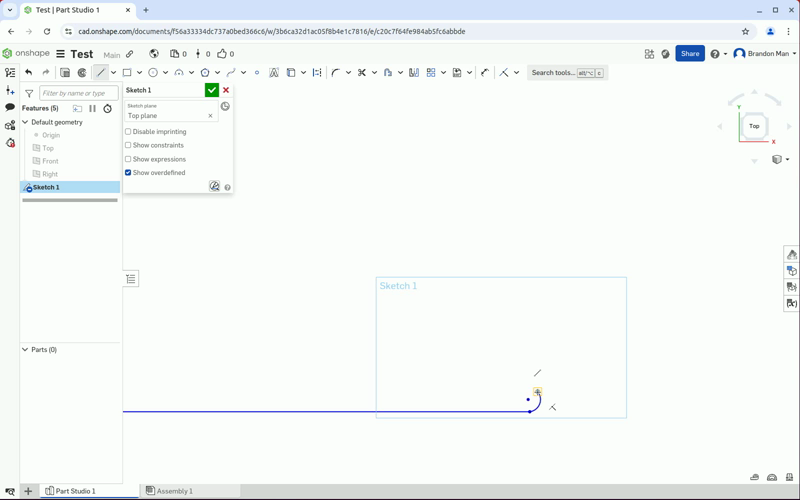
scroll(-6)
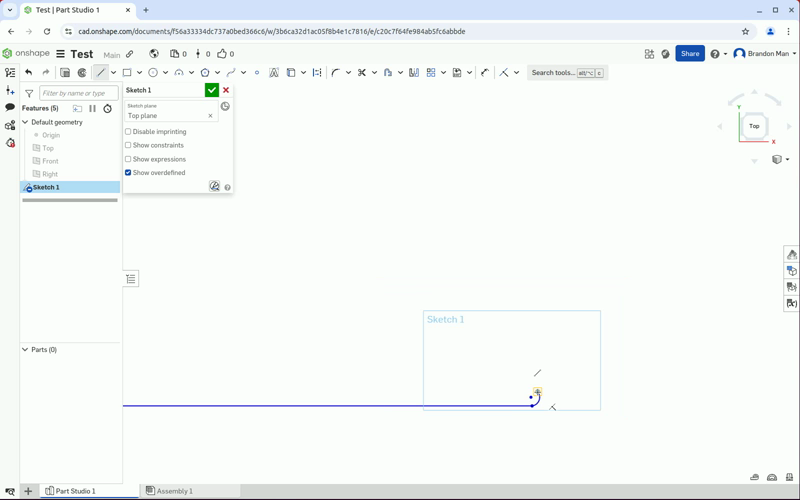
scroll(-6)
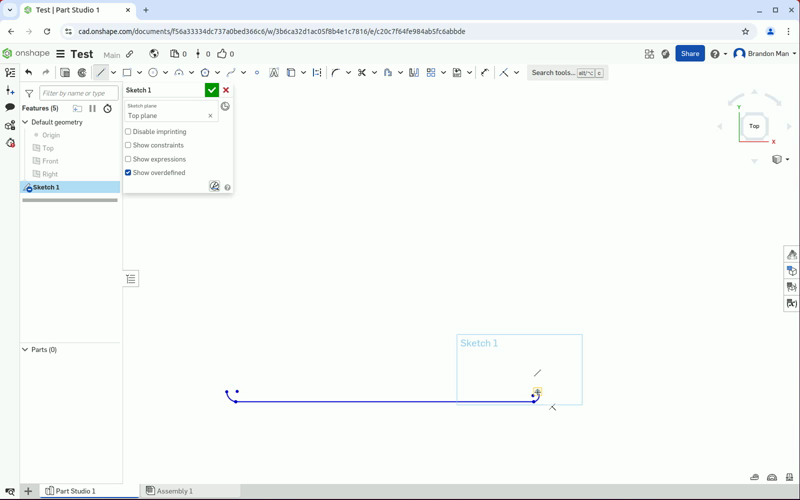
scroll(-6)
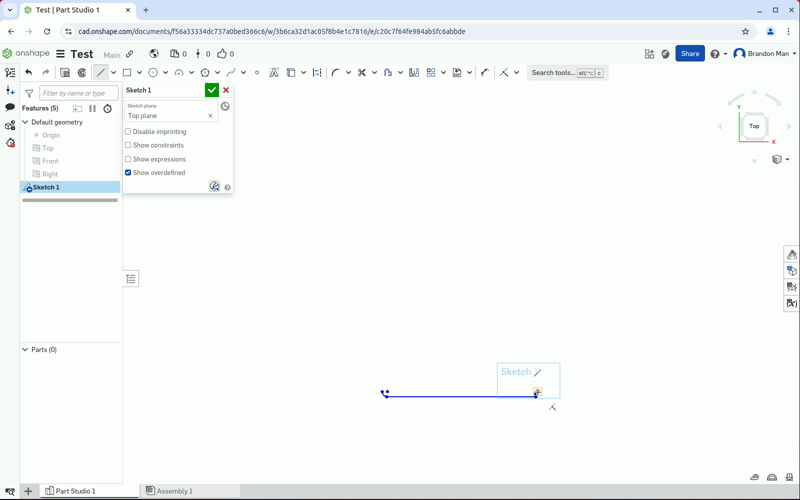
key_down(shift)
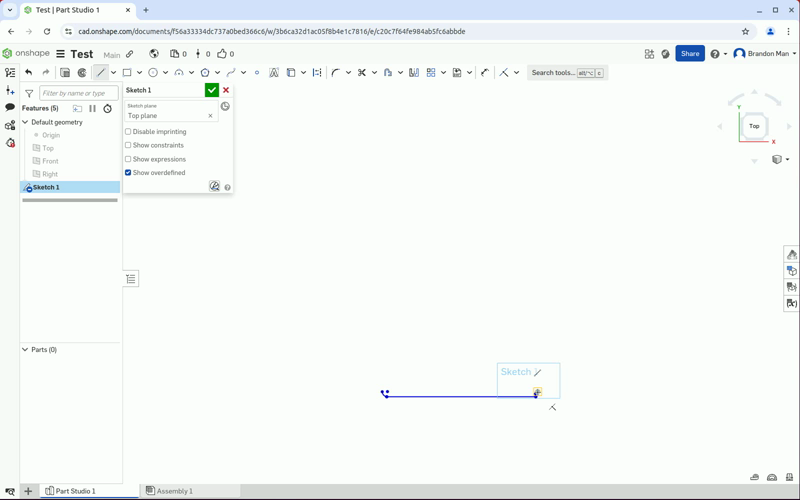
mouse_move(537, 176)
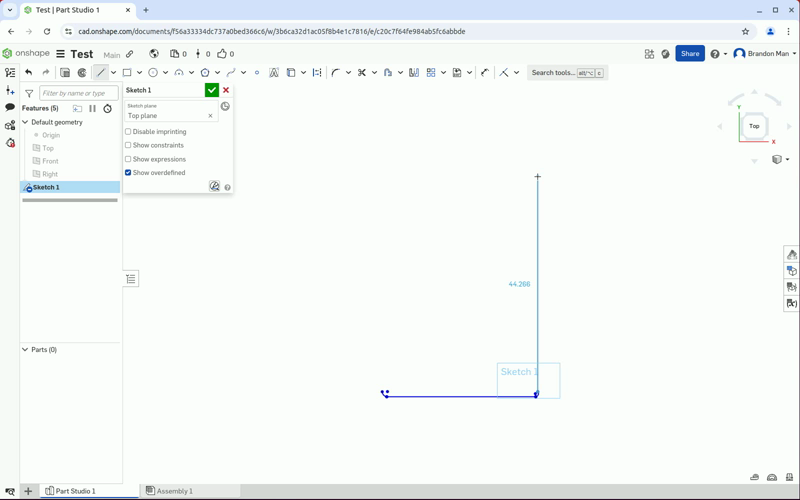
click(537, 176)
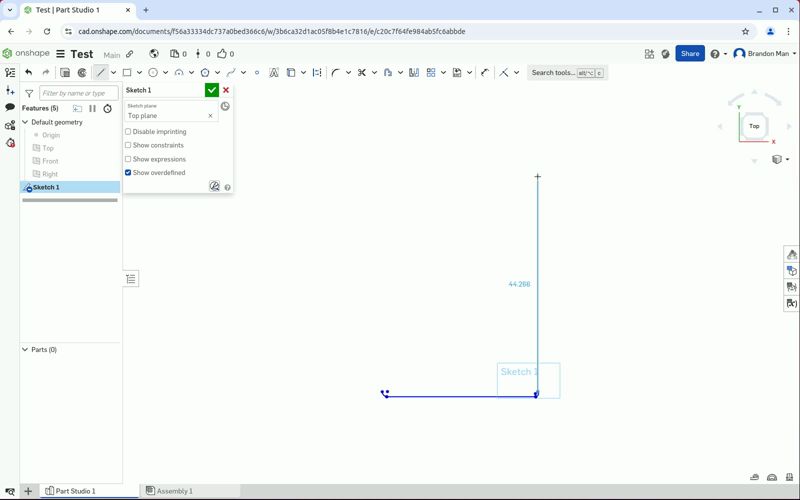
key_up(shift)
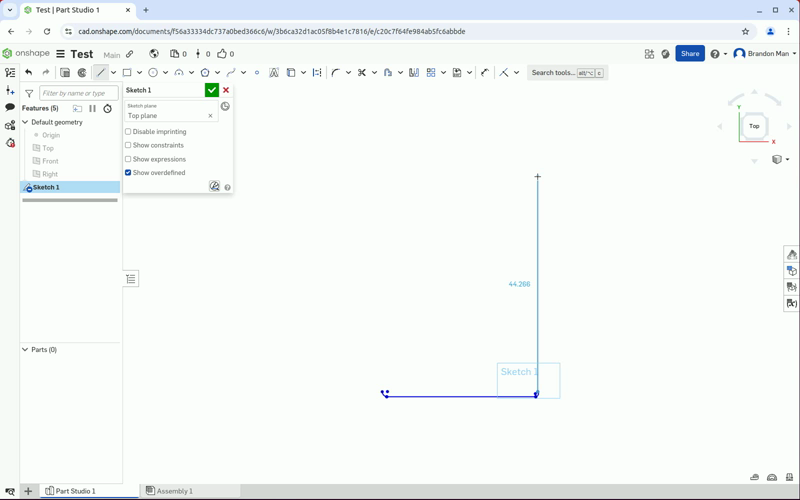
key(esc)
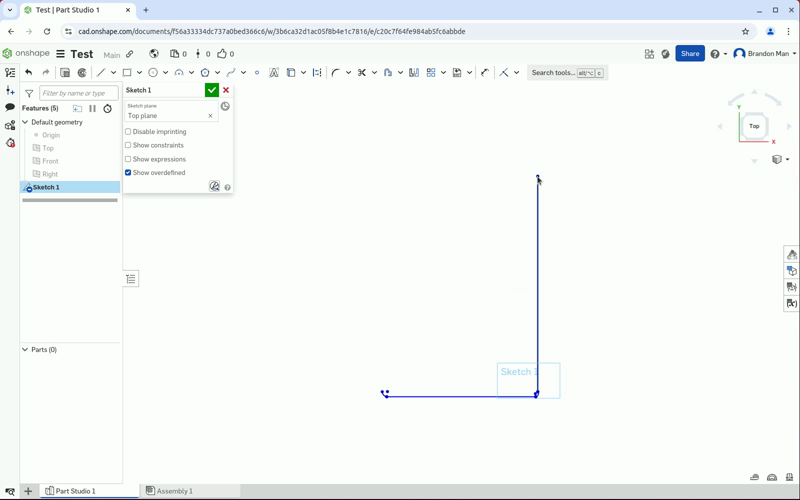
key(a)
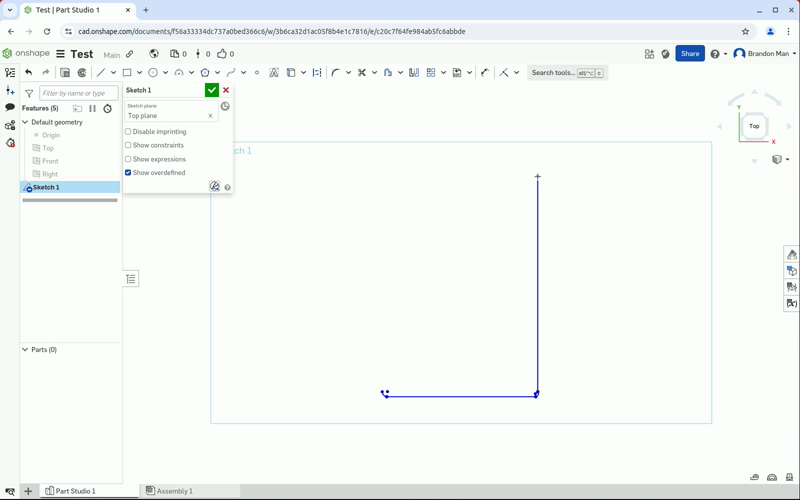
mouse_move(537, 176)
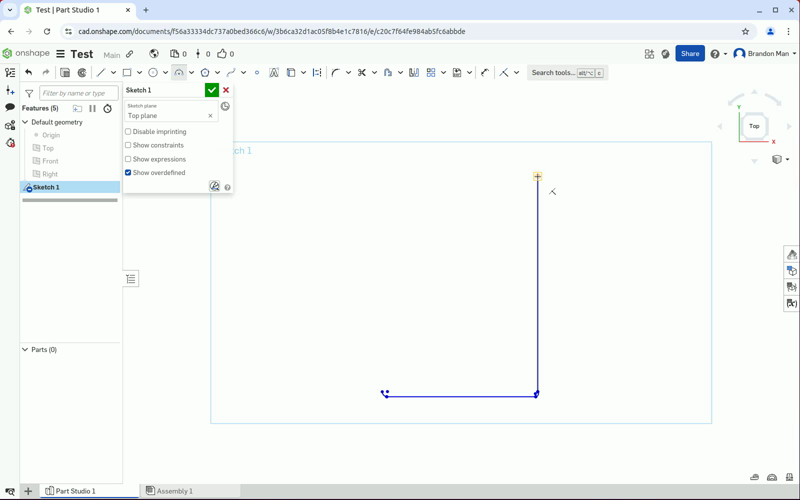
click(537, 176)
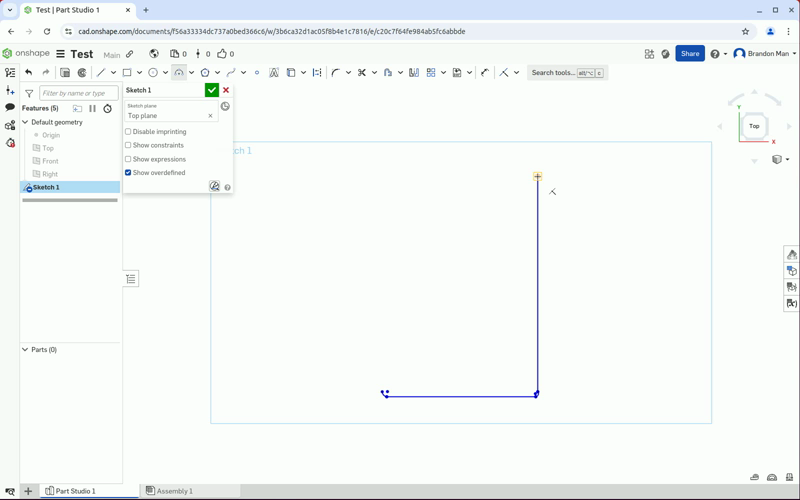
key_down(shift)
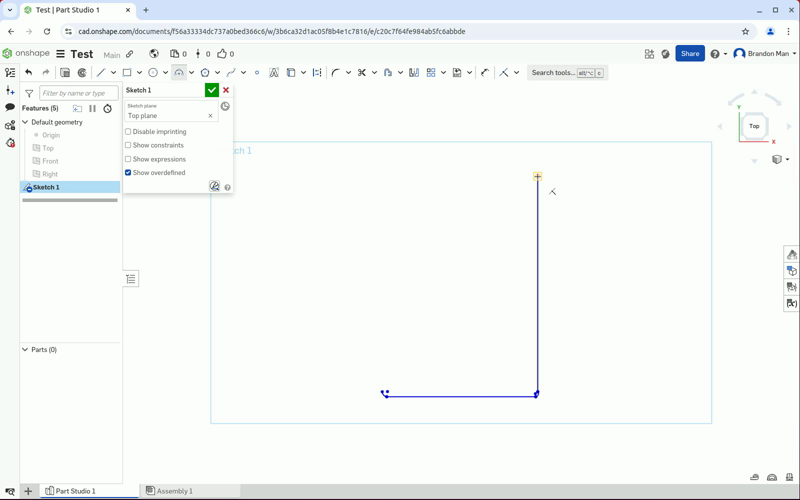
mouse_move(535, 171)
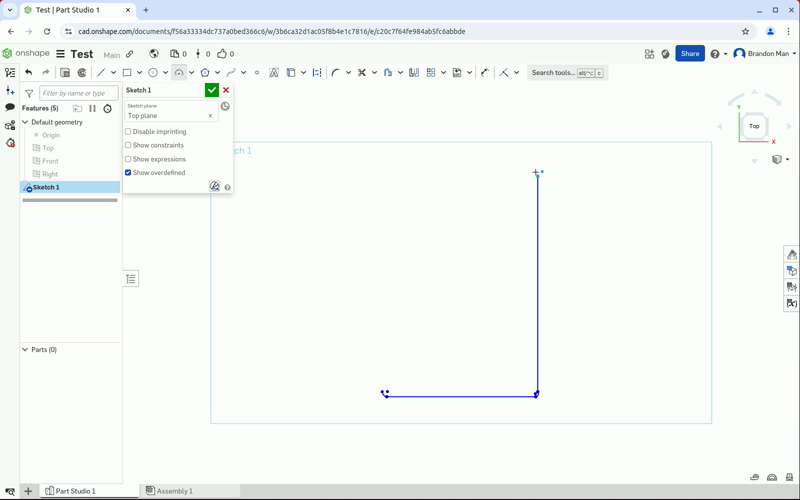
scroll(6)
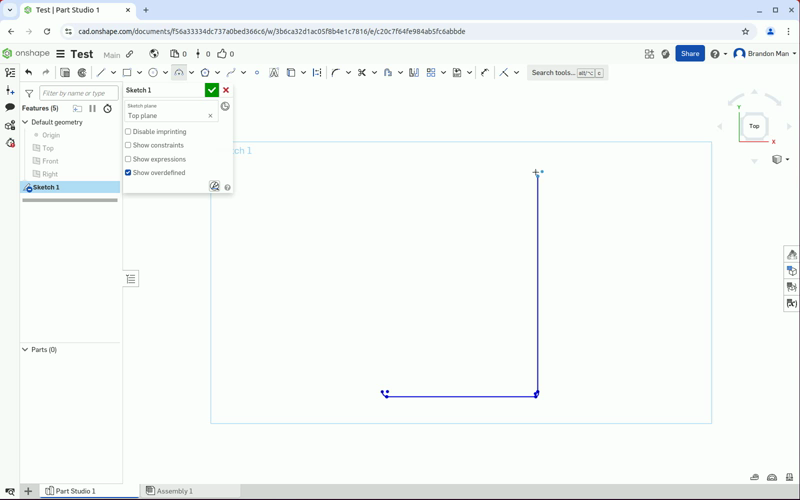
scroll(6)
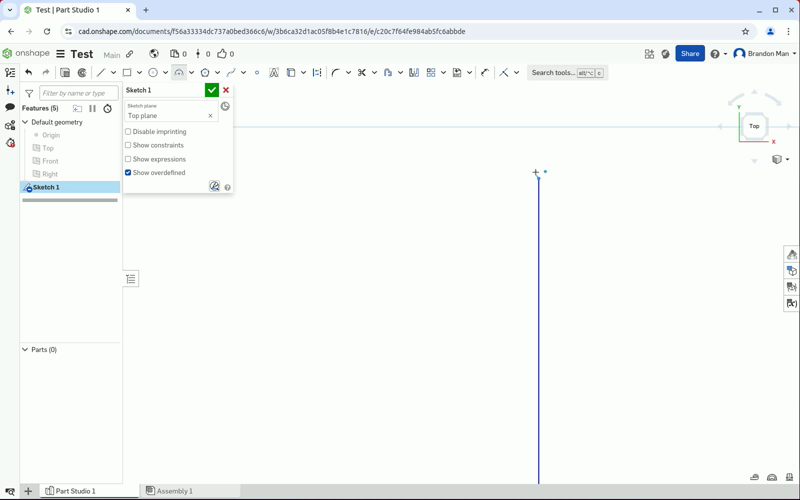
scroll(6)
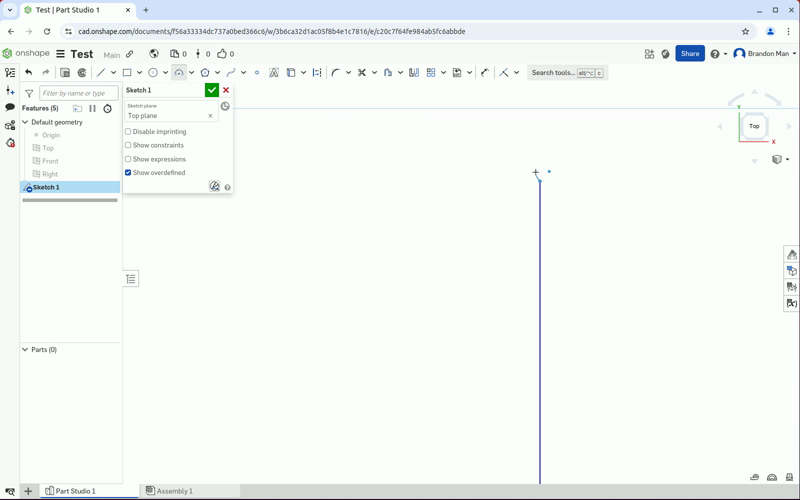
scroll(6)
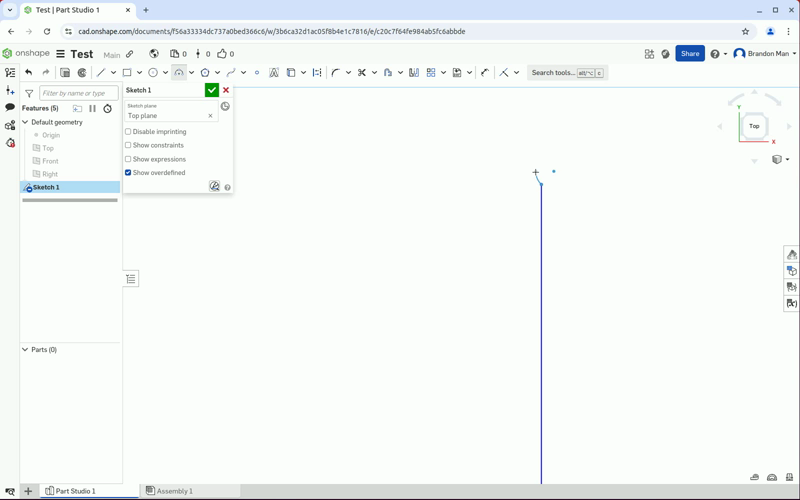
scroll(6)
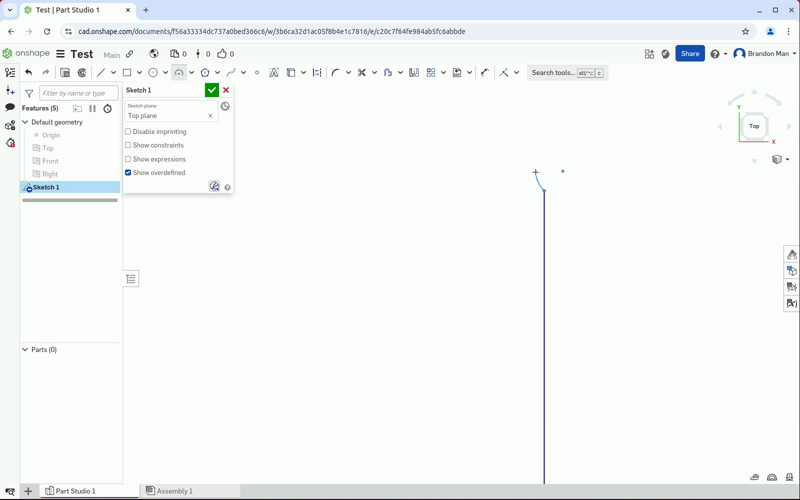
scroll(6)
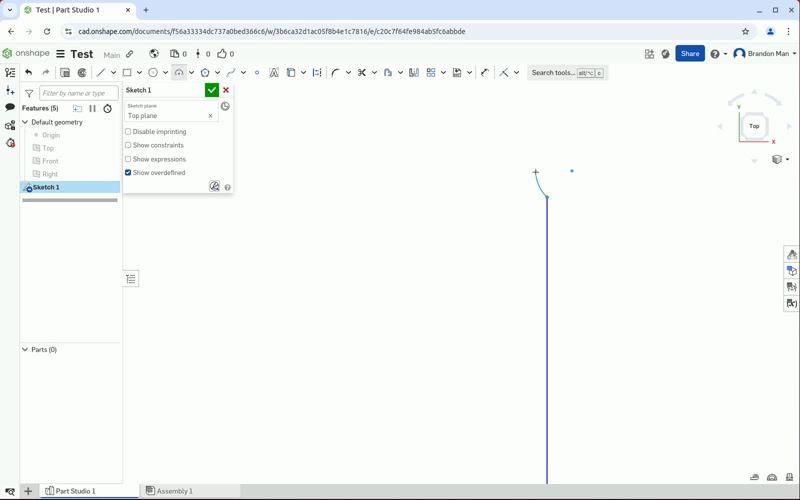
scroll(6)
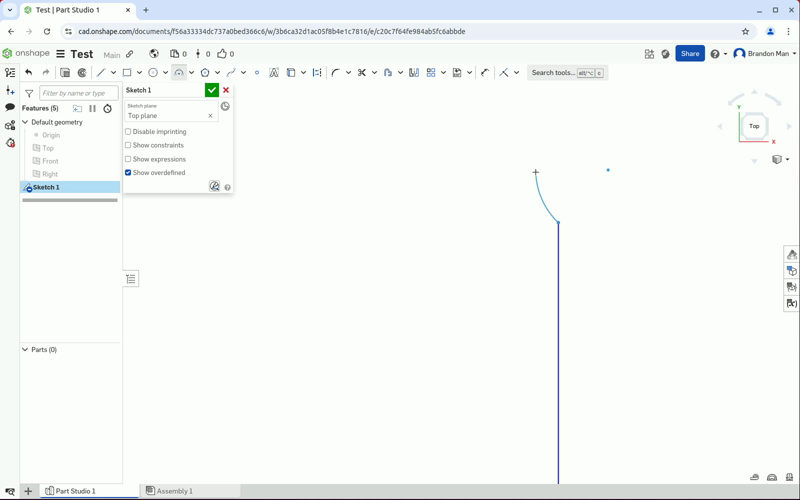
click(535, 171)
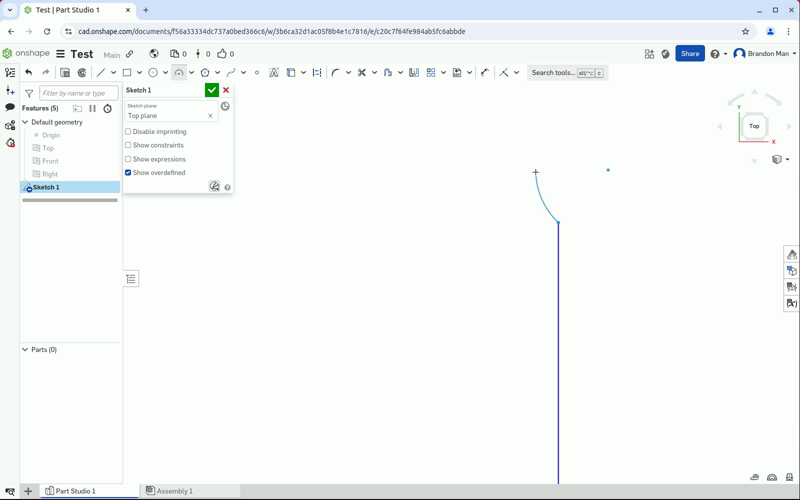
scroll(-6)
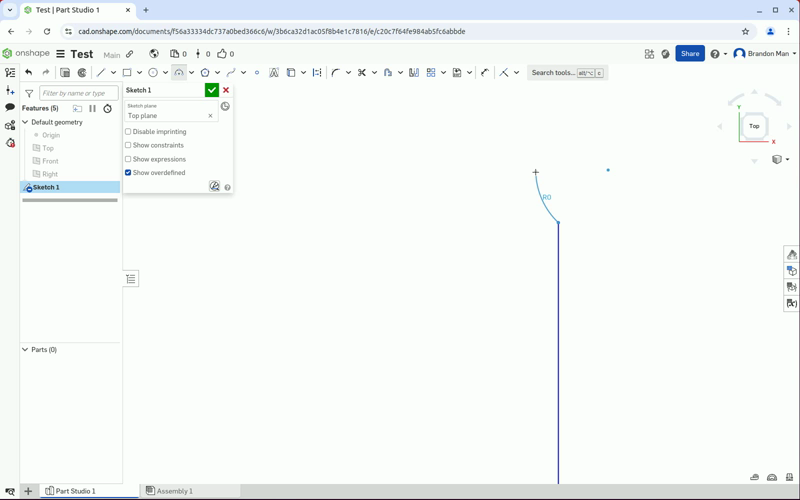
scroll(-6)
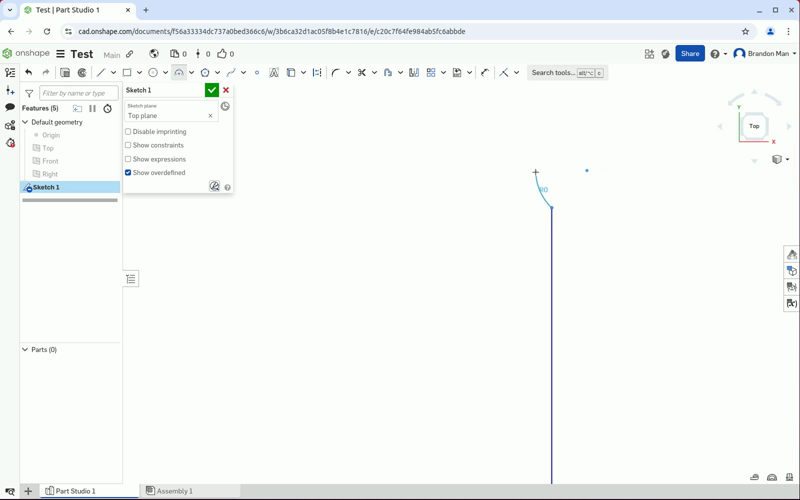
scroll(-6)
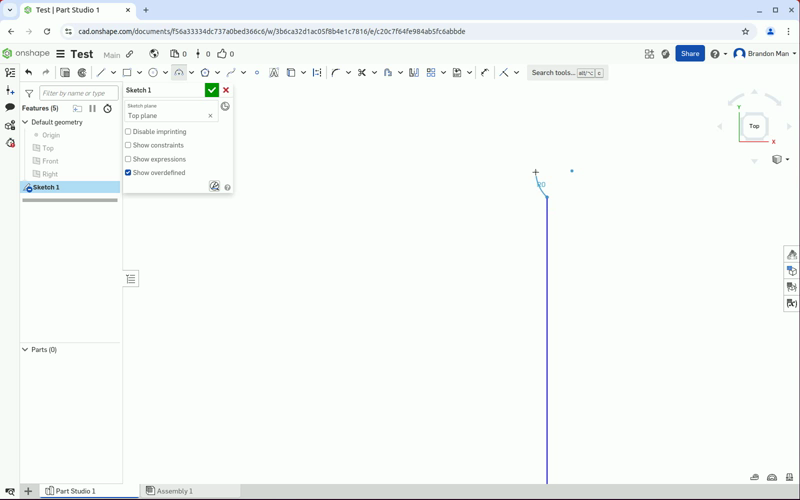
scroll(-6)
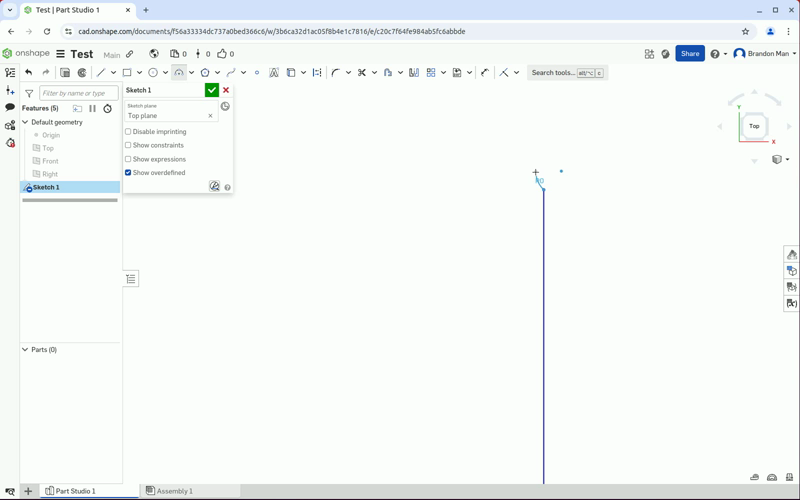
scroll(-6)
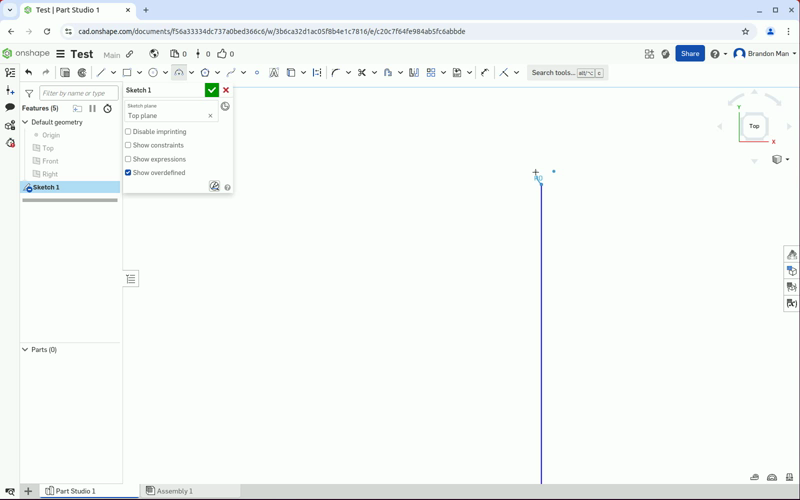
scroll(-6)
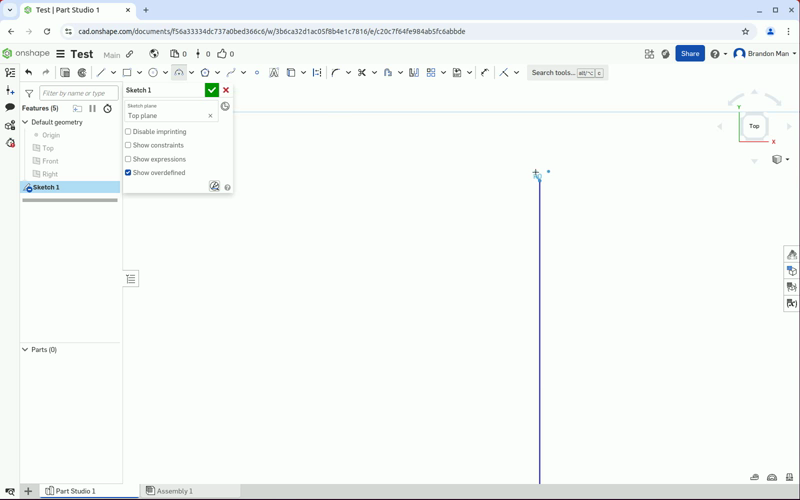
scroll(-6)
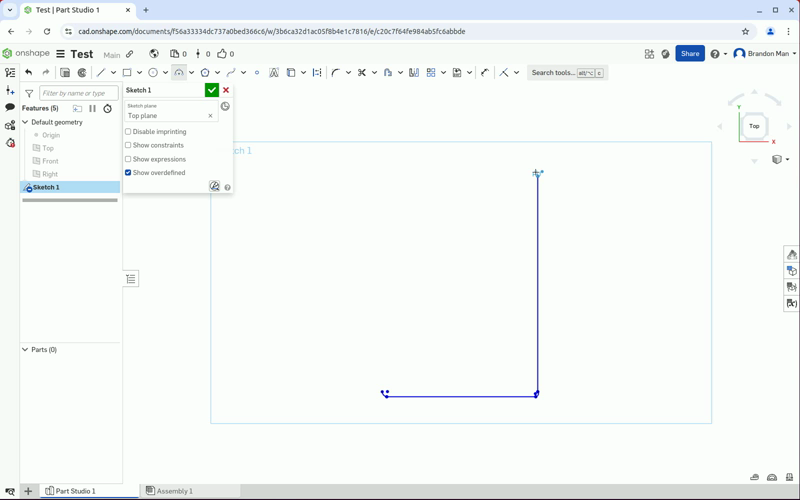
mouse_move(538, 173)
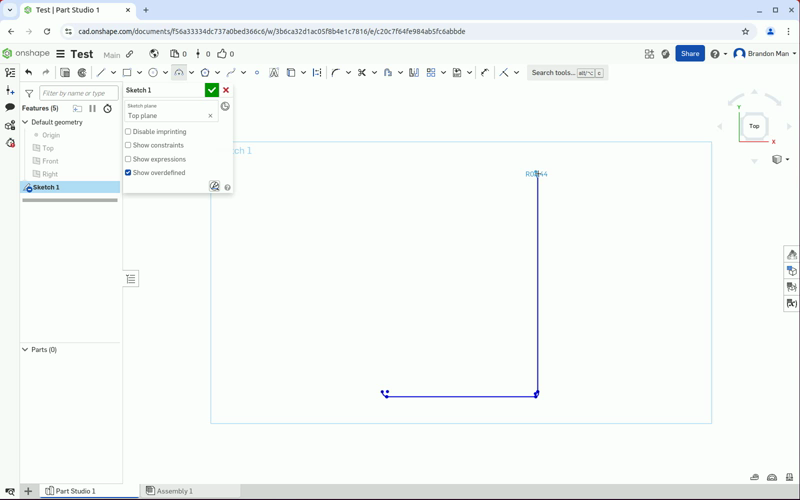
scroll(6)
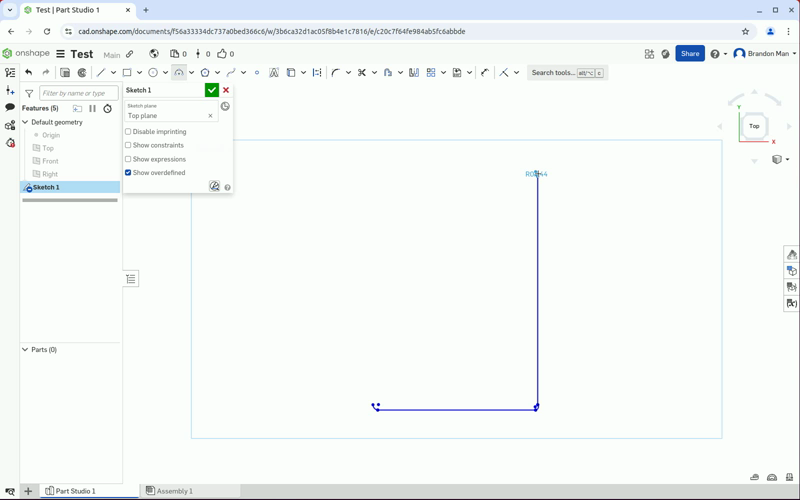
scroll(6)
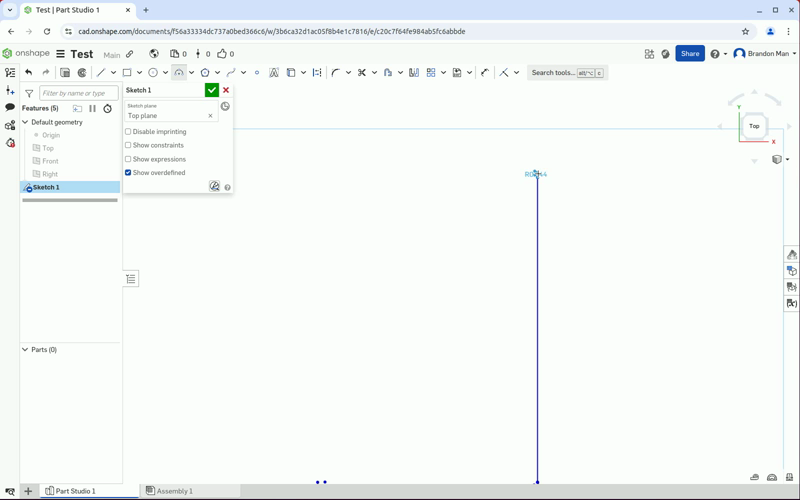
scroll(6)
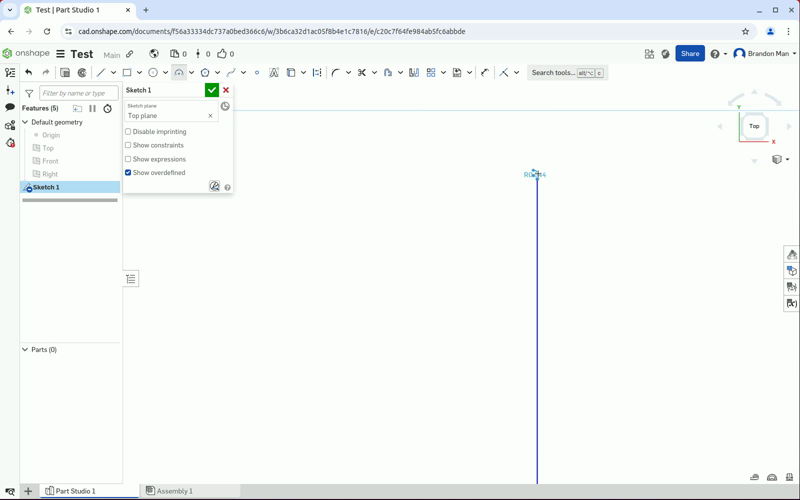
scroll(6)
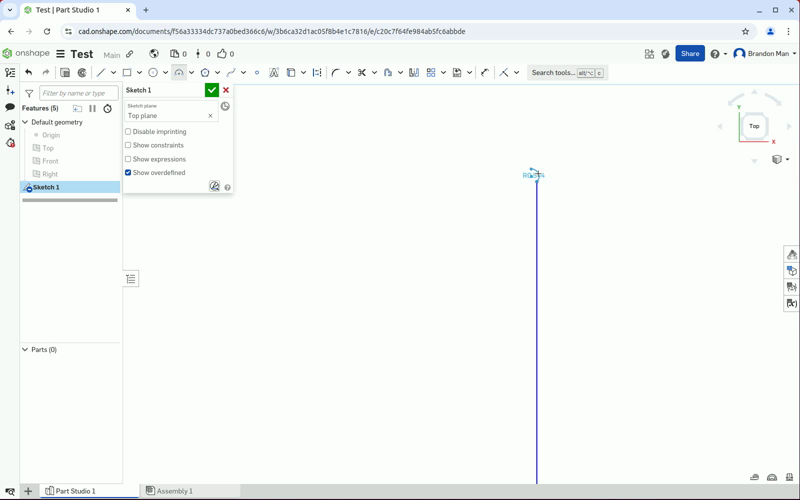
scroll(6)
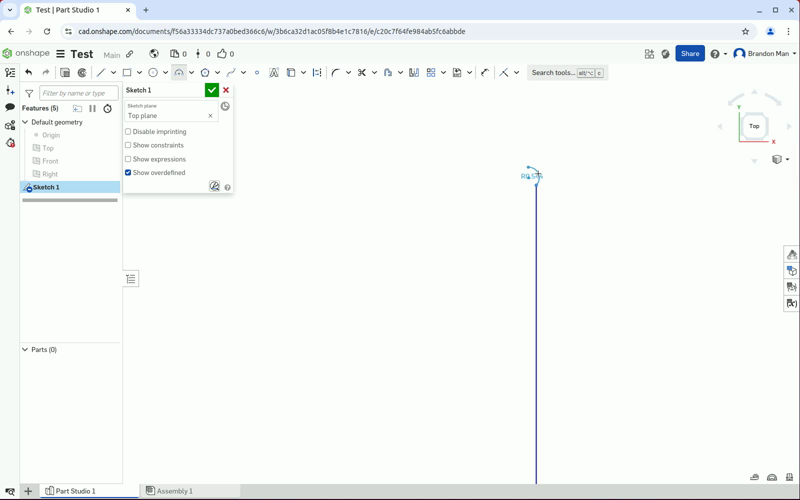
scroll(6)
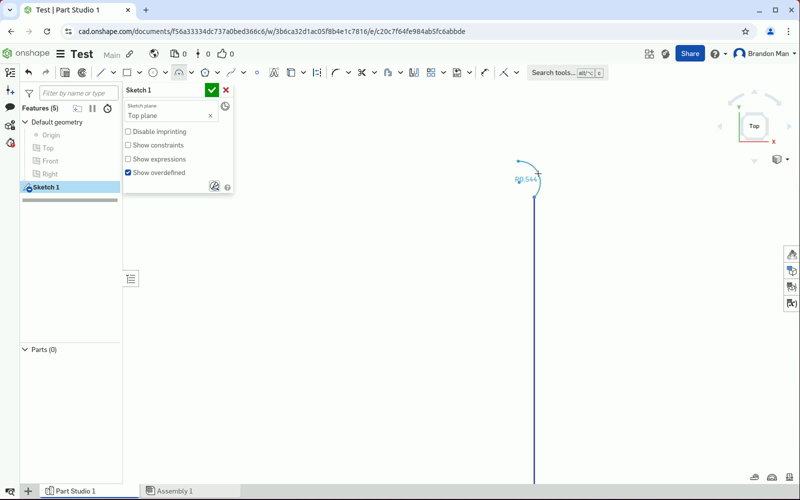
scroll(6)
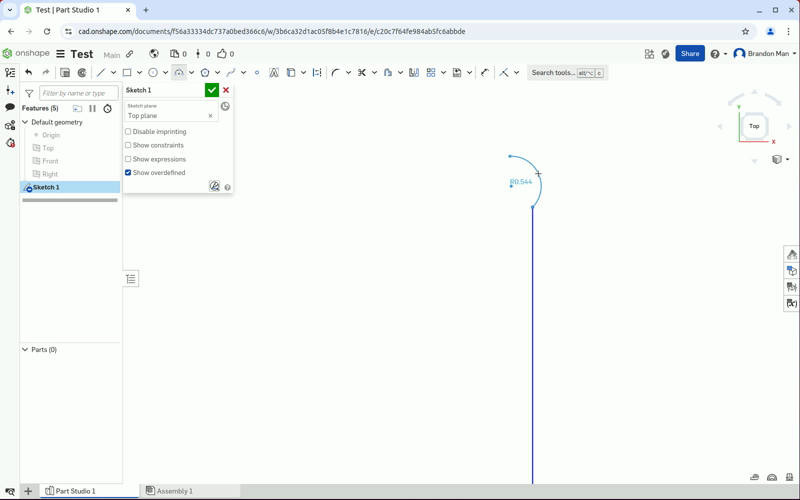
click(538, 173)
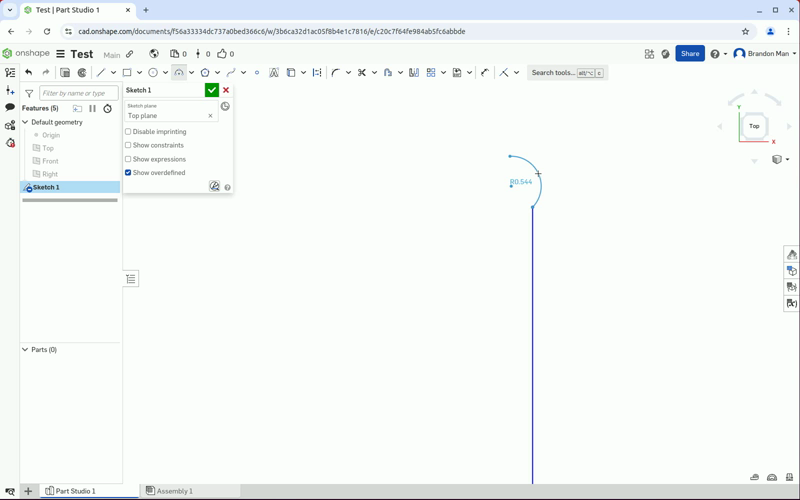
scroll(-6)
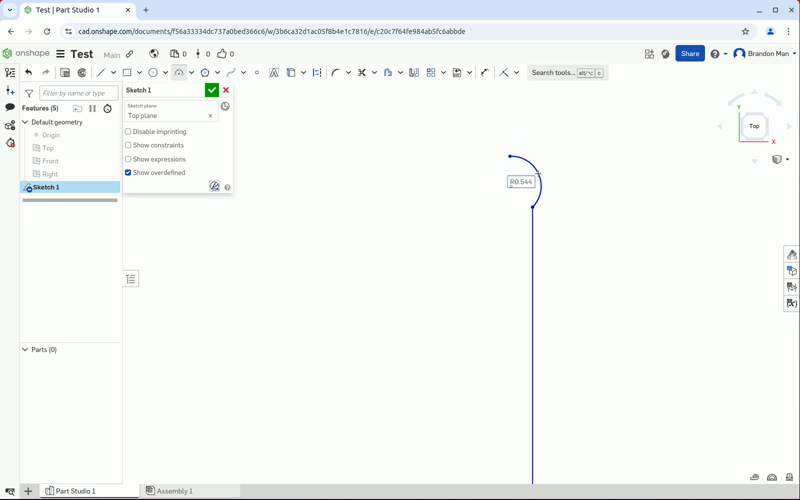
scroll(-6)
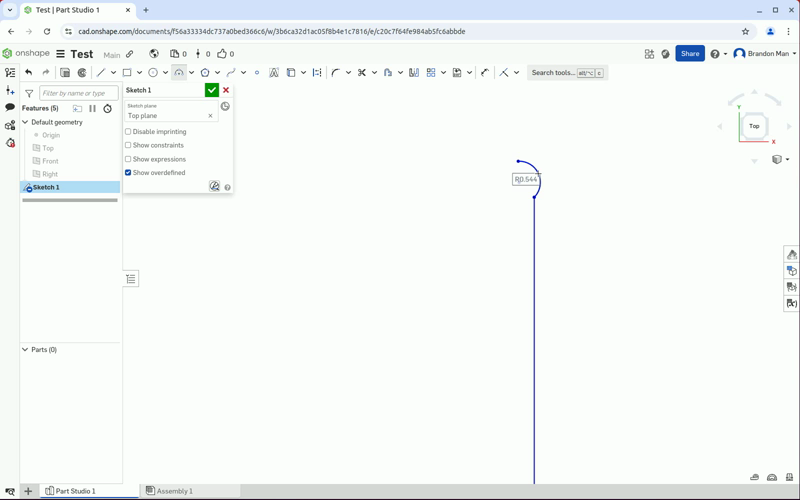
scroll(-6)
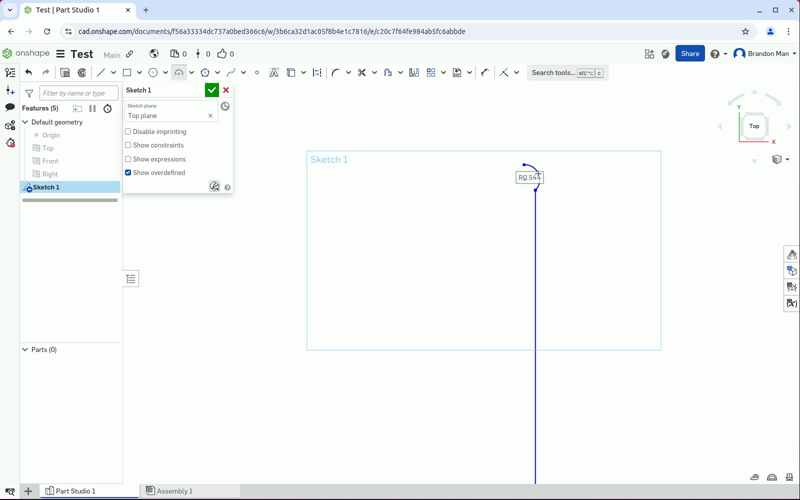
scroll(-6)
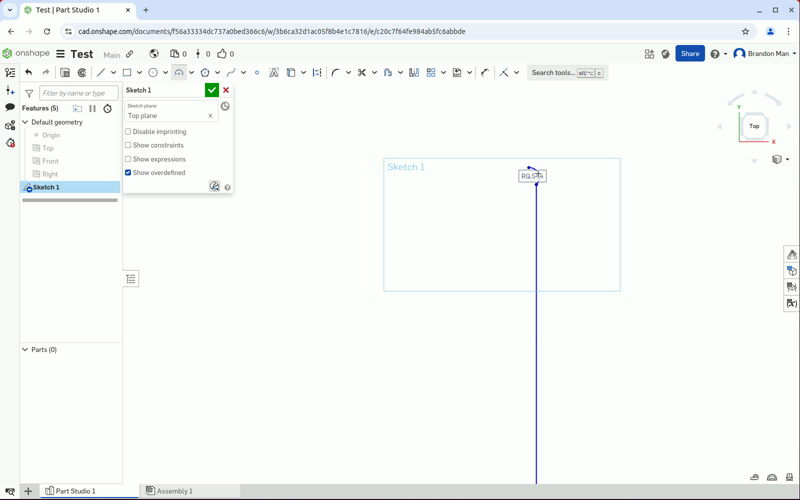
scroll(-6)
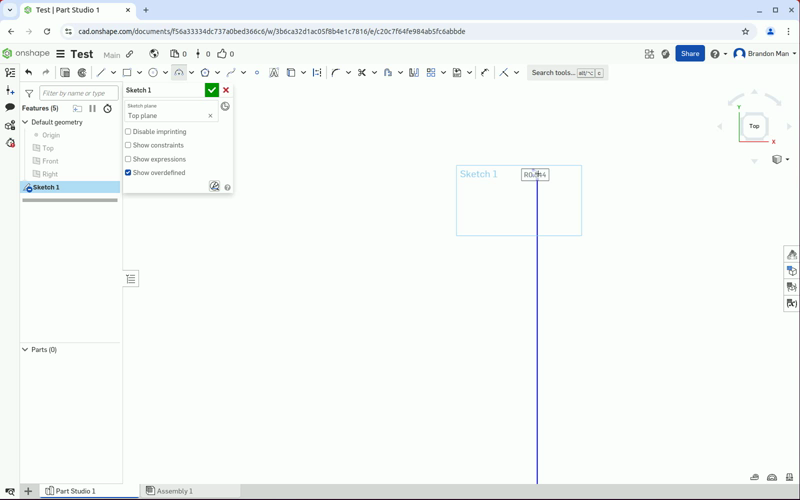
scroll(-6)
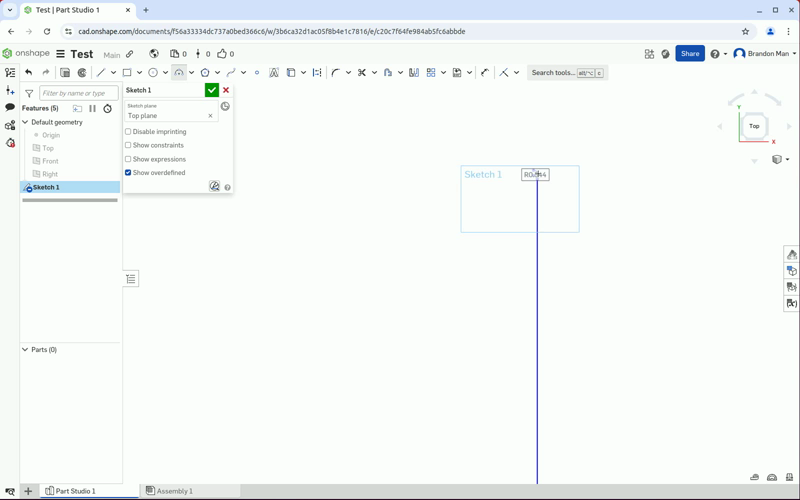
scroll(-6)
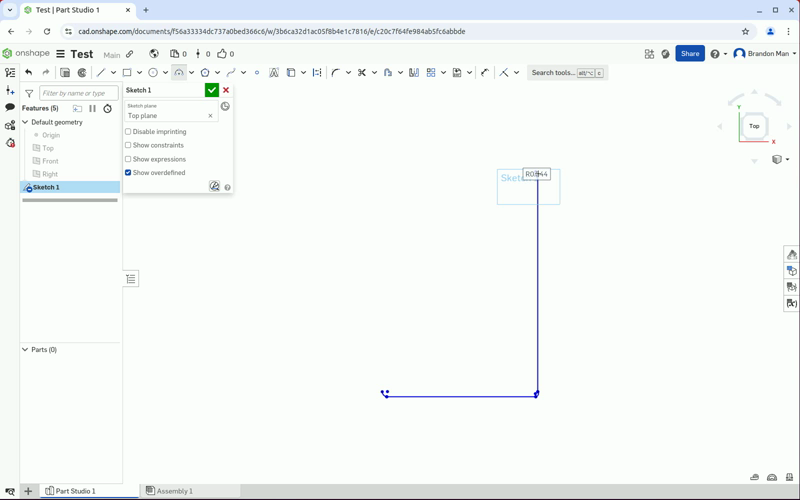
key_up(shift)
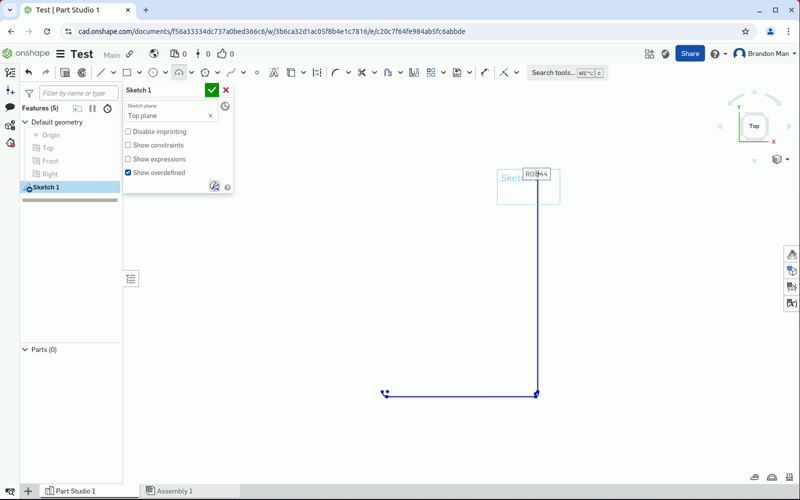
key(esc)
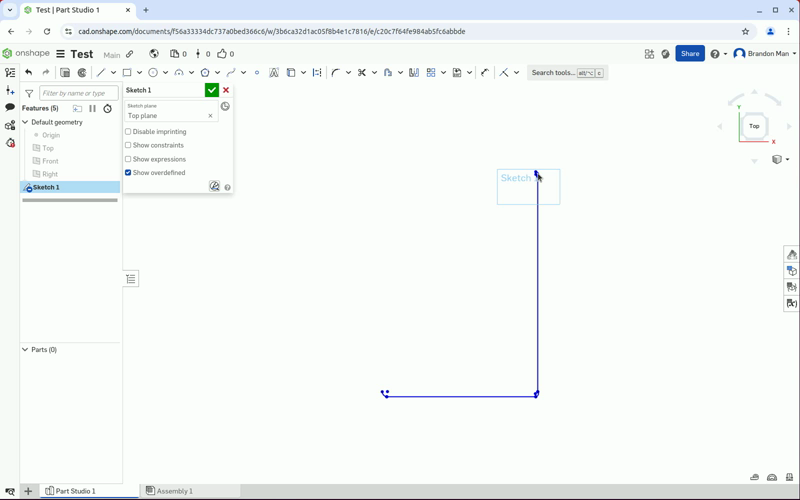
key(l)
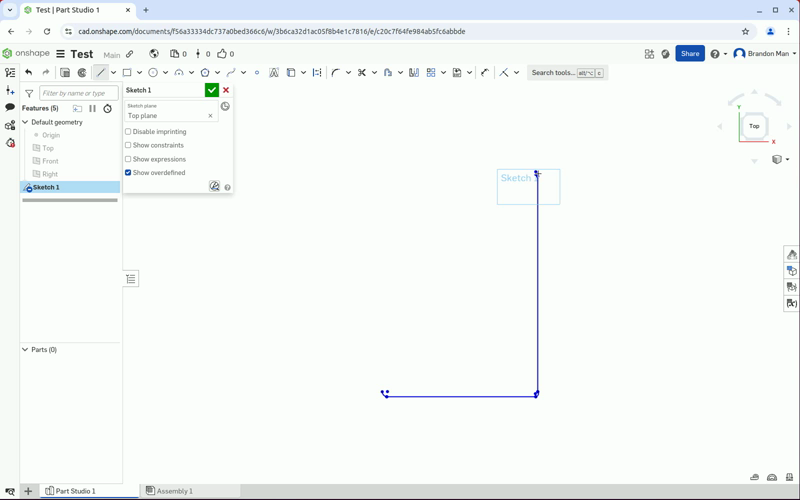
mouse_move(535, 171)
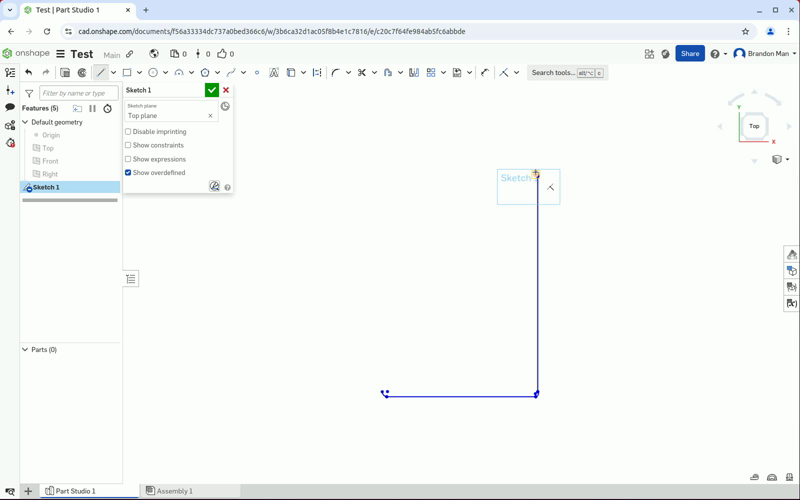
scroll(6)
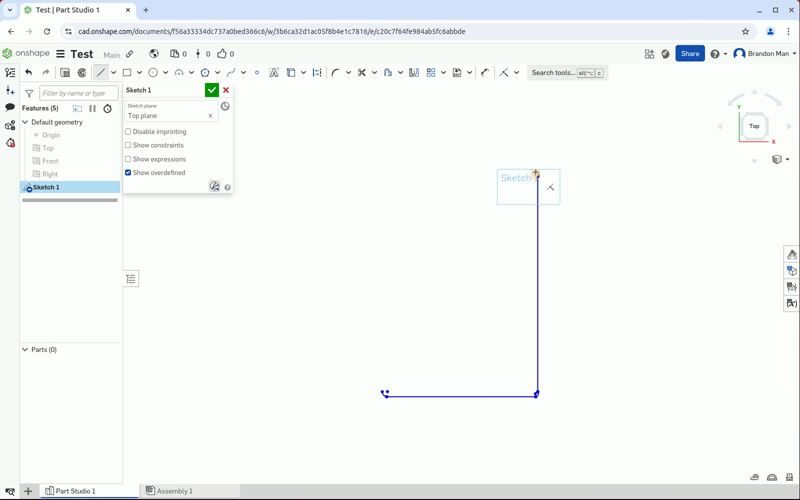
scroll(6)
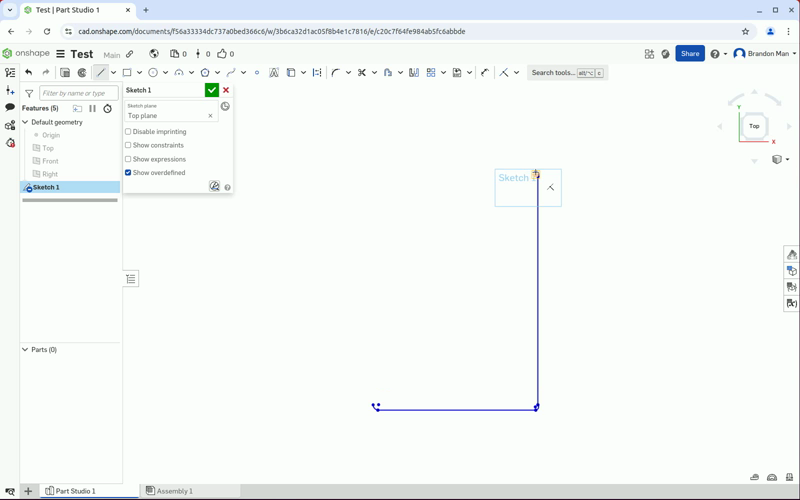
scroll(6)
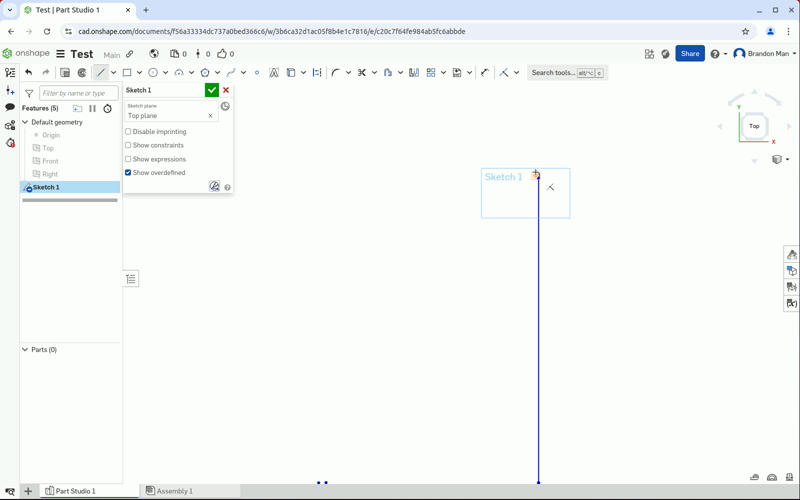
scroll(6)
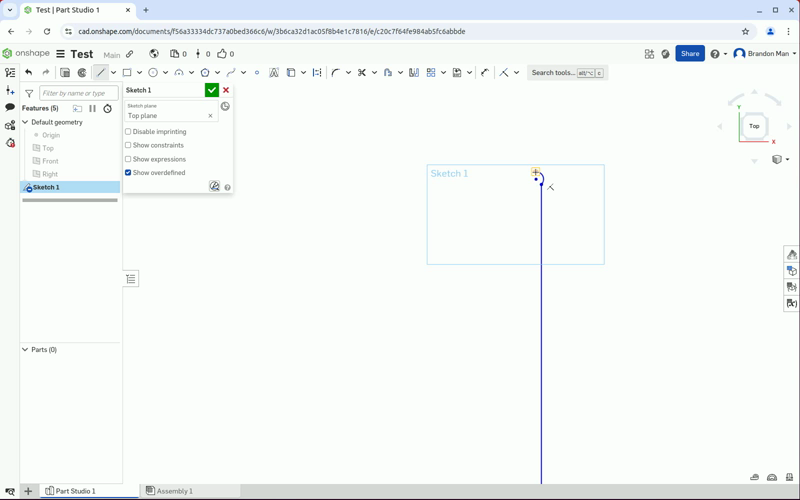
scroll(6)
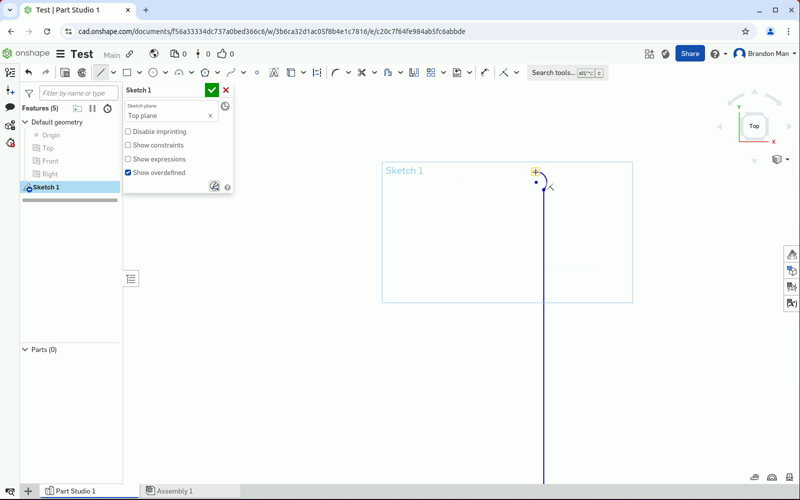
scroll(6)
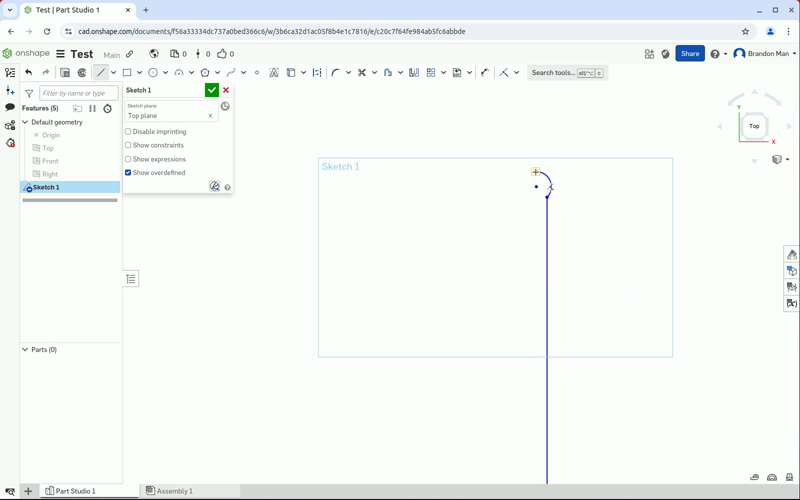
scroll(6)
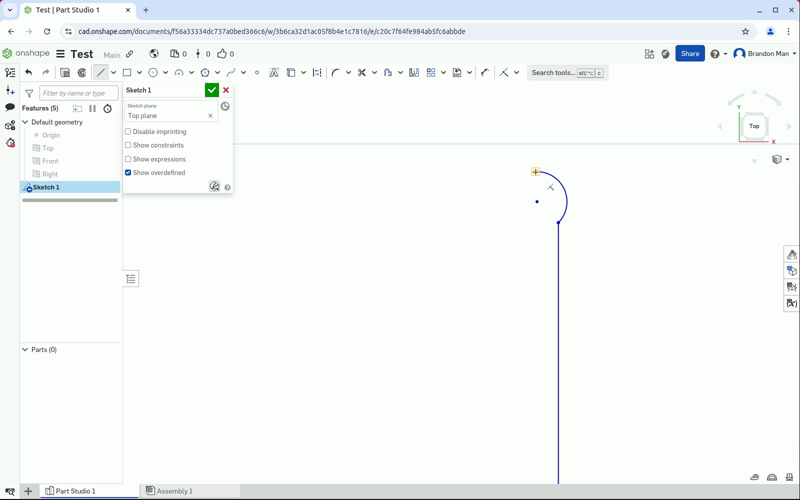
click(535, 171)
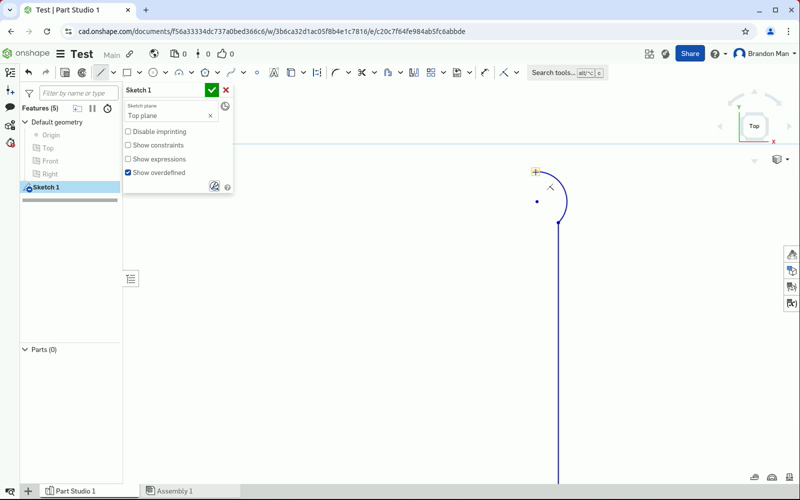
scroll(-6)
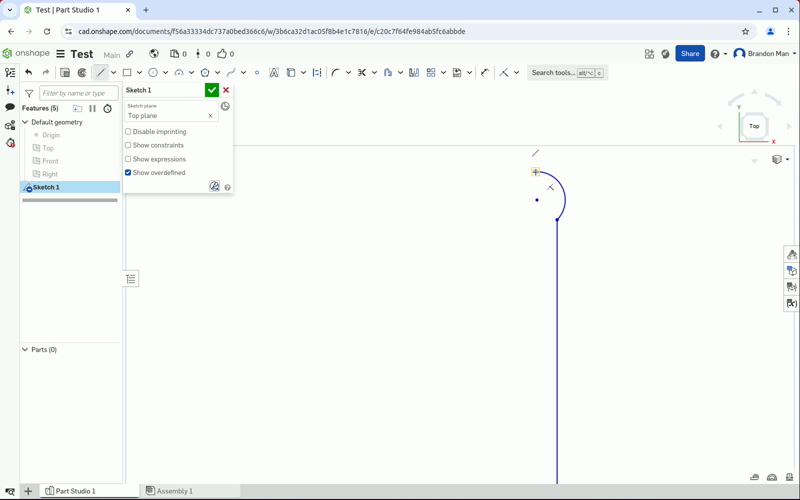
scroll(-6)
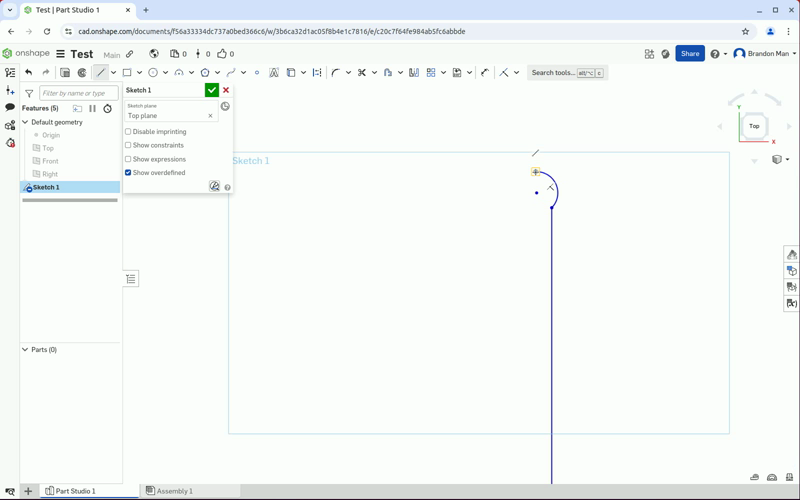
scroll(-6)
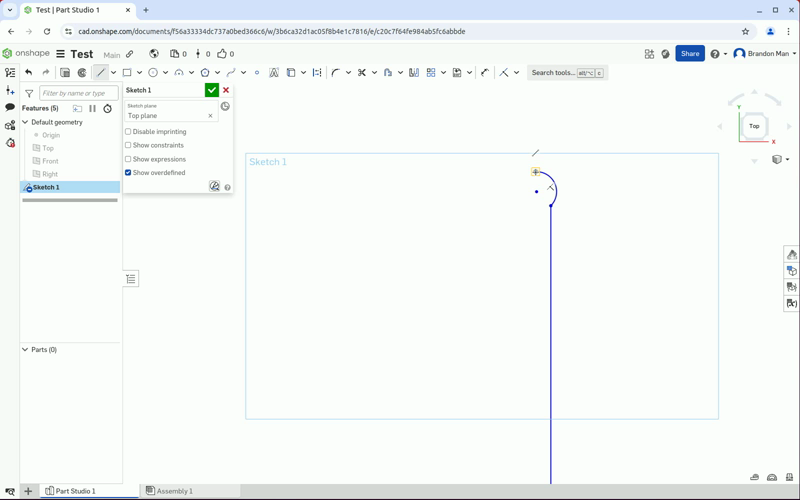
scroll(-6)
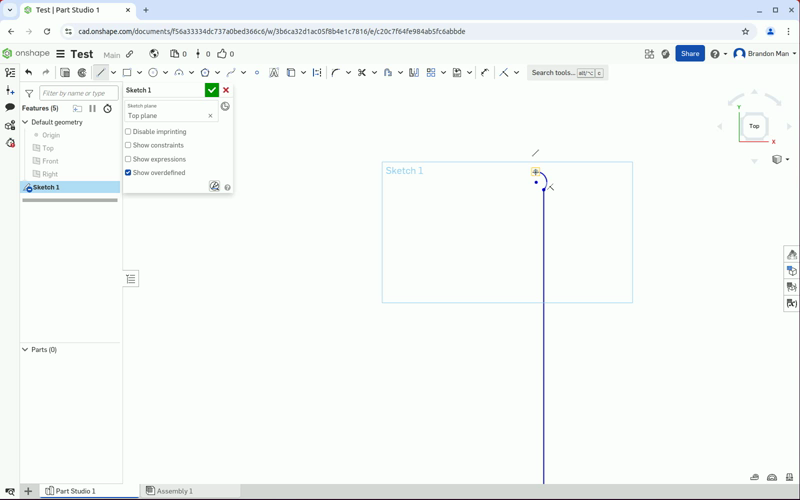
scroll(-6)
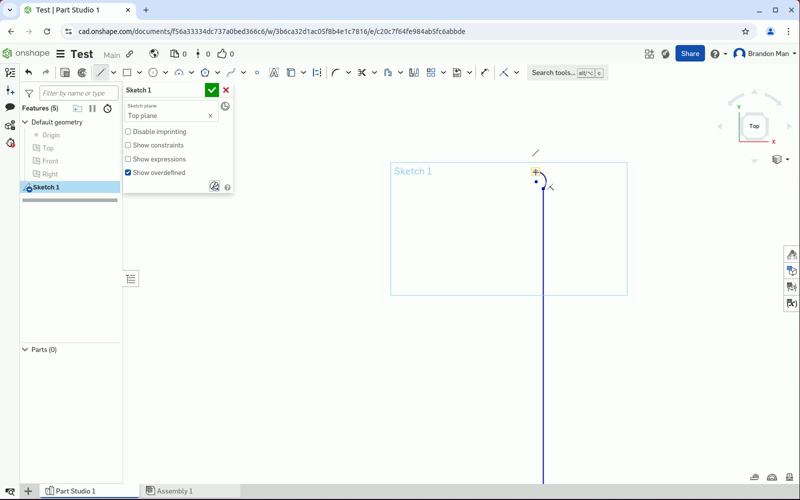
scroll(-6)
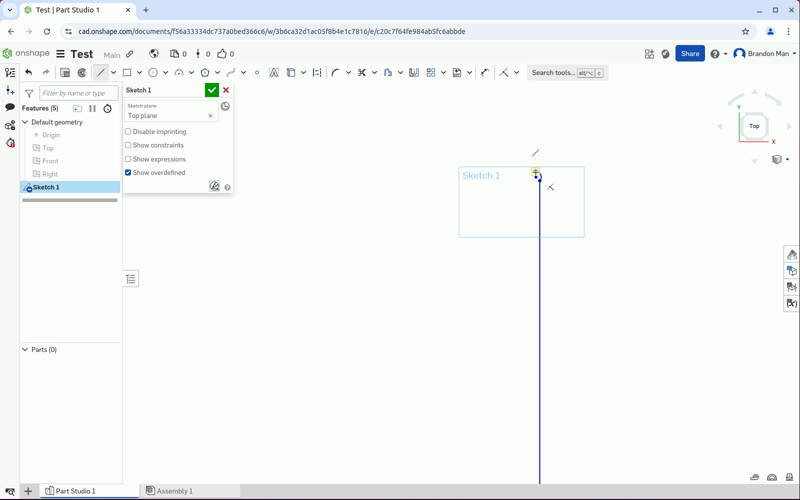
scroll(-6)
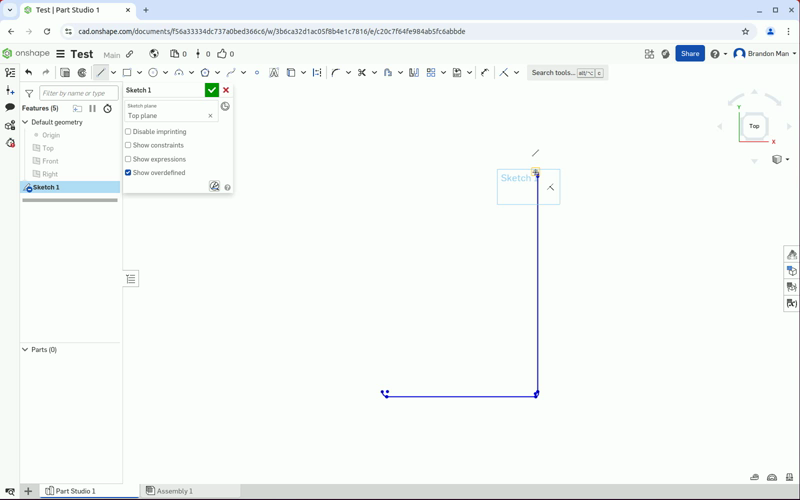
key_down(shift)
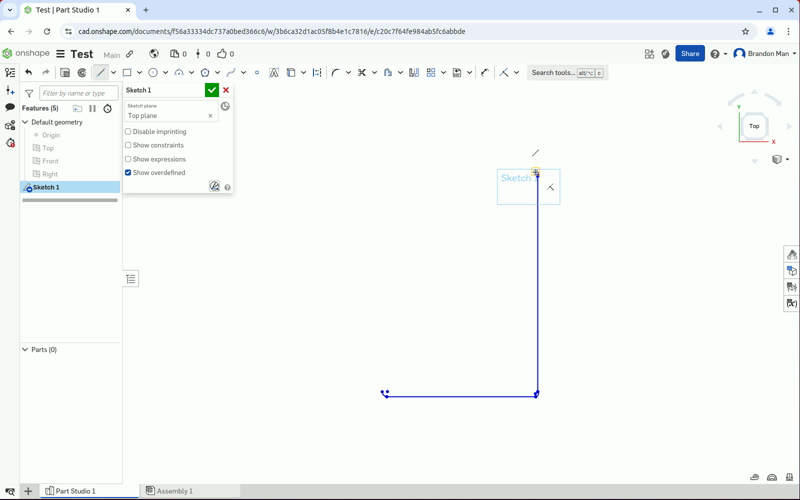
mouse_move(386, 171)
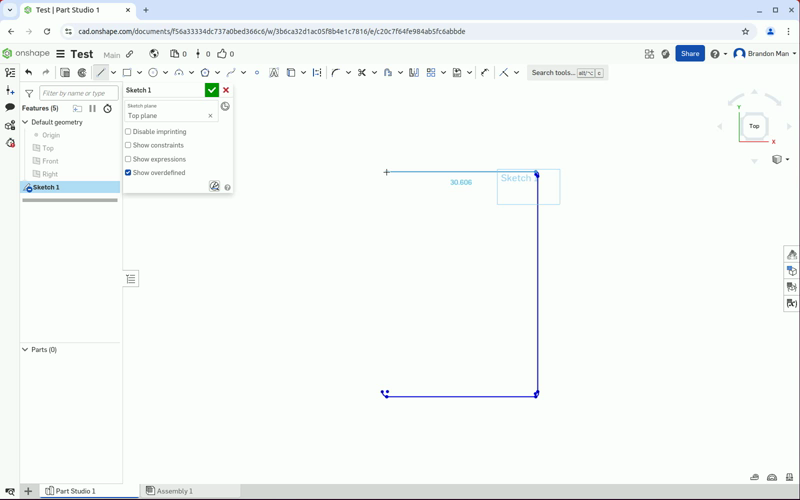
click(386, 171)
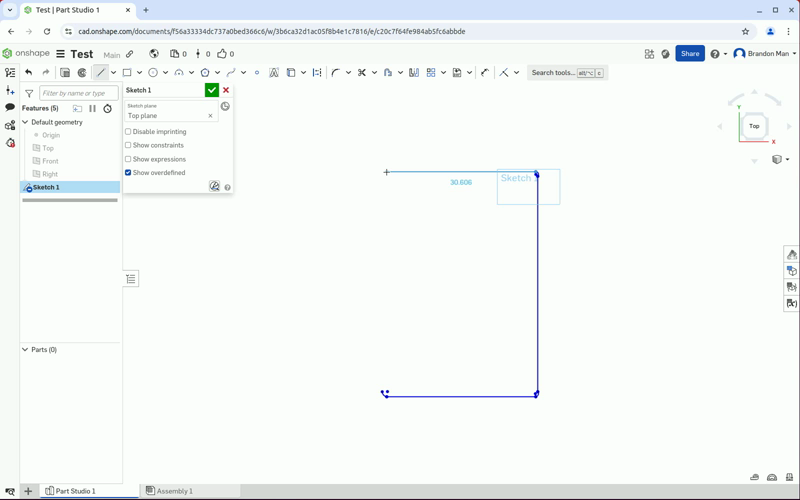
key_up(shift)
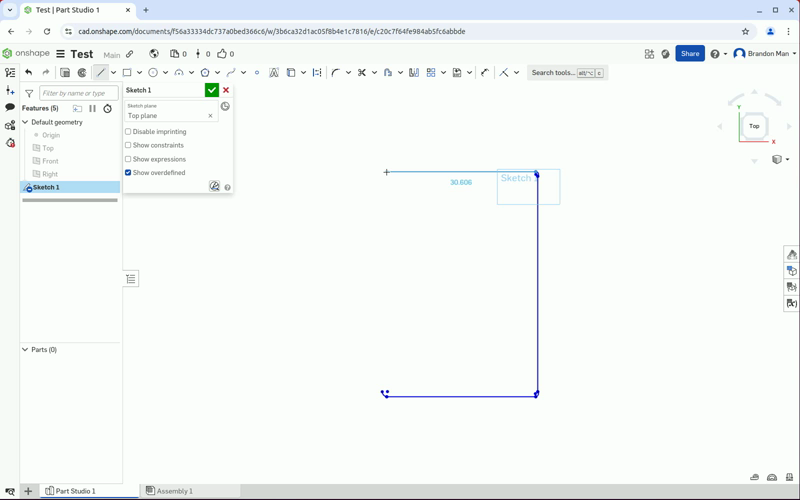
key(esc)
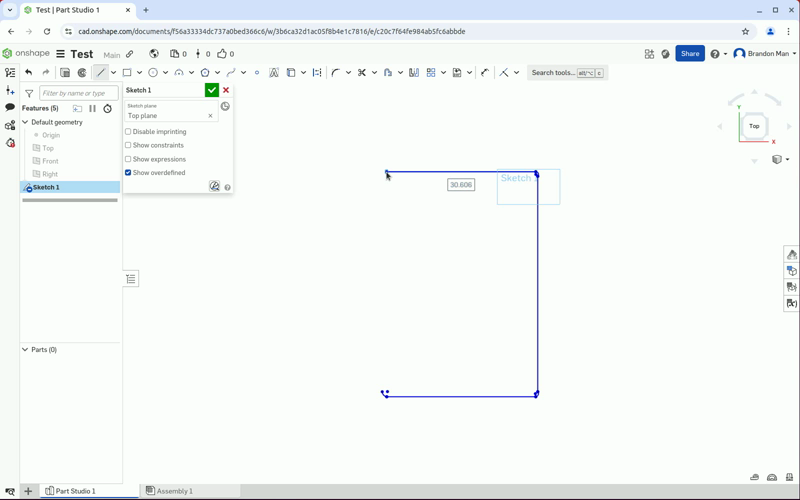
key(a)
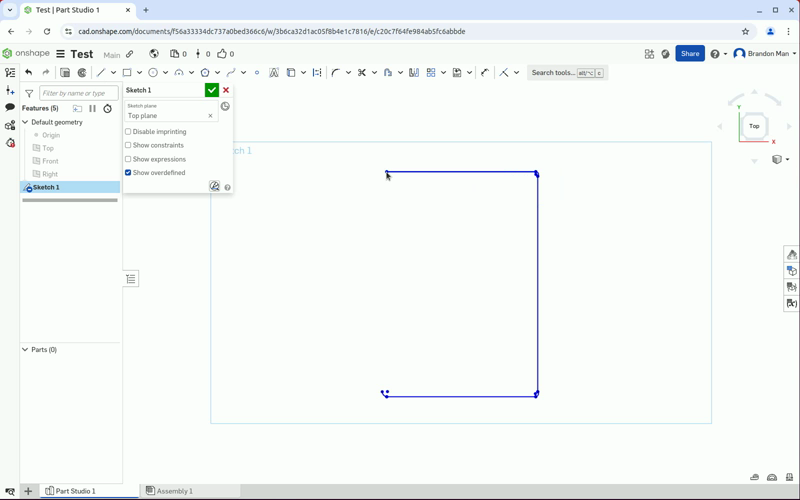
mouse_move(386, 171)
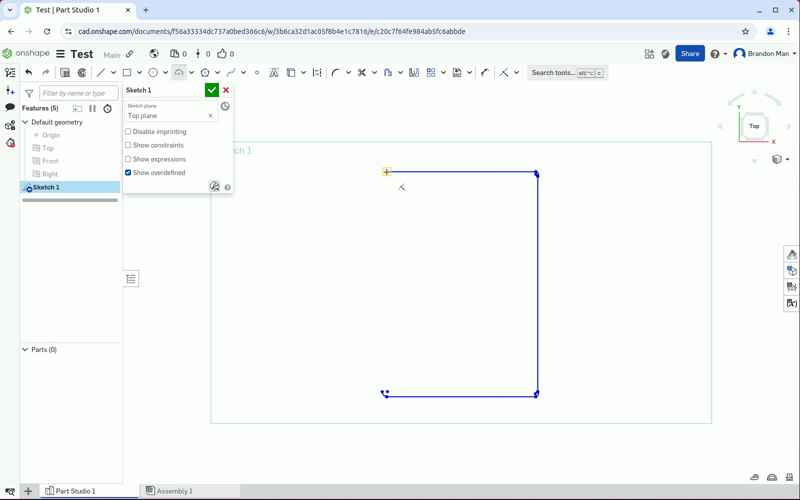
click(386, 171)
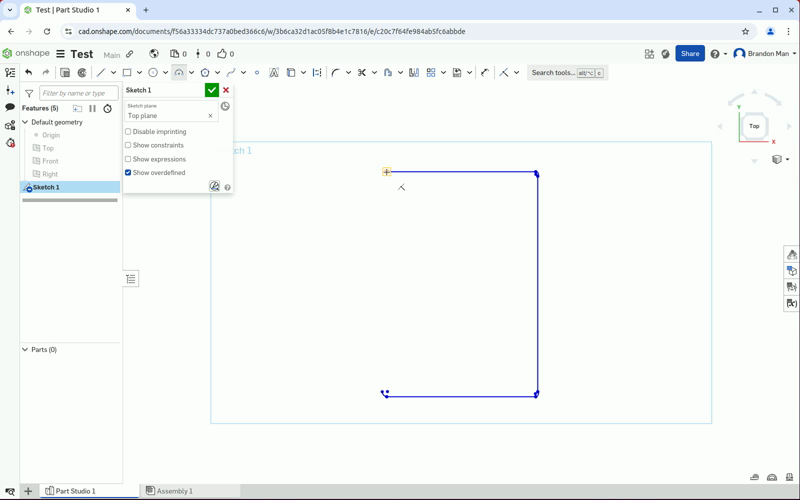
key_down(shift)
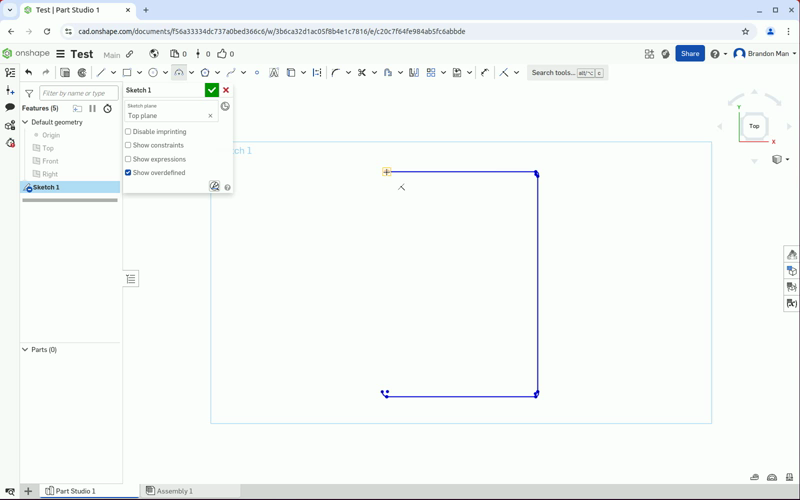
mouse_move(382, 176)
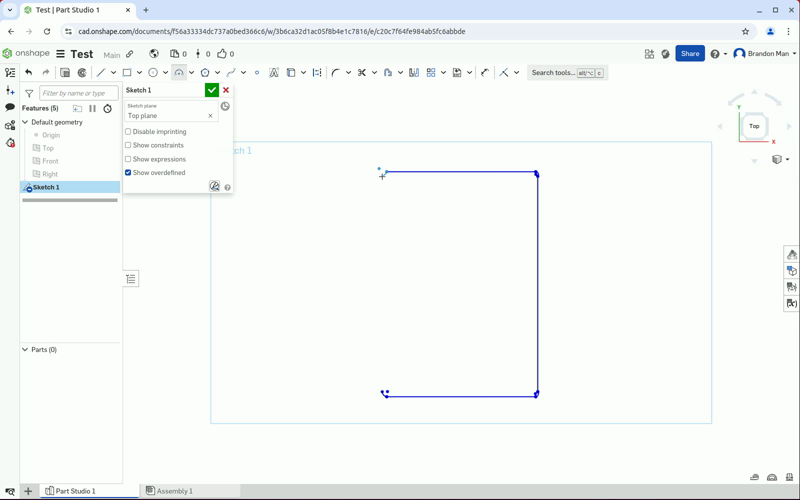
scroll(6)
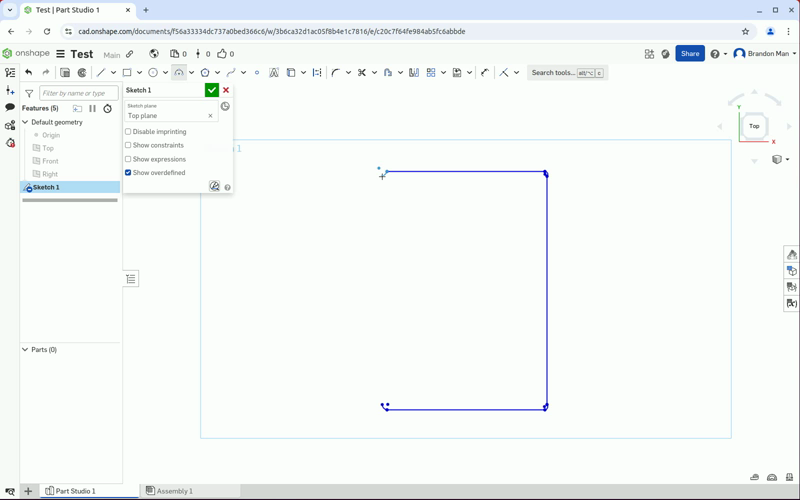
scroll(6)
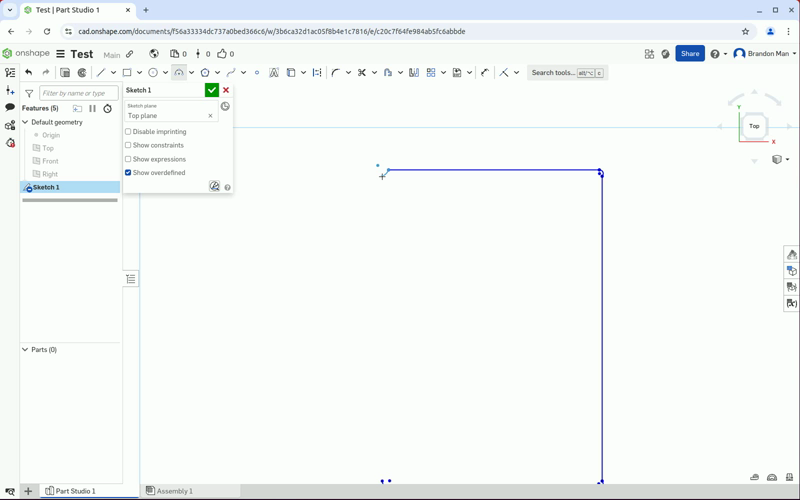
scroll(6)
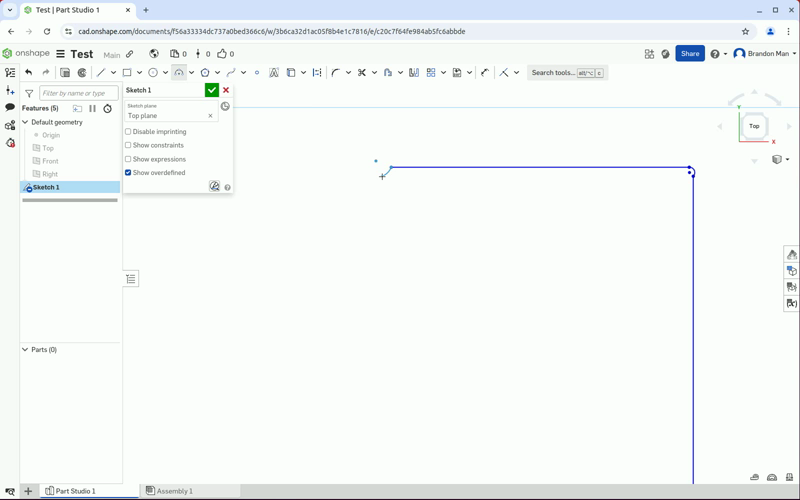
scroll(6)
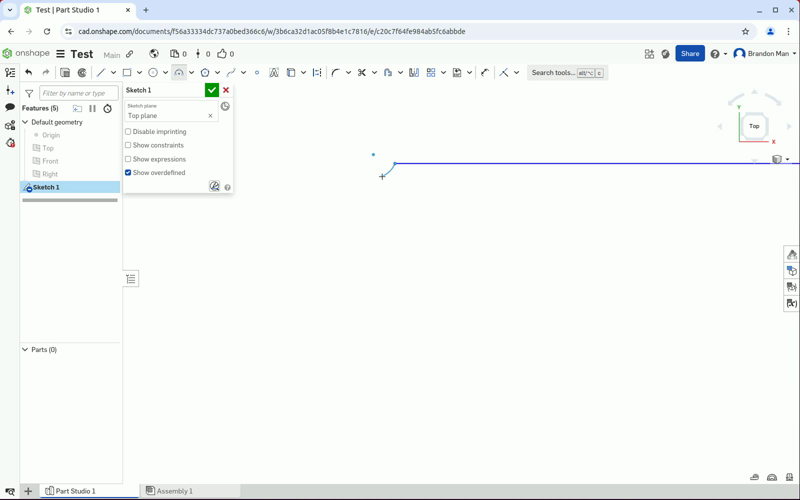
scroll(6)
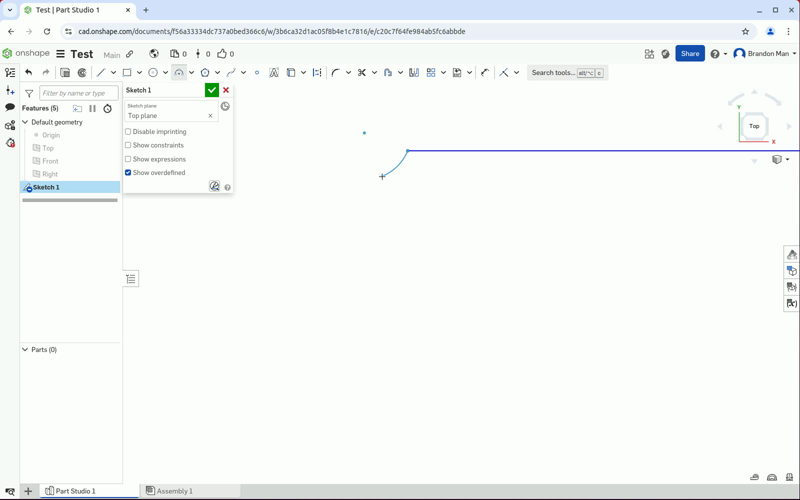
scroll(6)
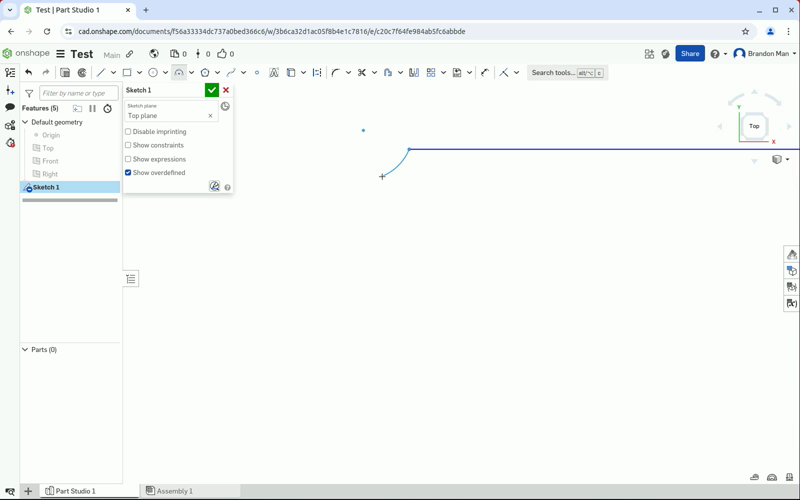
scroll(6)
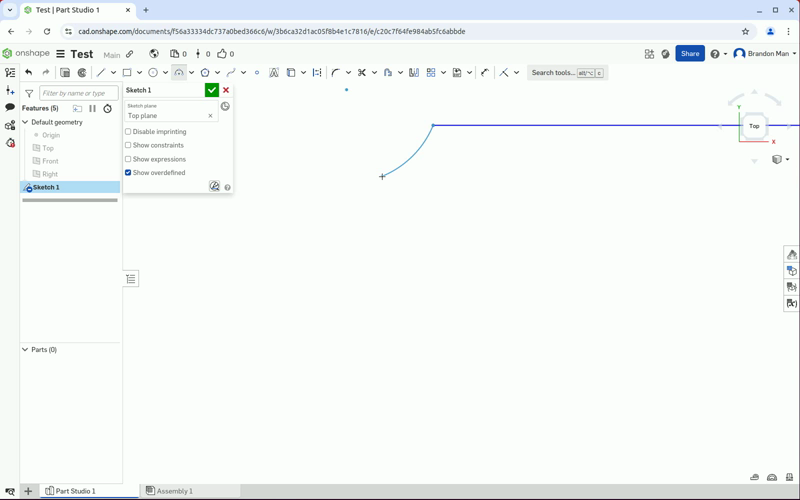
click(382, 176)
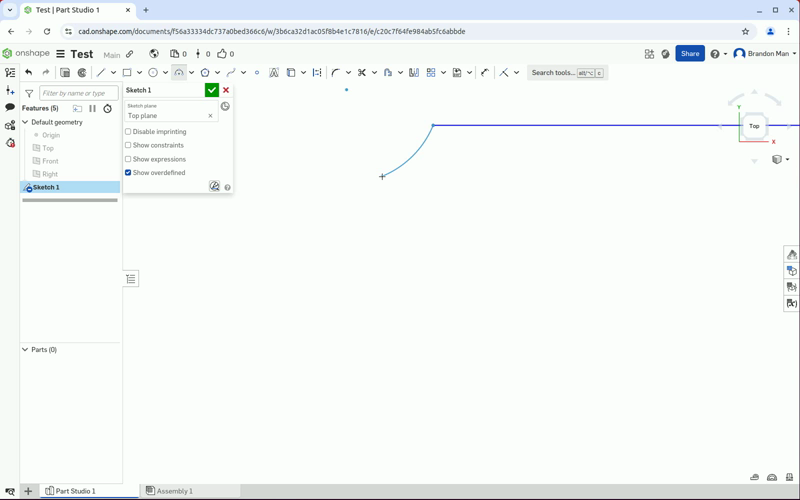
scroll(-6)
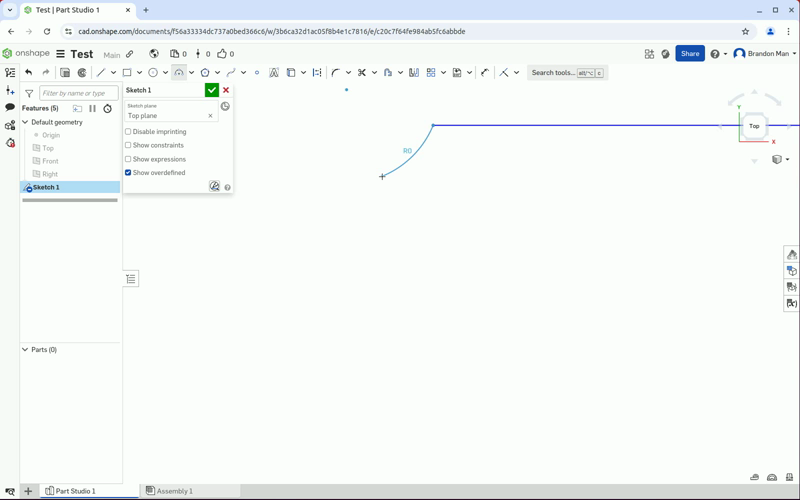
scroll(-6)
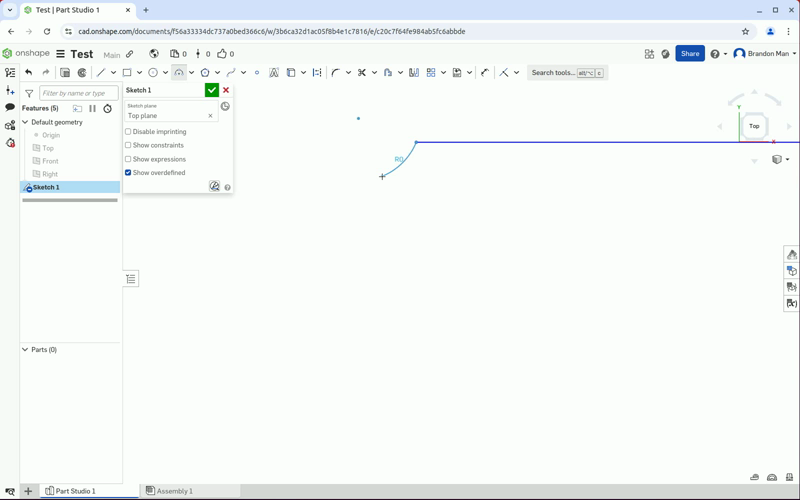
scroll(-6)
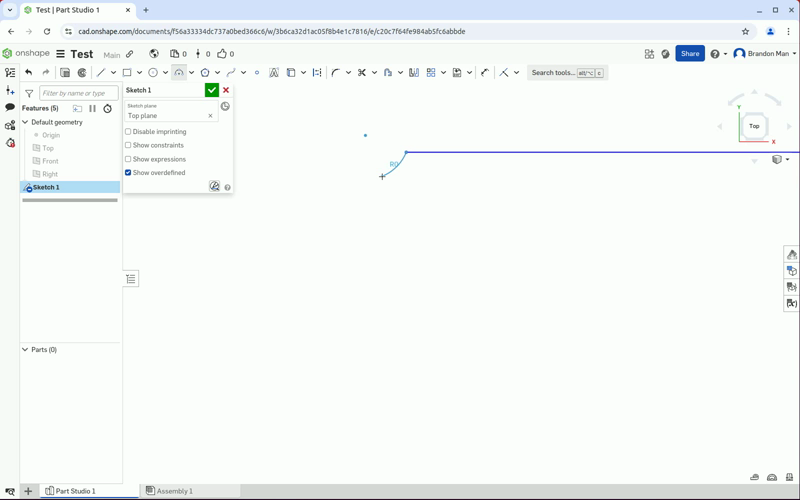
scroll(-6)
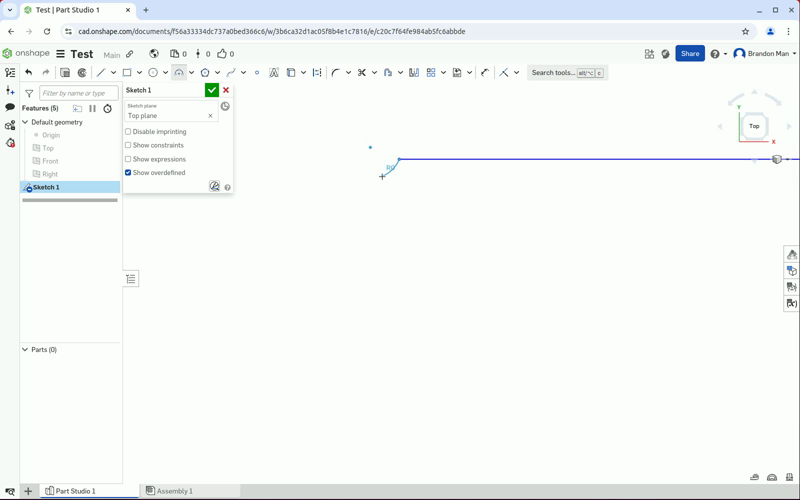
scroll(-6)
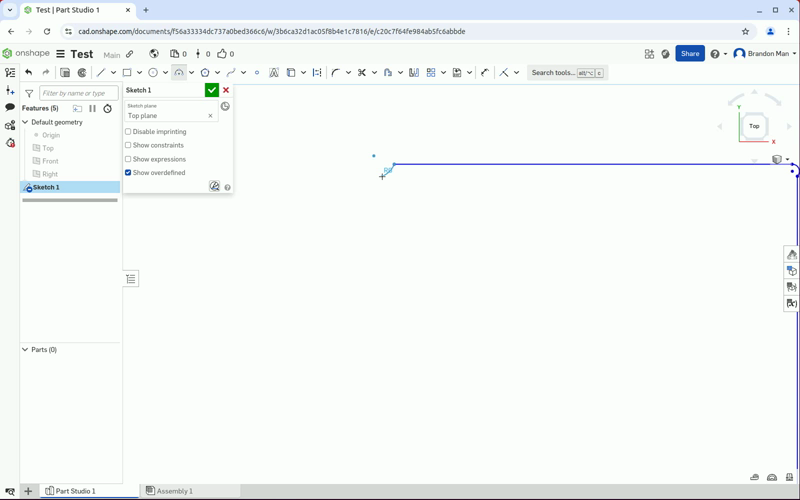
scroll(-6)
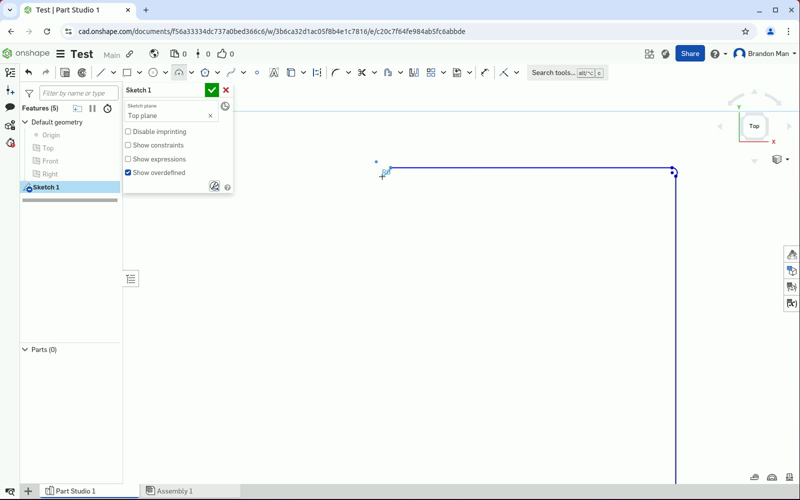
scroll(-6)
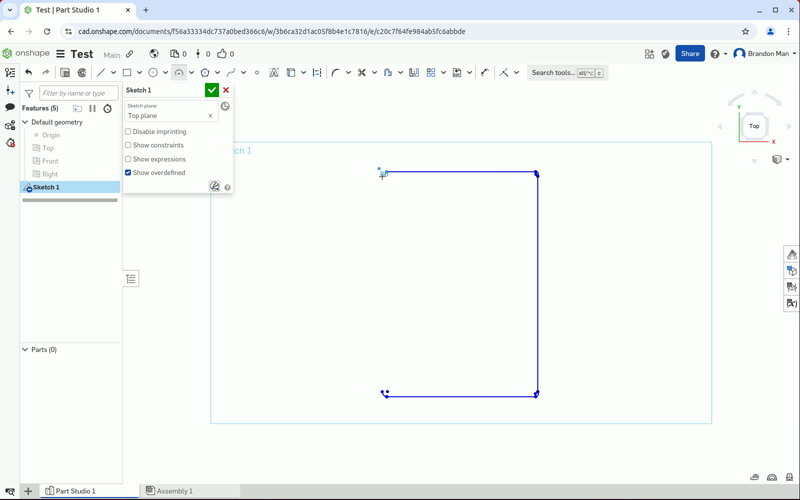
mouse_move(383, 173)
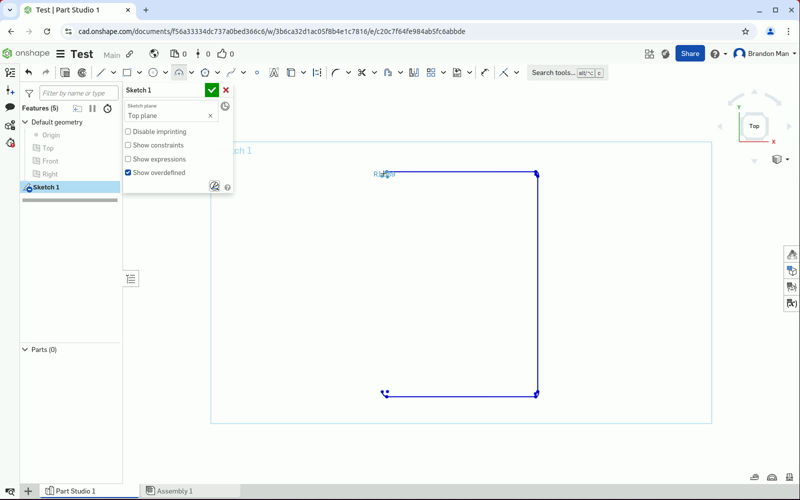
scroll(6)
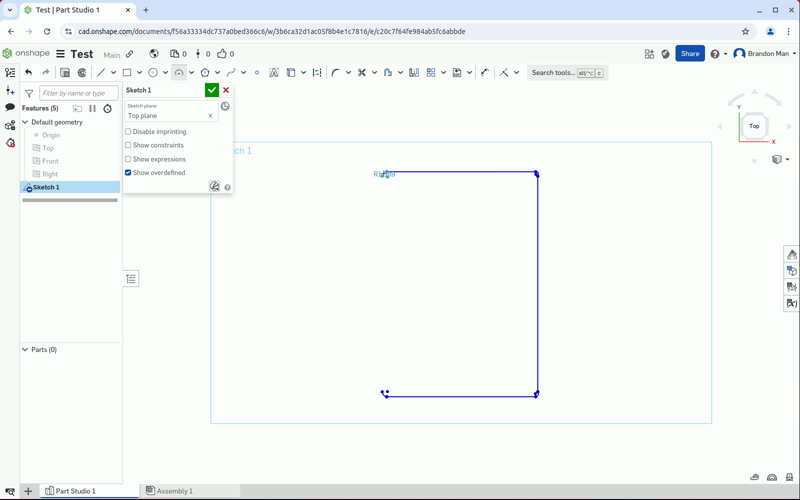
scroll(6)
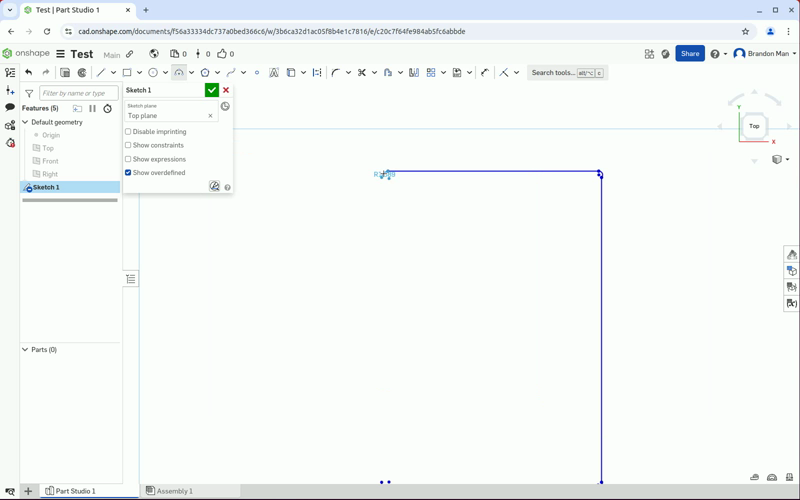
scroll(6)
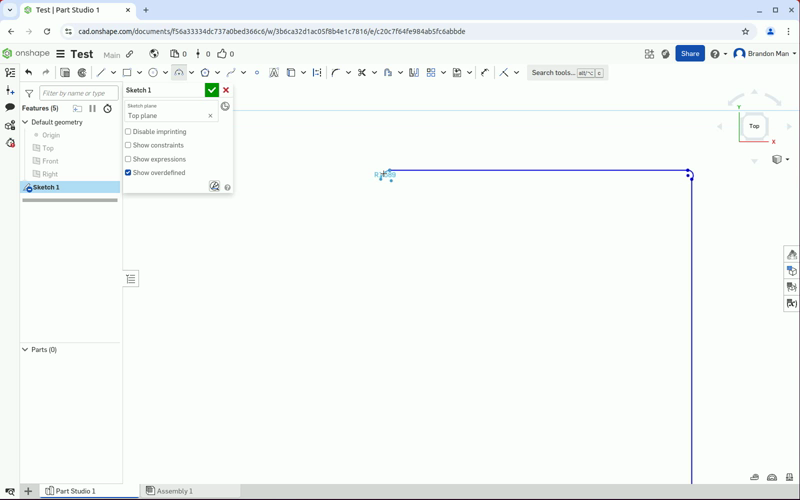
scroll(6)
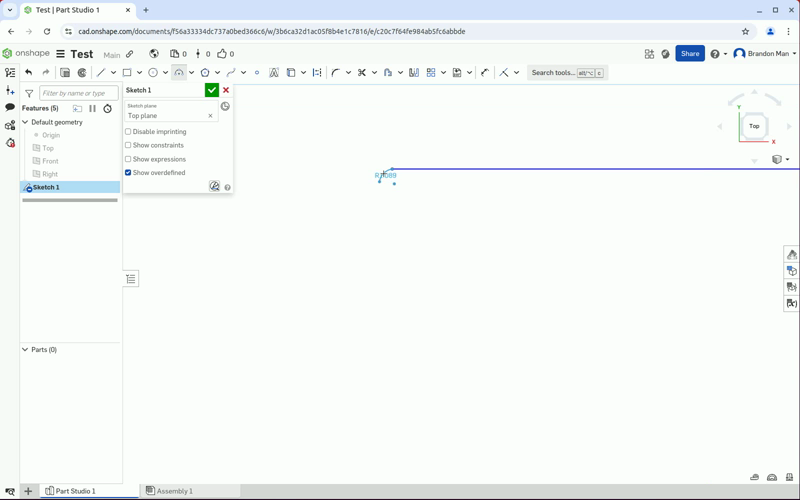
scroll(6)
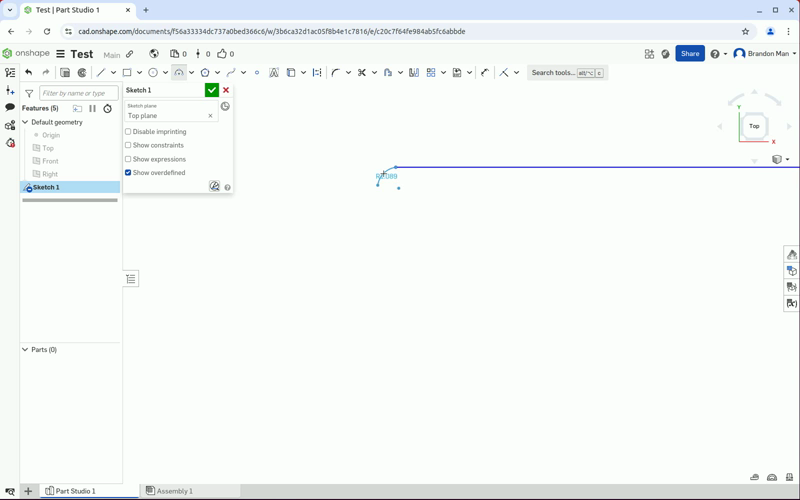
scroll(6)
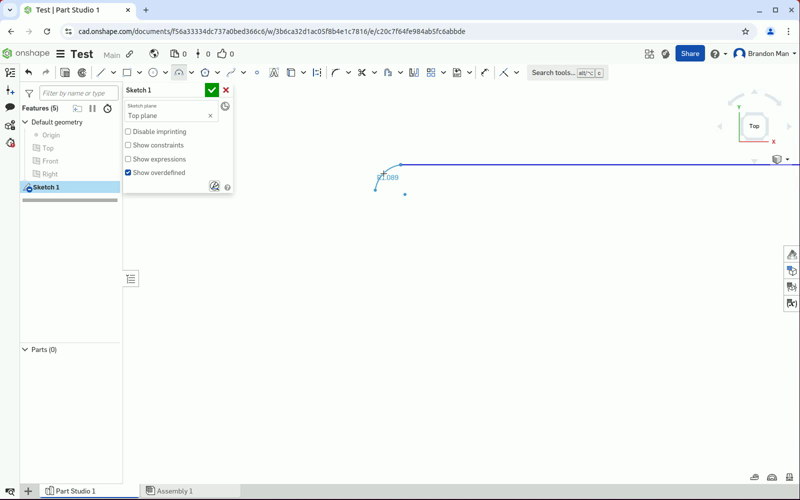
scroll(6)
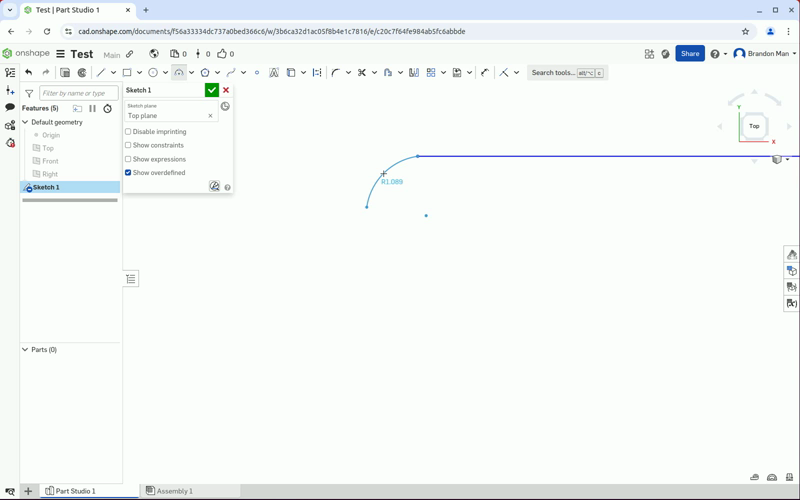
click(383, 173)
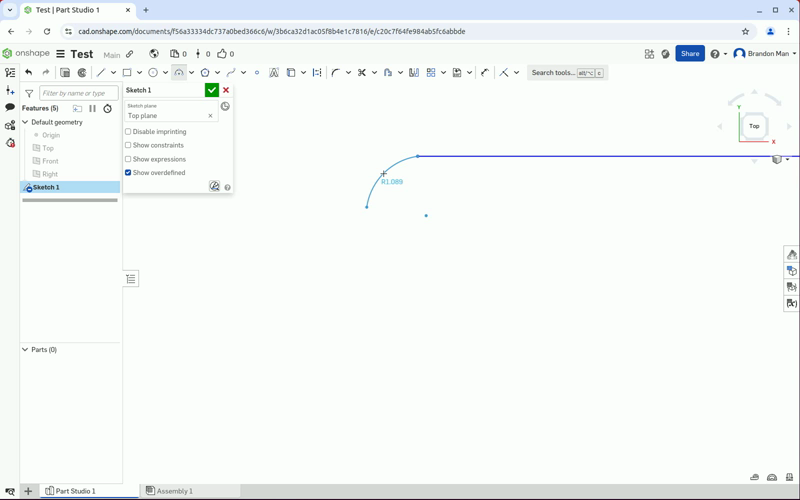
scroll(-6)
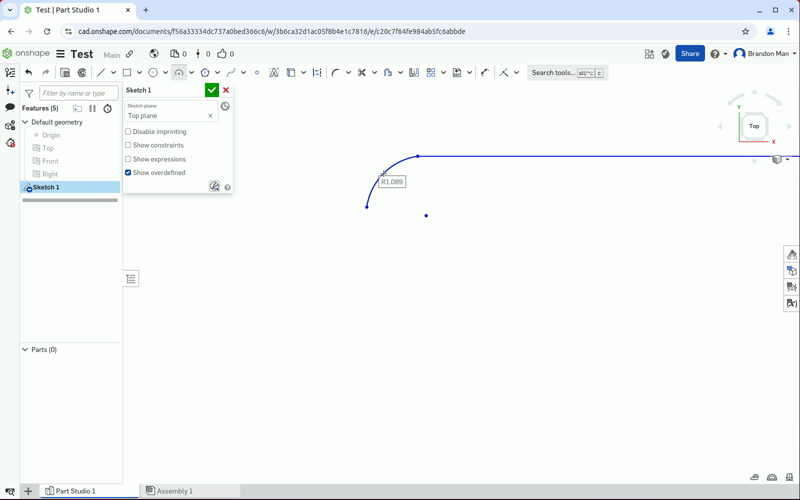
scroll(-6)
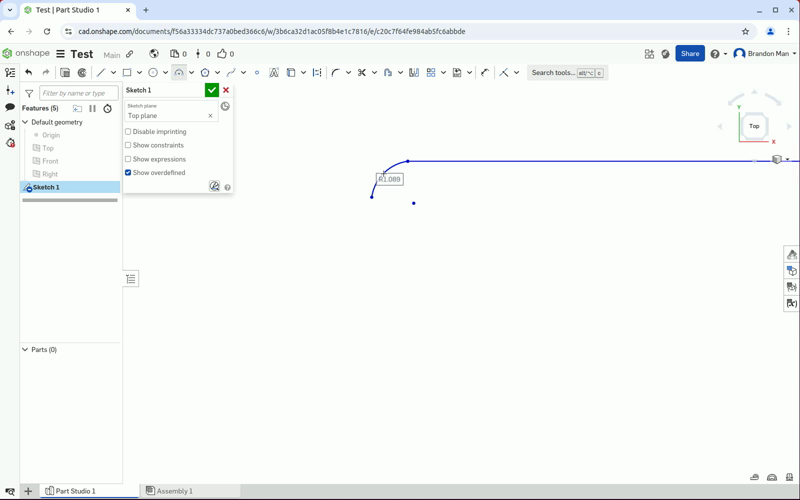
scroll(-6)
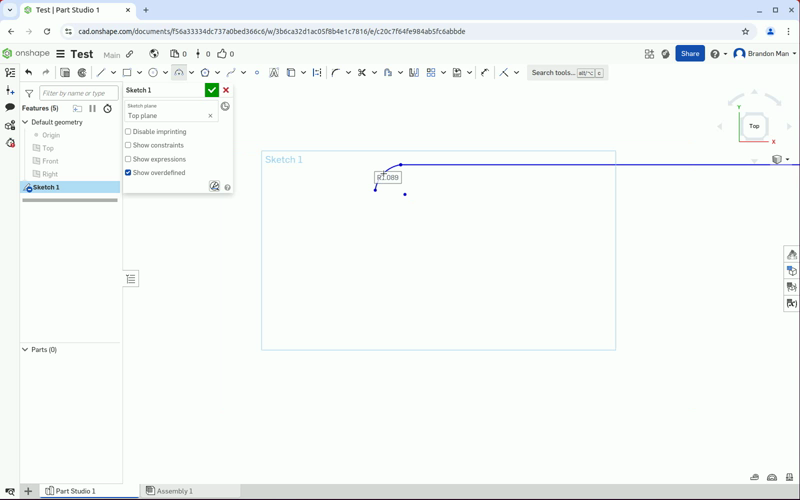
scroll(-6)
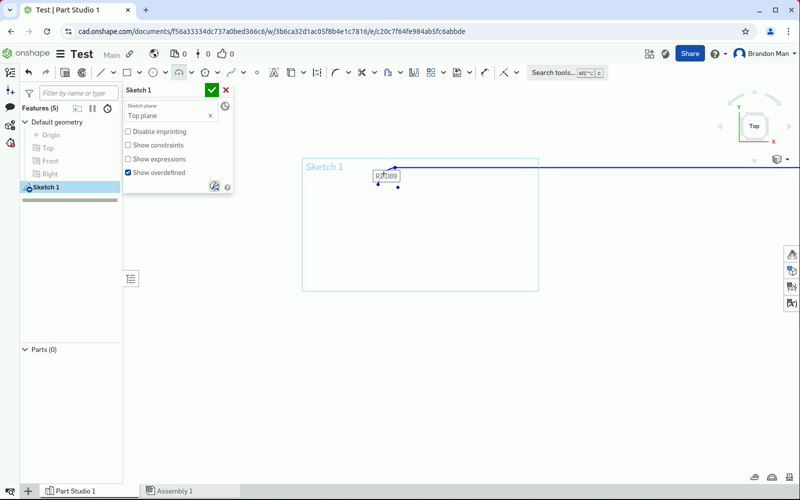
scroll(-6)
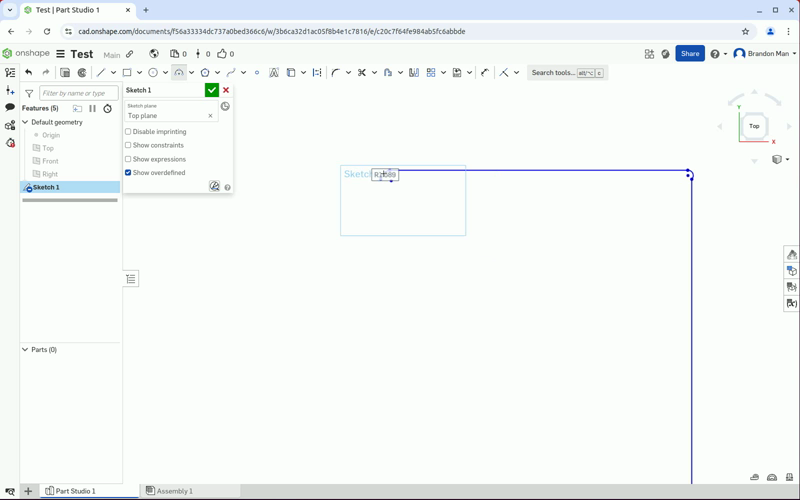
scroll(-6)
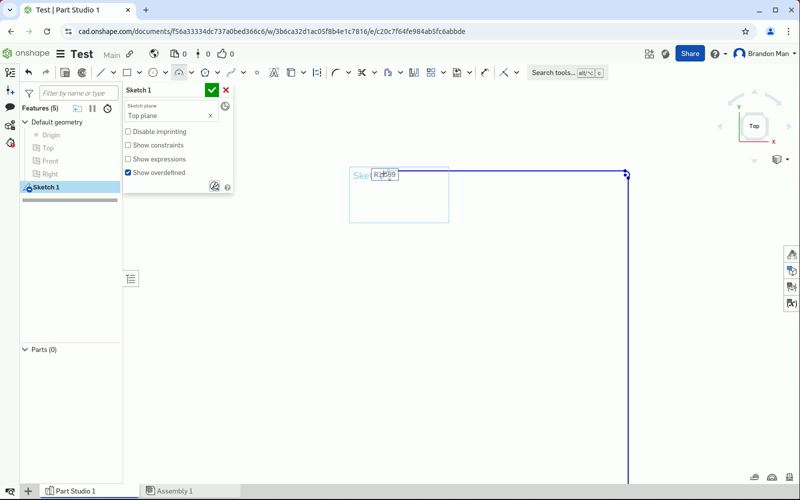
scroll(-6)
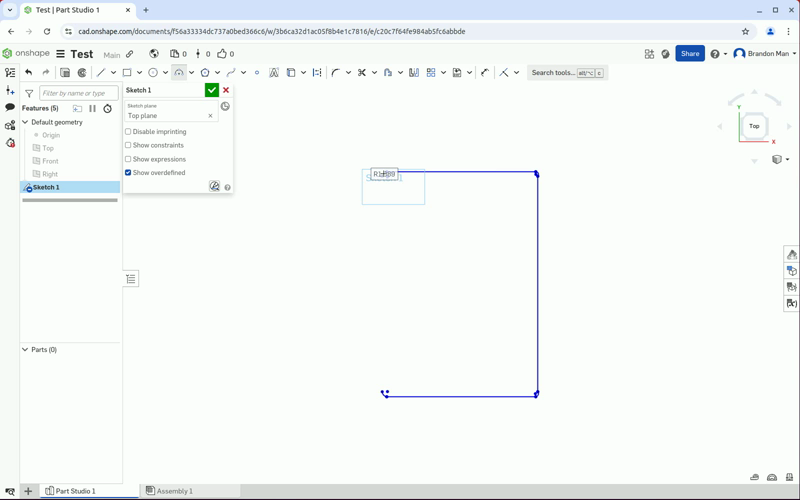
key_up(shift)
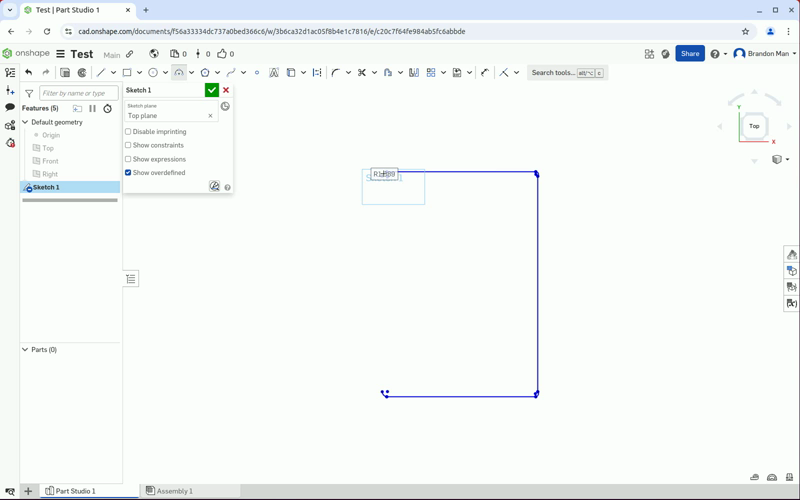
key(esc)
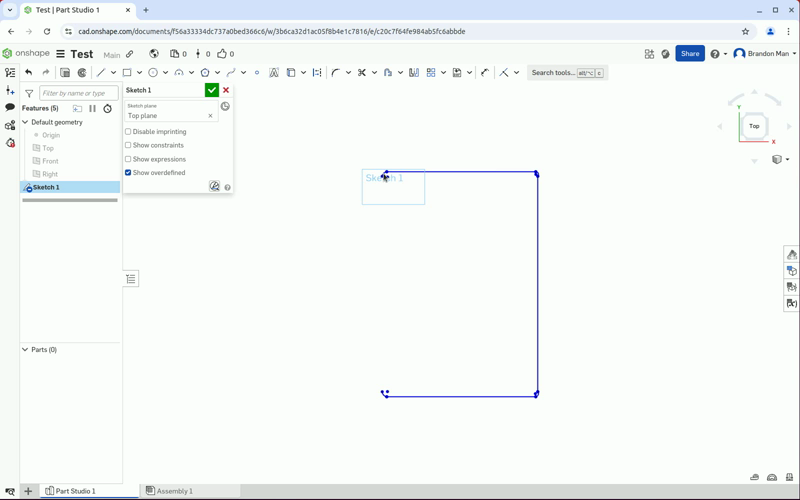
key(l)
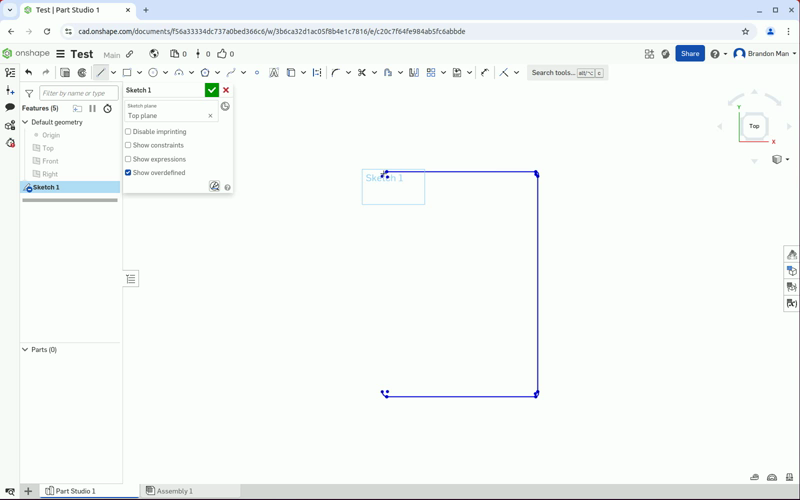
mouse_move(382, 176)
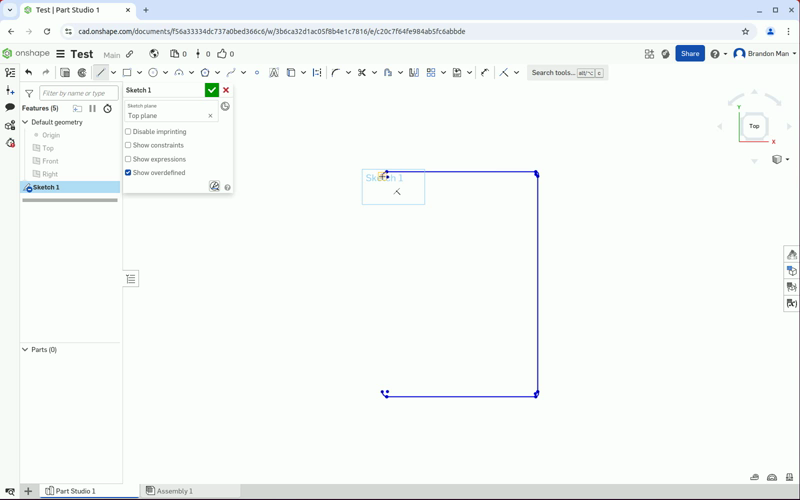
scroll(6)
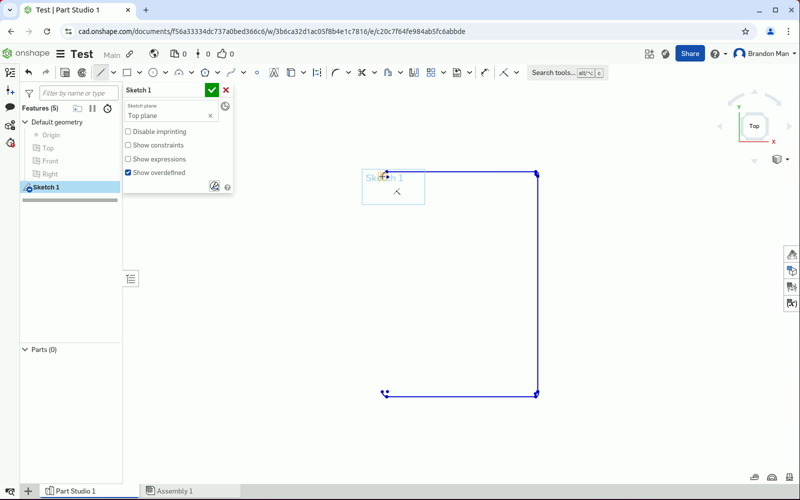
scroll(6)
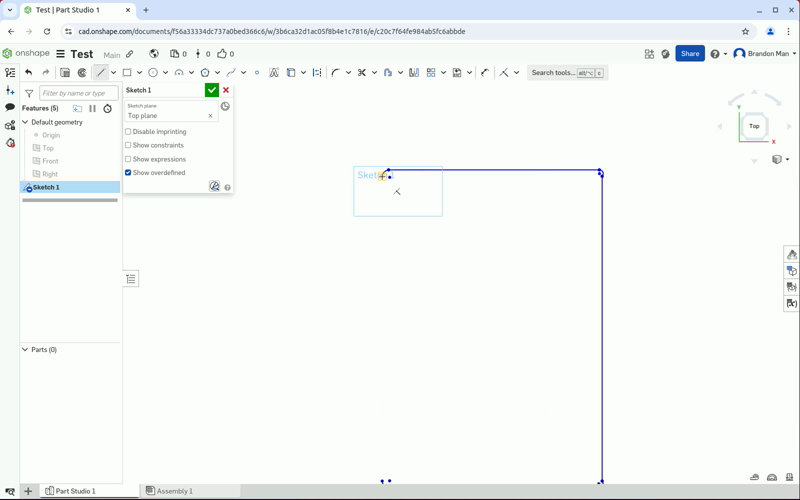
scroll(6)
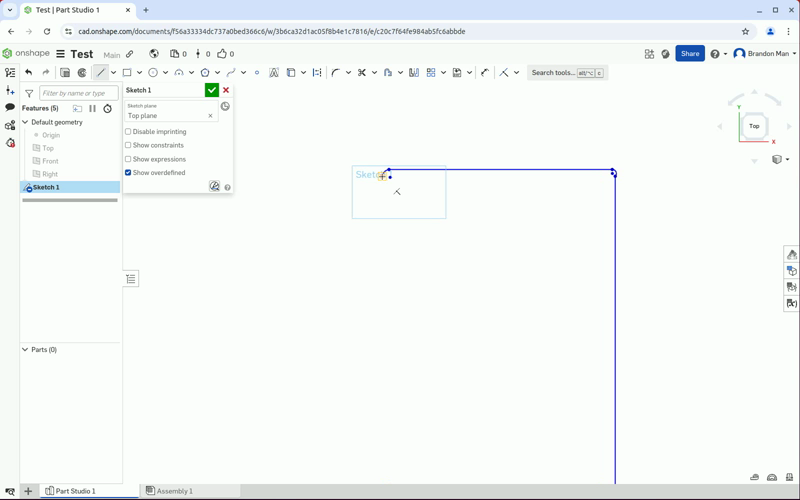
scroll(6)
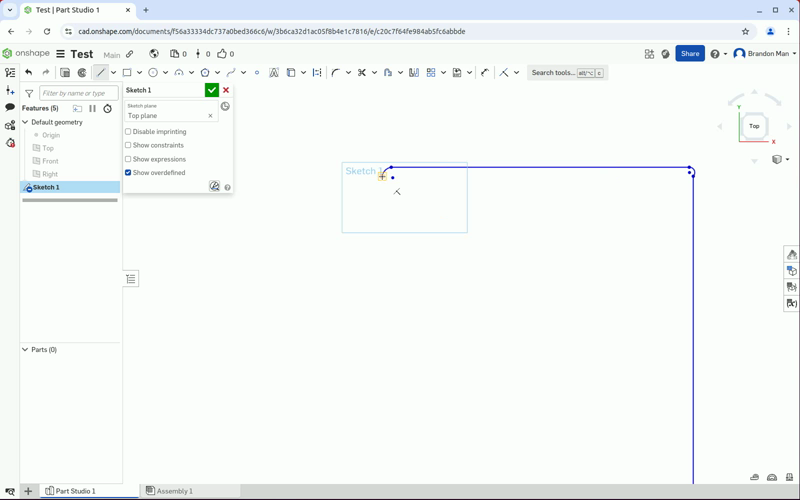
scroll(6)
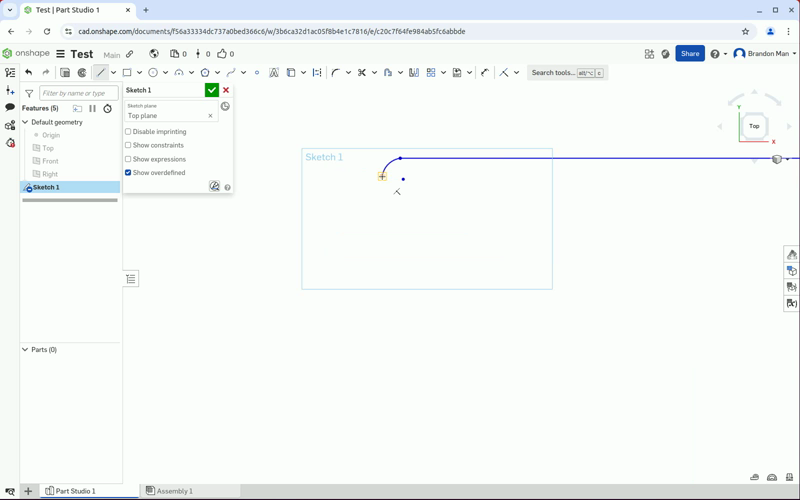
scroll(6)
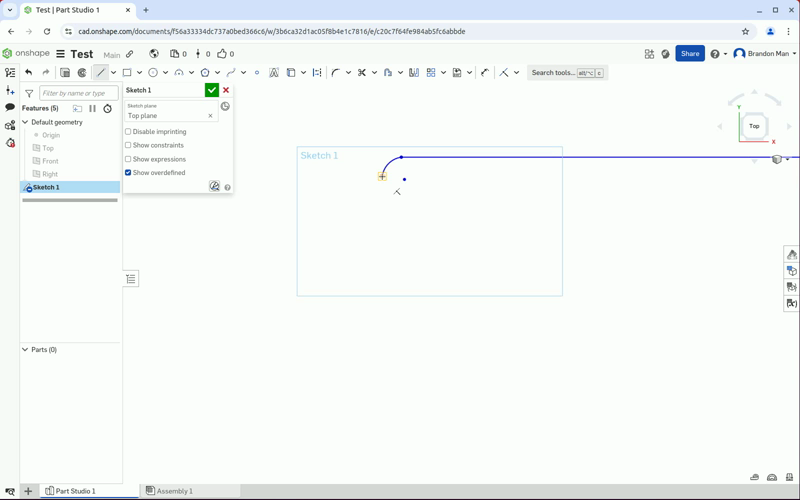
scroll(6)
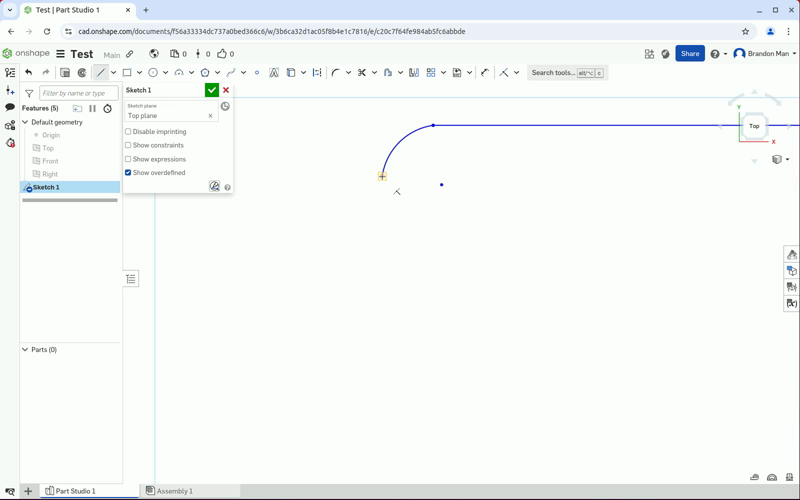
click(382, 176)
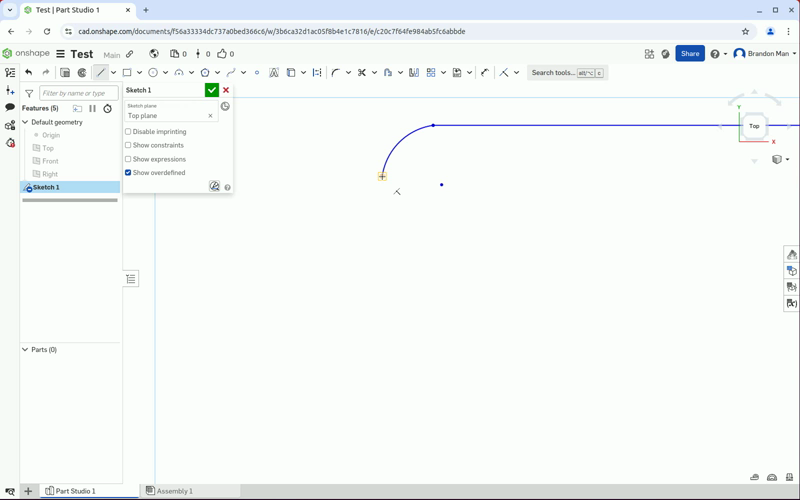
scroll(-6)
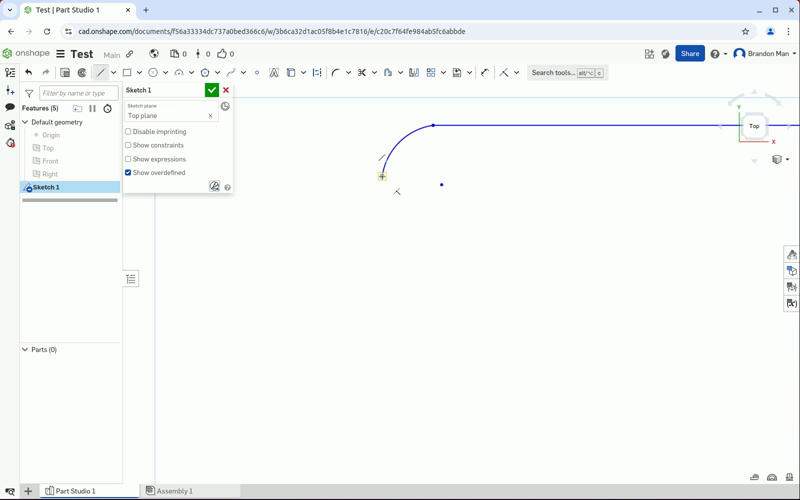
scroll(-6)
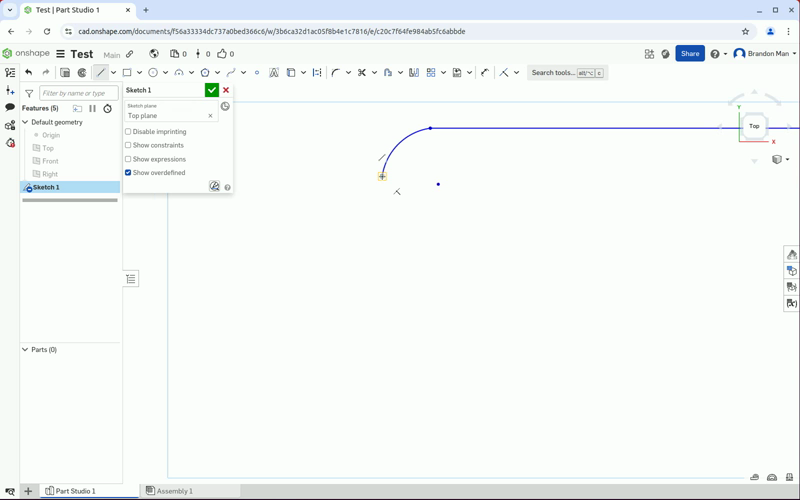
scroll(-6)
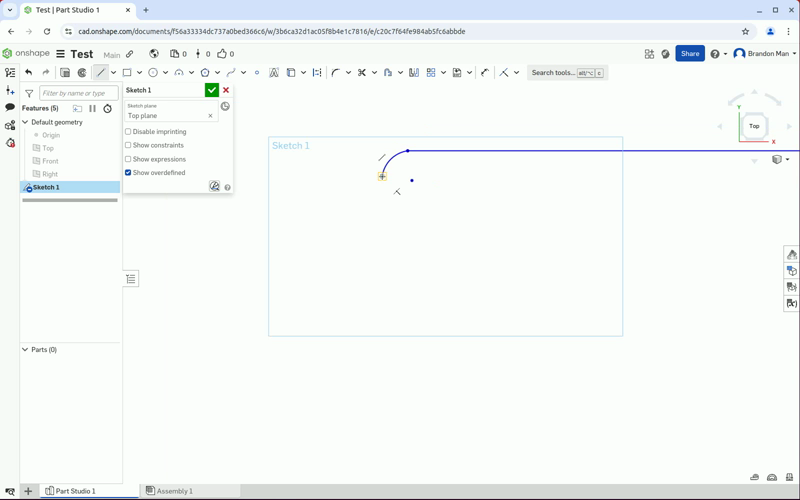
scroll(-6)
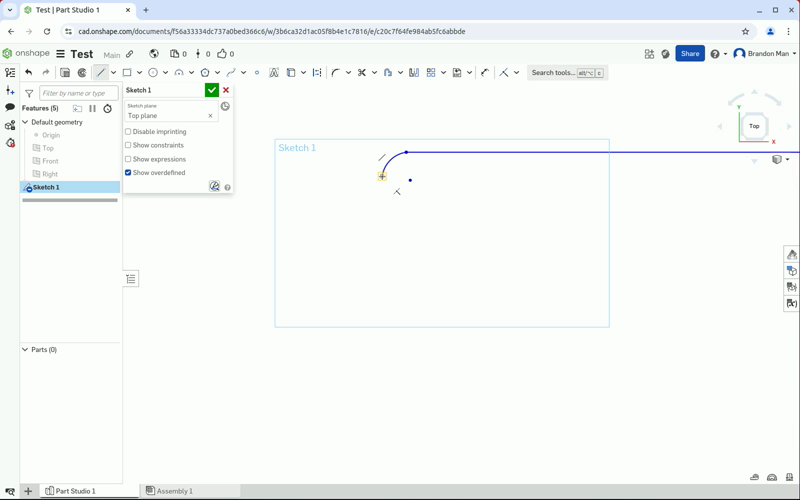
scroll(-6)
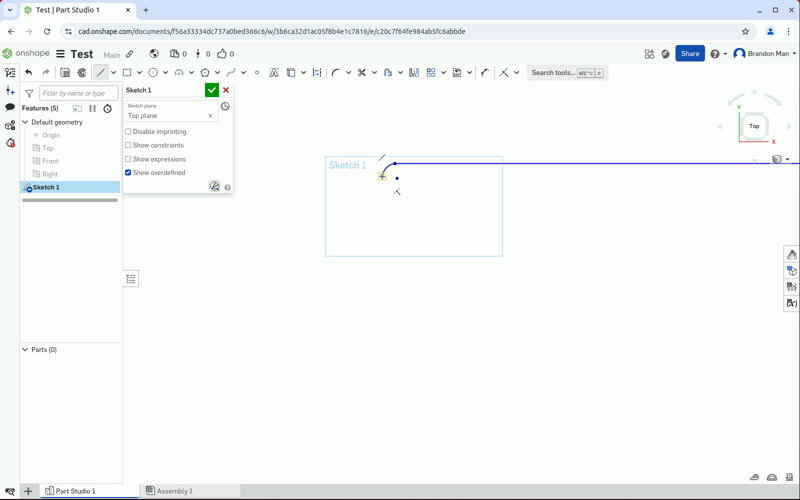
scroll(-6)
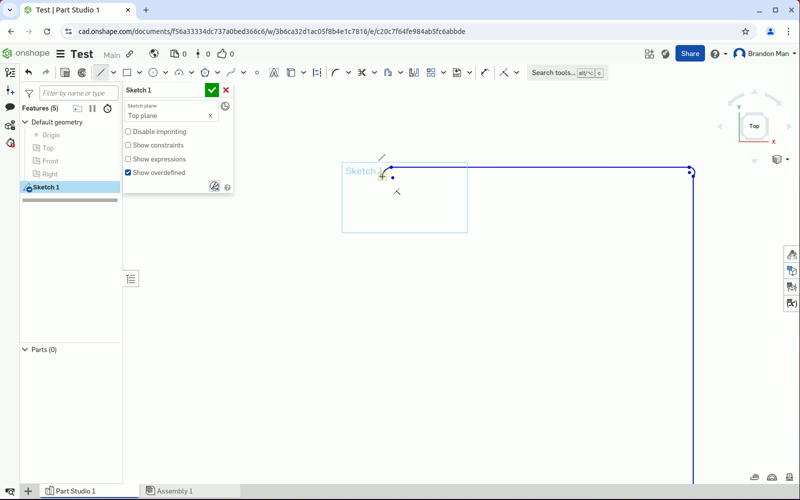
scroll(-6)
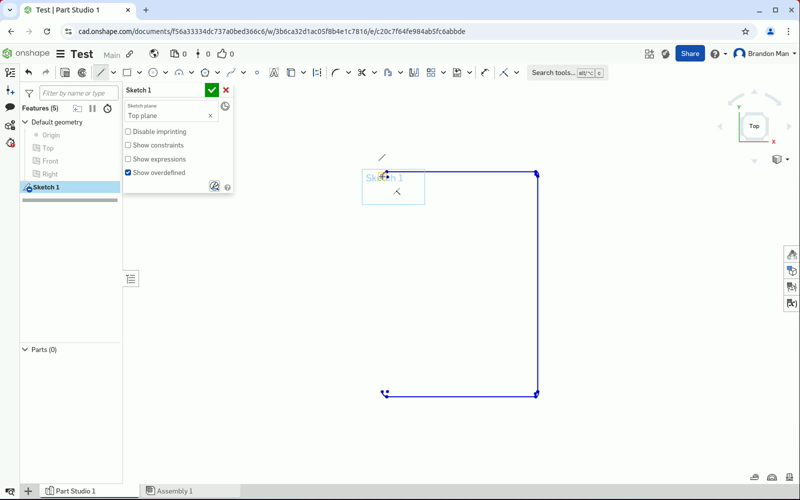
key_down(shift)
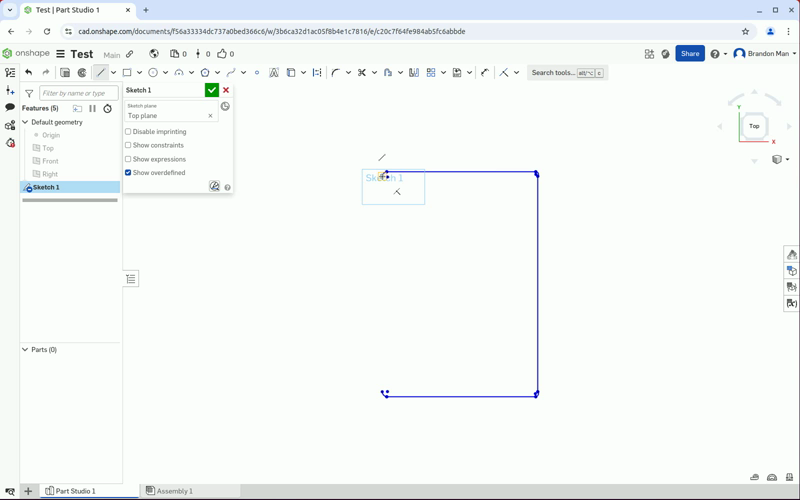
mouse_move(382, 391)
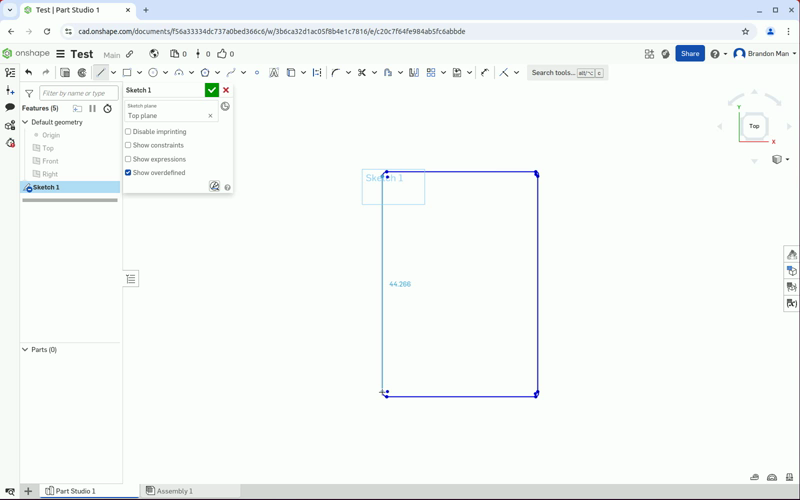
scroll(6)
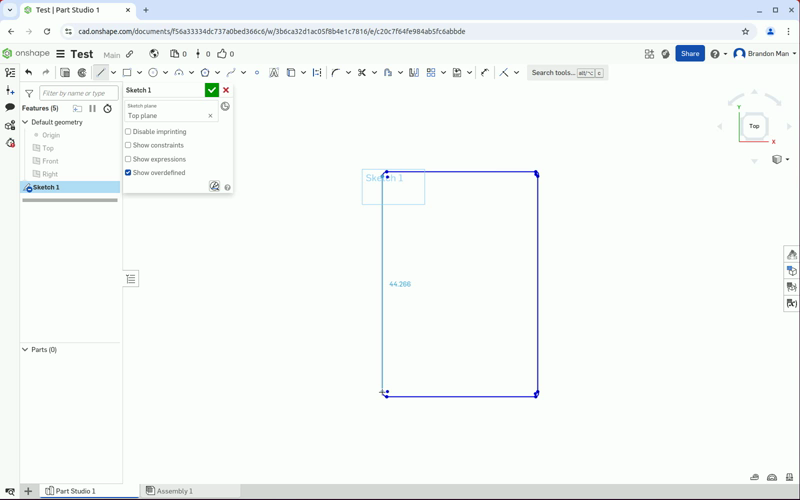
scroll(6)
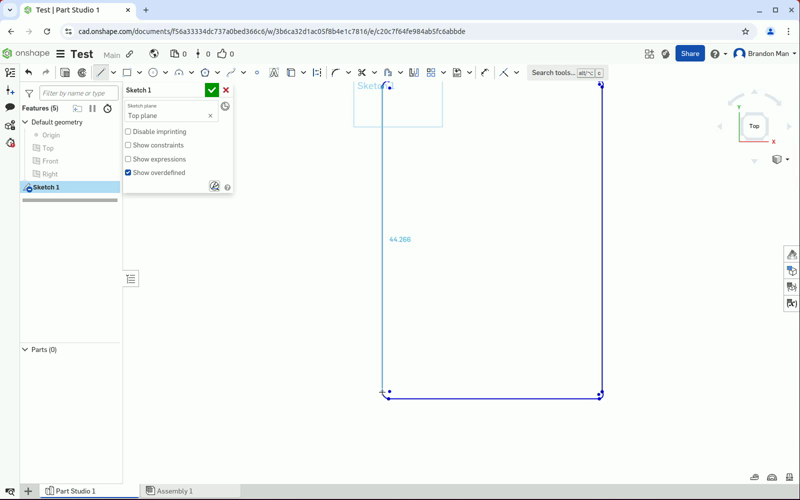
scroll(6)
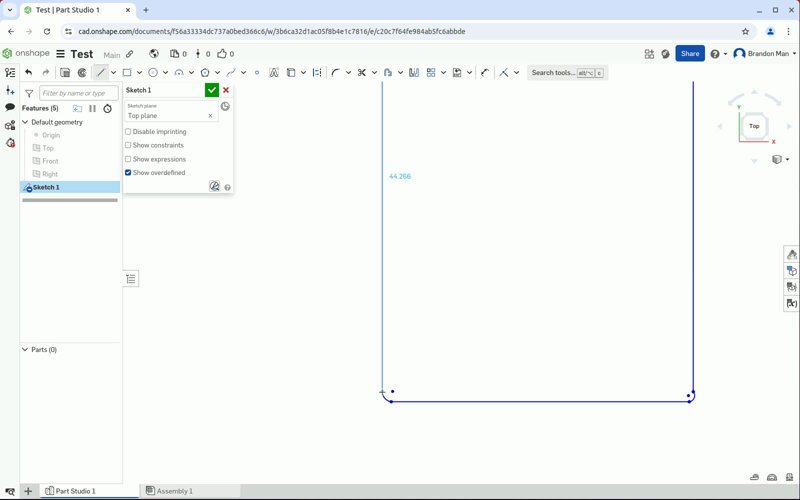
scroll(6)
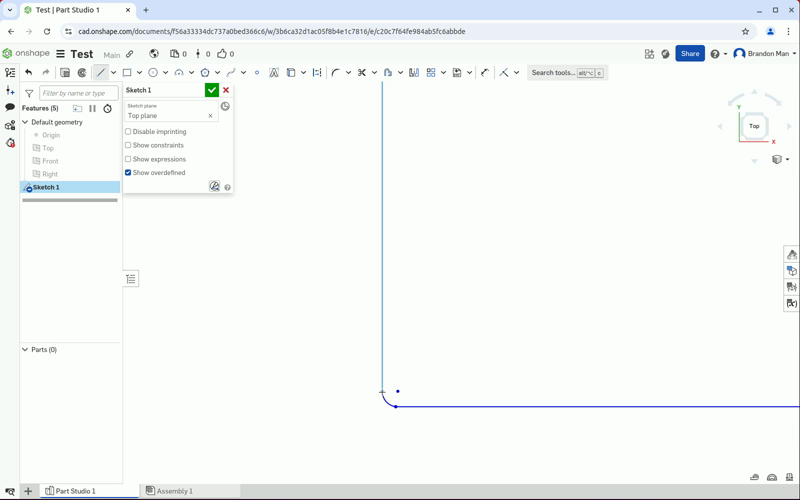
scroll(6)
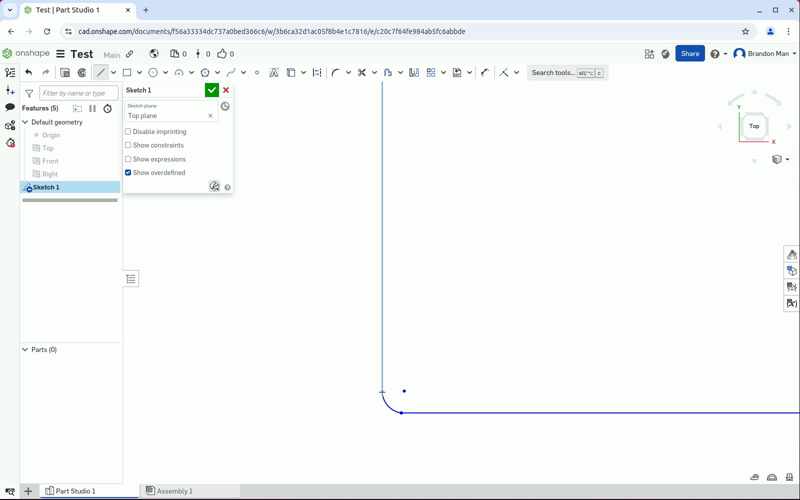
scroll(6)
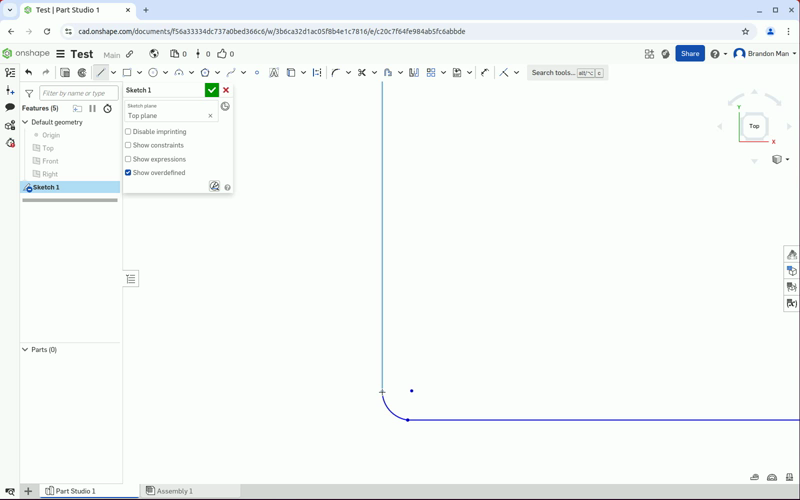
scroll(6)
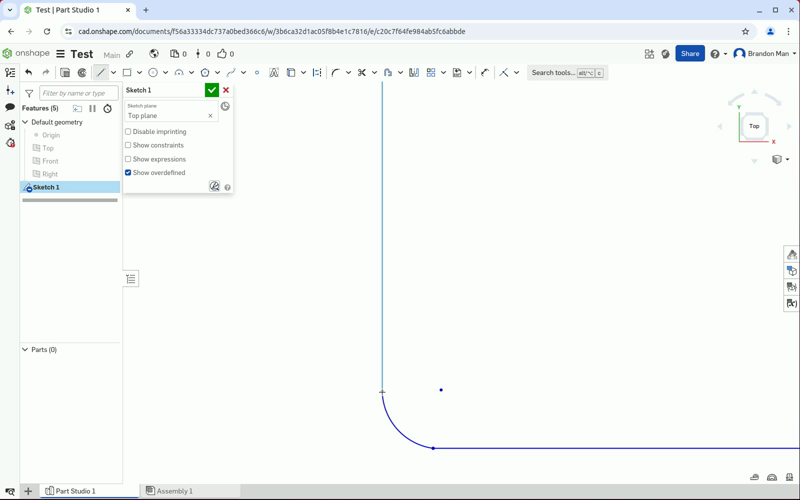
key_up(shift)
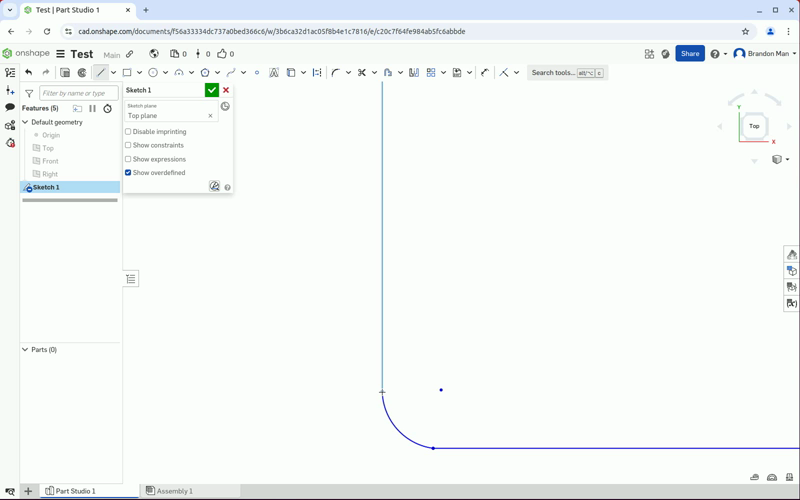
click(382, 391)
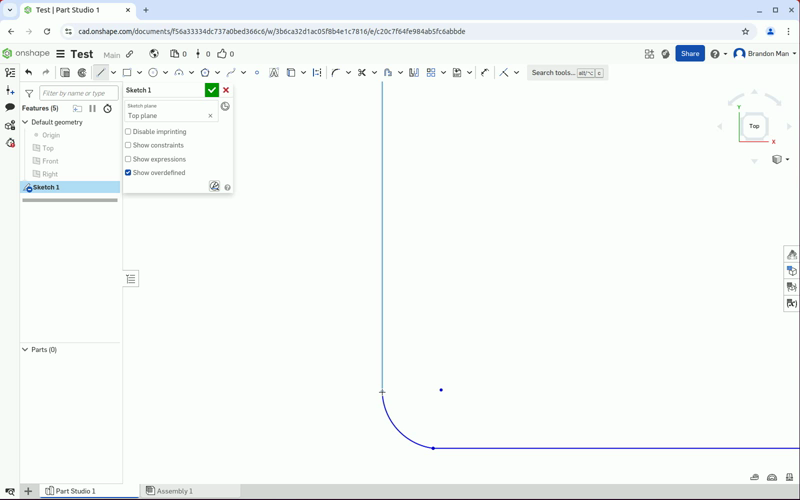
scroll(-6)
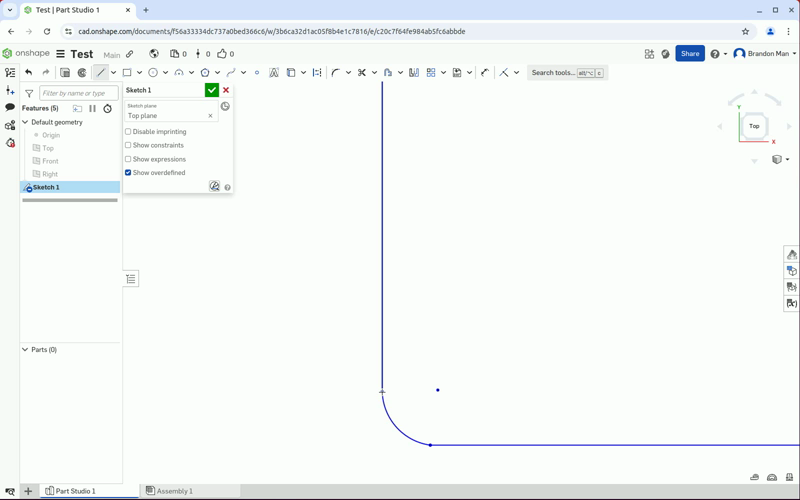
scroll(-6)
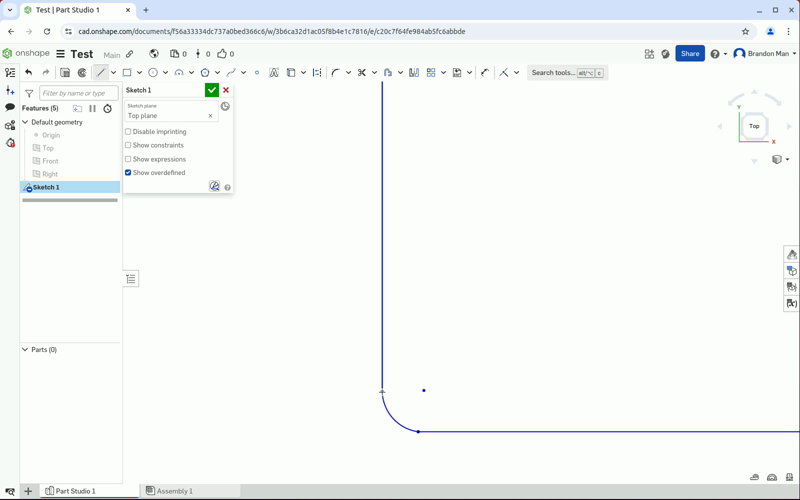
scroll(-6)
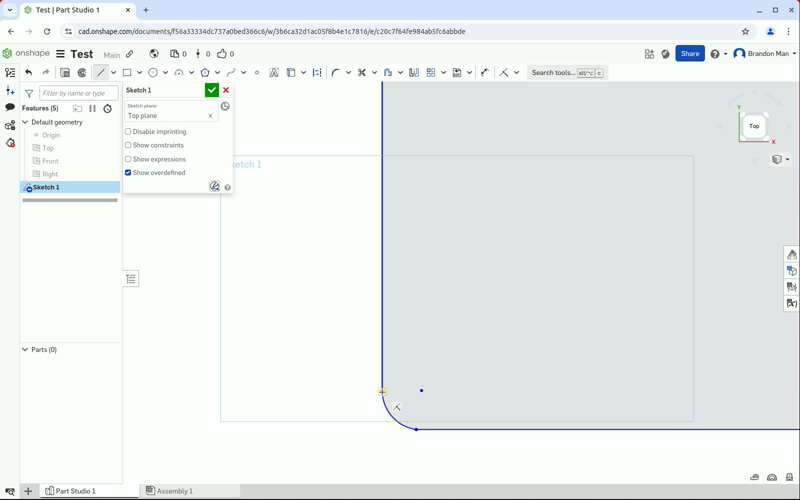
scroll(-6)
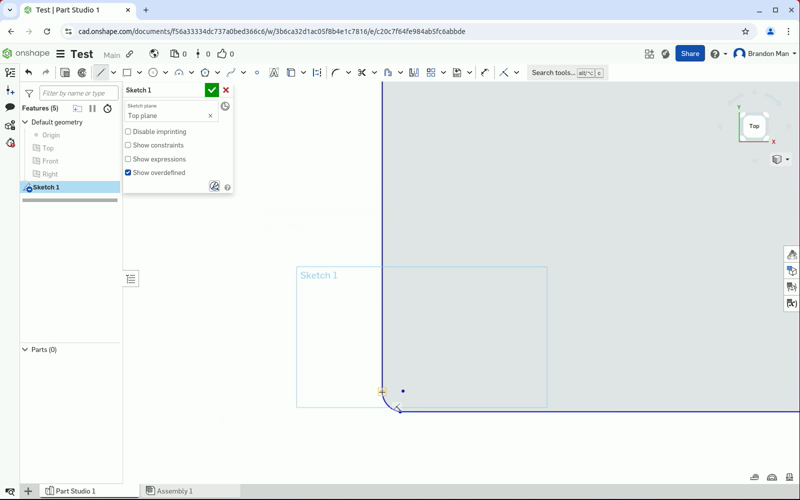
scroll(-6)
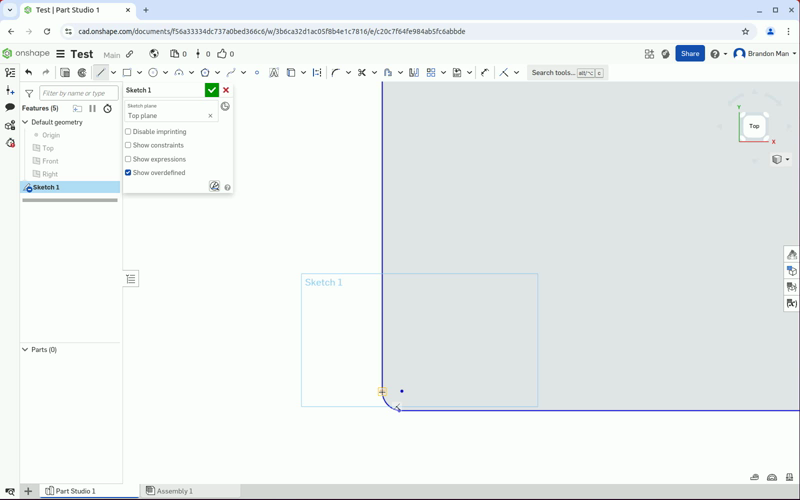
scroll(-6)
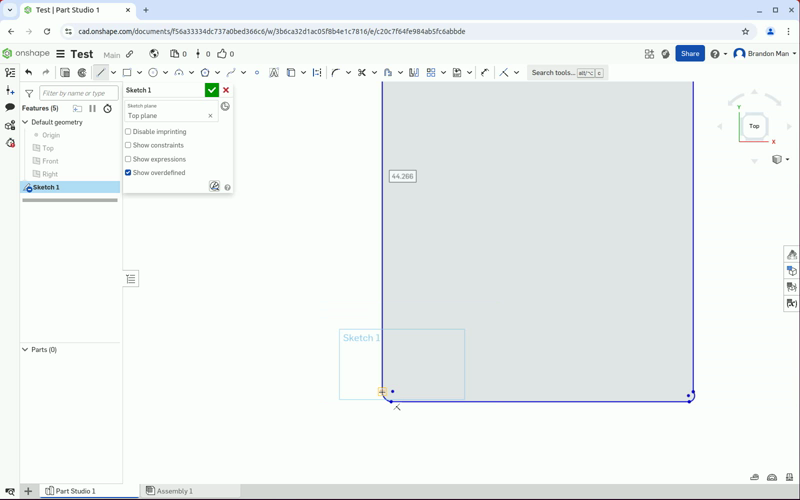
scroll(-6)
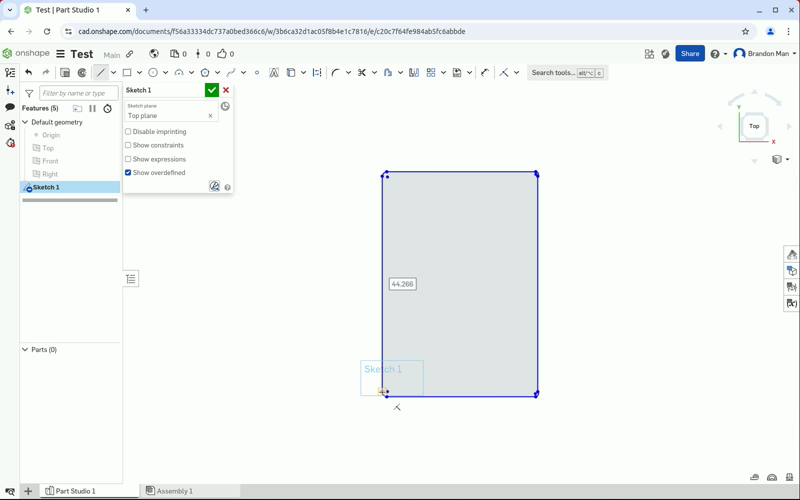
key(esc)
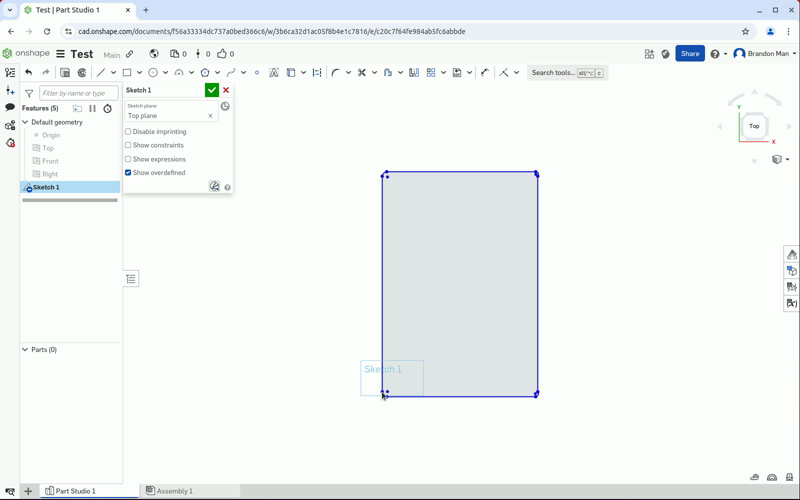
key(a)
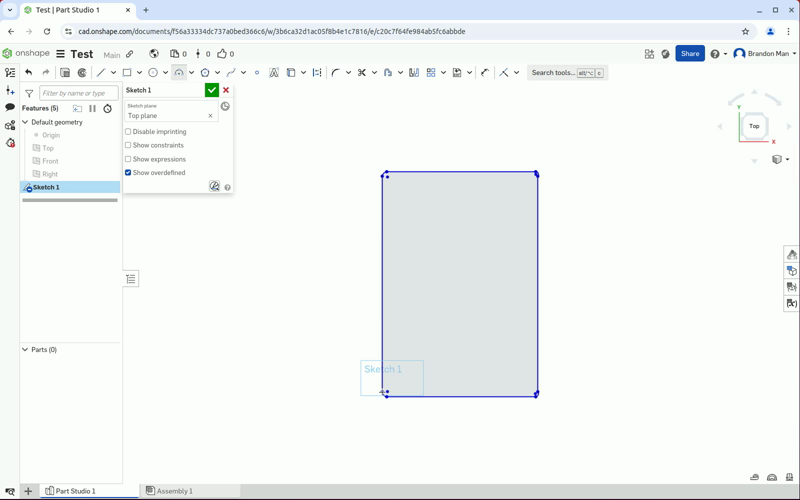
key_down(shift)
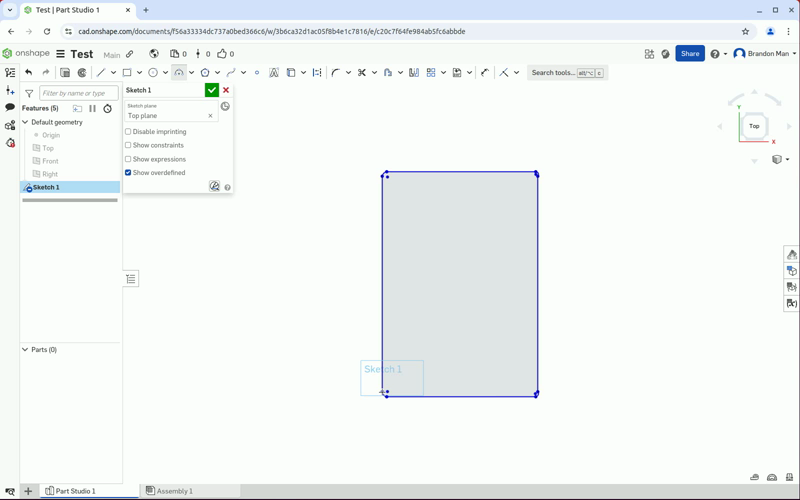
mouse_move(393, 373)
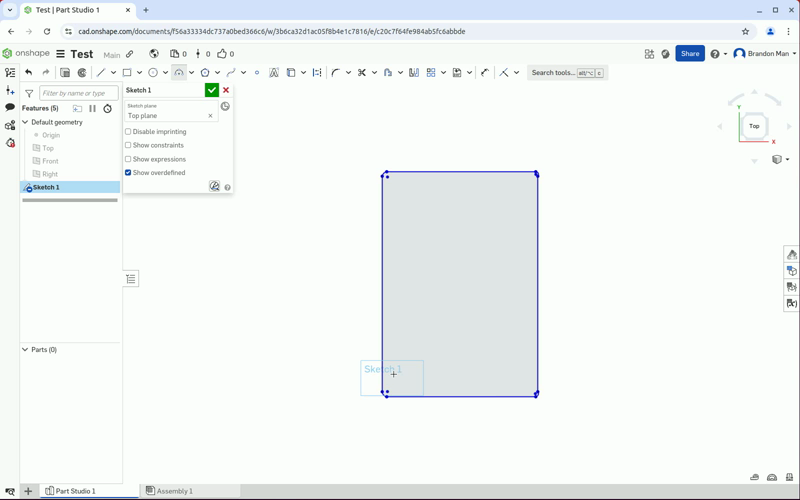
click(393, 373)
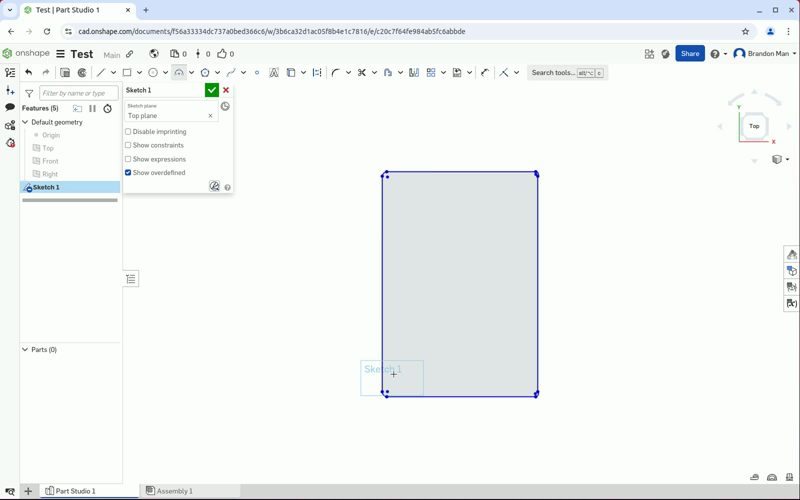
key_up(shift)
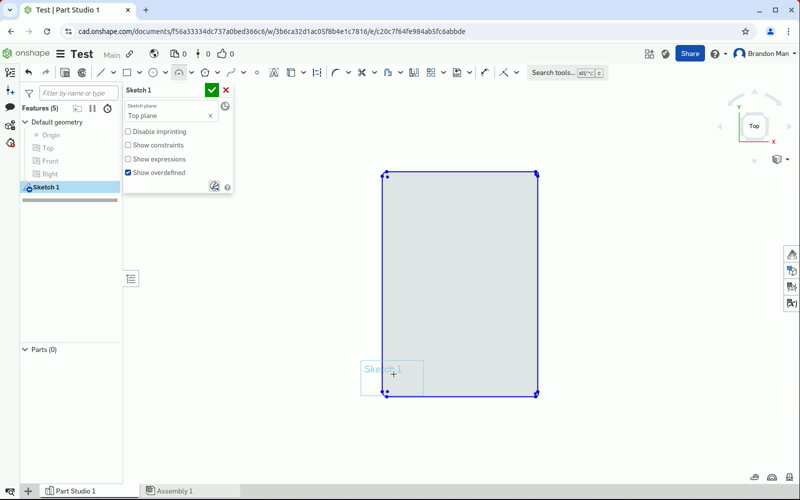
key_down(shift)
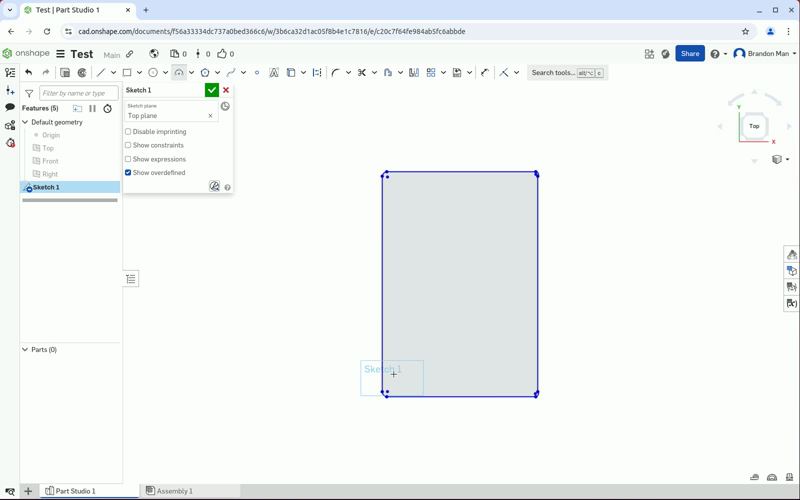
mouse_move(405, 384)
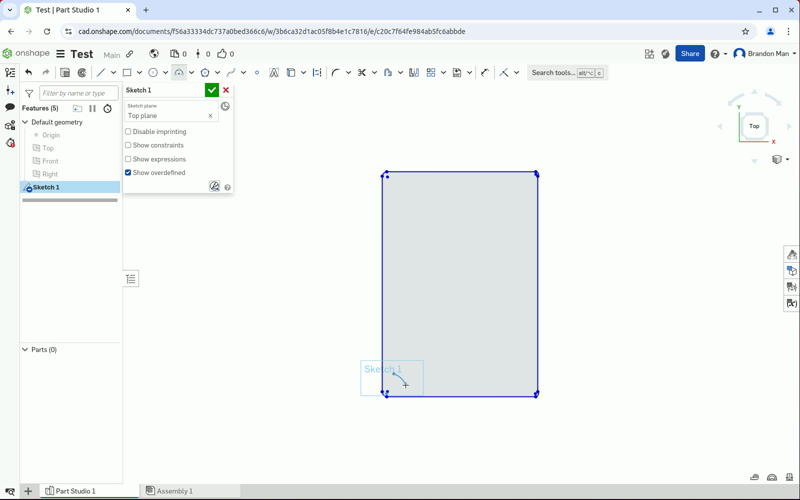
click(405, 384)
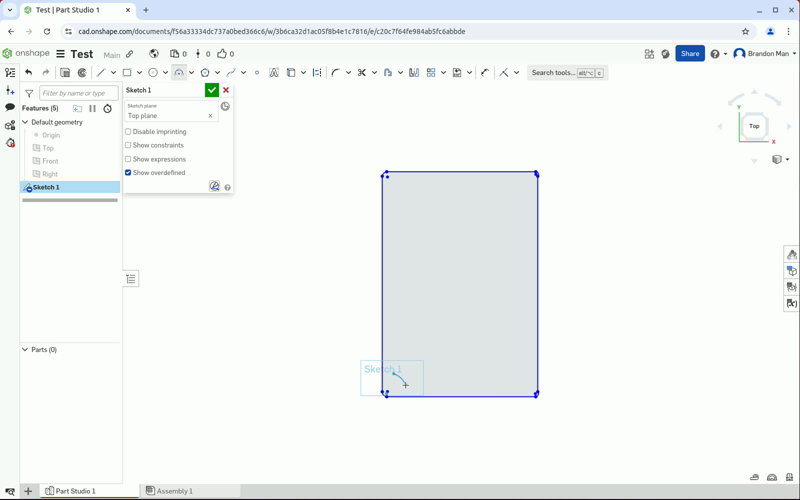
mouse_move(397, 381)
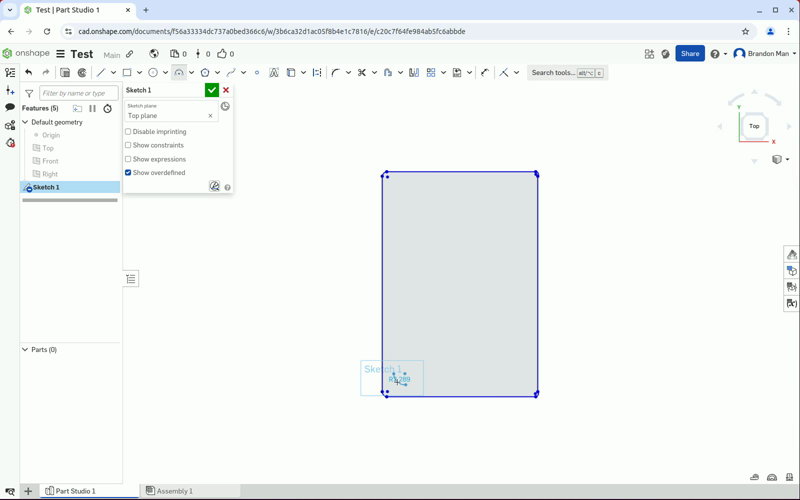
click(397, 381)
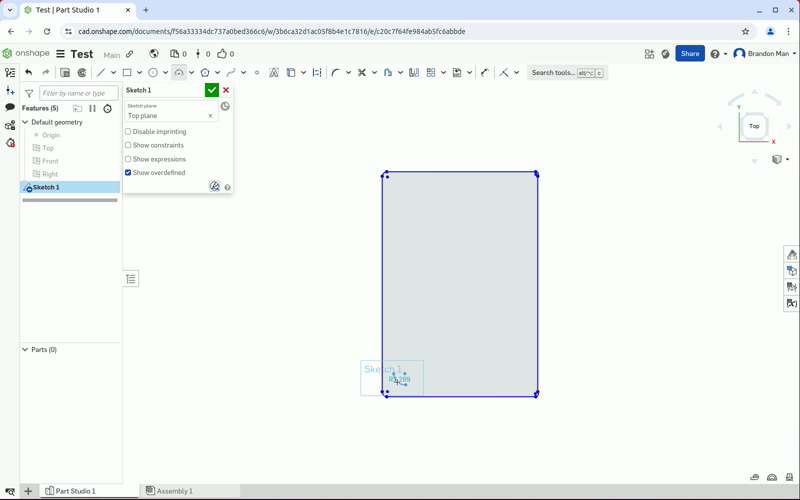
key_up(shift)
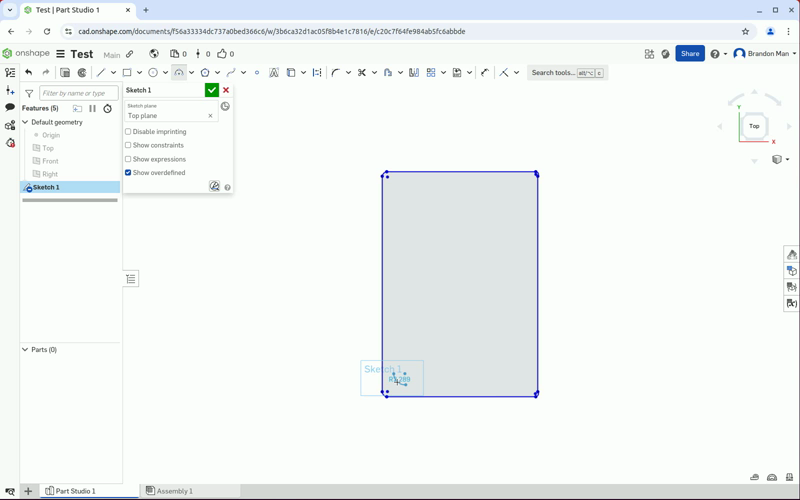
key(esc)
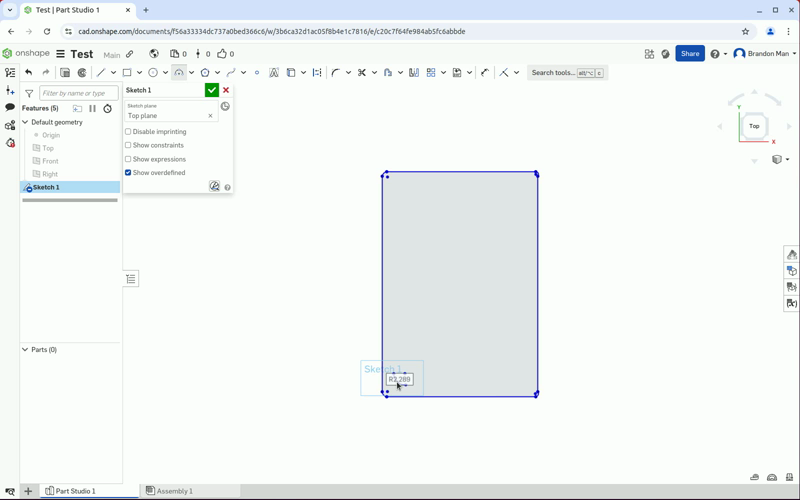
key(l)
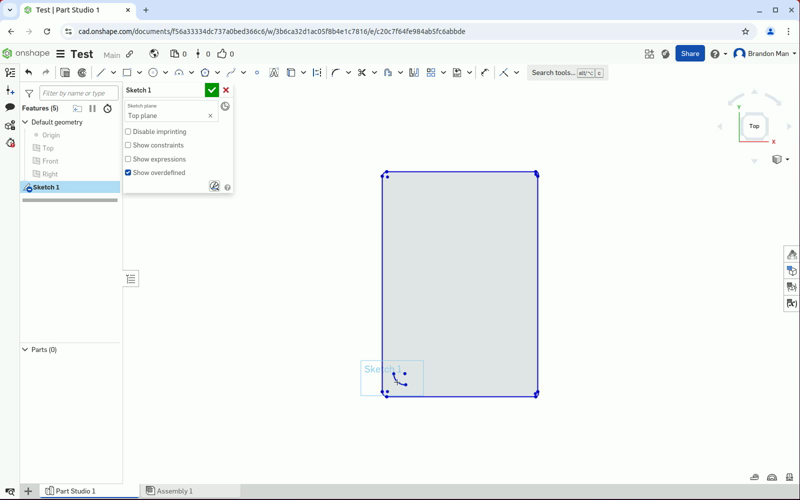
mouse_move(405, 384)
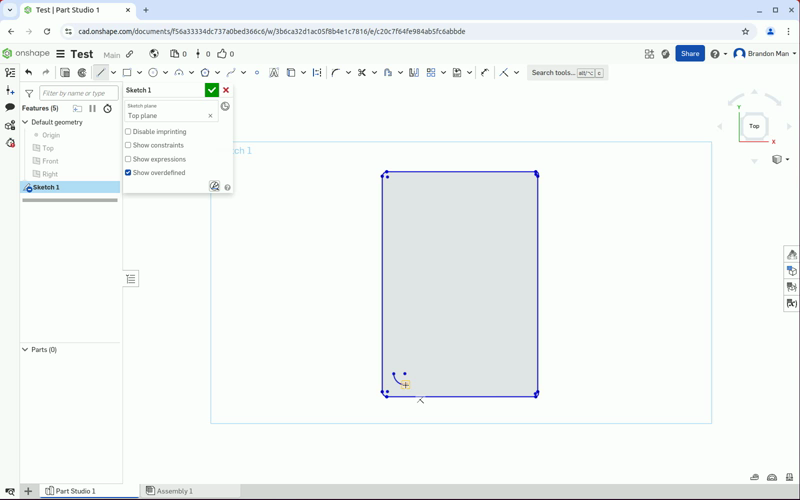
click(405, 384)
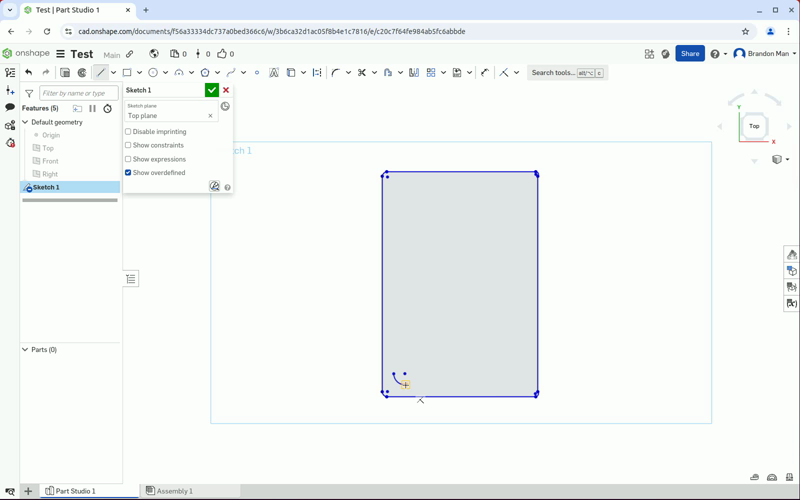
key_down(shift)
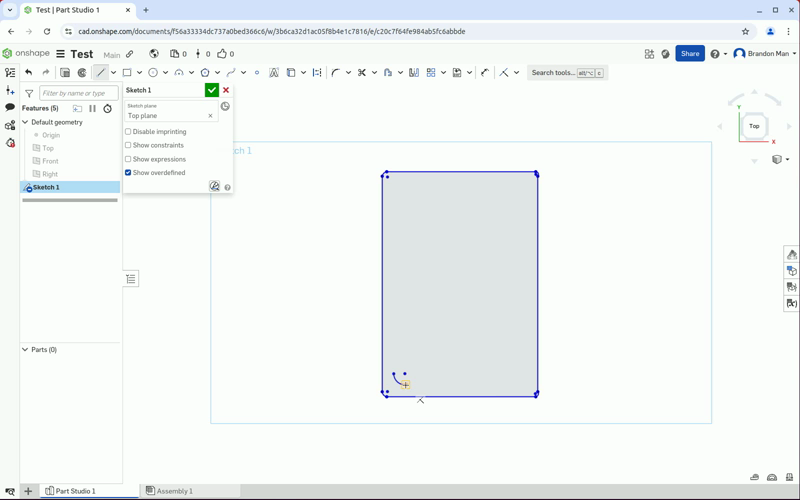
mouse_move(516, 384)
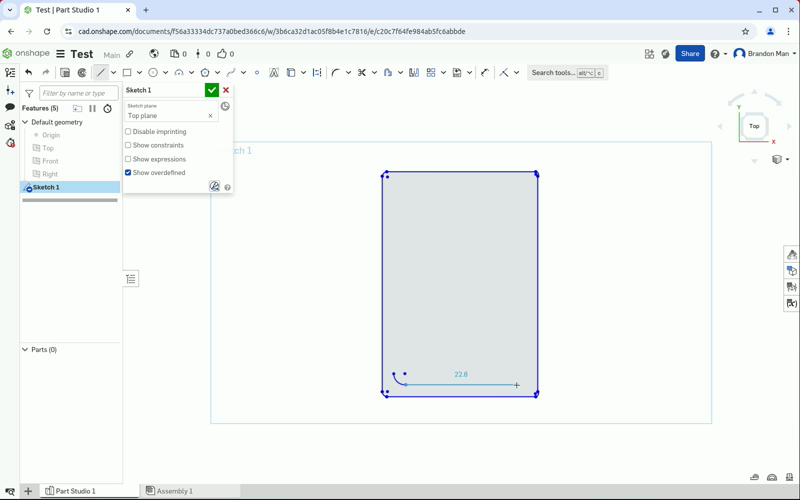
click(516, 384)
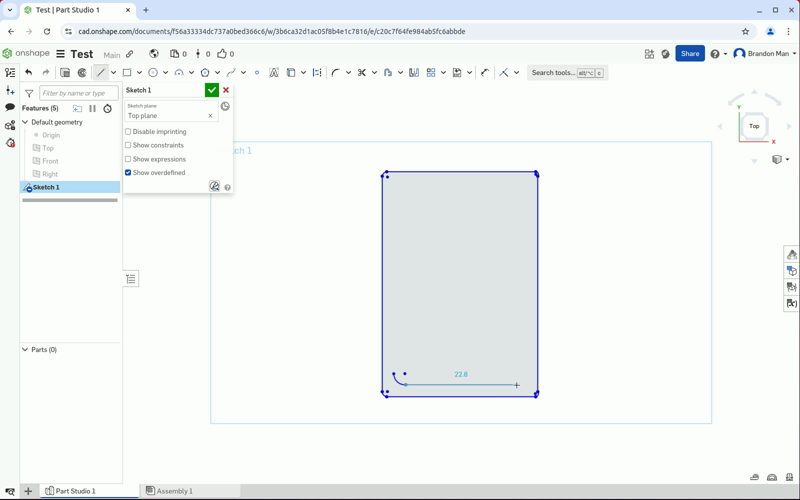
key_up(shift)
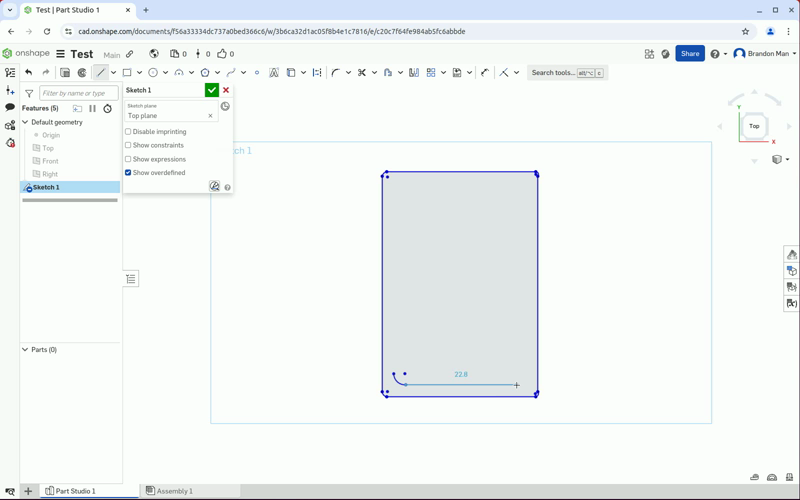
key(esc)
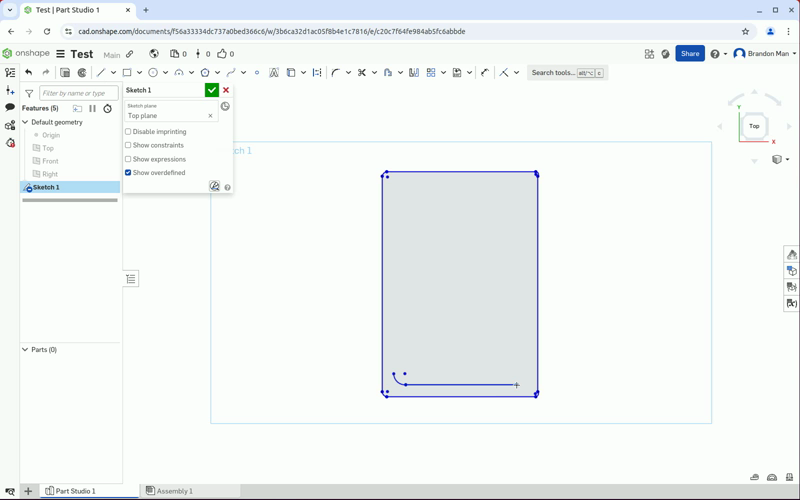
key(a)
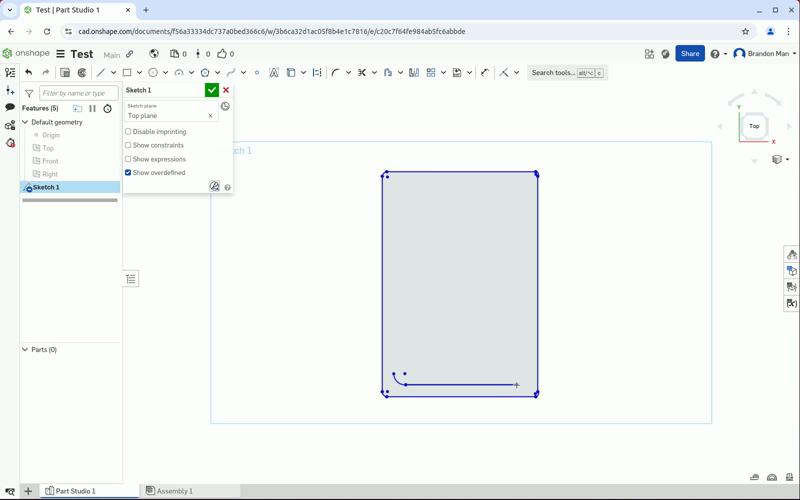
mouse_move(516, 384)
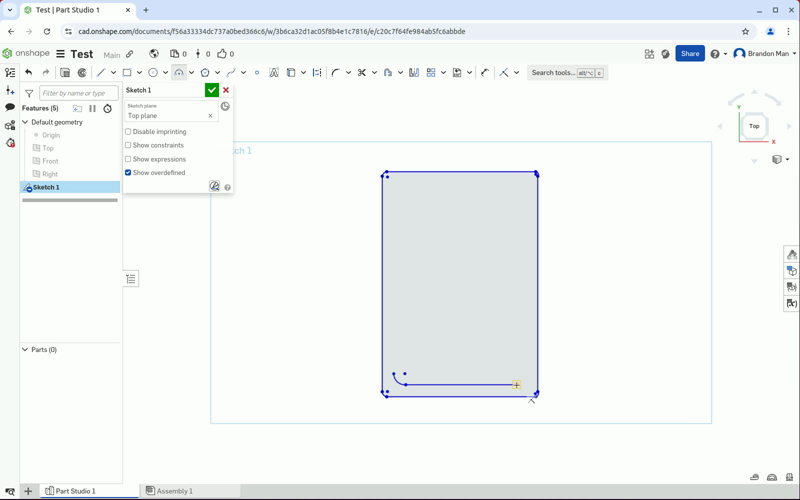
click(516, 384)
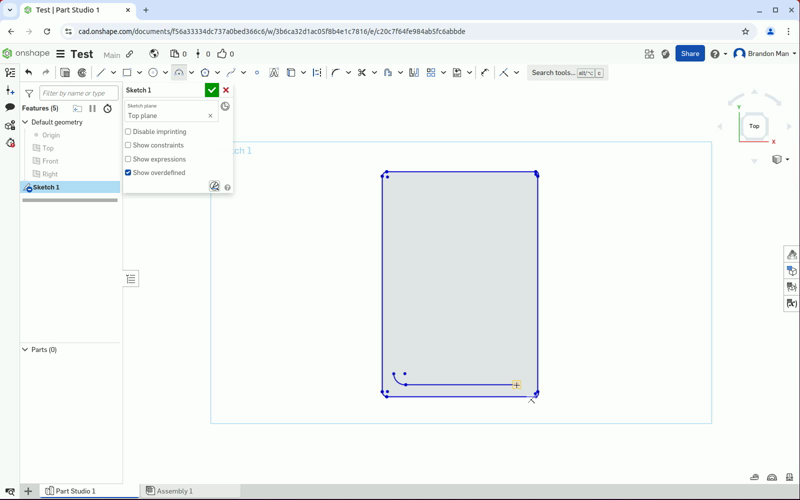
key_down(shift)
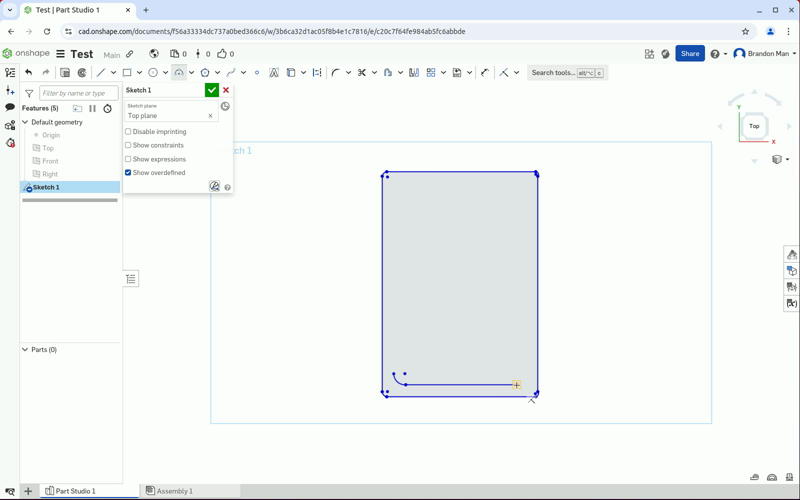
mouse_move(528, 373)
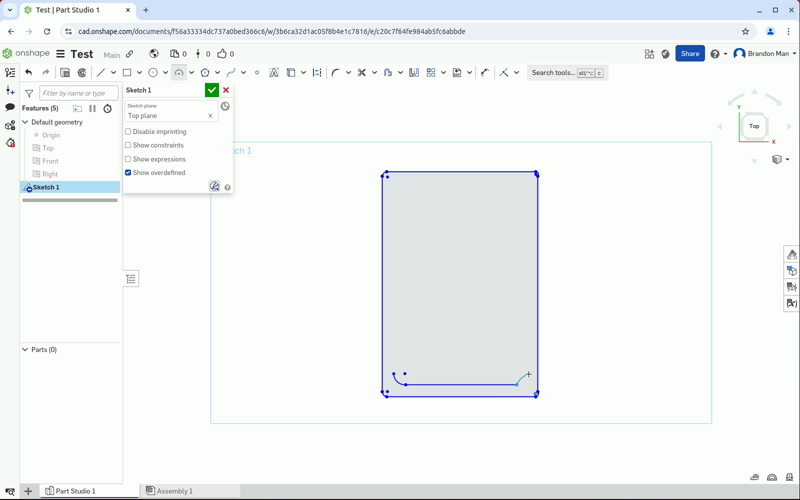
click(528, 373)
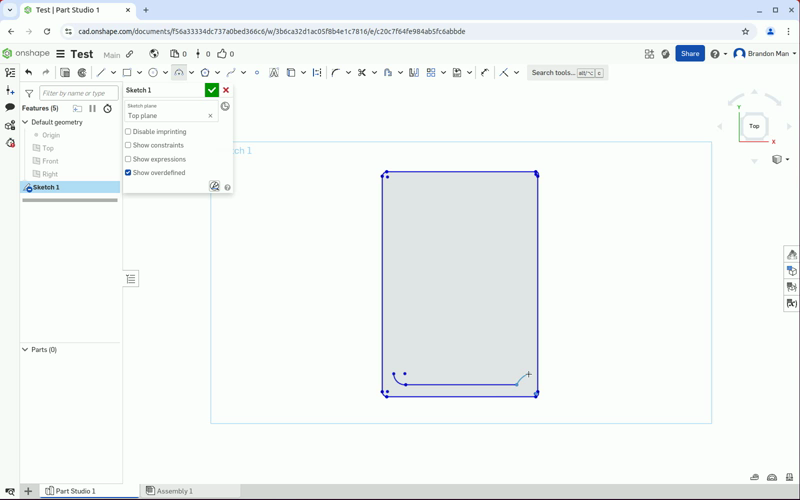
mouse_move(525, 381)
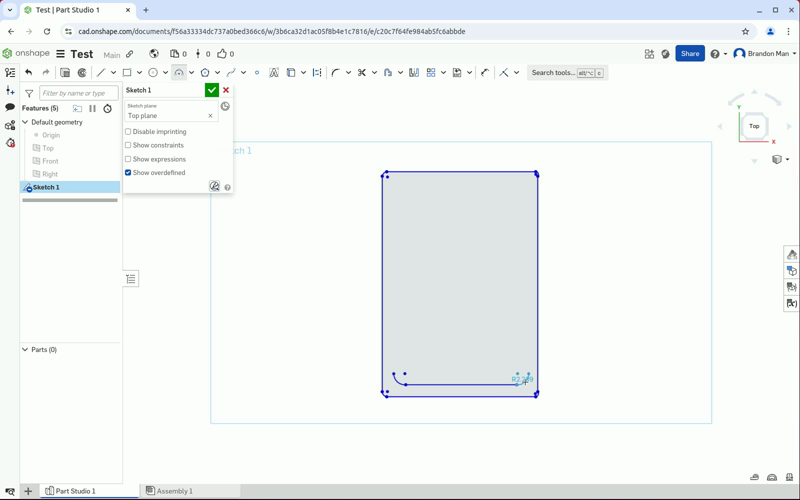
click(525, 381)
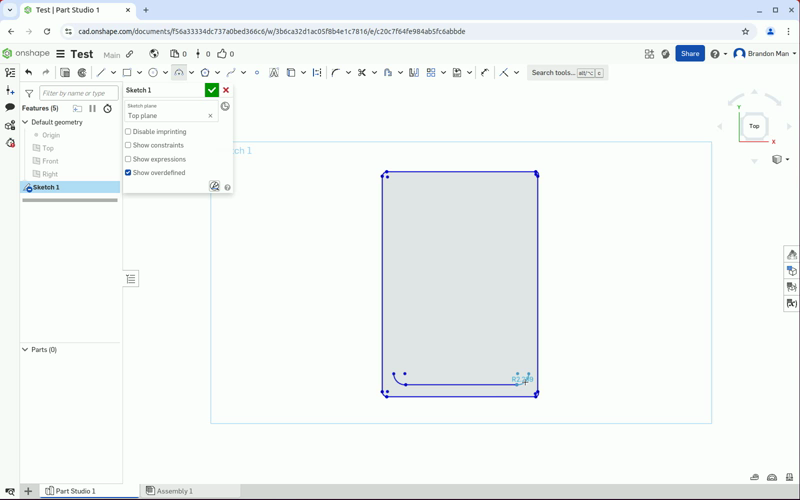
key_up(shift)
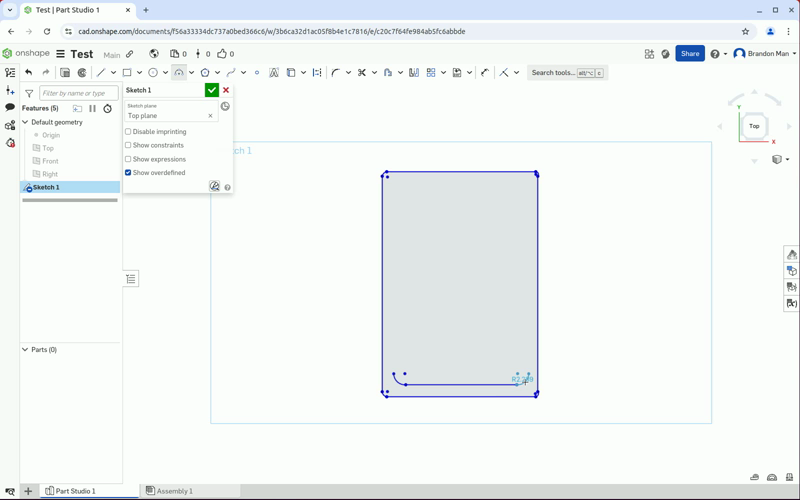
key(esc)
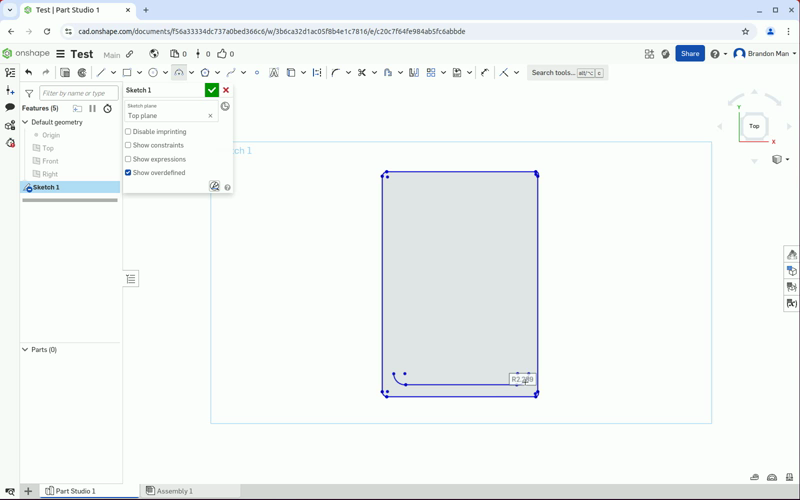
key(l)
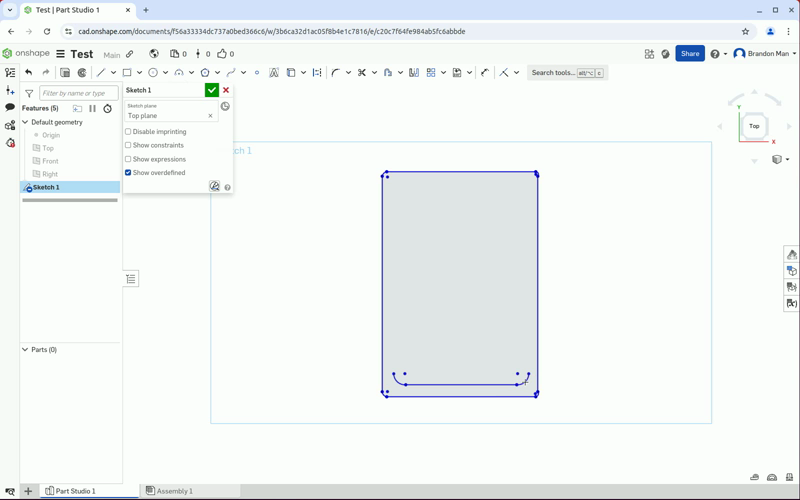
mouse_move(528, 373)
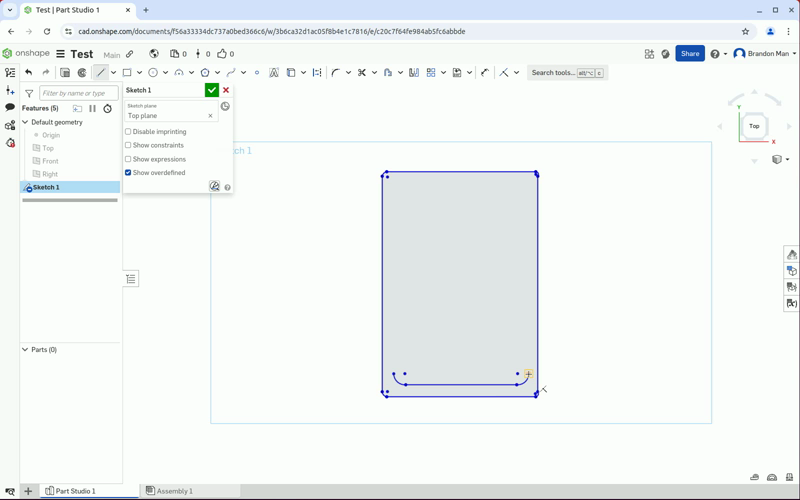
click(528, 373)
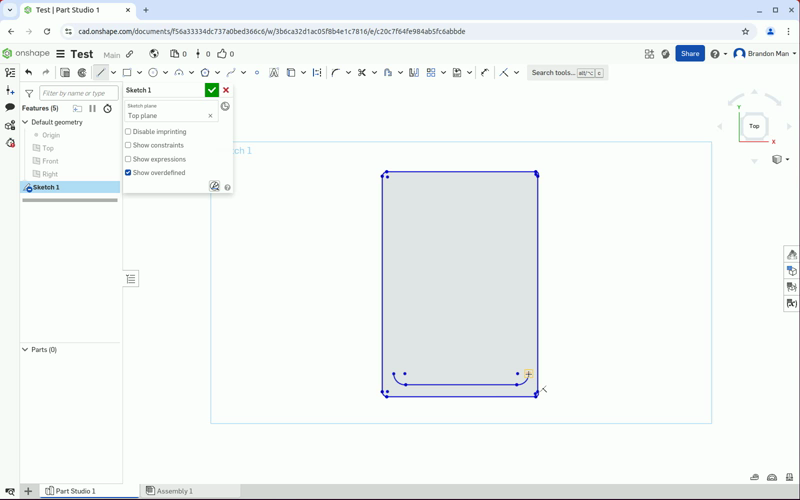
key_down(shift)
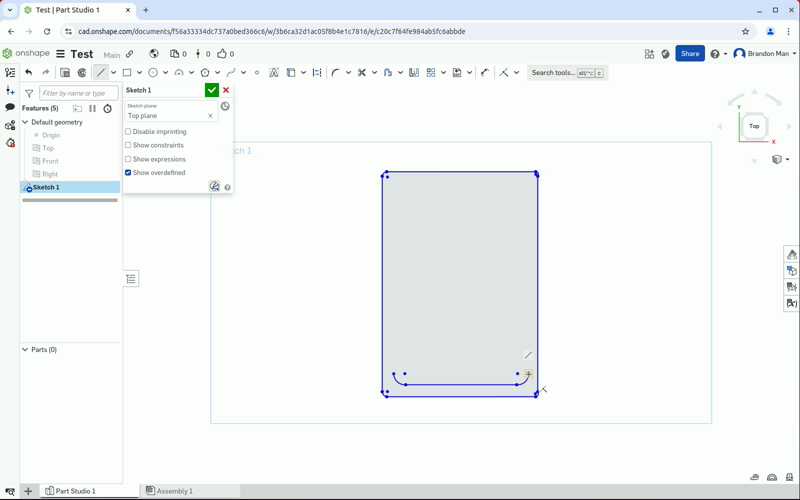
mouse_move(528, 192)
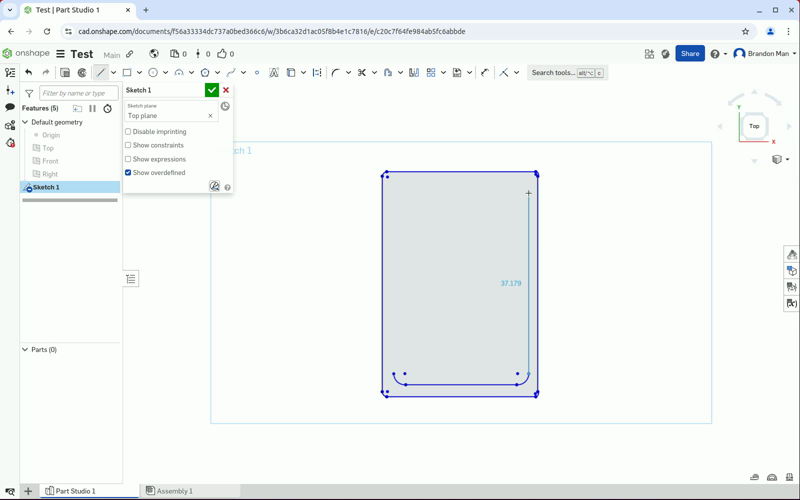
click(528, 192)
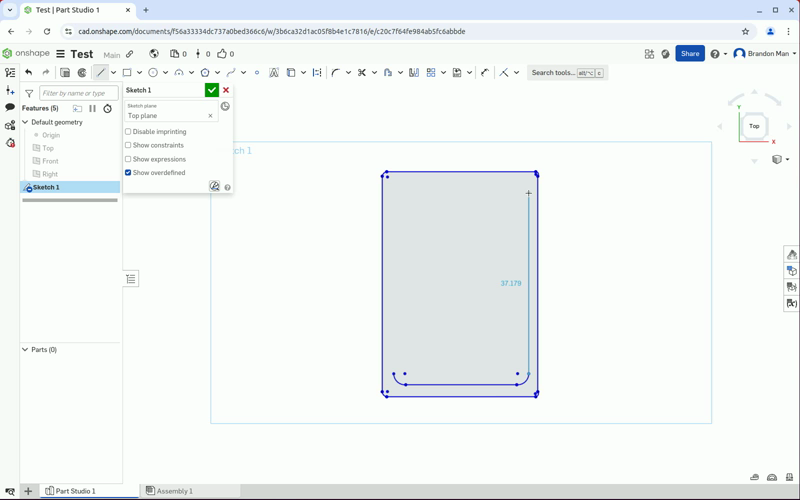
key_up(shift)
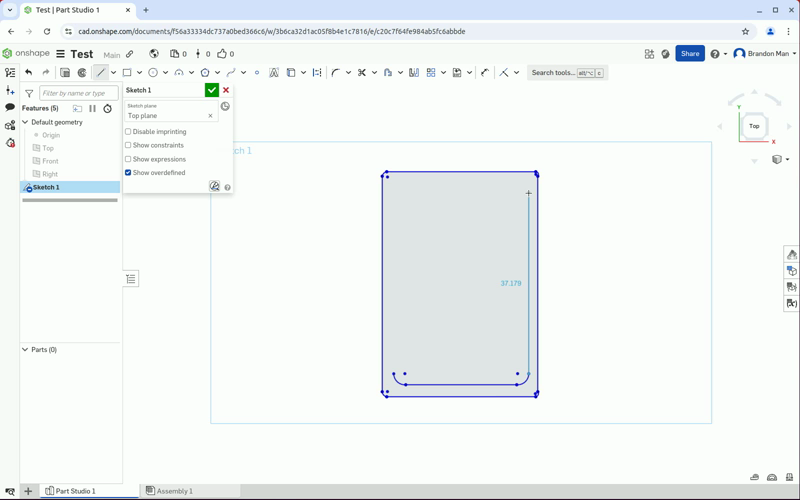
key(esc)
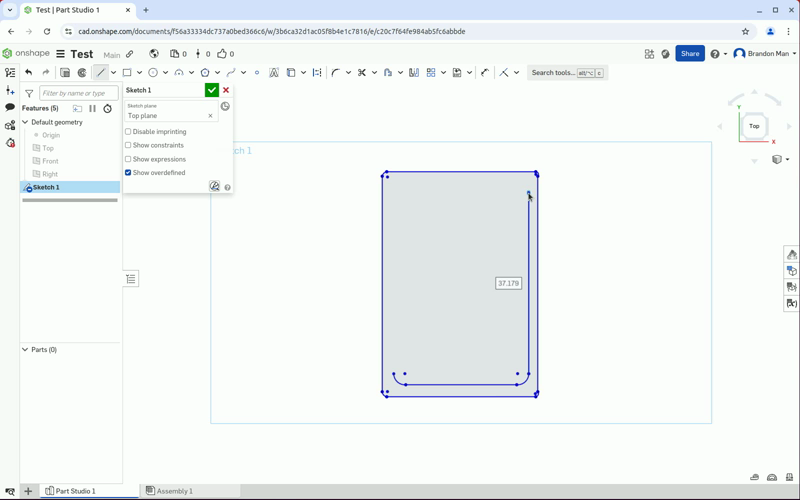
key(a)
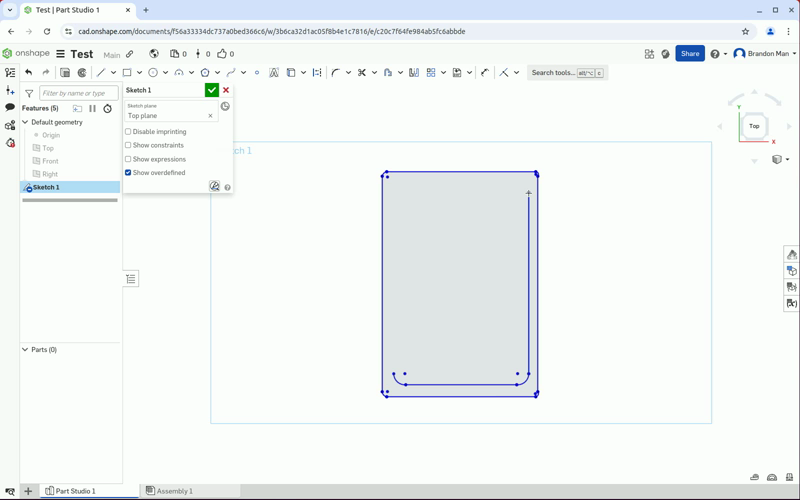
mouse_move(528, 192)
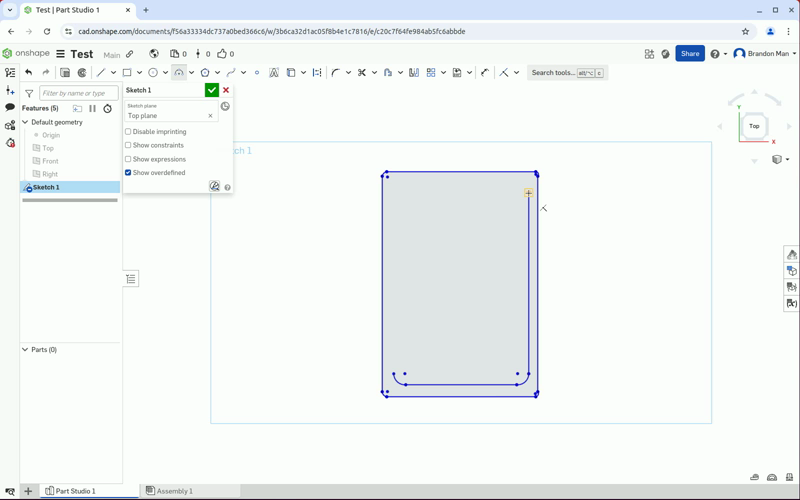
click(528, 192)
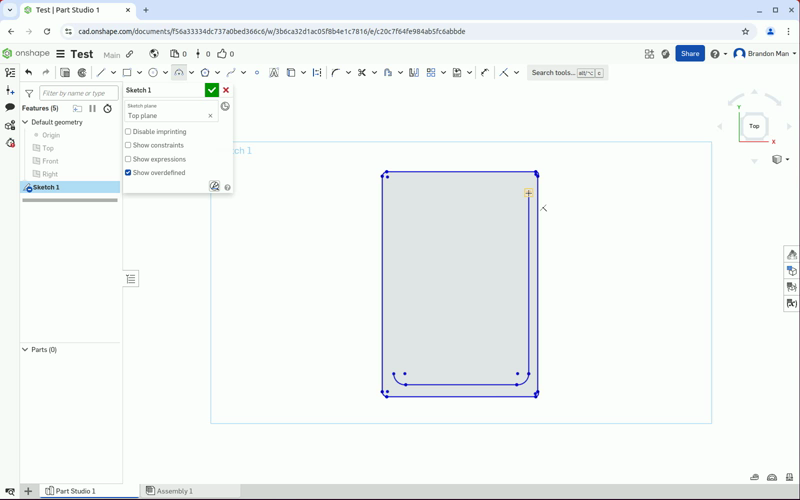
key_down(shift)
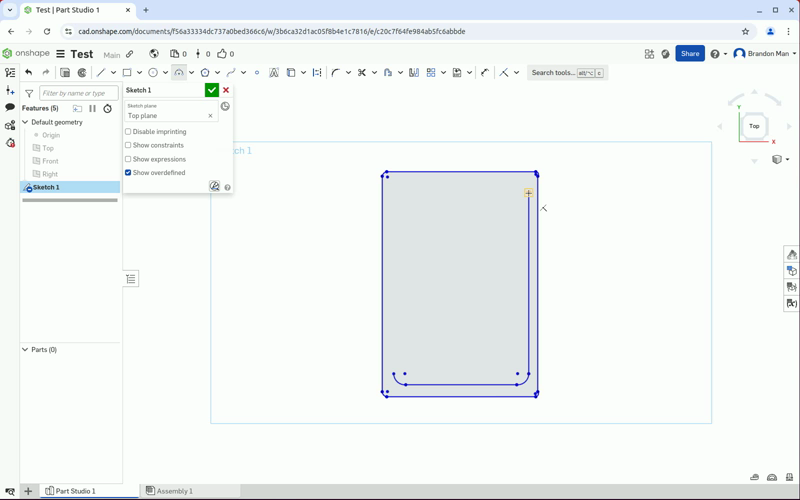
mouse_move(516, 180)
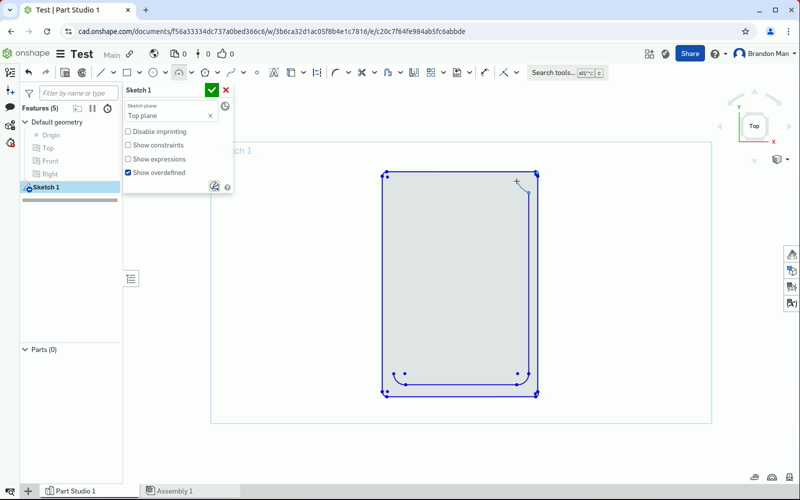
click(516, 180)
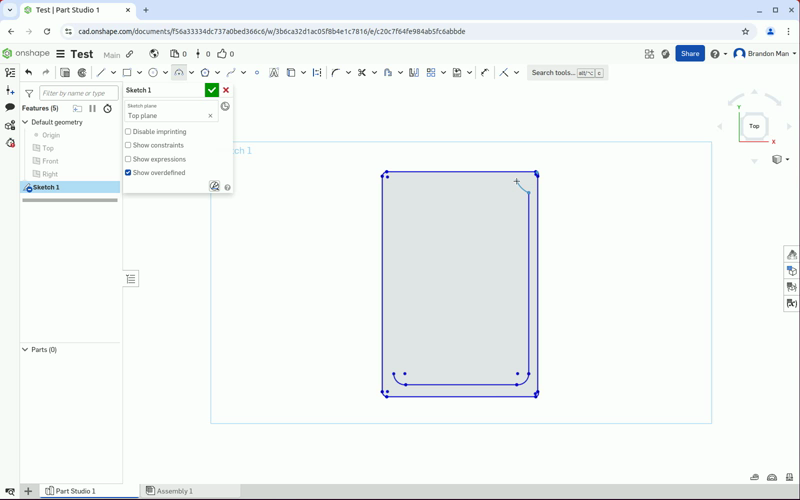
mouse_move(525, 184)
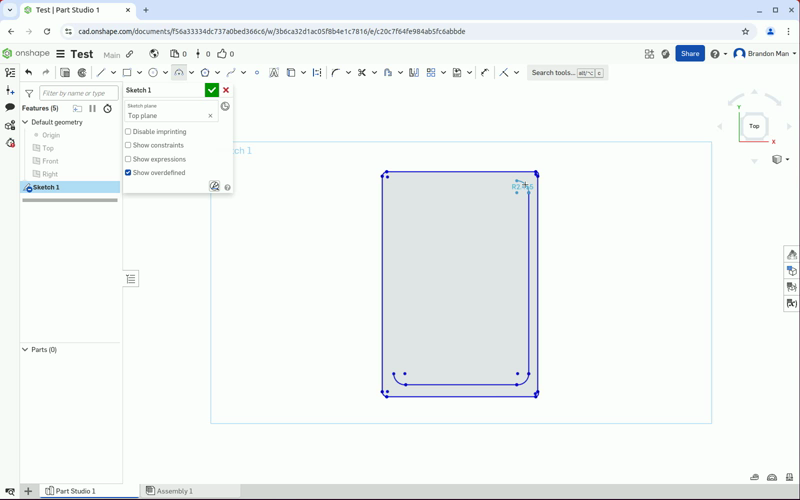
click(525, 184)
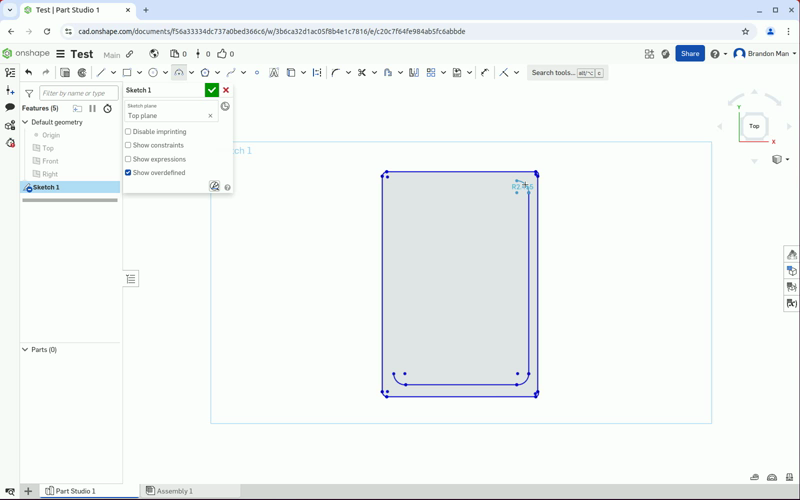
key_up(shift)
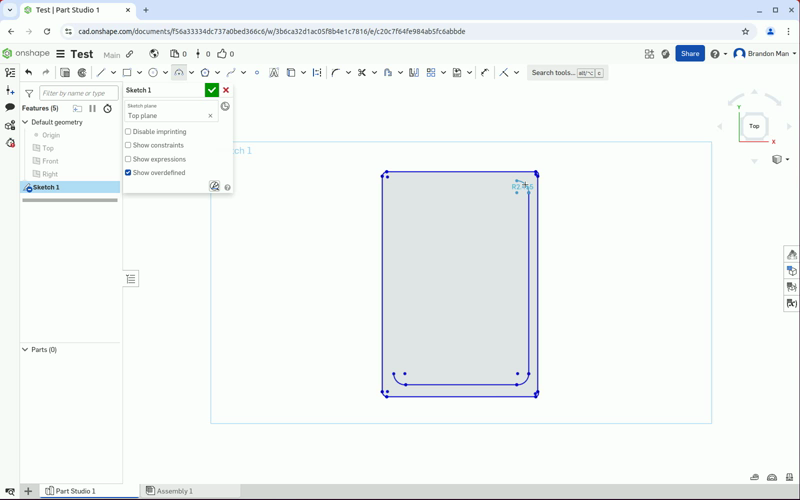
key(esc)
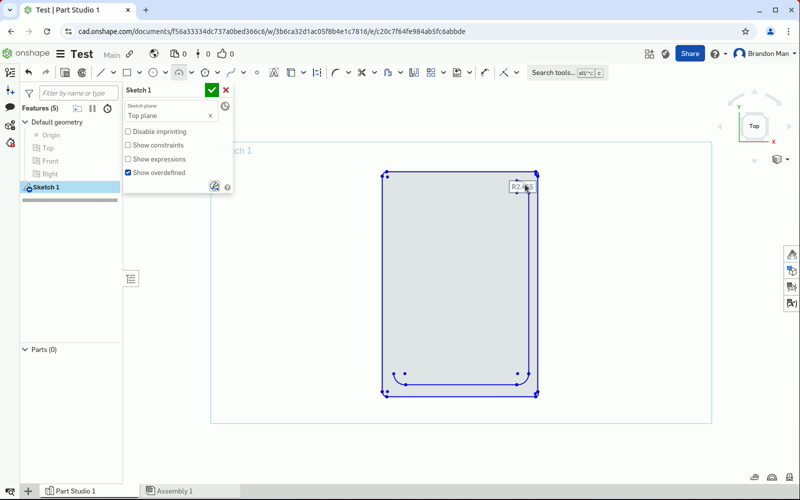
key(l)
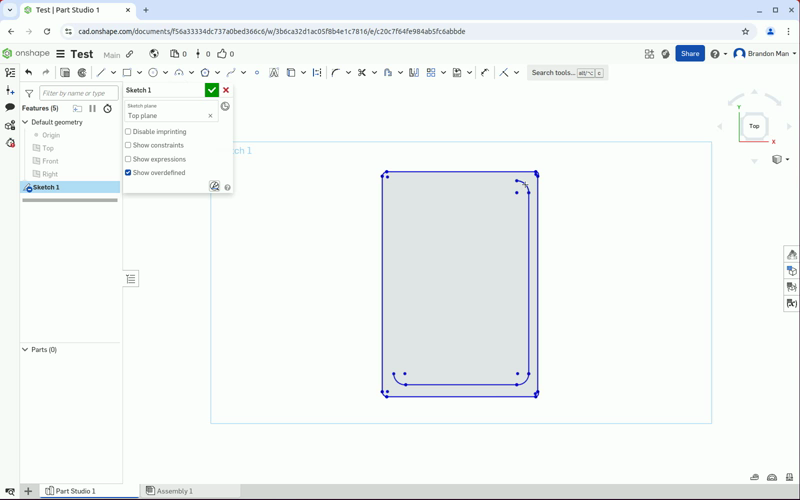
mouse_move(516, 180)
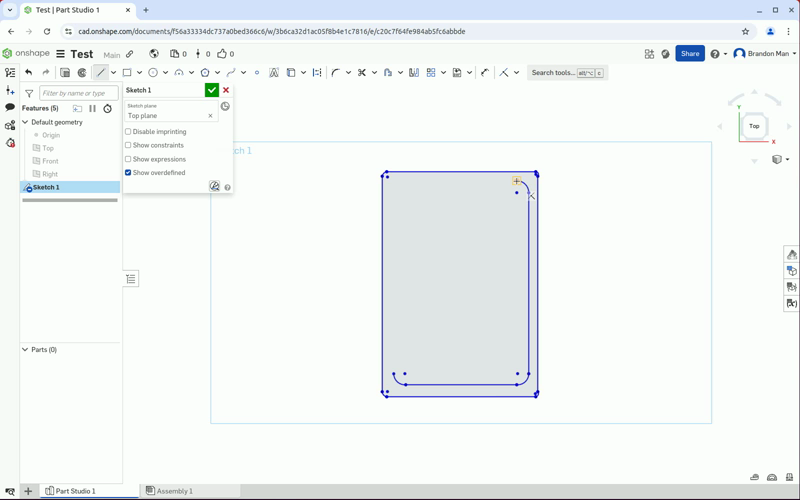
click(516, 180)
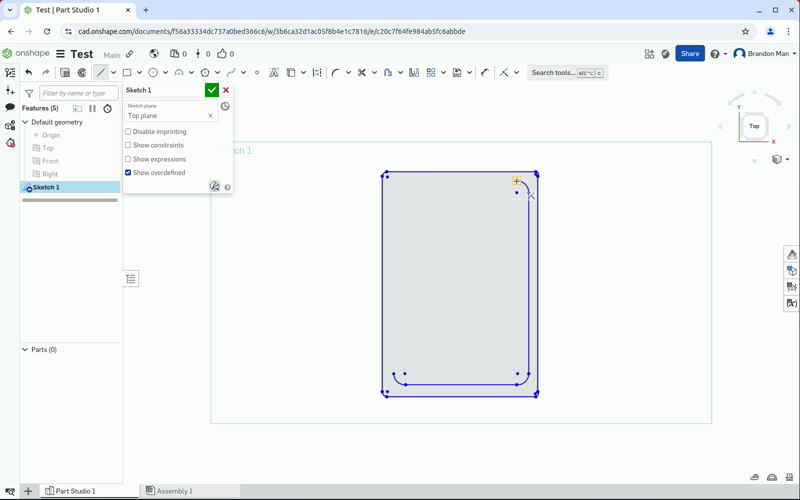
key_down(shift)
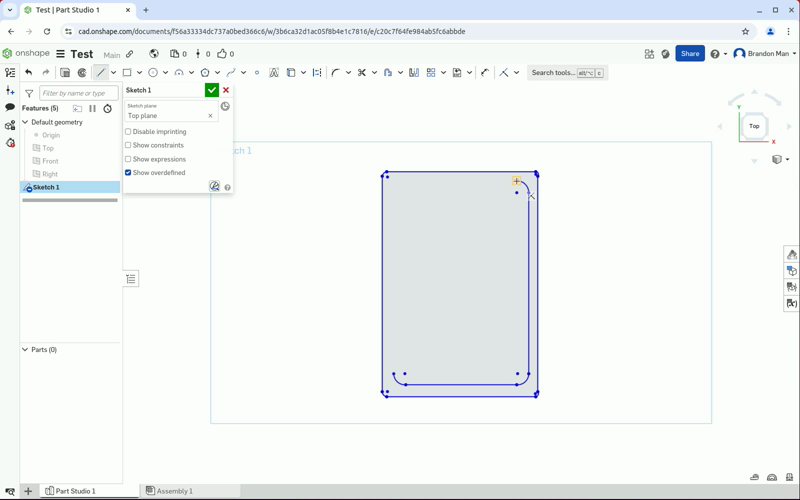
mouse_move(405, 180)
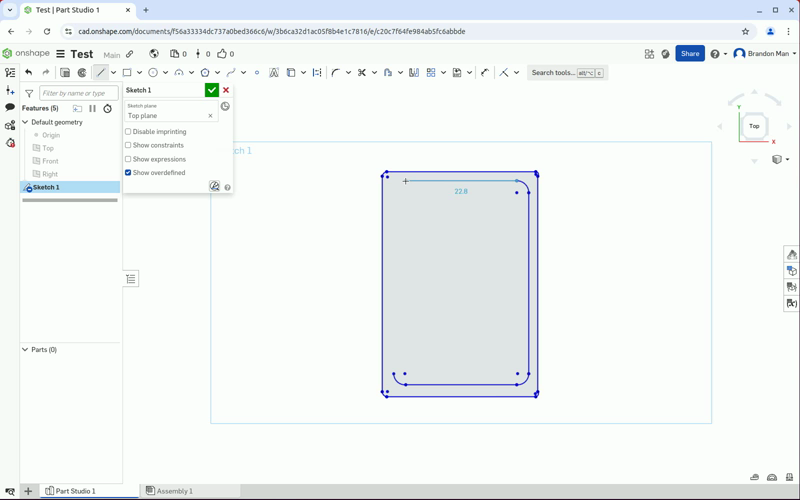
click(405, 180)
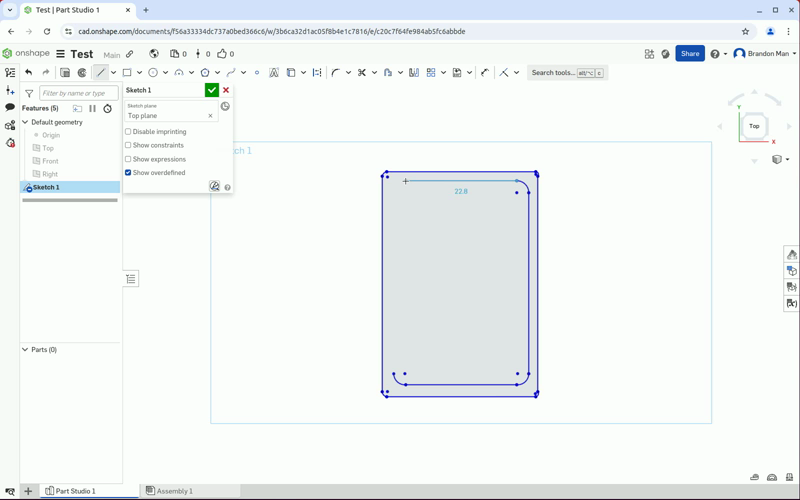
key_up(shift)
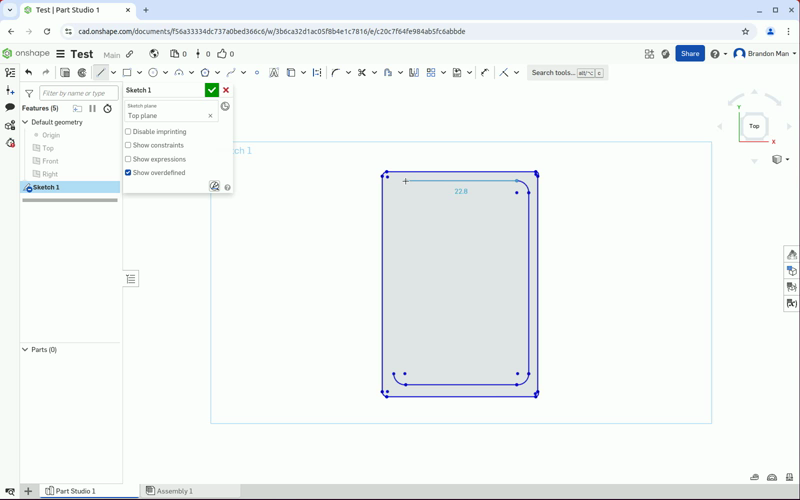
key(esc)
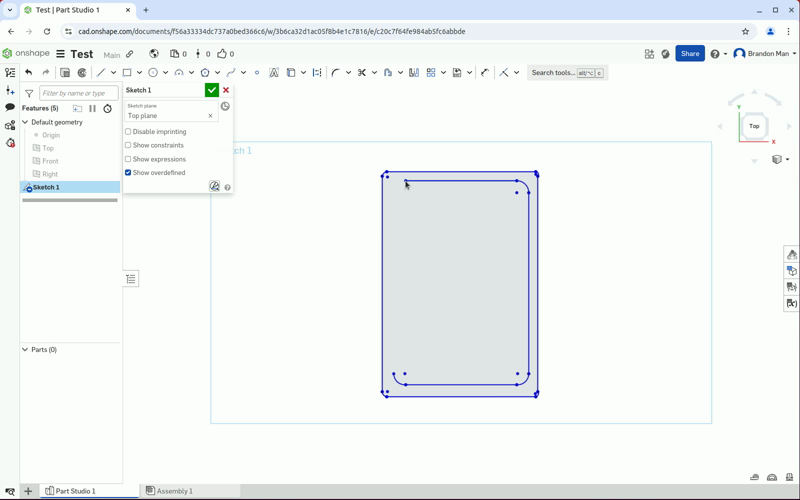
key(a)
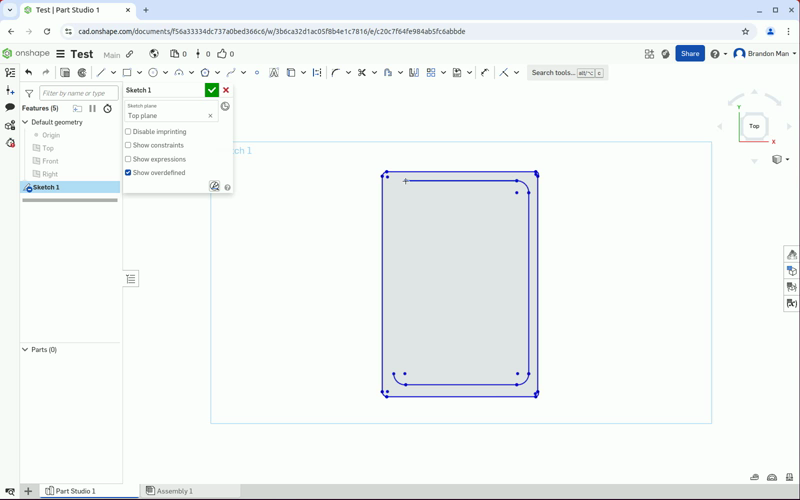
mouse_move(405, 180)
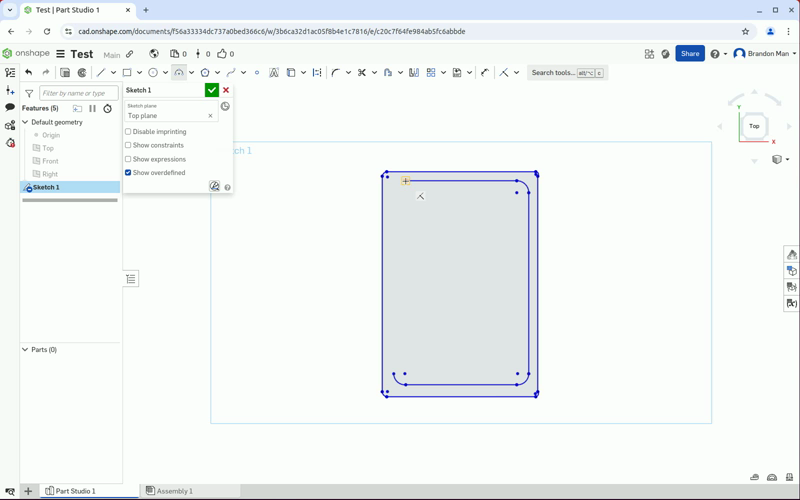
click(405, 180)
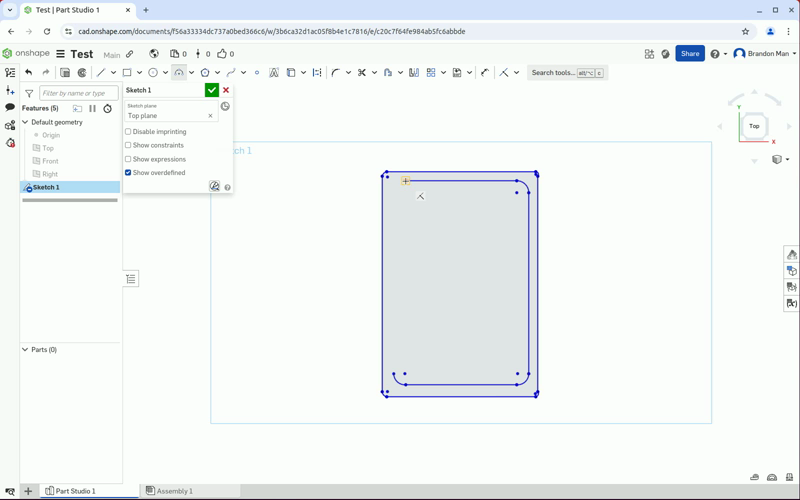
key_down(shift)
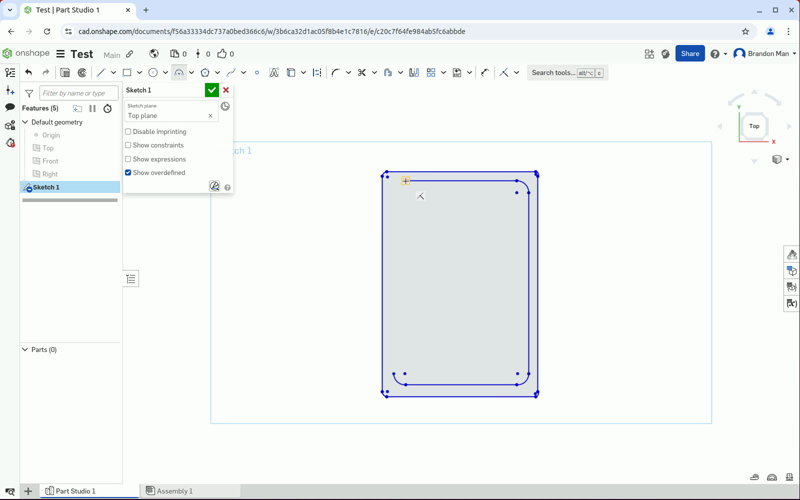
mouse_move(393, 192)
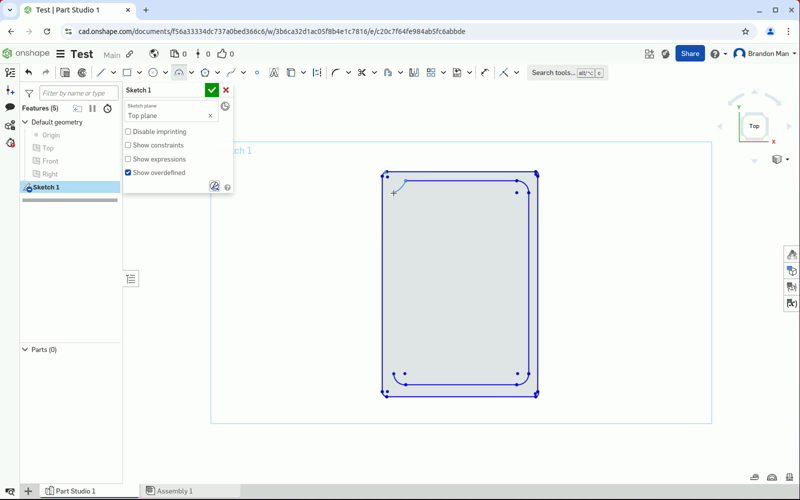
click(393, 192)
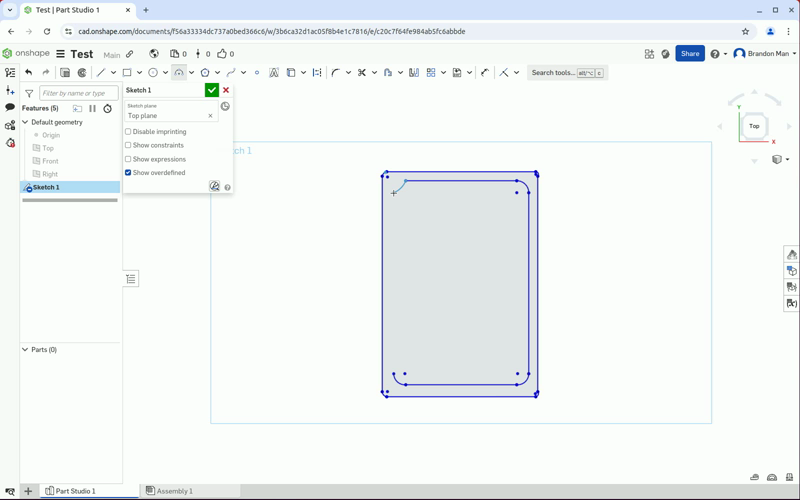
mouse_move(397, 184)
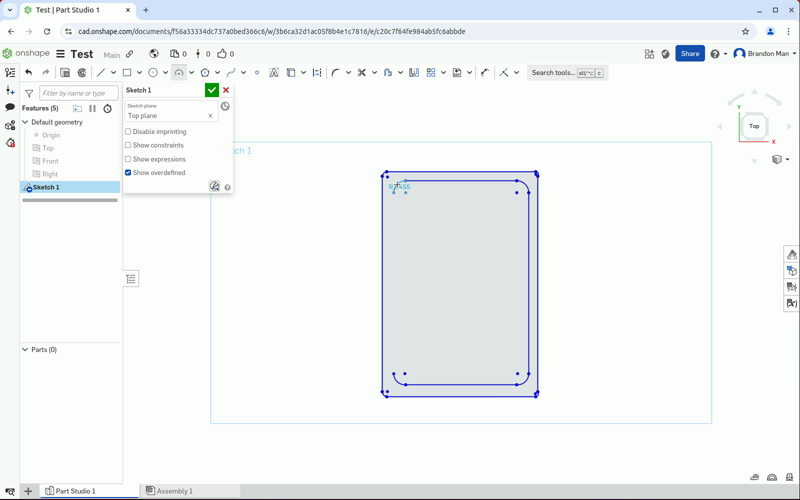
click(397, 184)
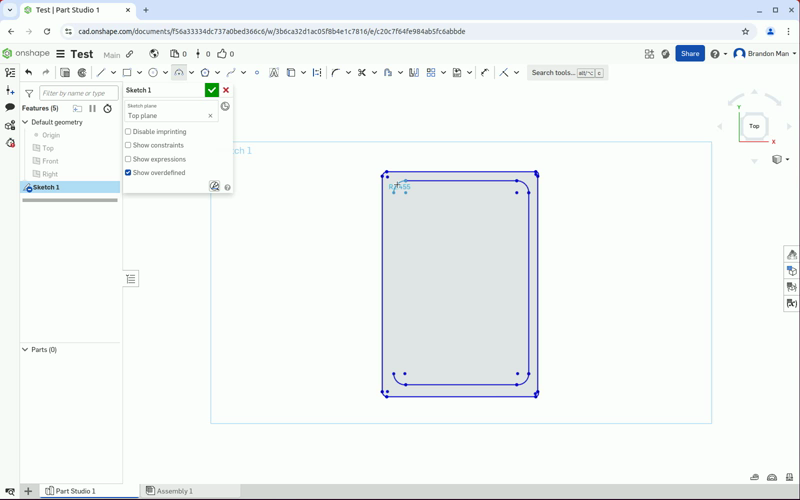
key_up(shift)
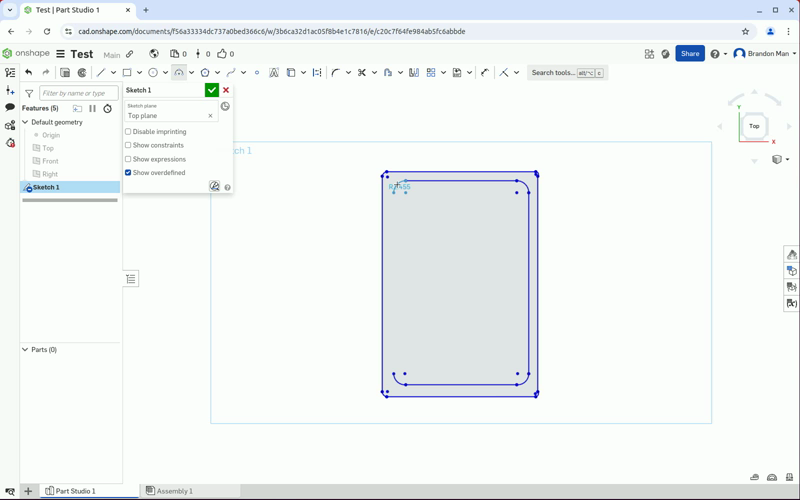
key(esc)
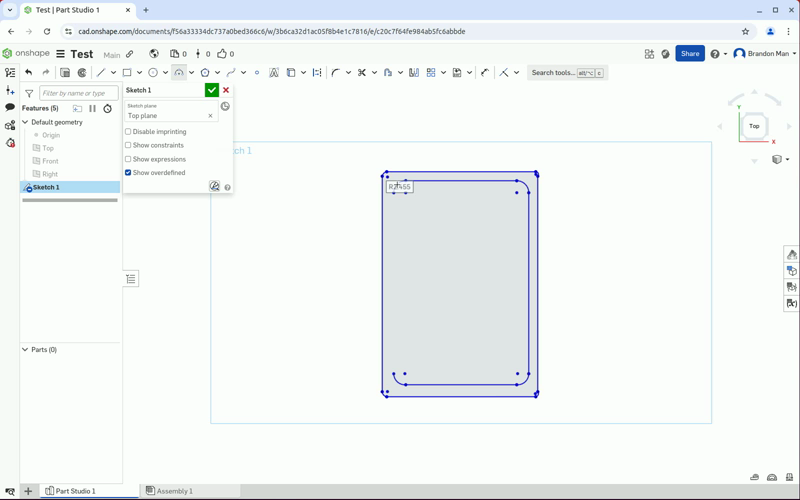
key(l)
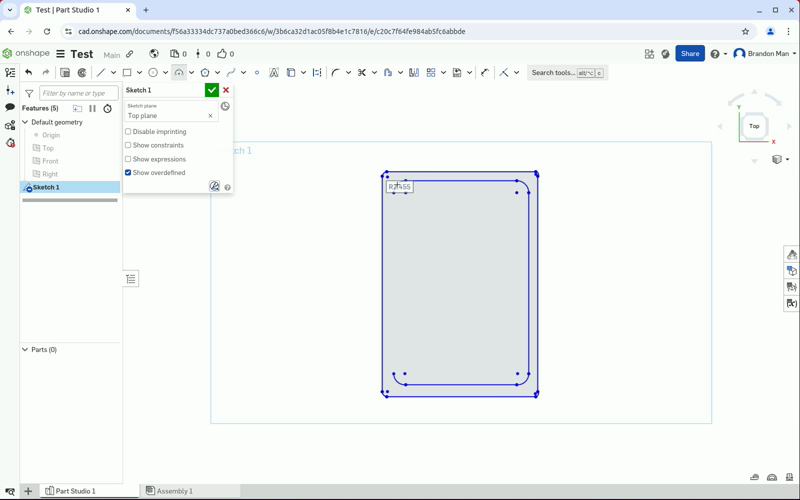
mouse_move(393, 192)
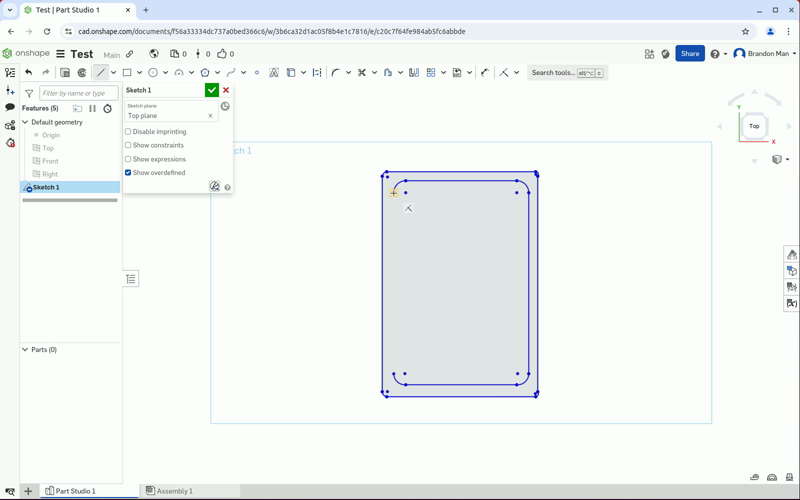
click(393, 192)
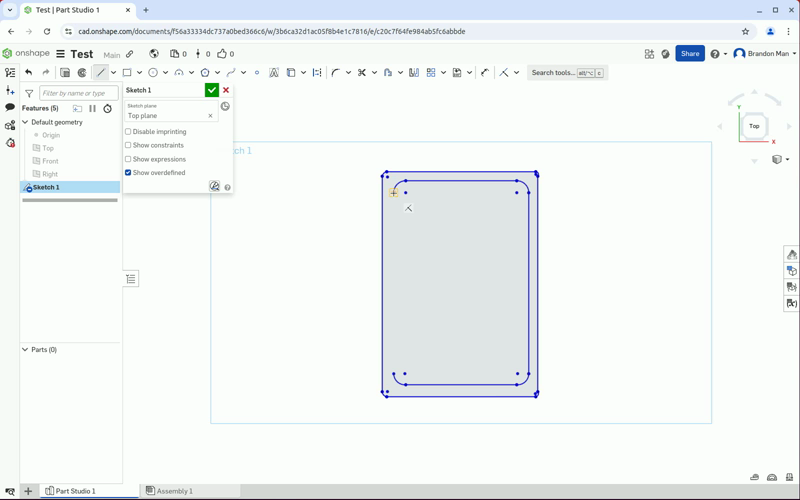
key_down(shift)
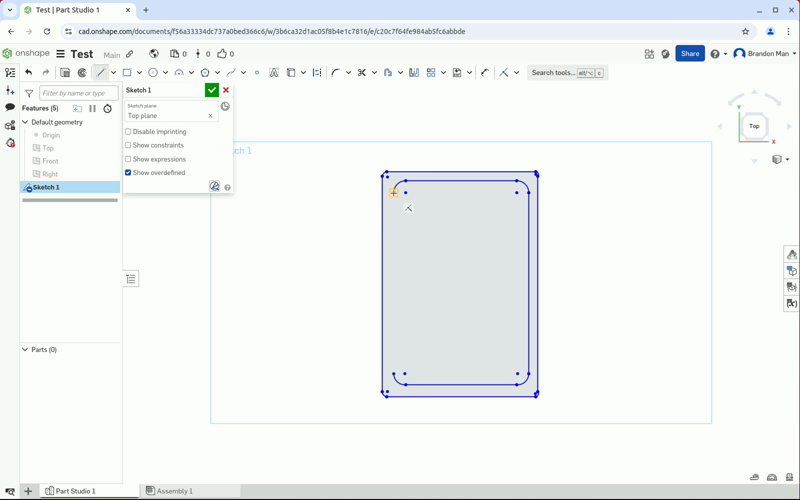
mouse_move(393, 373)
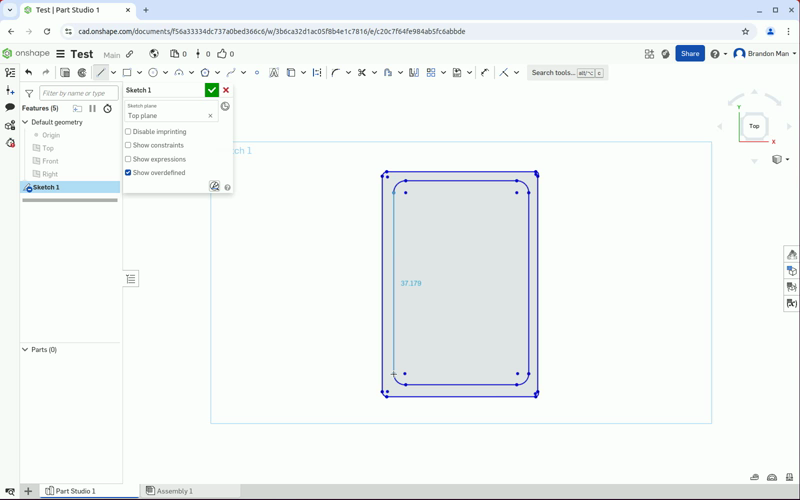
key_up(shift)
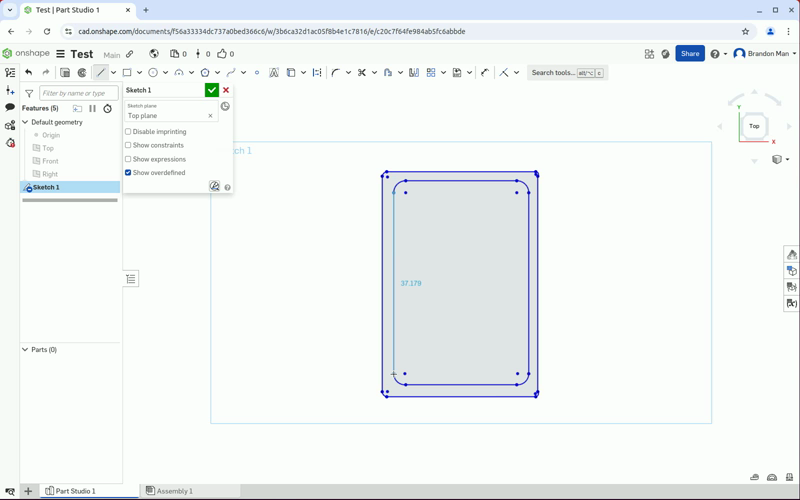
click(393, 373)
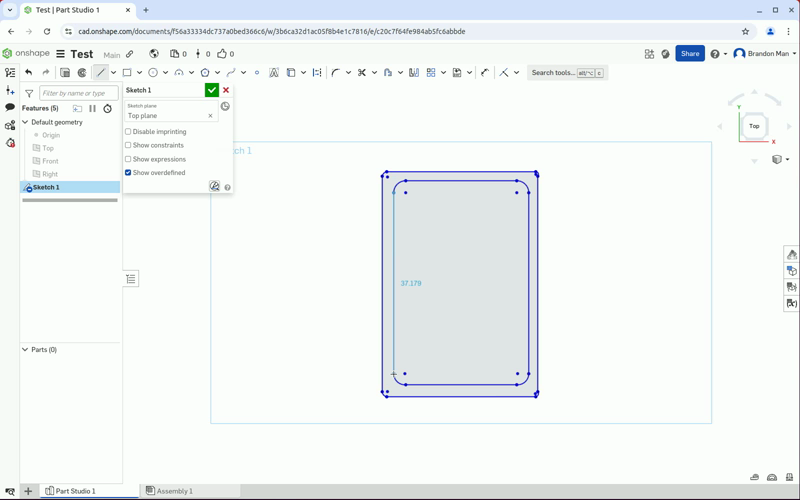
key(esc)
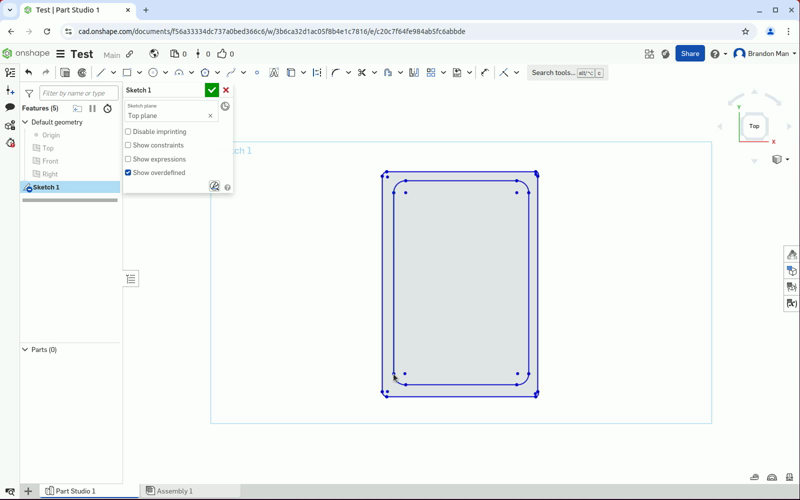
mouse_move(387, 330)
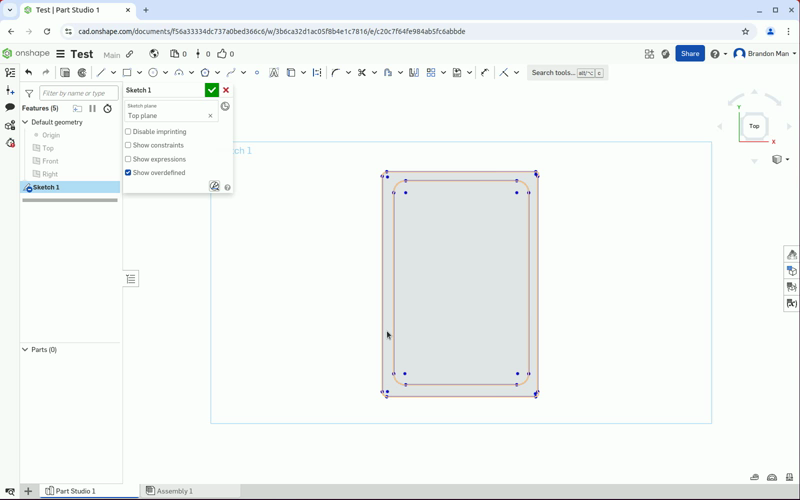
click(387, 330)
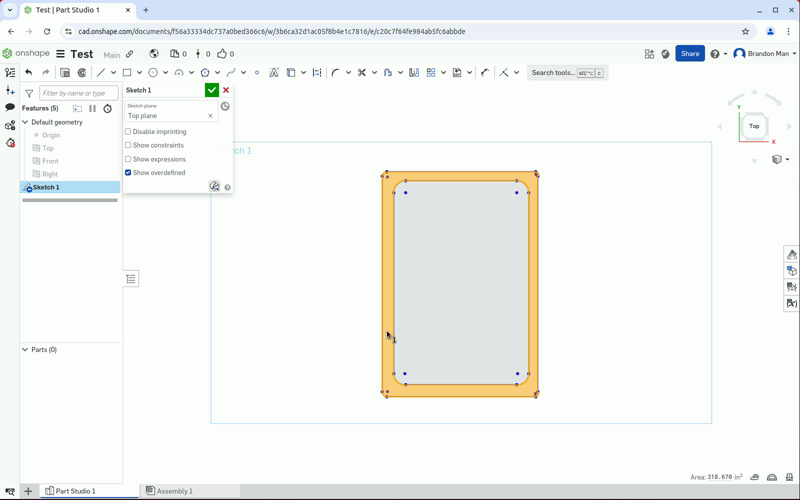
mouse_move(73, 352)
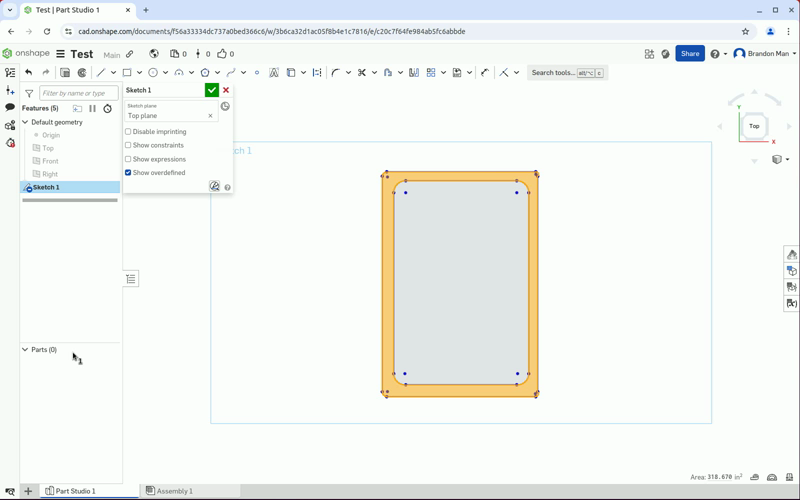
key(shift+y)
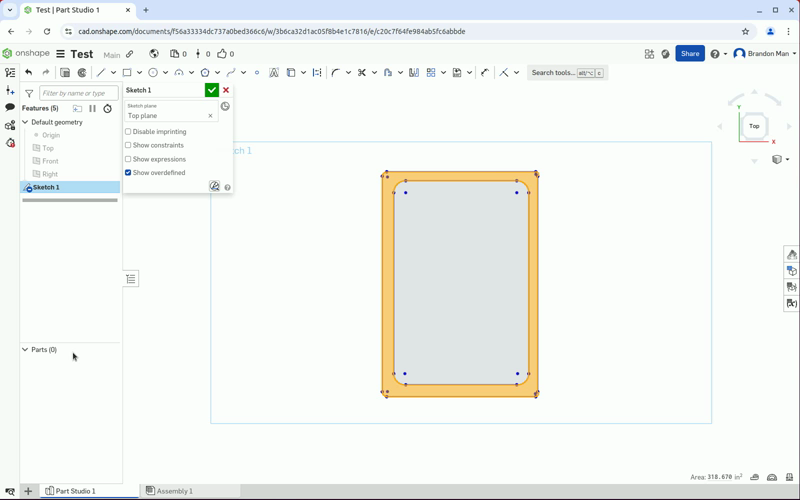
key(shift+e)
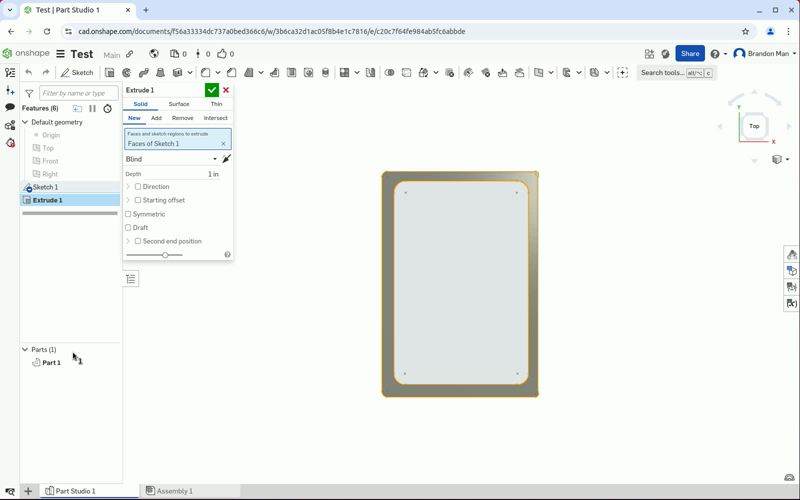
mouse_move(143, 106)
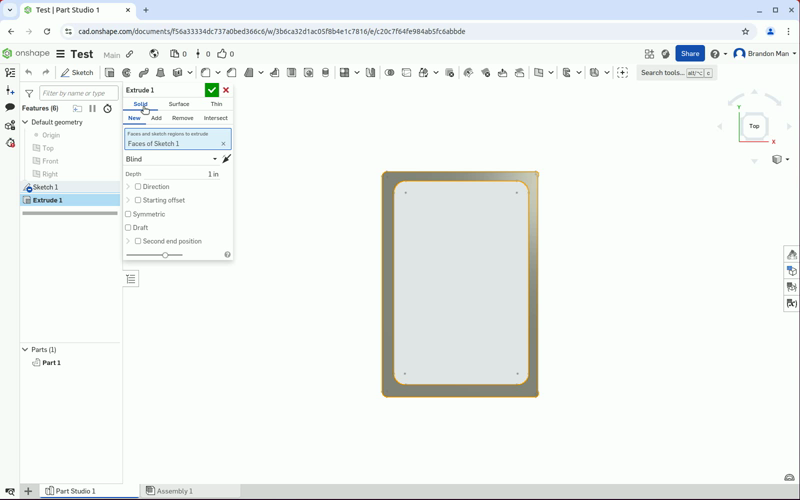
click(143, 106)
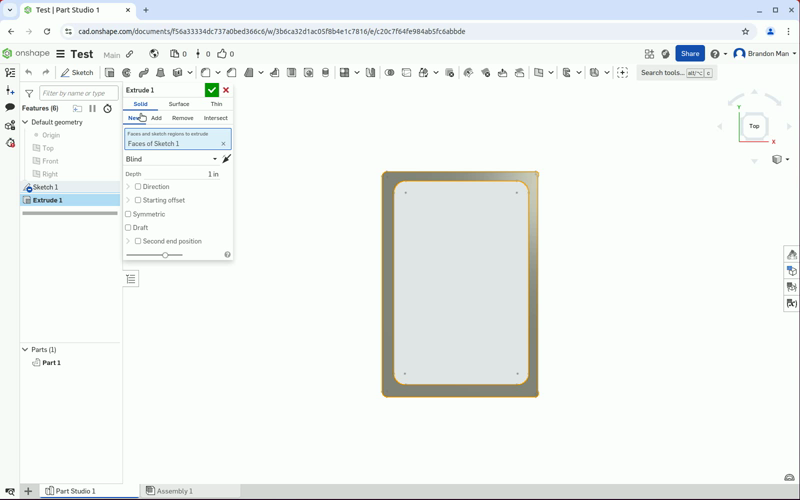
mouse_move(137, 120)
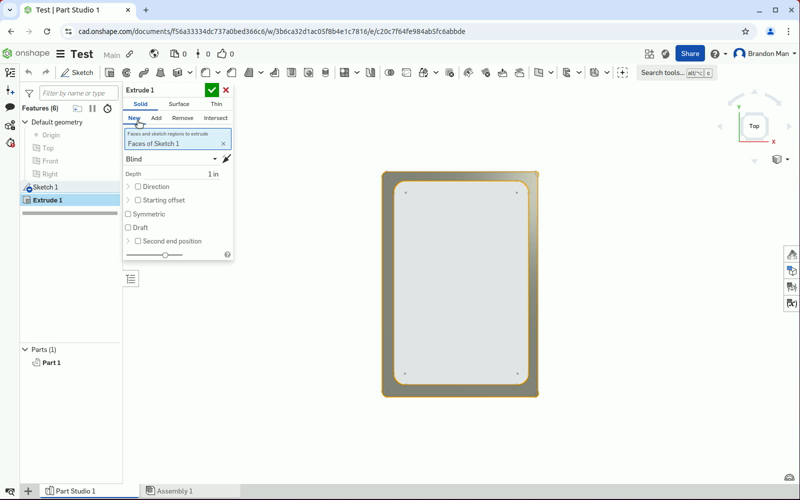
click(137, 120)
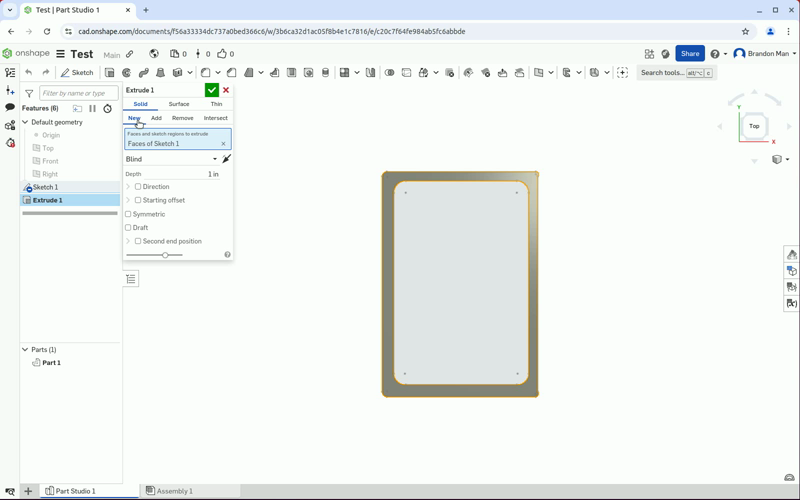
key(tab, 4)
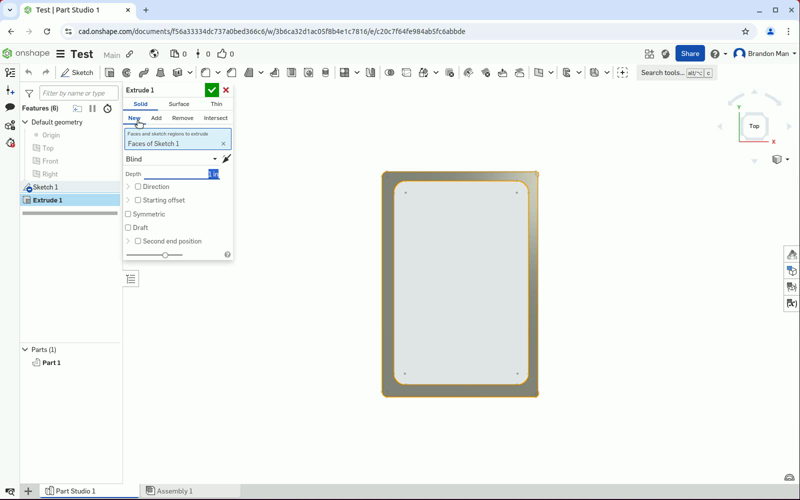
text(0.241)
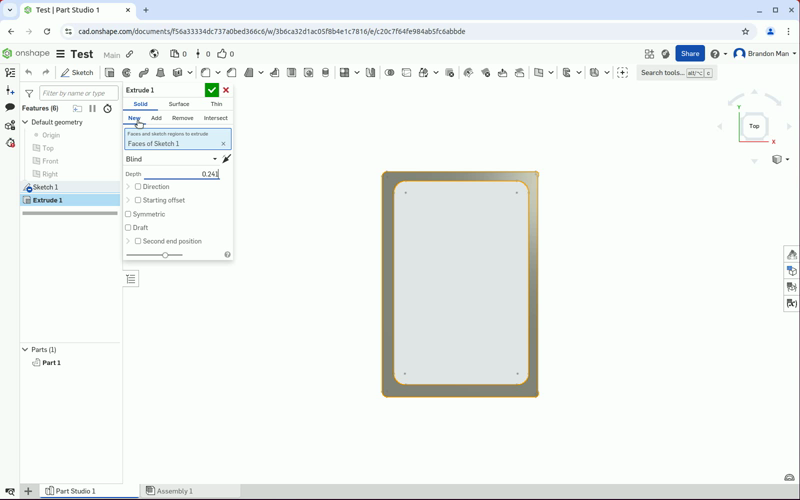
key(enter)
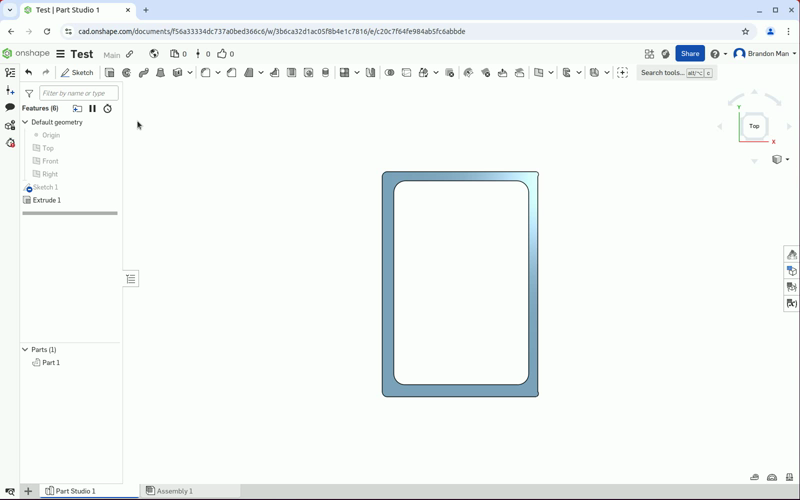
key(shift+h)
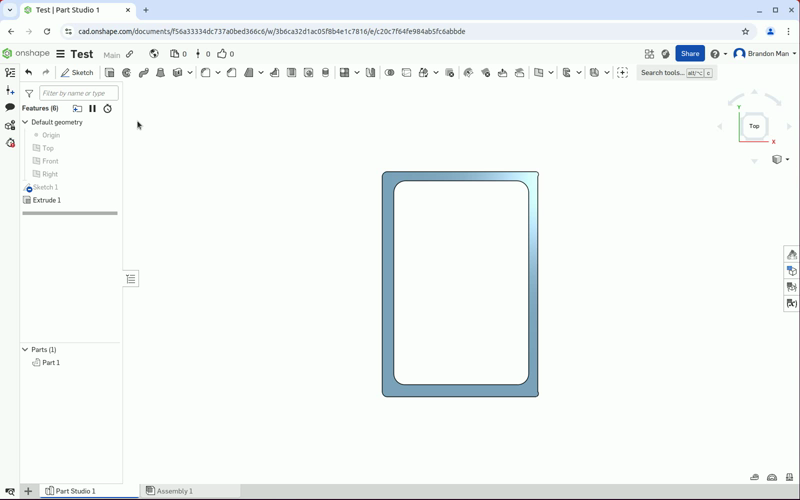
key(shift+h)
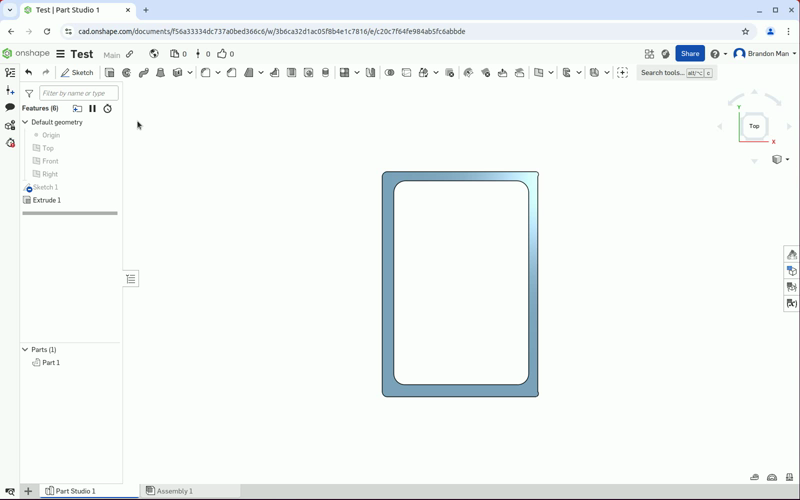
mouse_move(73, 189)
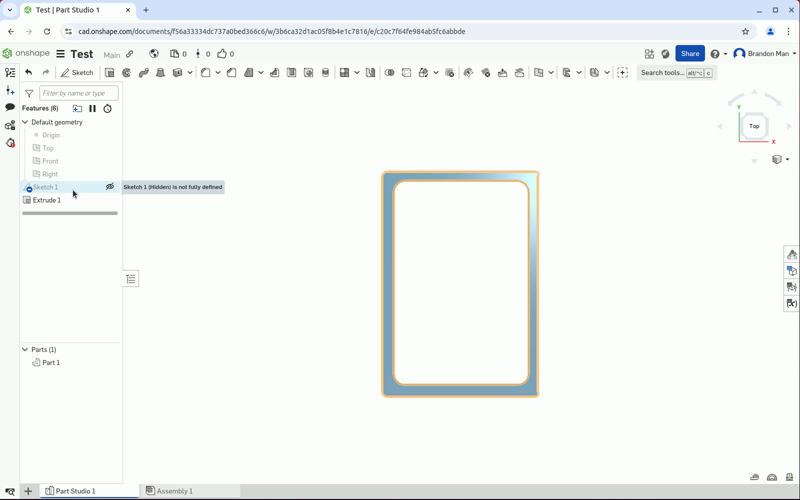
click(73, 189)
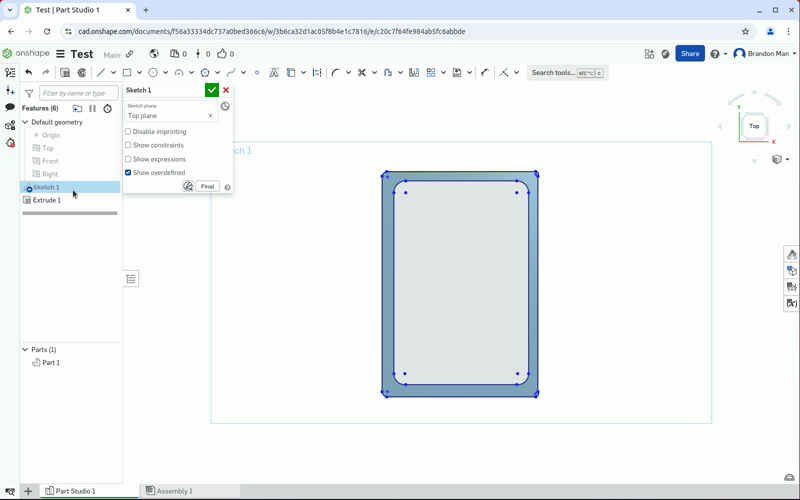
mouse_move(229, 92)
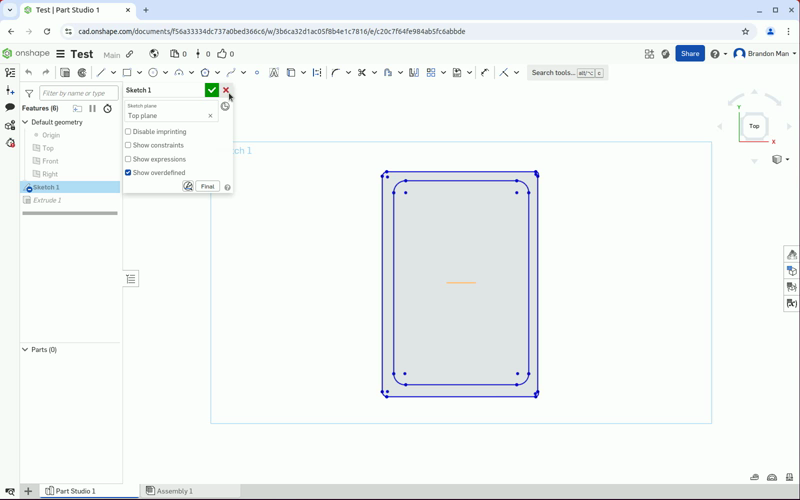
click(229, 92)
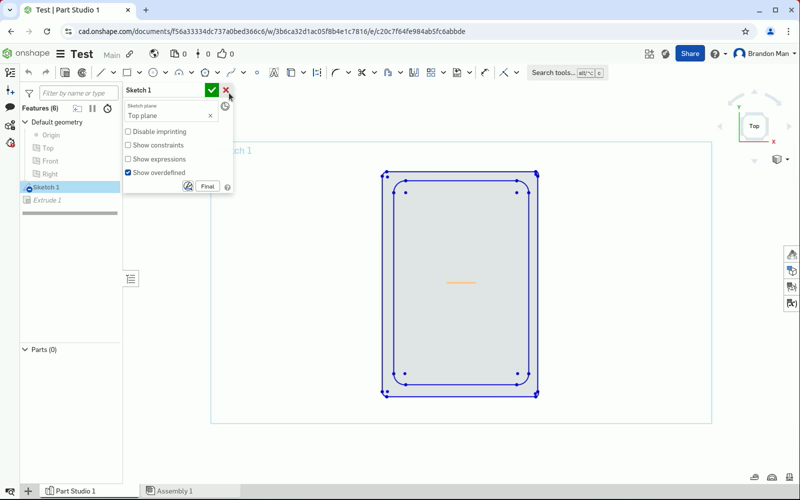
key(shift+s)
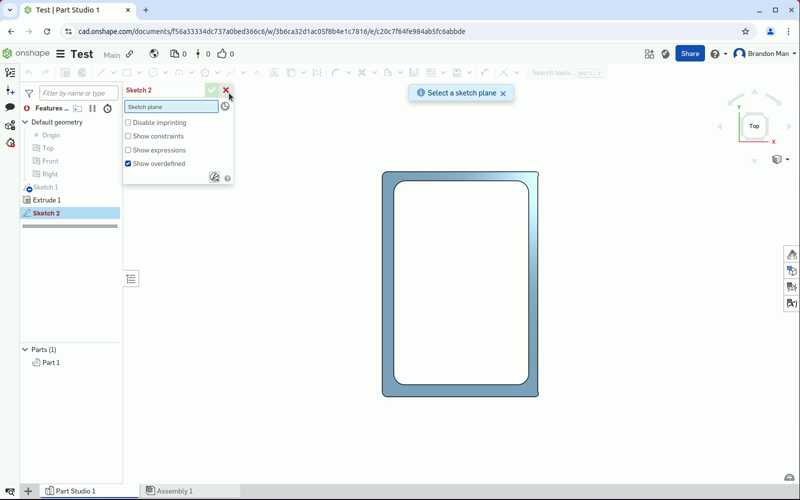
mouse_move(73, 150)
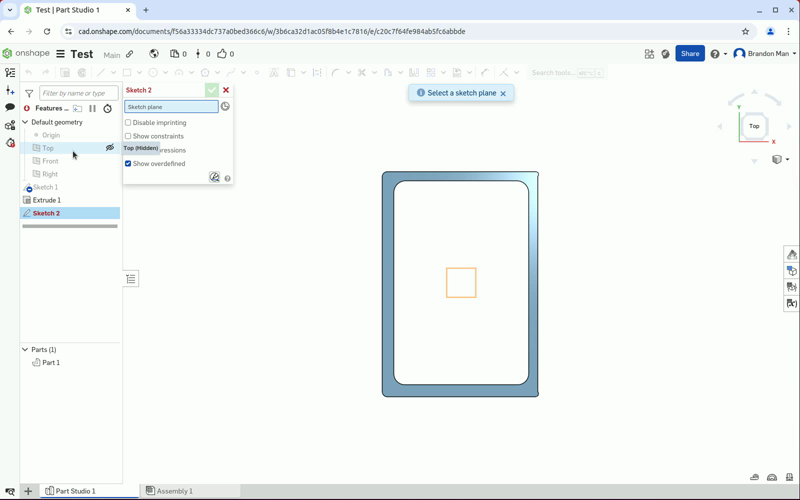
click(73, 150)
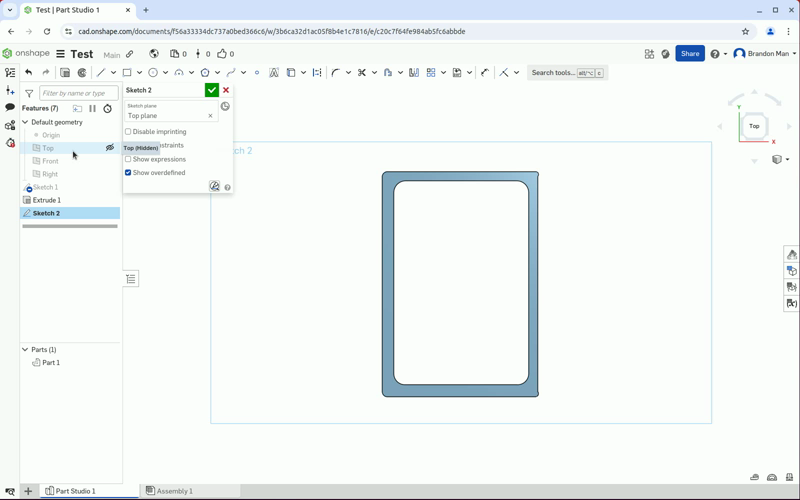
mouse_move(73, 352)
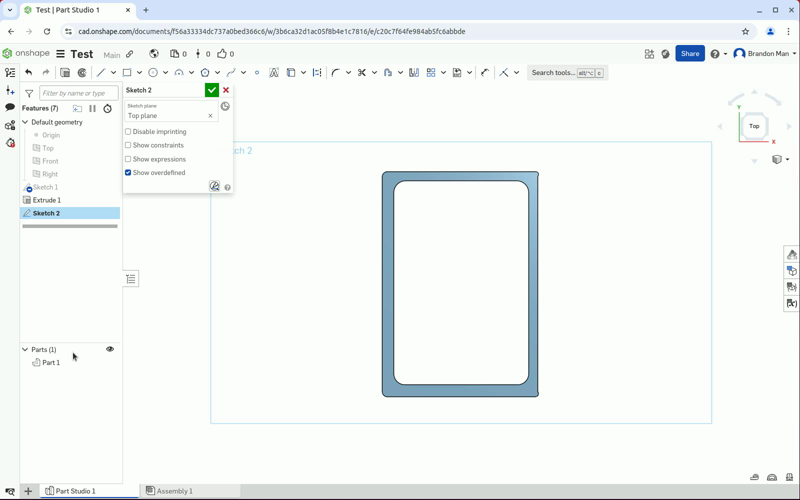
key(y)
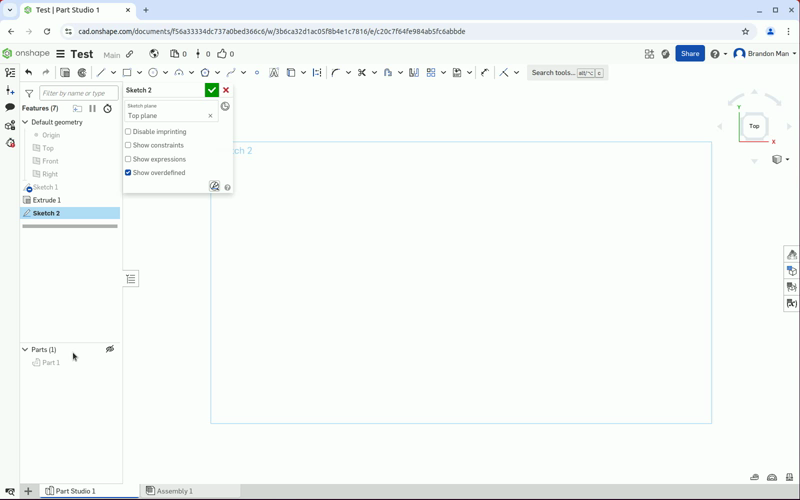
key(c)
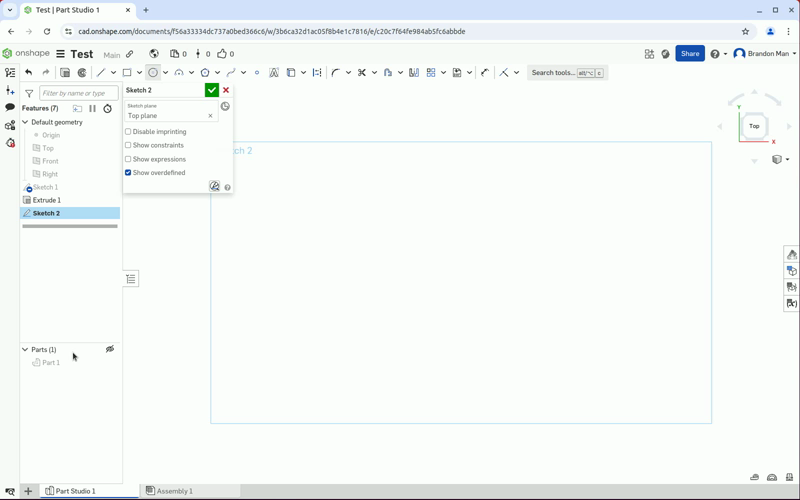
key_down(shift)
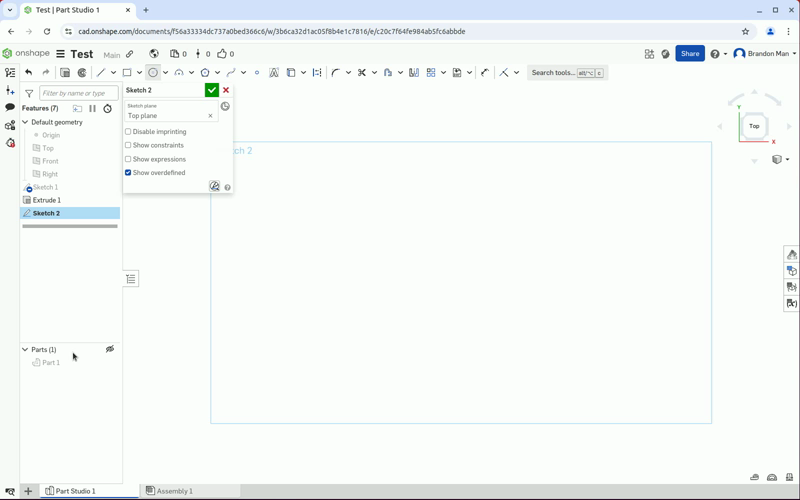
mouse_move(460, 190)
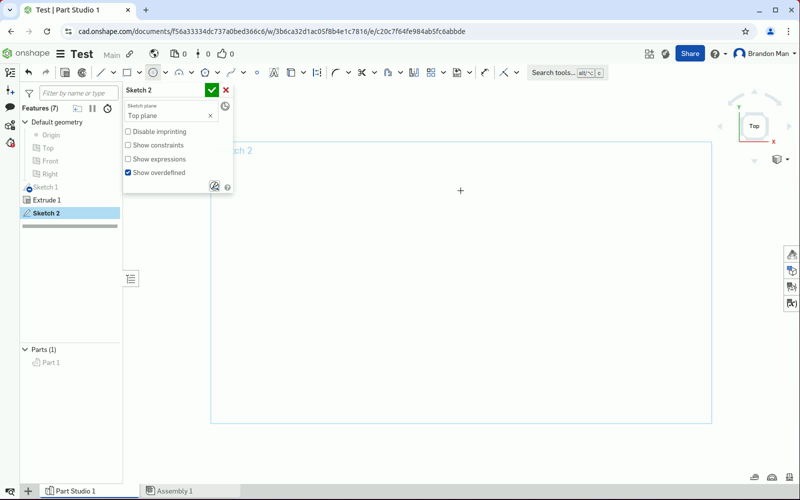
click(460, 190)
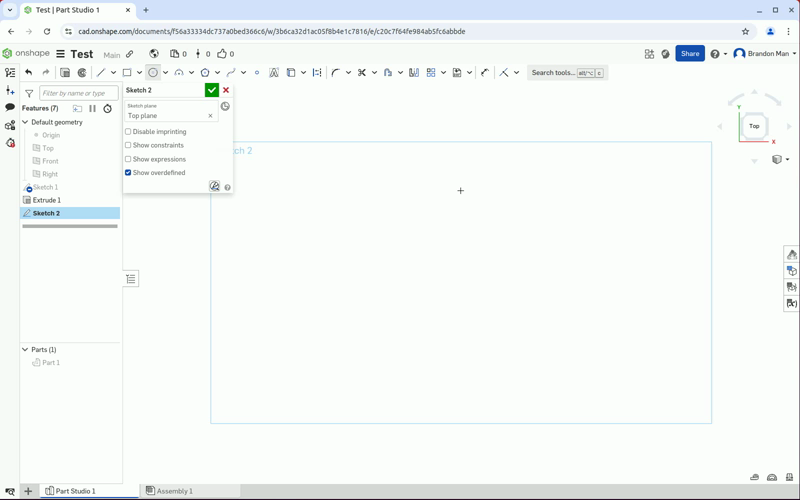
key_up(shift)
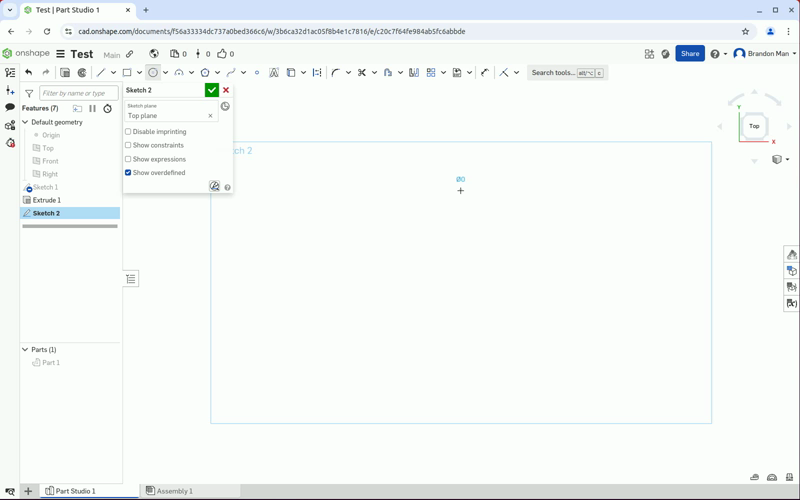
mouse_move(466, 190)
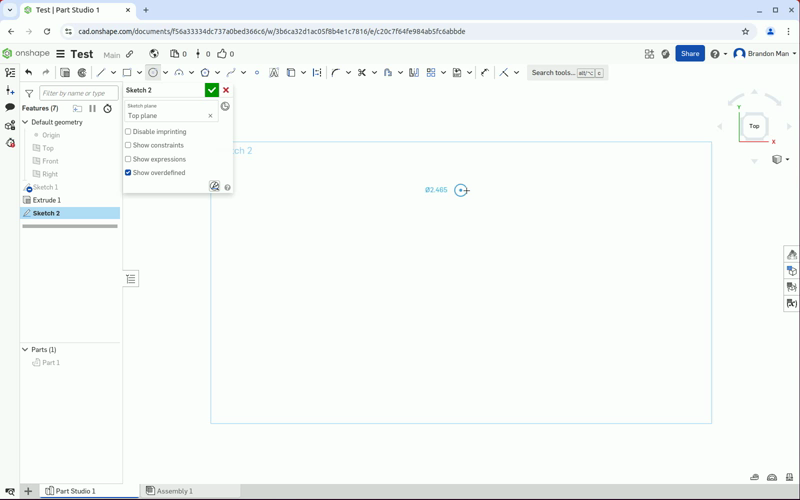
click(466, 190)
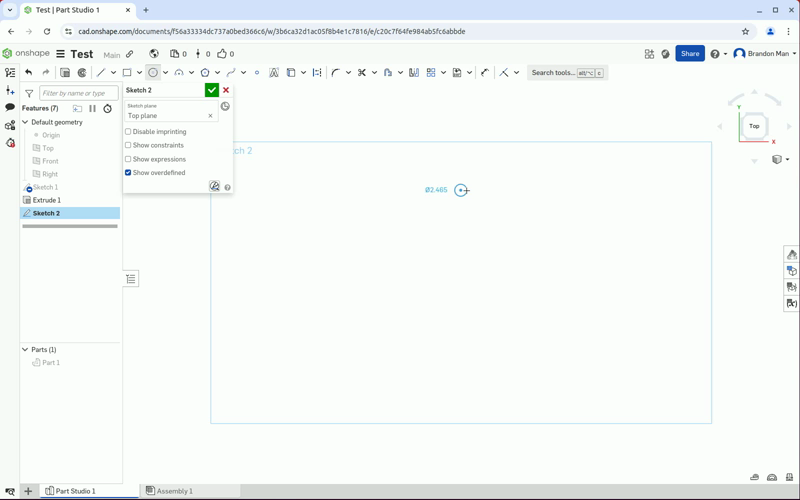
key(esc)
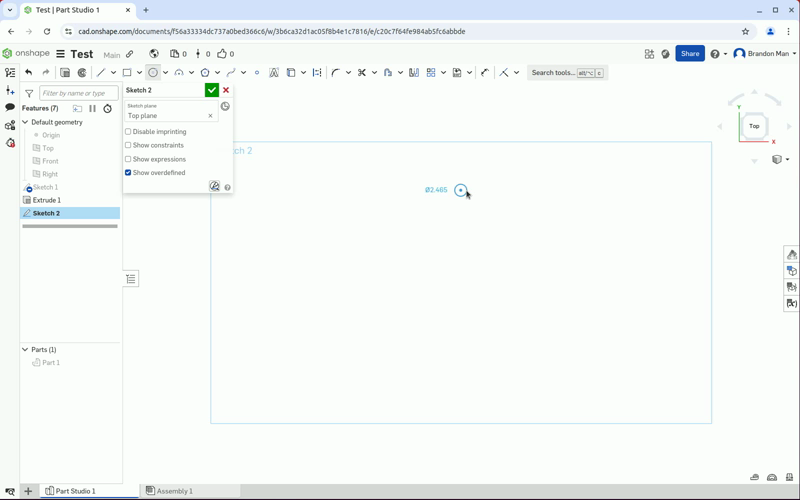
mouse_move(459, 185)
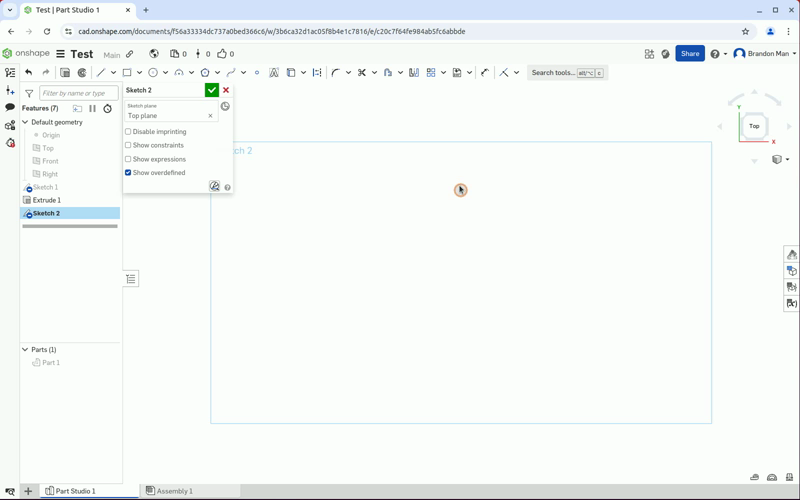
scroll(6)
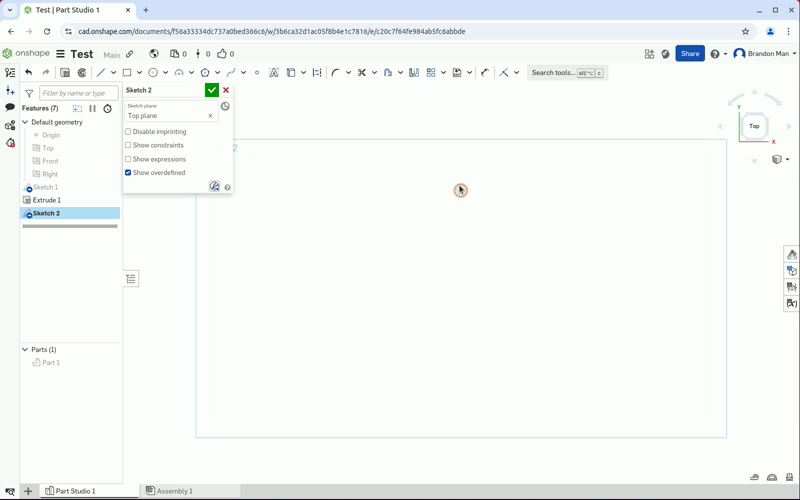
scroll(6)
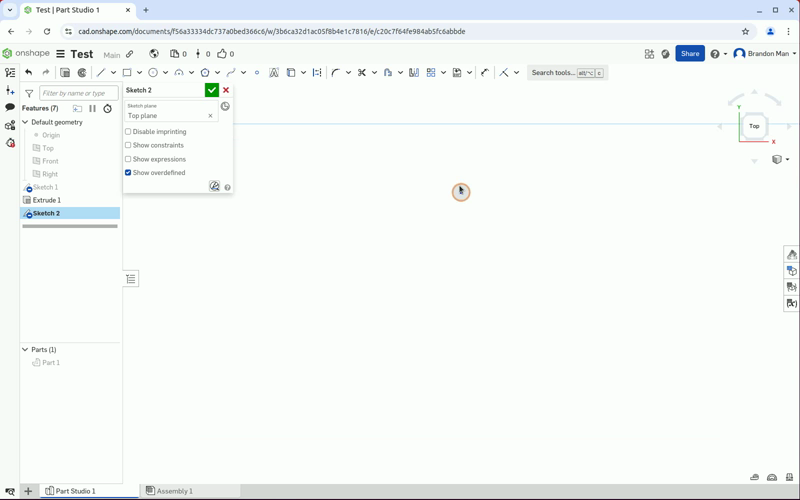
scroll(6)
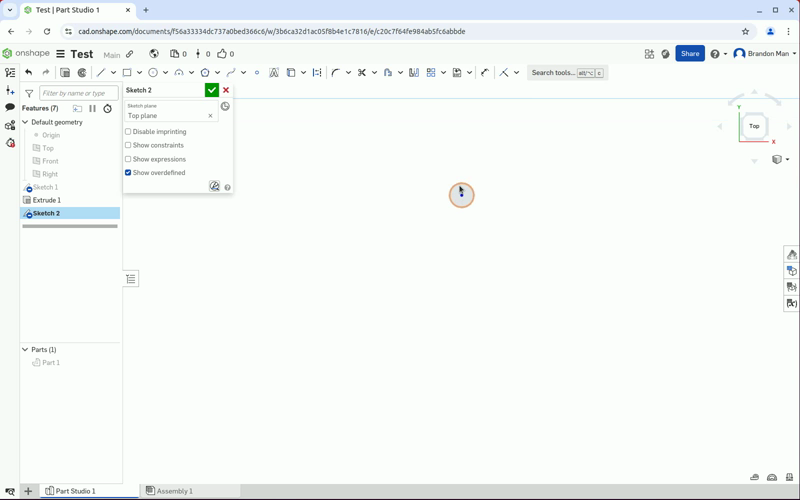
scroll(6)
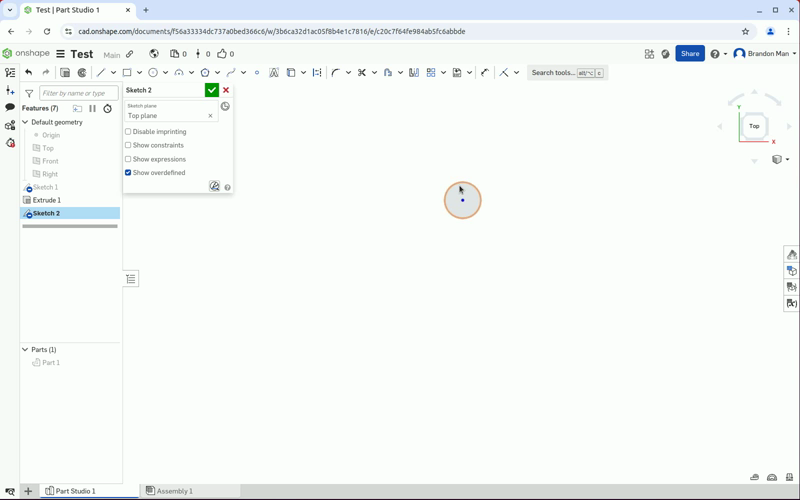
scroll(6)
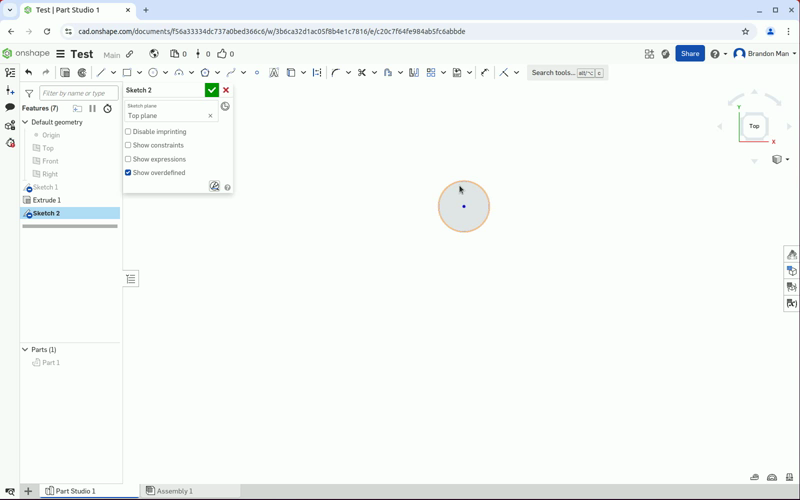
scroll(6)
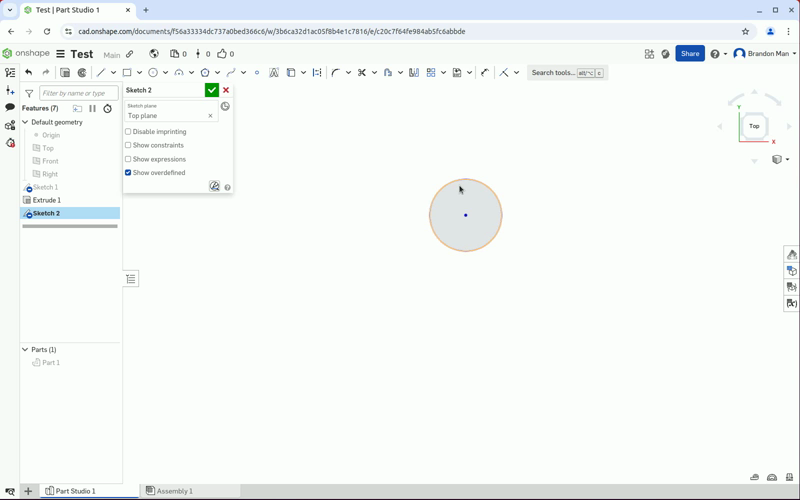
scroll(6)
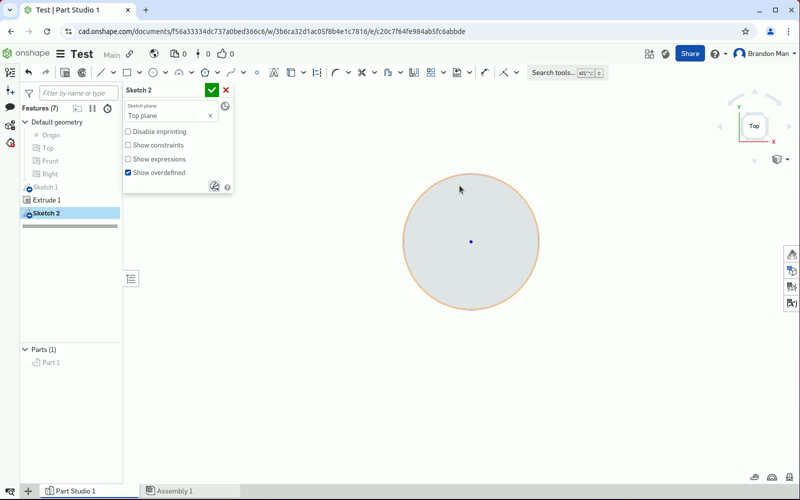
click(459, 185)
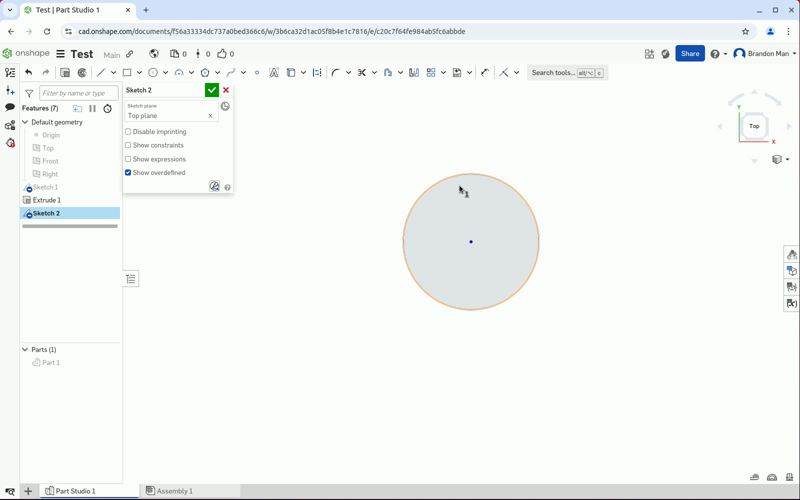
scroll(-6)
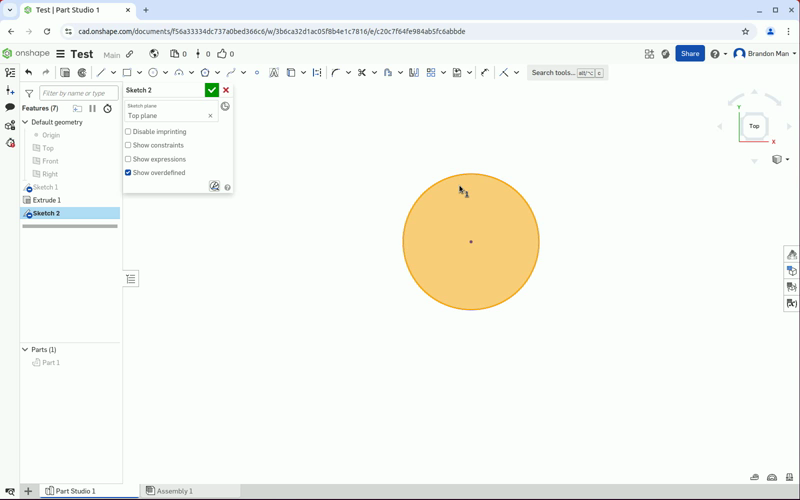
scroll(-6)
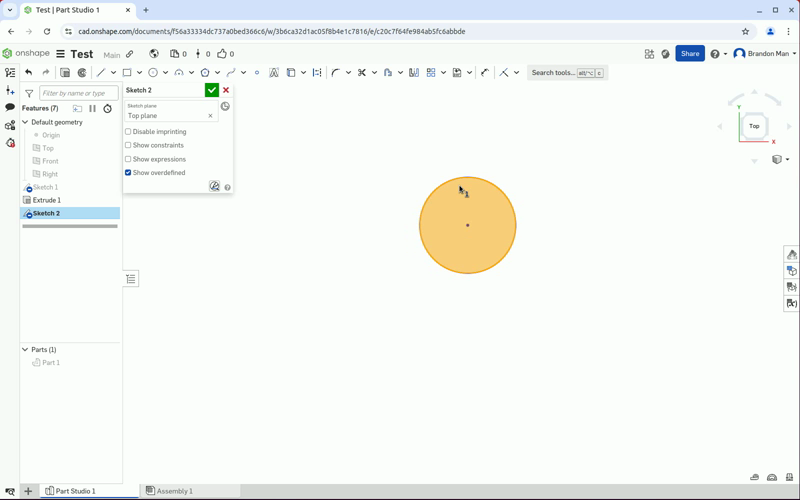
scroll(-6)
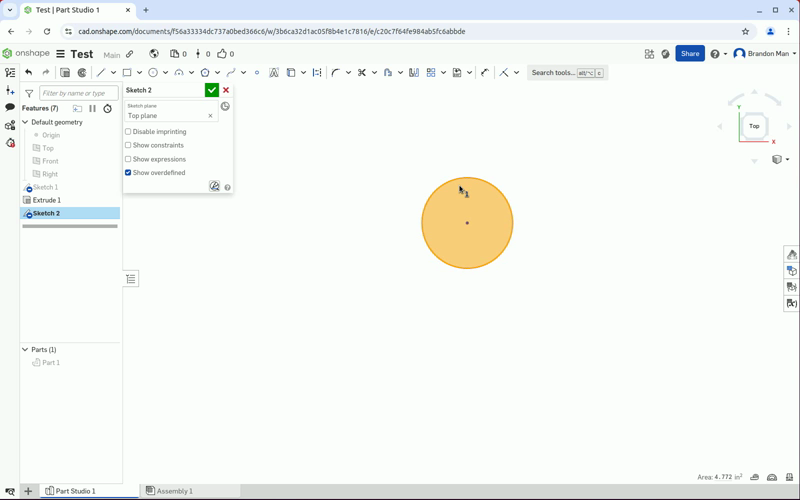
scroll(-6)
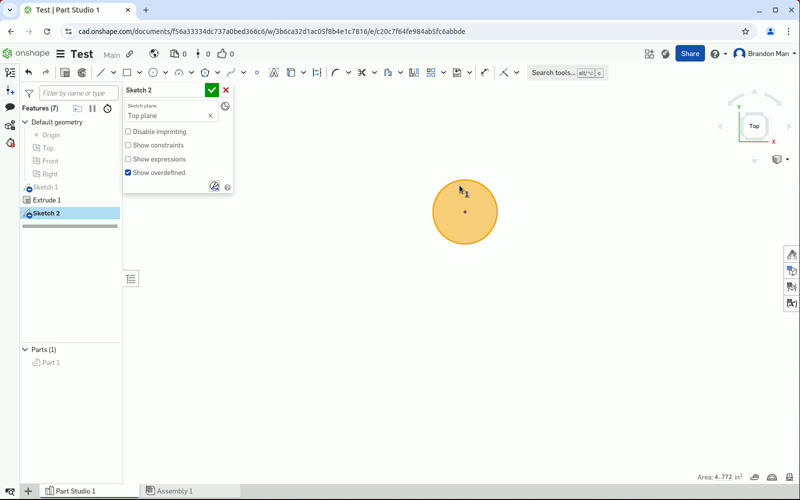
scroll(-6)
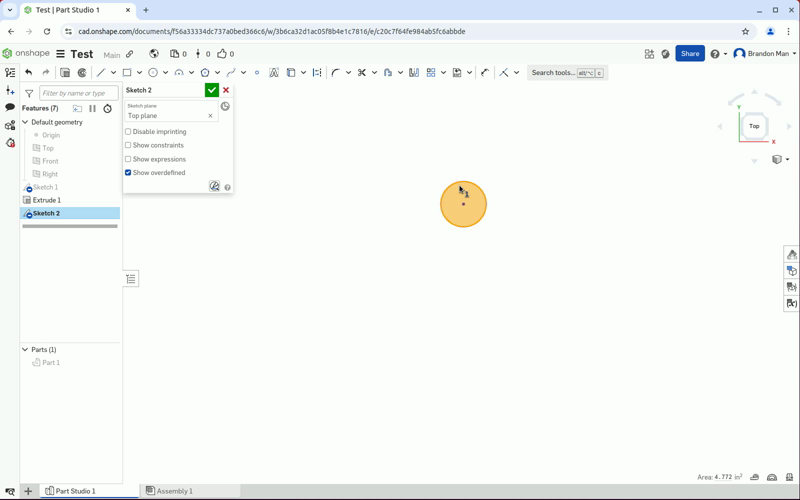
scroll(-6)
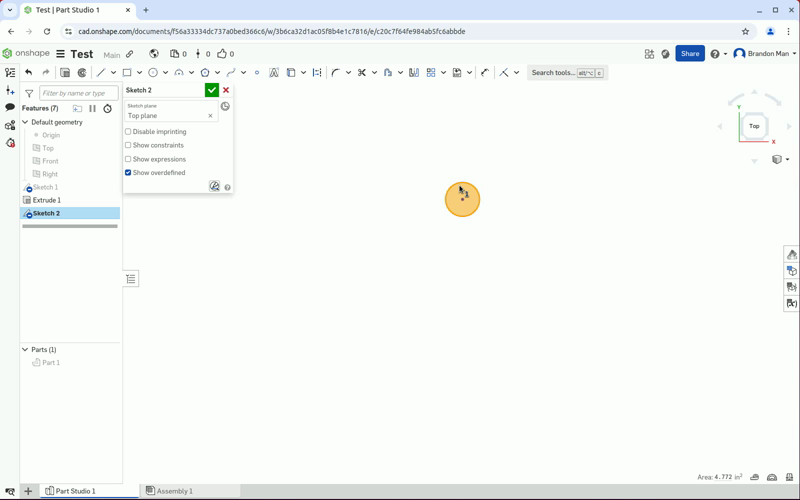
scroll(-6)
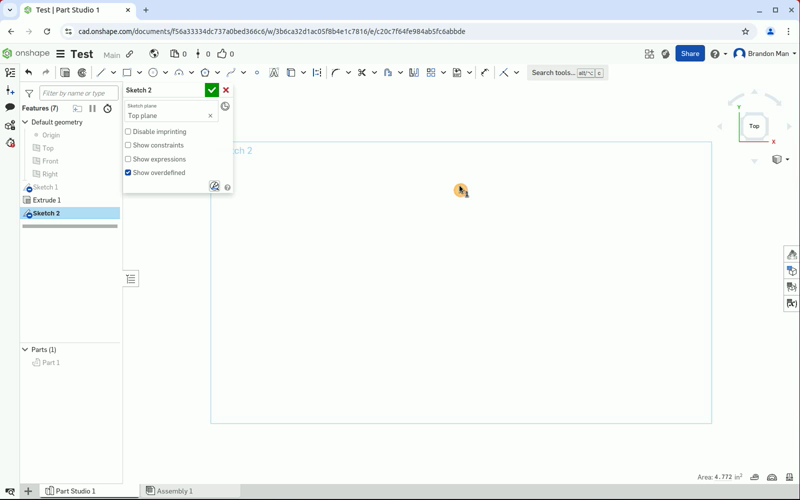
mouse_move(73, 352)
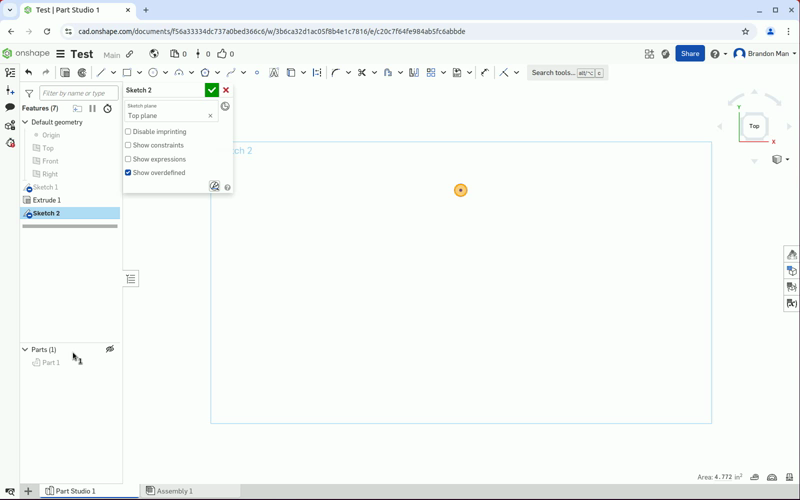
key(shift+y)
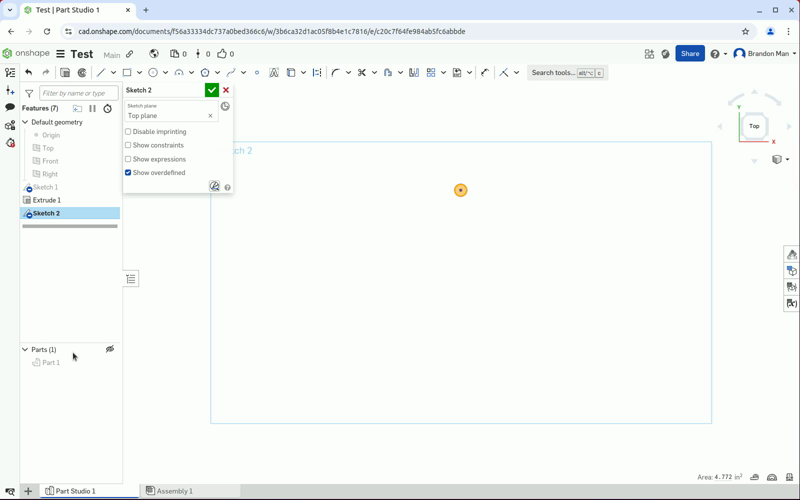
key(shift+e)
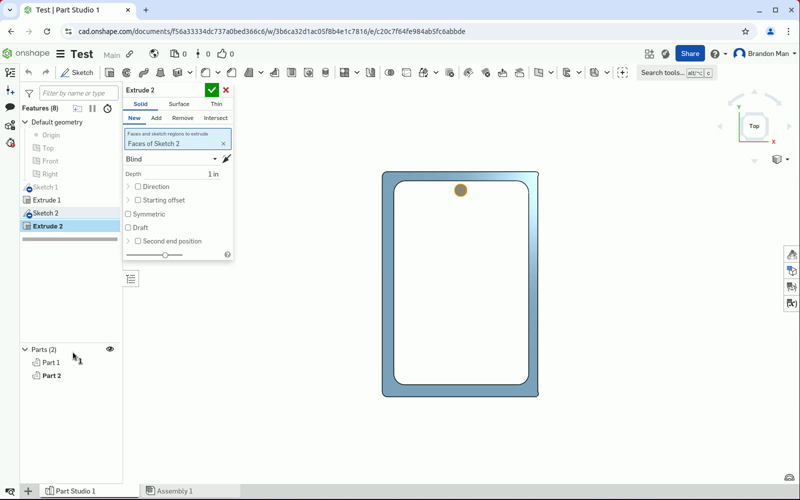
mouse_move(143, 106)
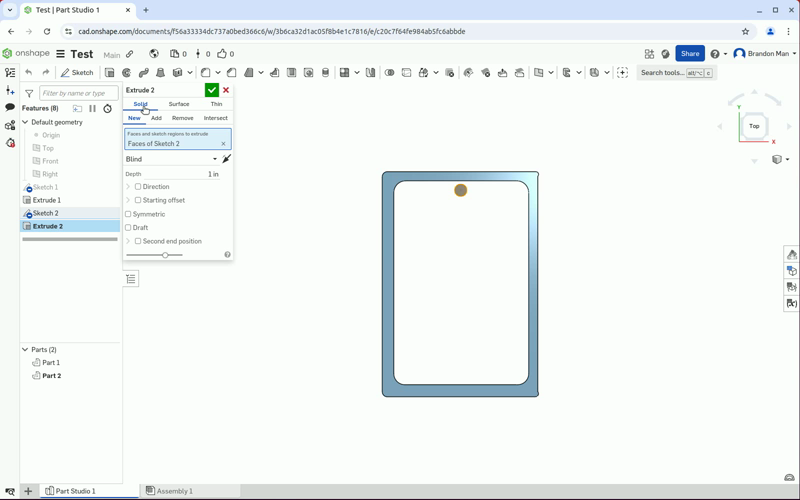
click(143, 106)
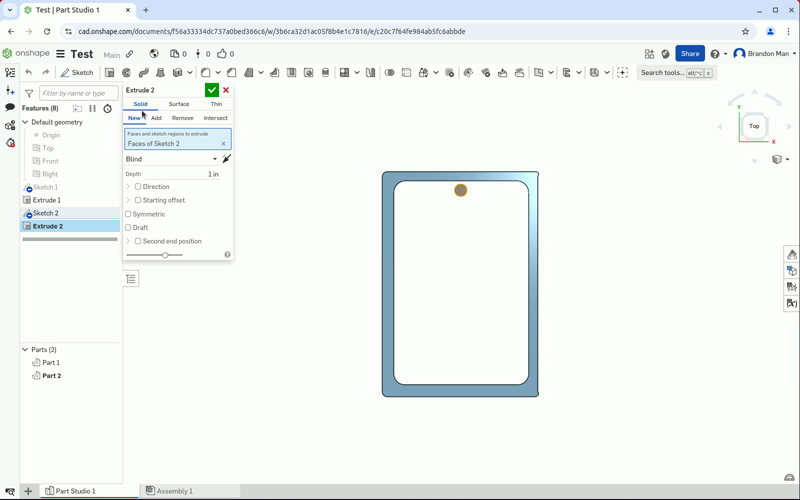
mouse_move(137, 120)
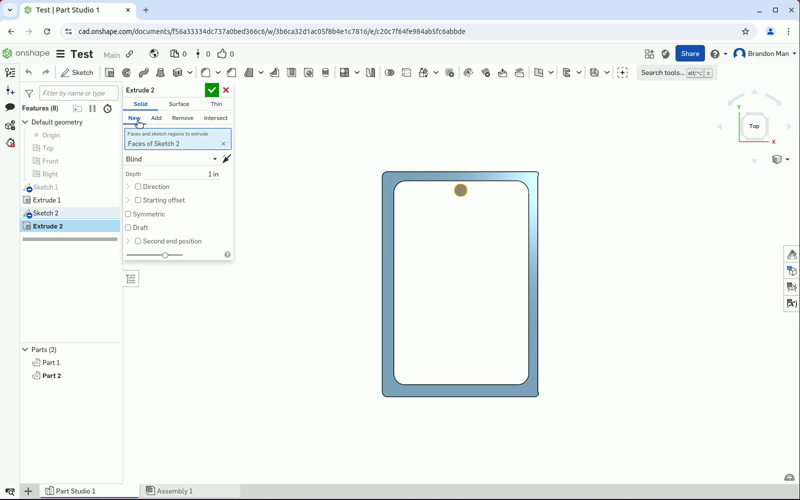
click(137, 120)
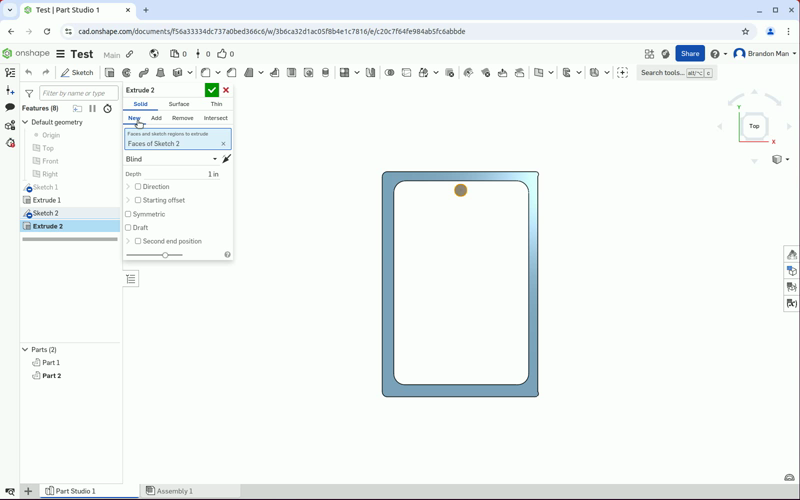
key(tab, 4)
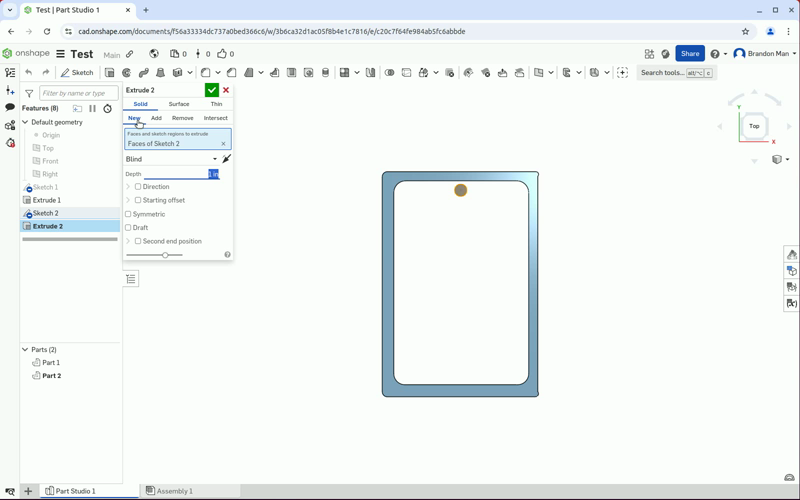
text(0.241)
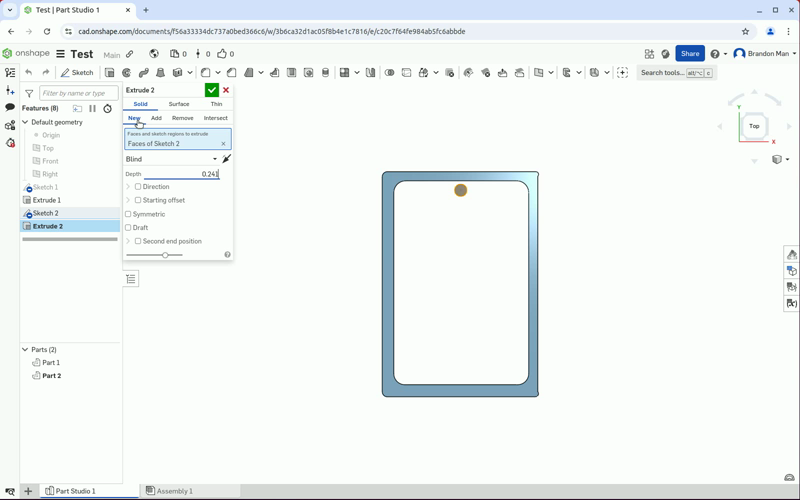
key(enter)
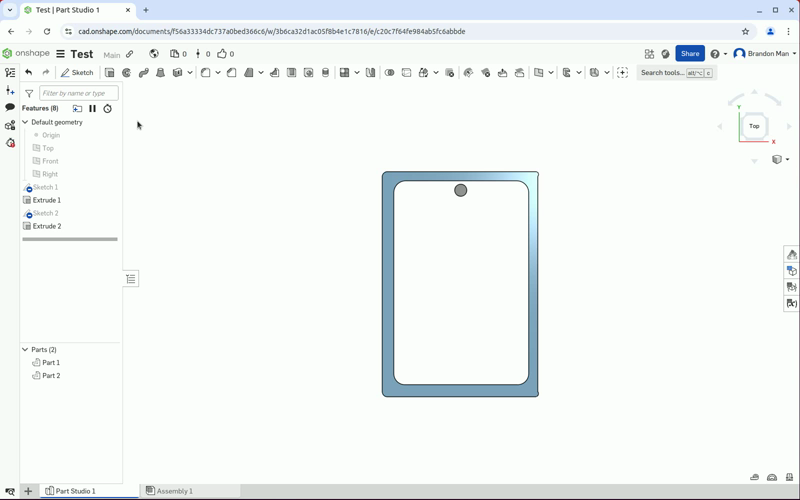
key(shift+h)
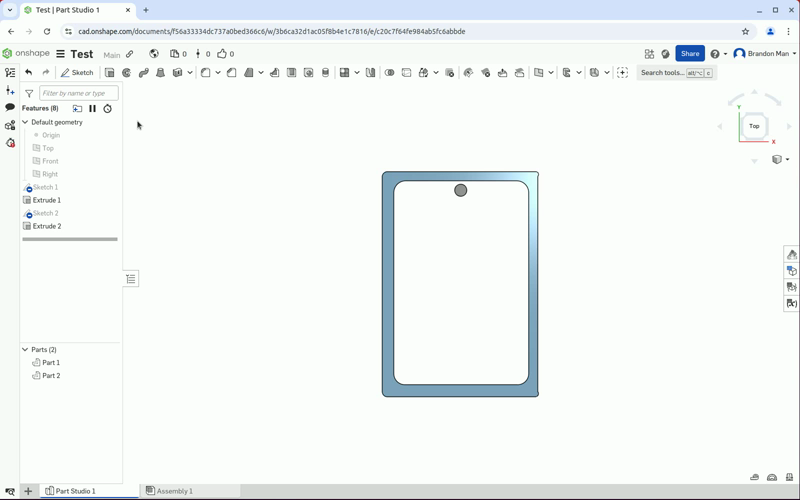
key(shift+h)
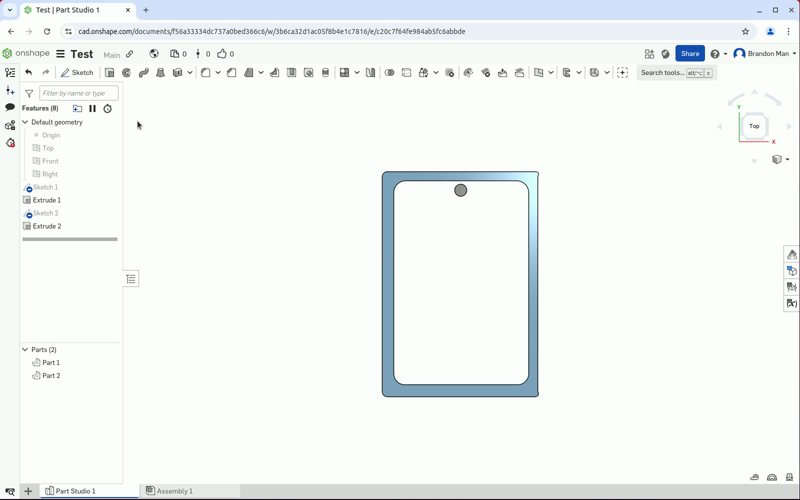
mouse_move(73, 189)
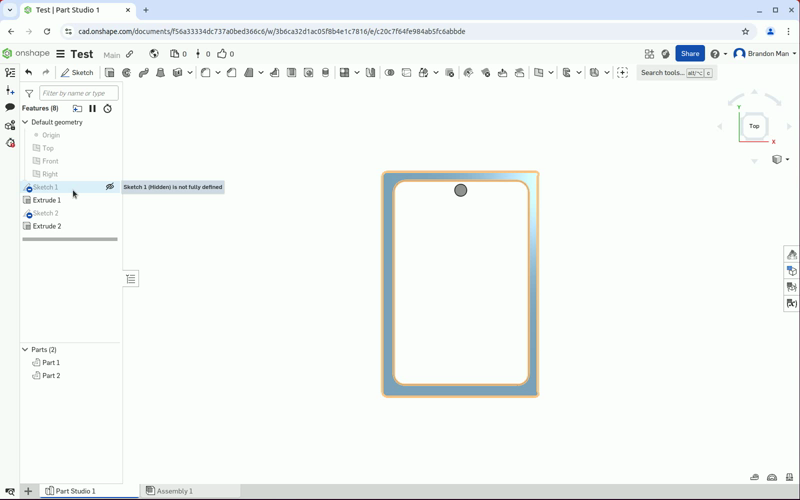
click(73, 189)
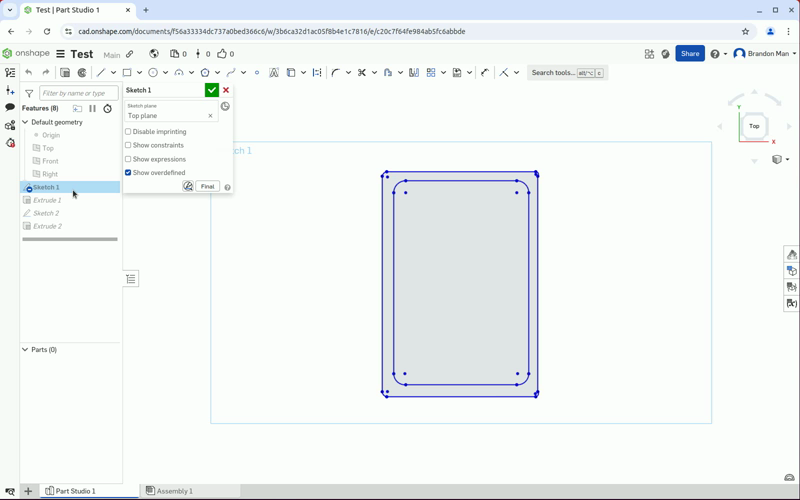
mouse_move(229, 92)
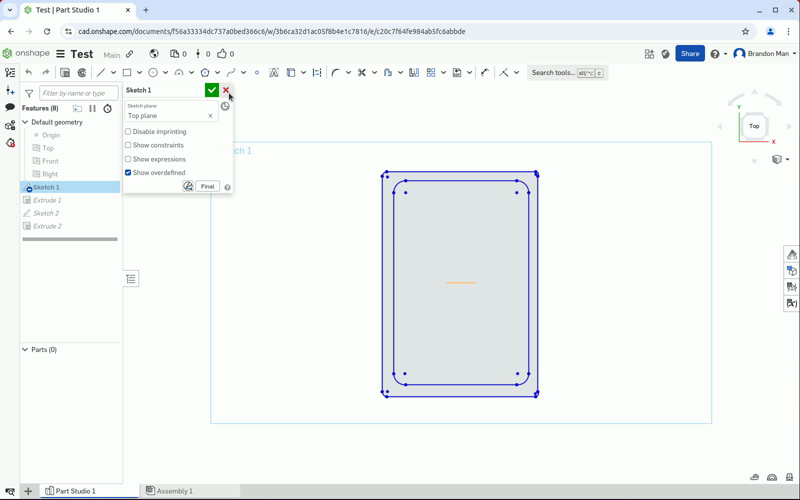
click(229, 92)
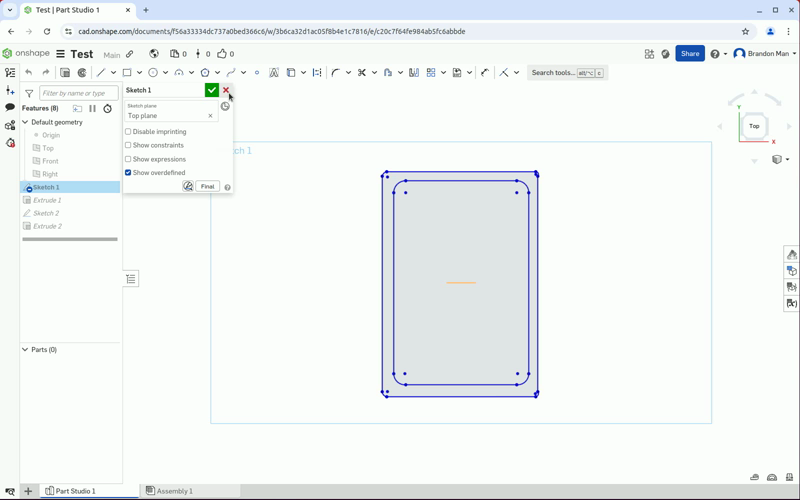
key(shift+s)
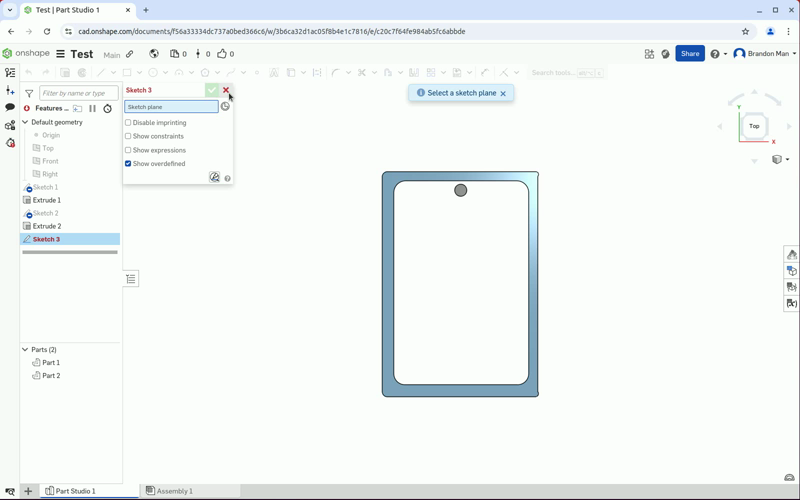
mouse_move(73, 150)
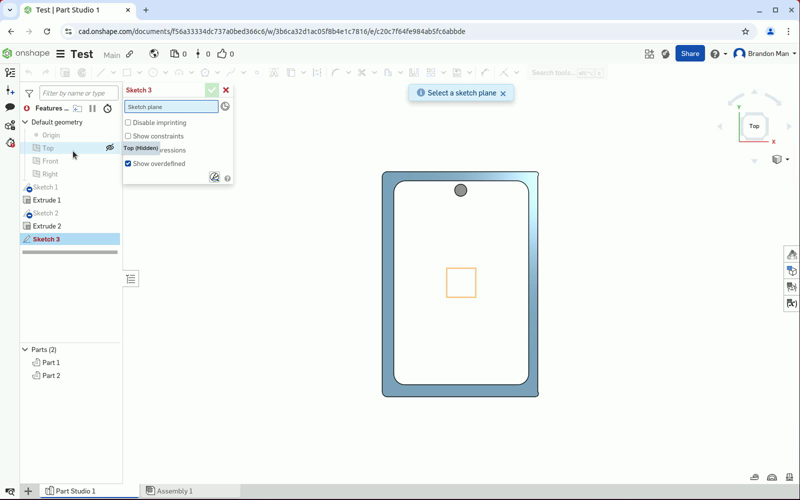
click(73, 150)
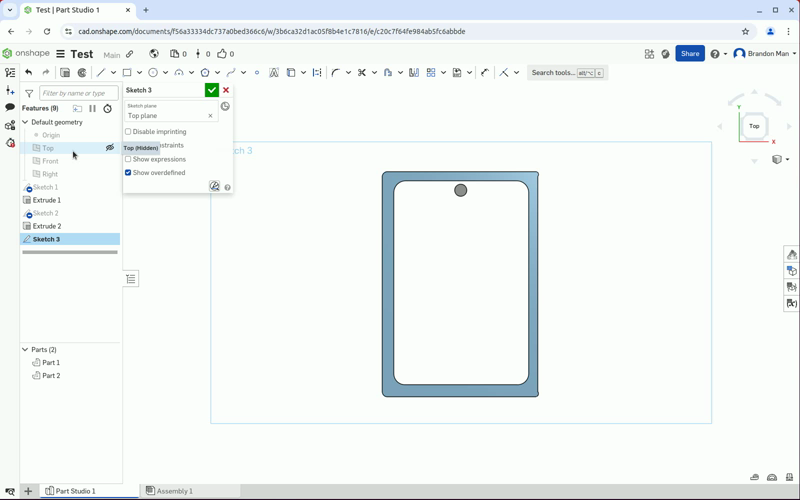
mouse_move(73, 352)
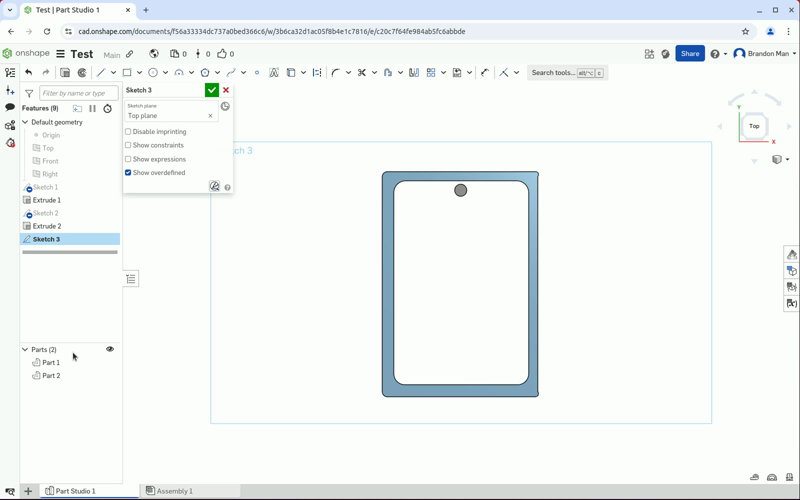
key(y)
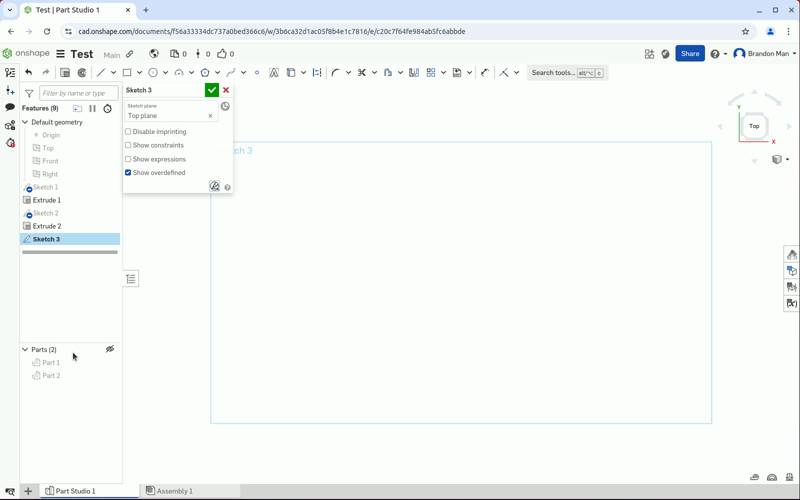
key(c)
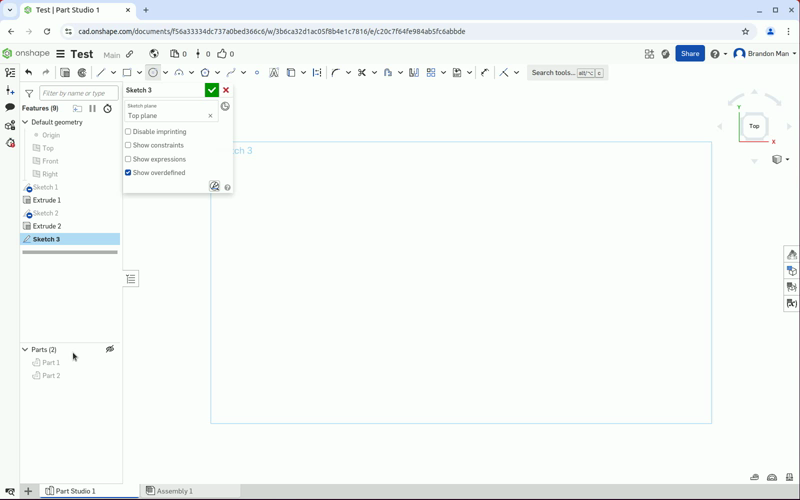
key_down(shift)
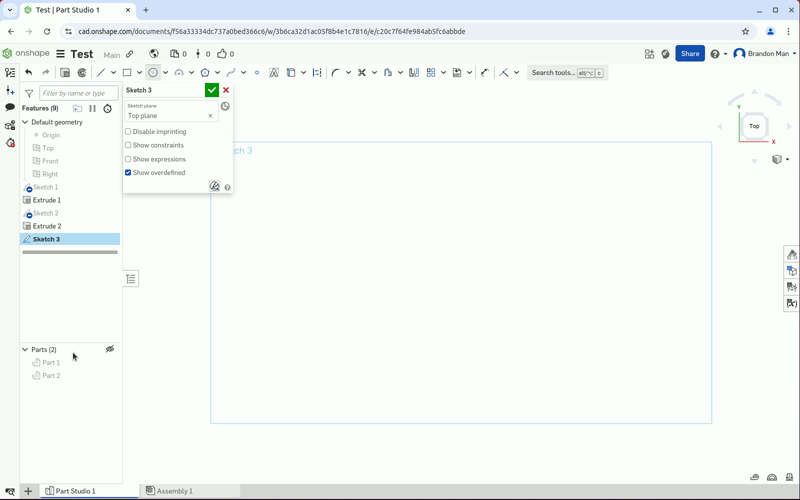
mouse_move(461, 374)
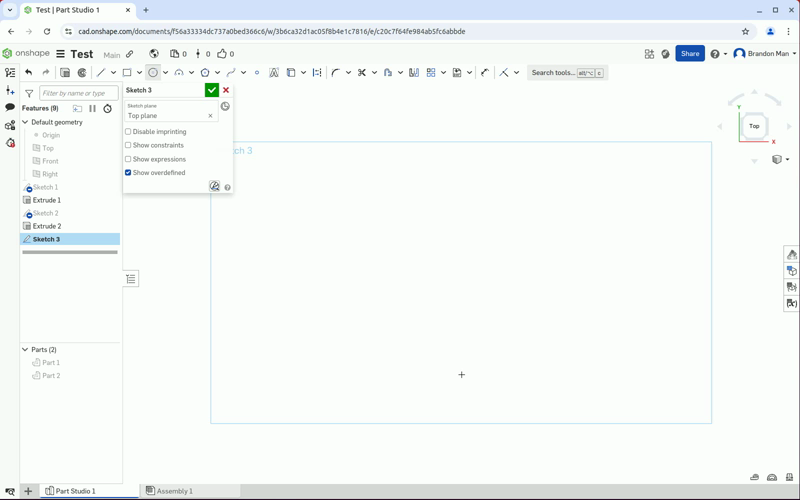
click(461, 374)
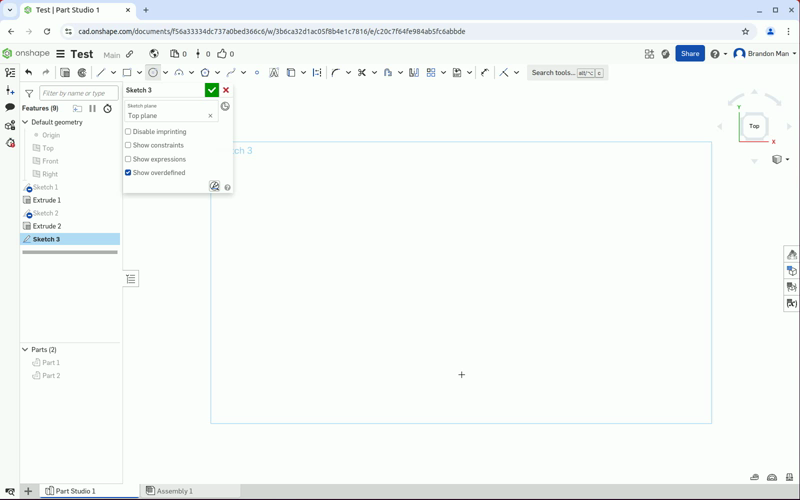
key_up(shift)
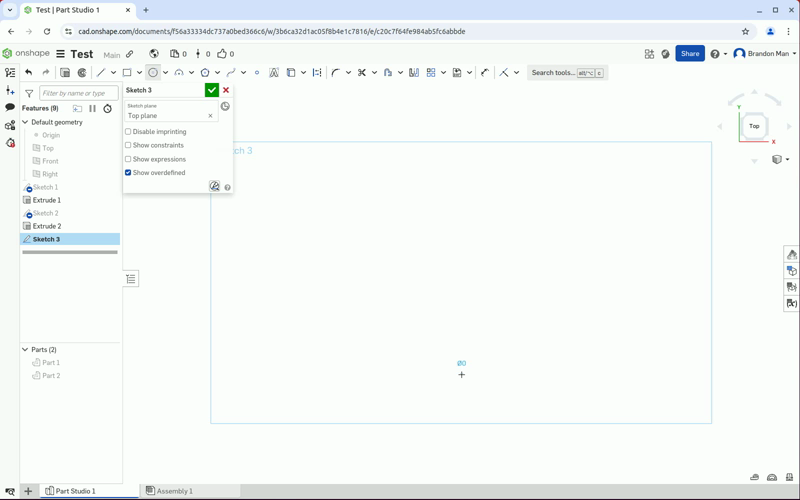
mouse_move(464, 374)
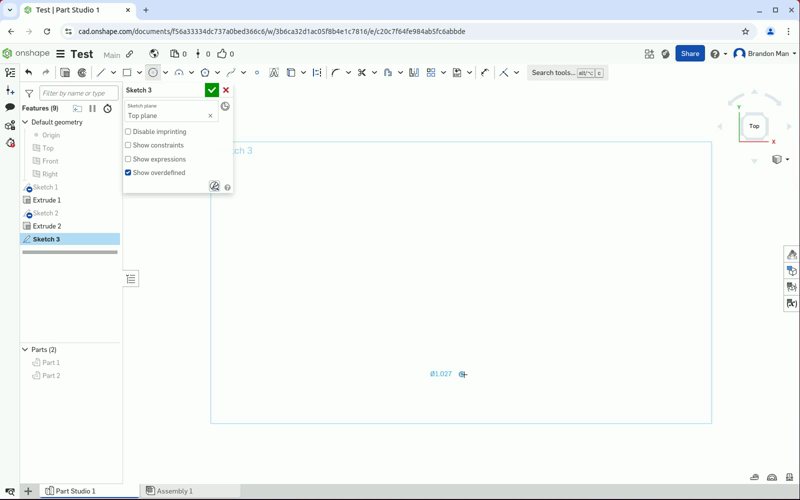
scroll(6)
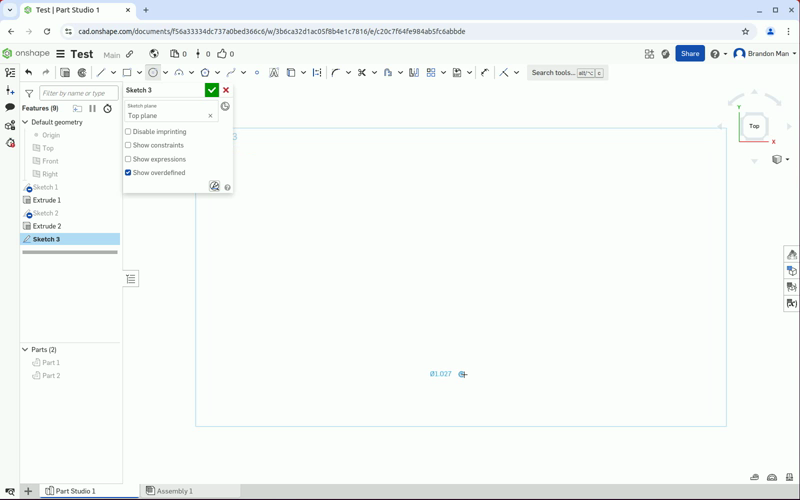
scroll(6)
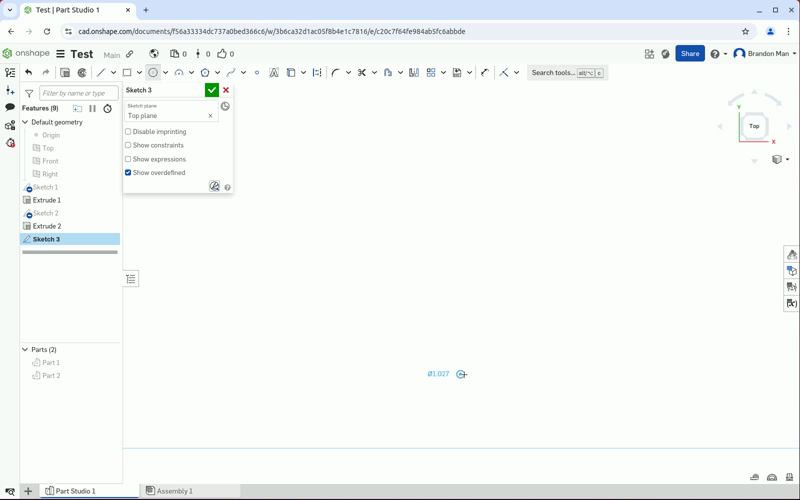
scroll(6)
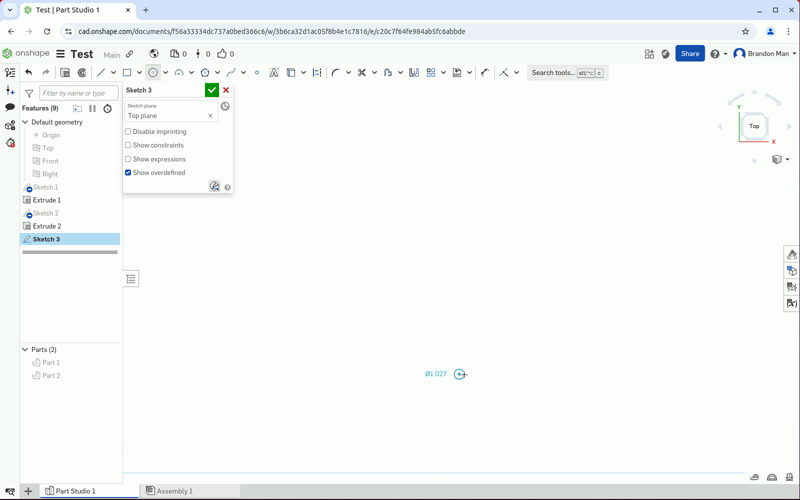
scroll(6)
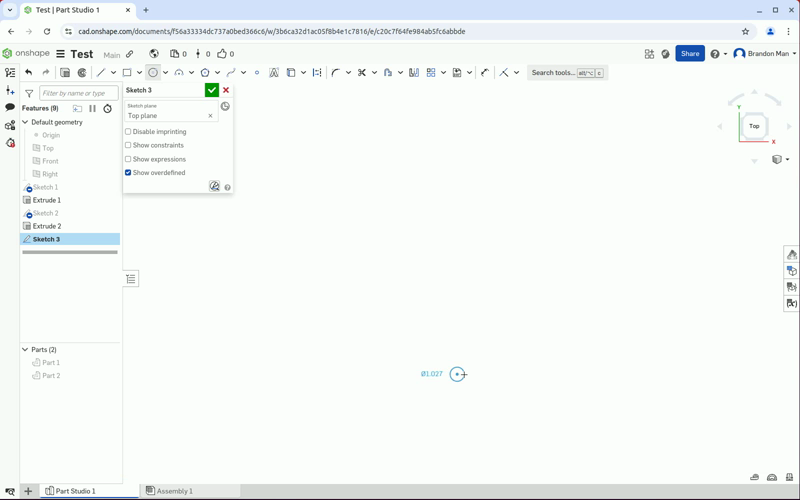
scroll(6)
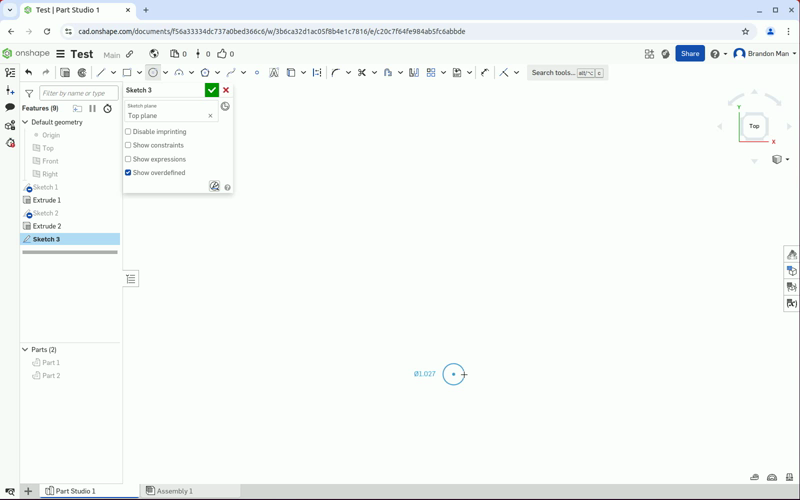
scroll(6)
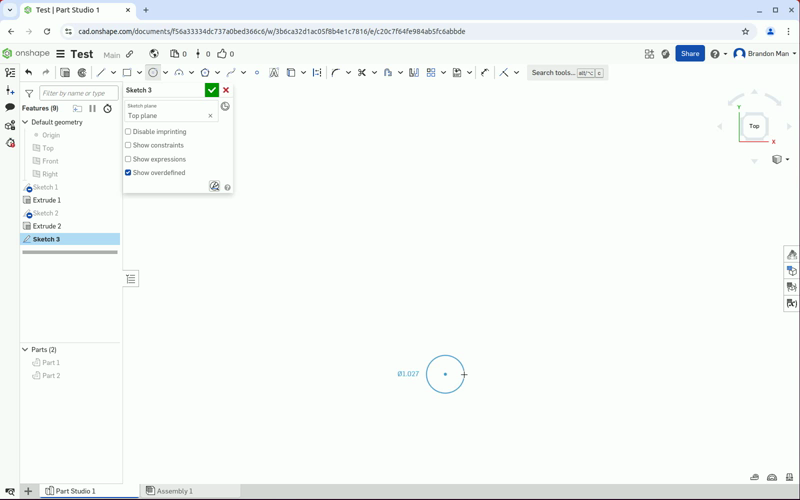
scroll(6)
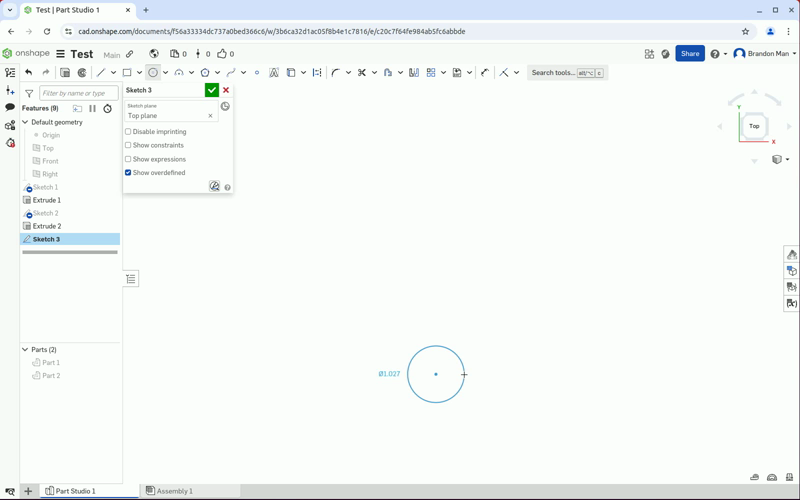
click(464, 374)
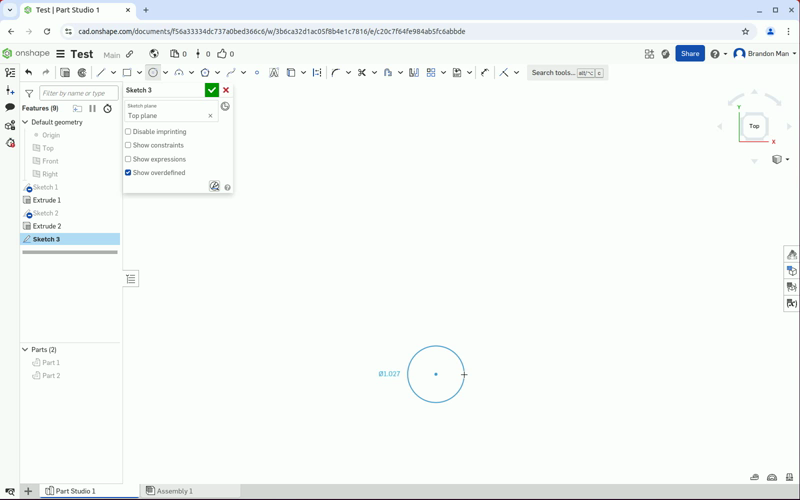
scroll(-6)
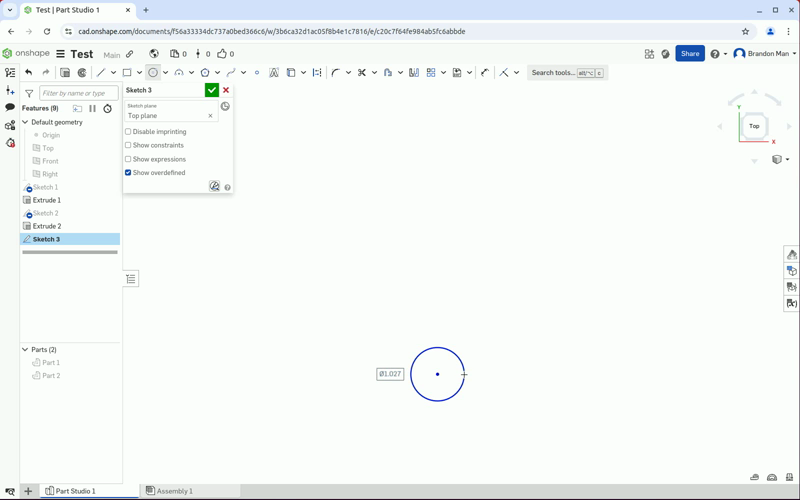
scroll(-6)
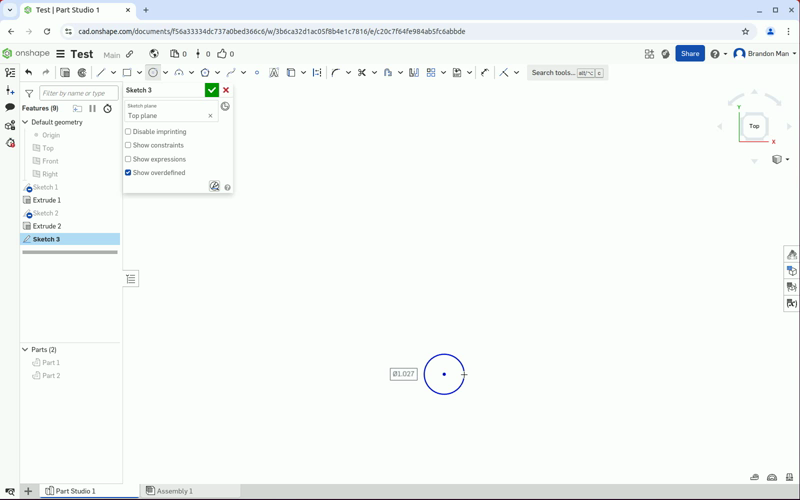
scroll(-6)
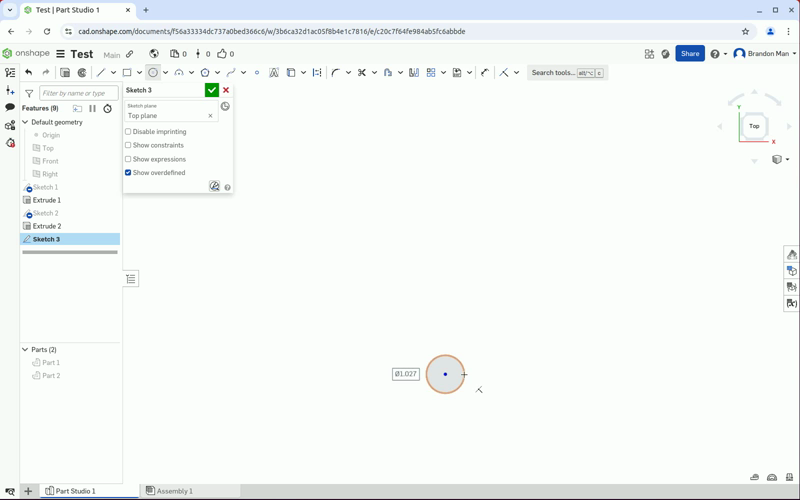
scroll(-6)
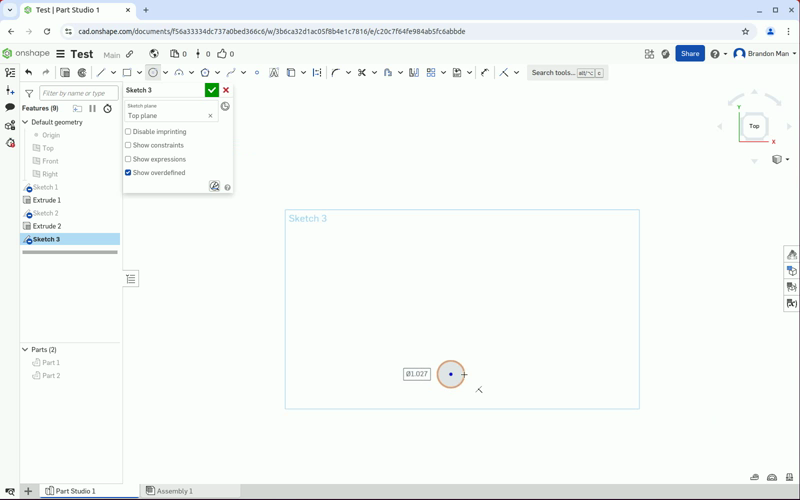
scroll(-6)
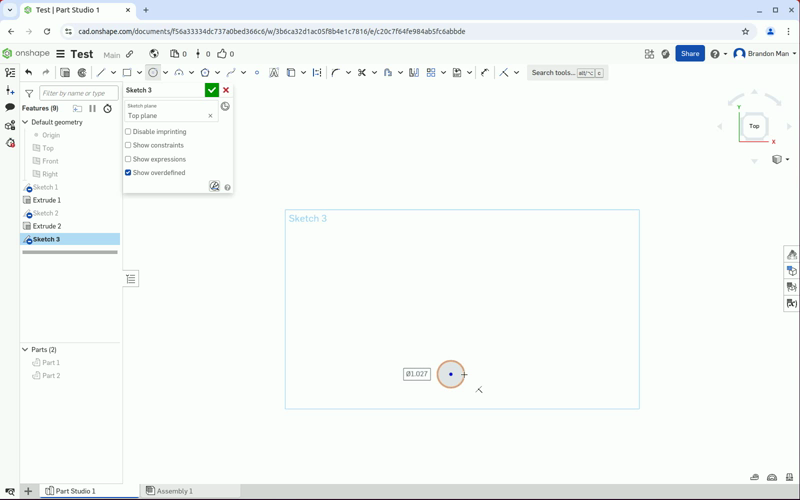
scroll(-6)
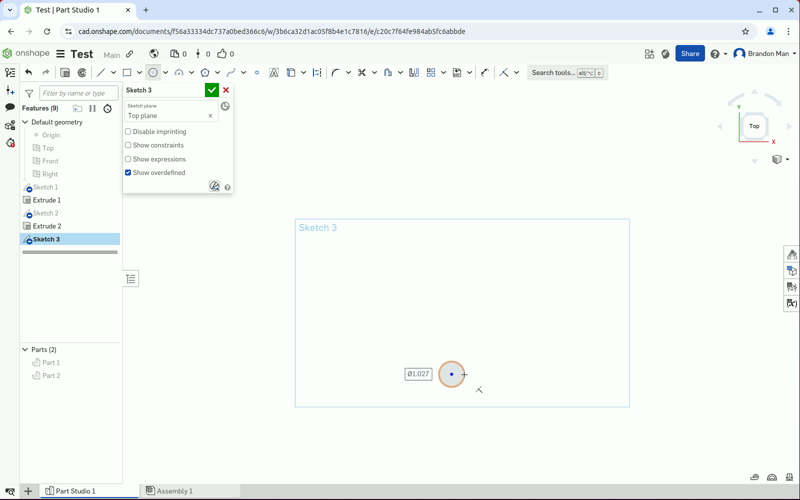
scroll(-6)
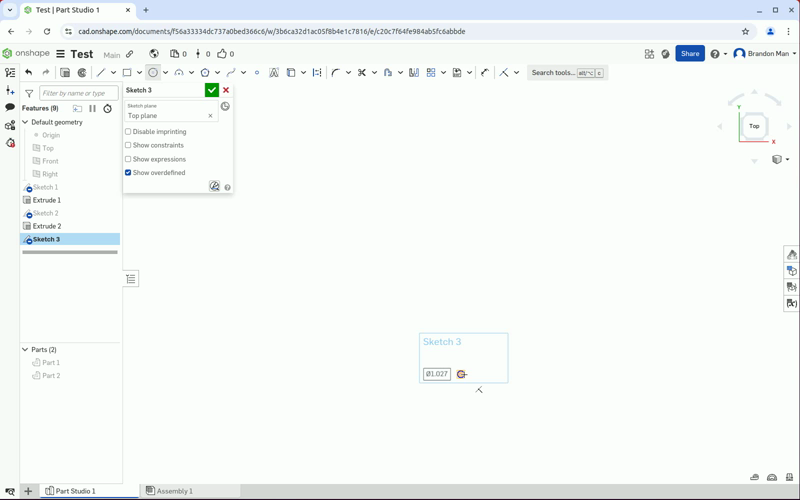
key(esc)
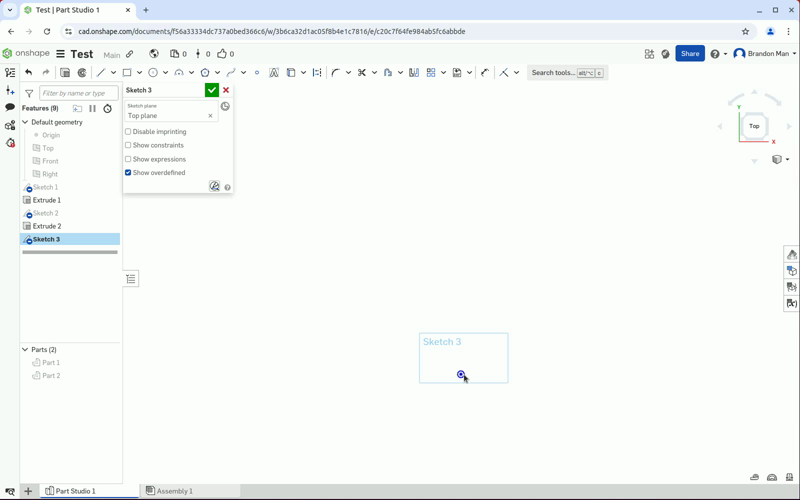
mouse_move(462, 374)
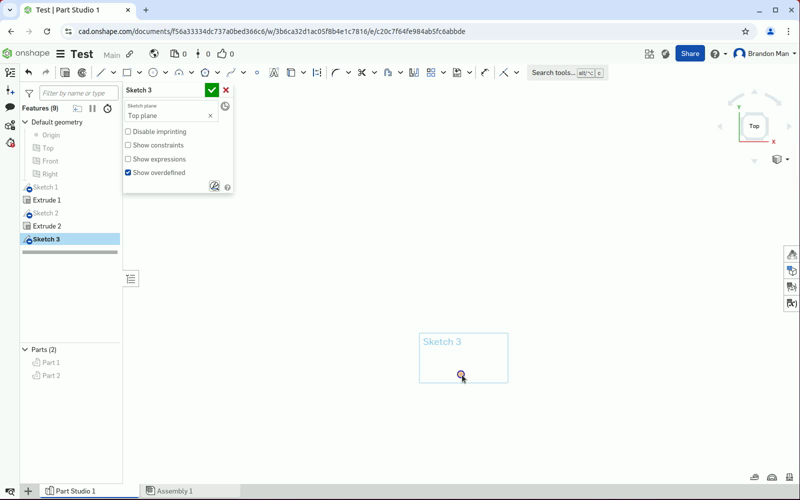
scroll(6)
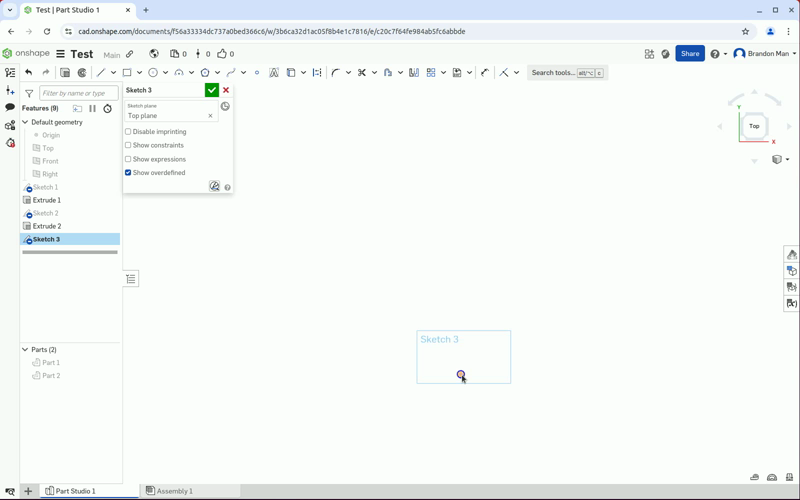
scroll(6)
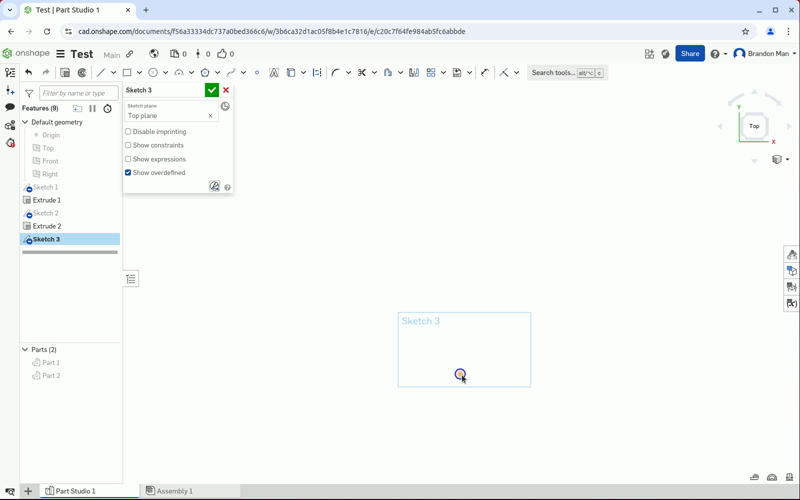
scroll(6)
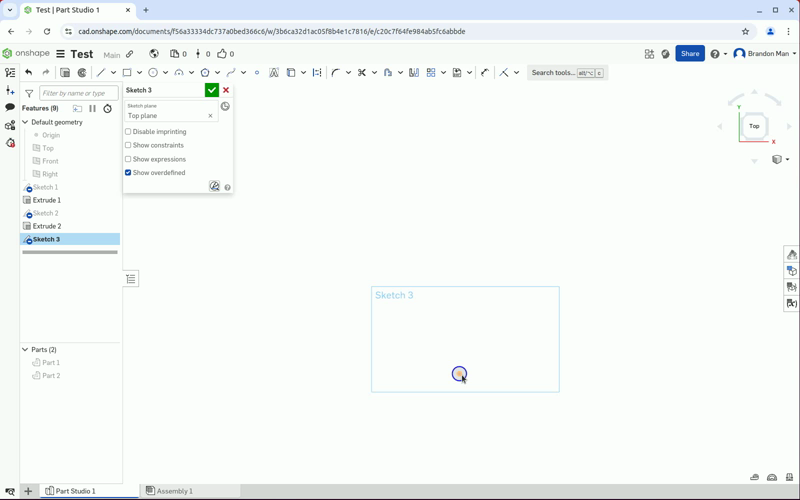
scroll(6)
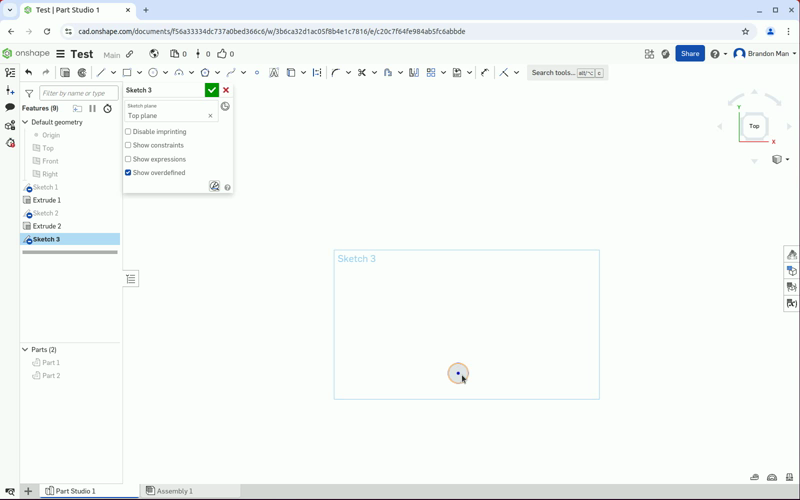
scroll(6)
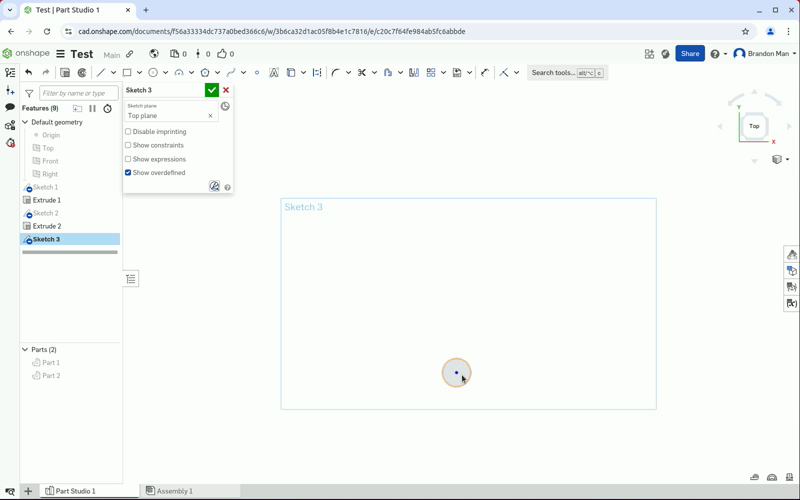
scroll(6)
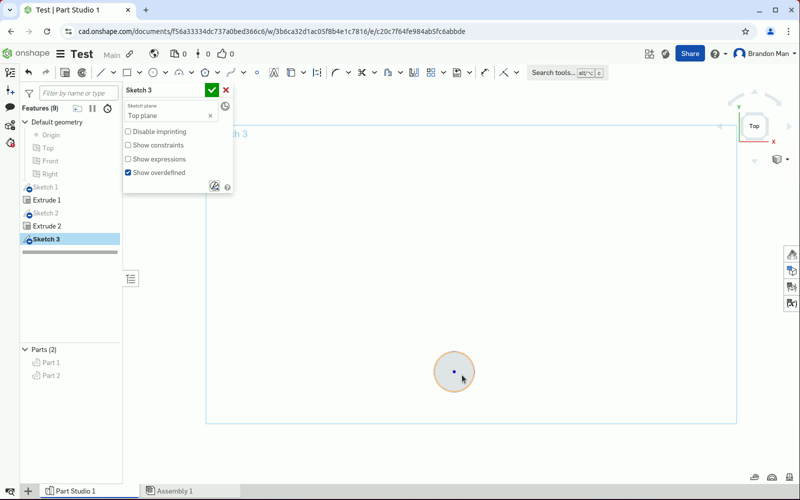
scroll(6)
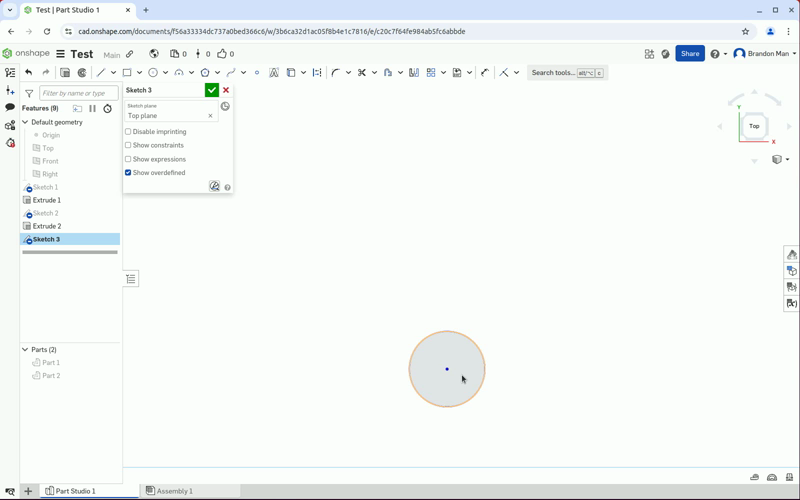
click(462, 374)
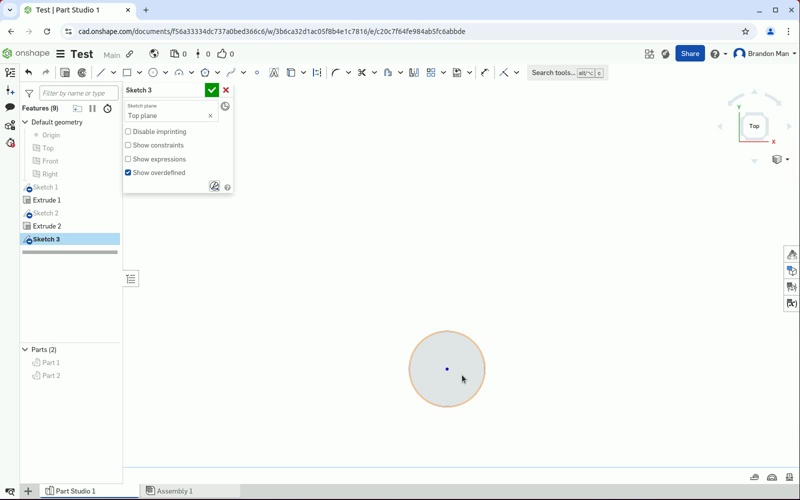
scroll(-6)
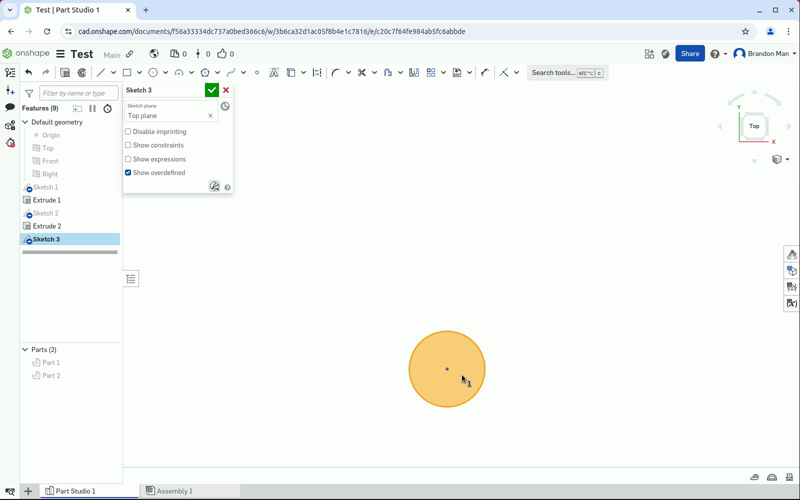
scroll(-6)
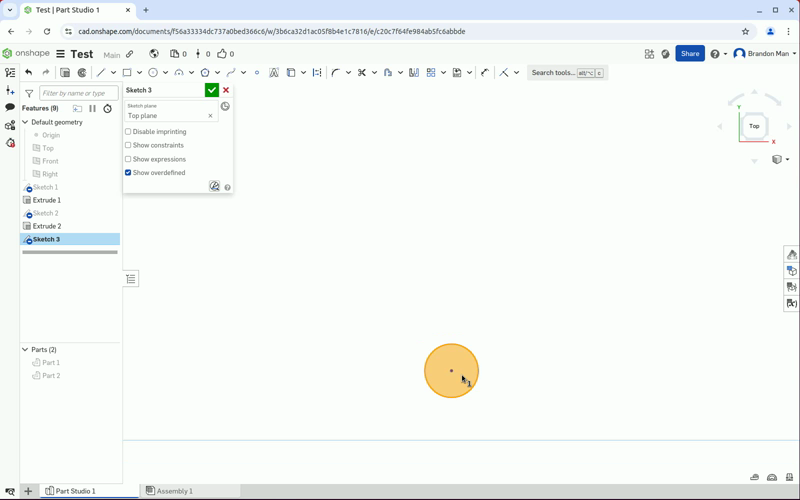
scroll(-6)
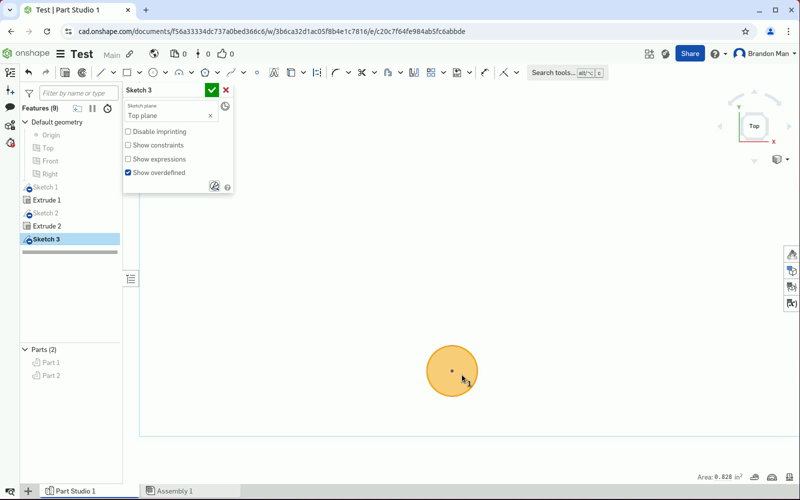
scroll(-6)
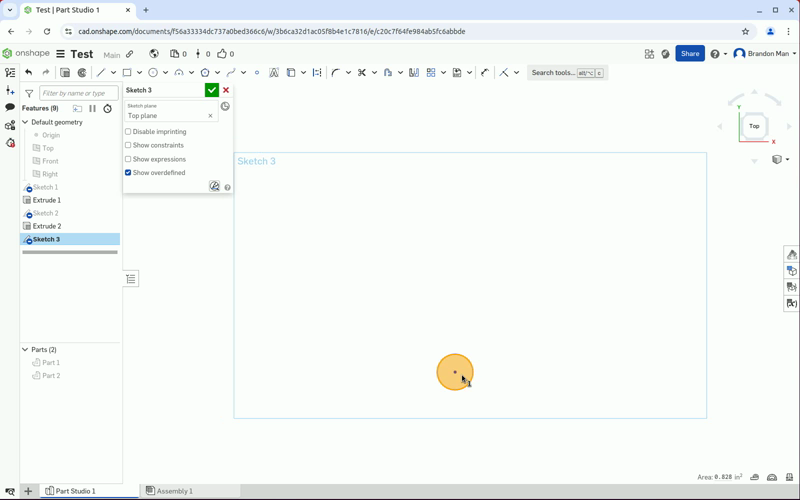
scroll(-6)
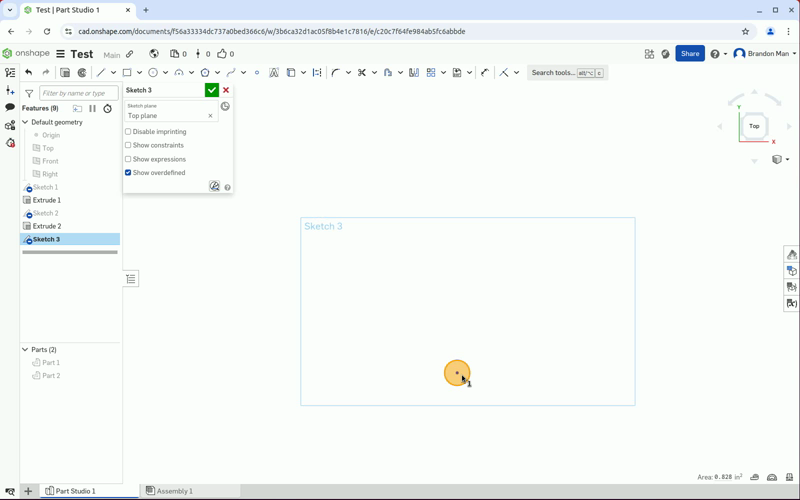
scroll(-6)
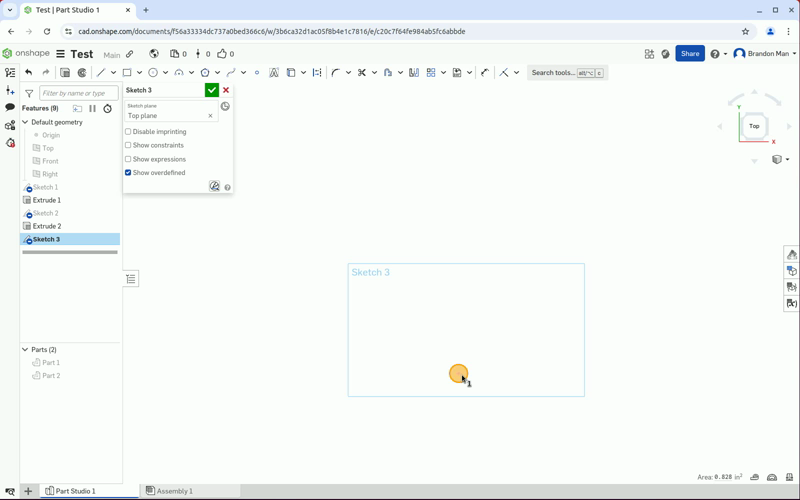
scroll(-6)
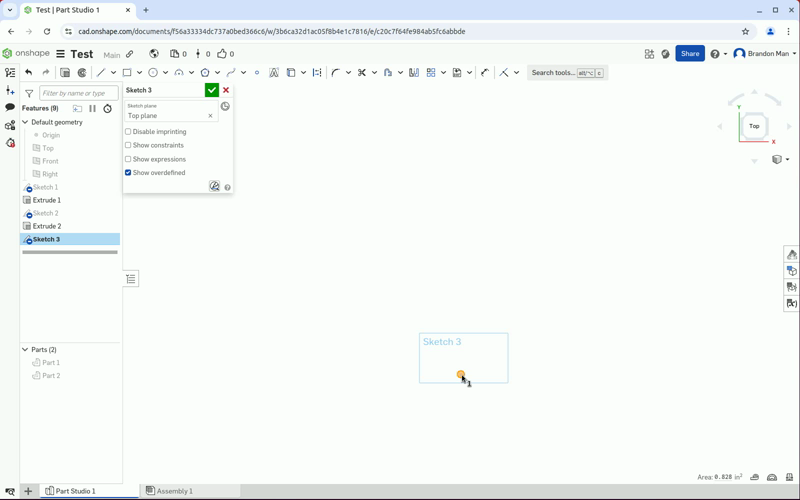
mouse_move(73, 352)
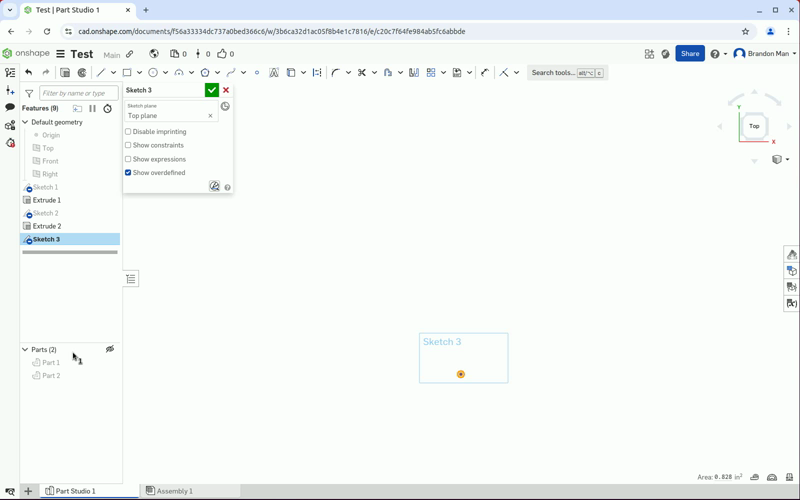
key(shift+y)
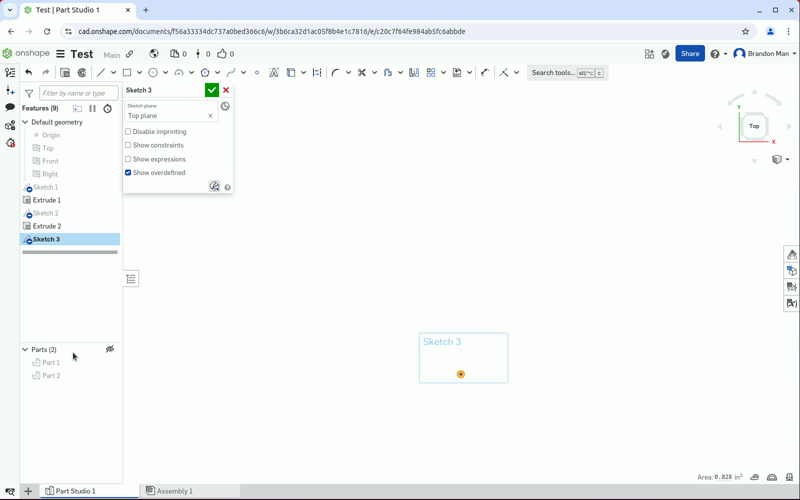
key(shift+e)
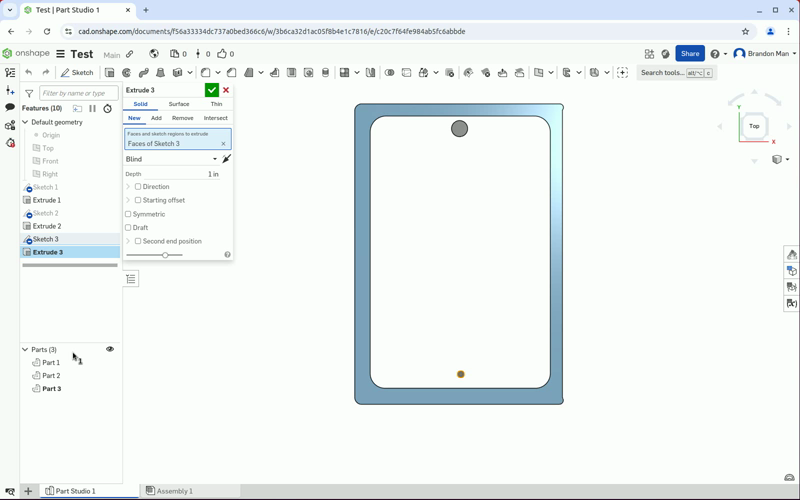
mouse_move(143, 106)
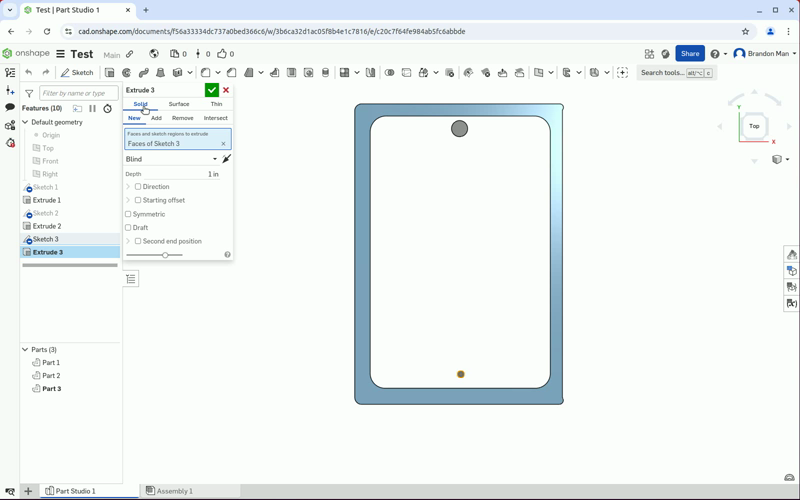
click(143, 106)
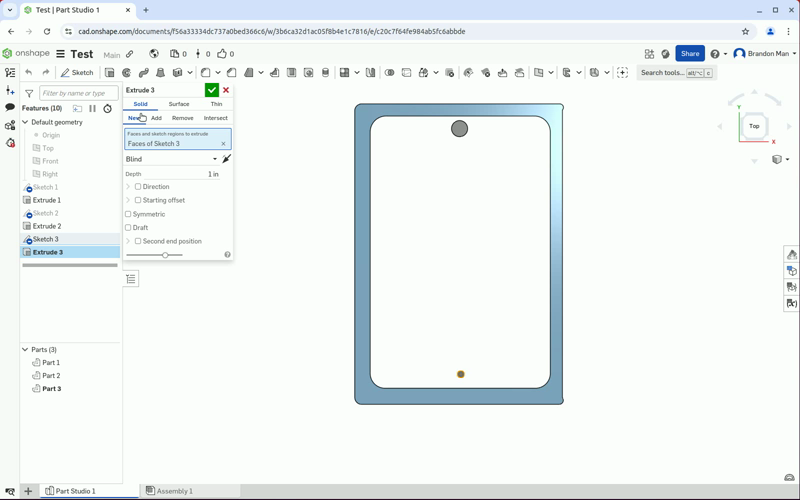
mouse_move(137, 120)
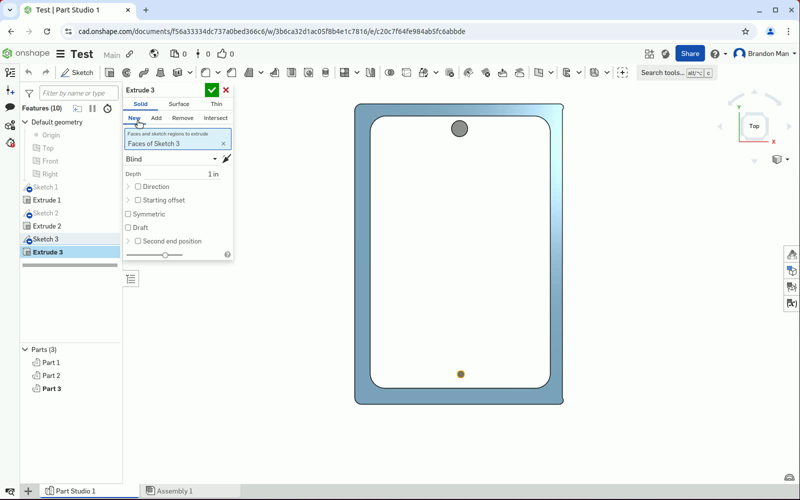
click(137, 120)
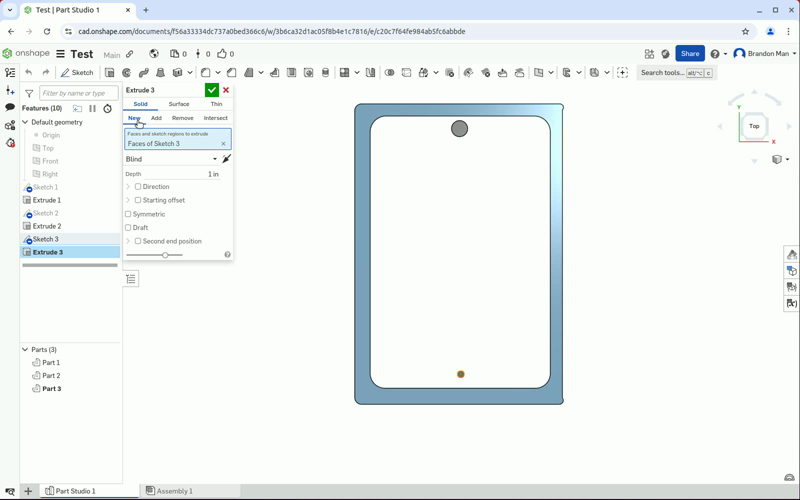
key(tab, 4)
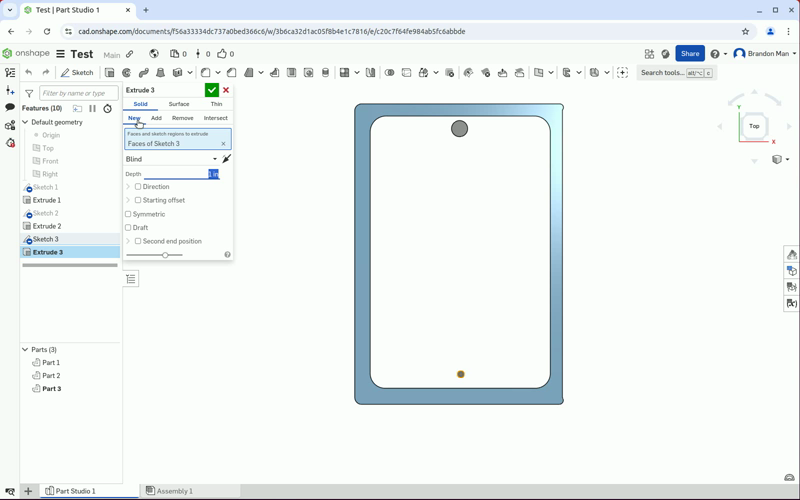
text(0.241)
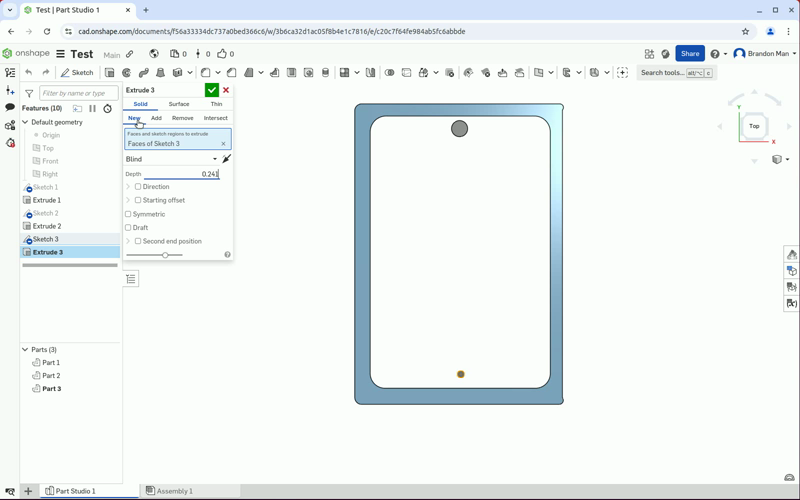
key(enter)
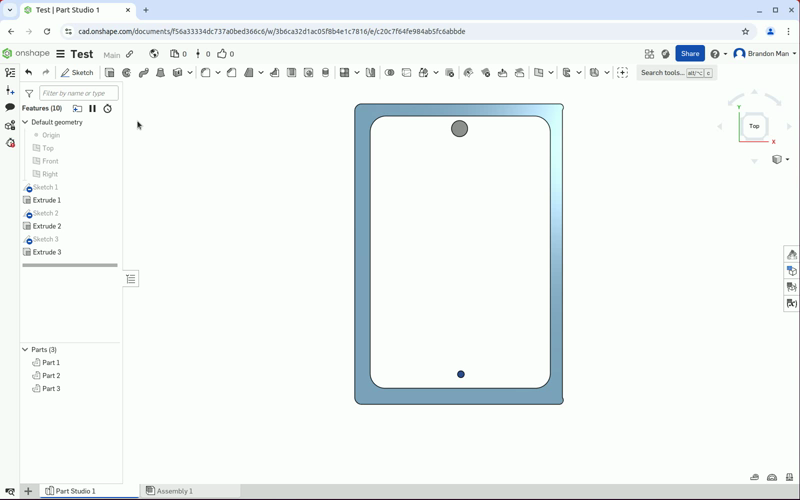
key(shift+h)
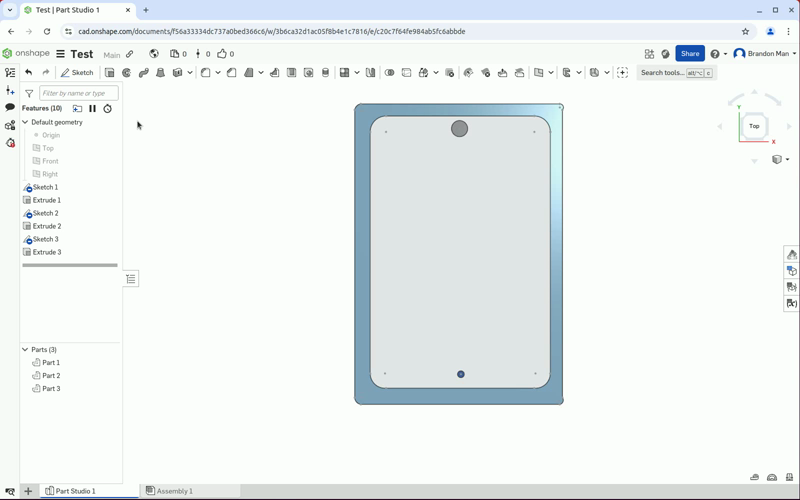
key(shift+h)
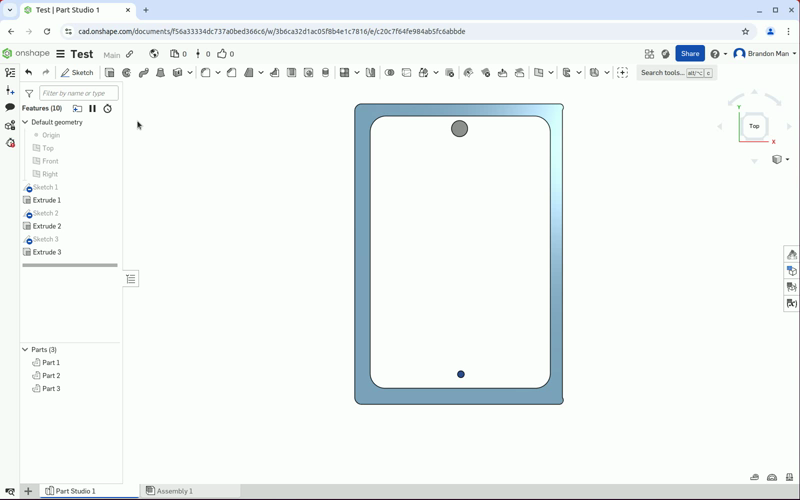
mouse_move(73, 189)
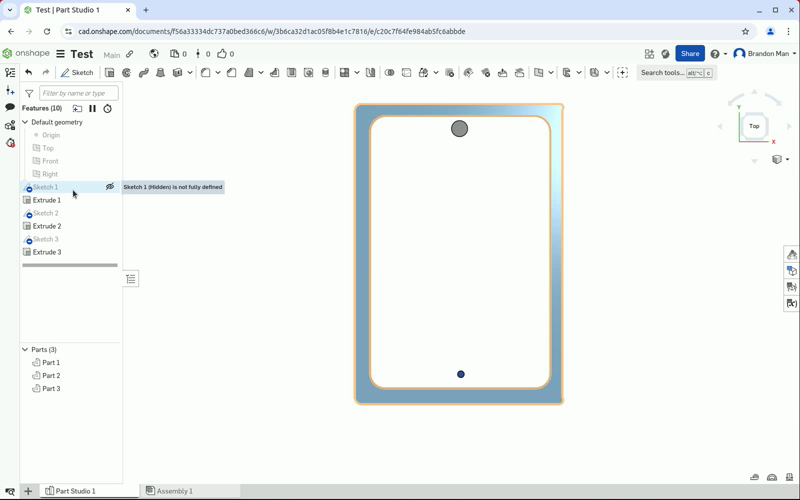
click(73, 189)
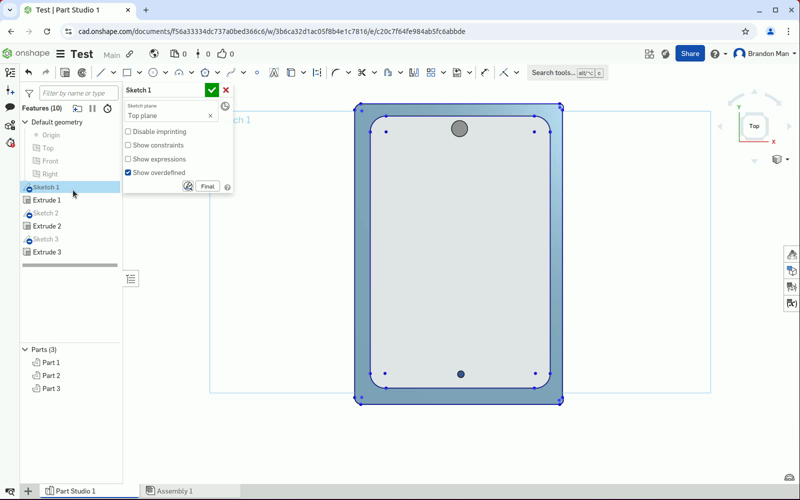
mouse_move(229, 92)
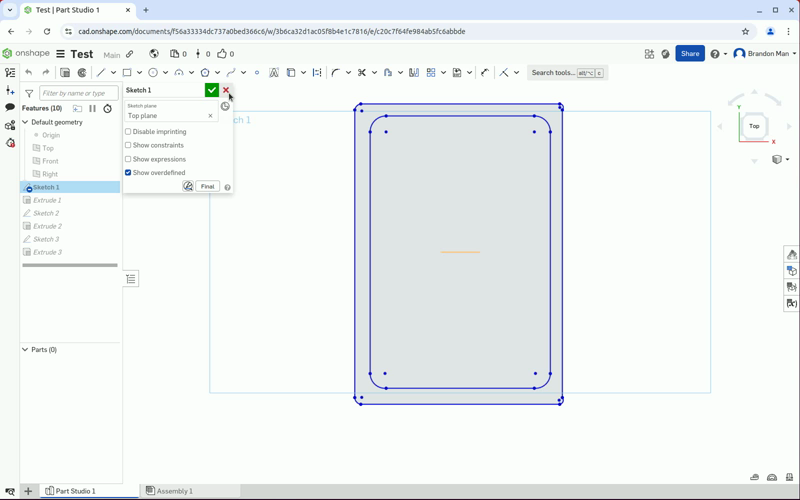
click(229, 92)
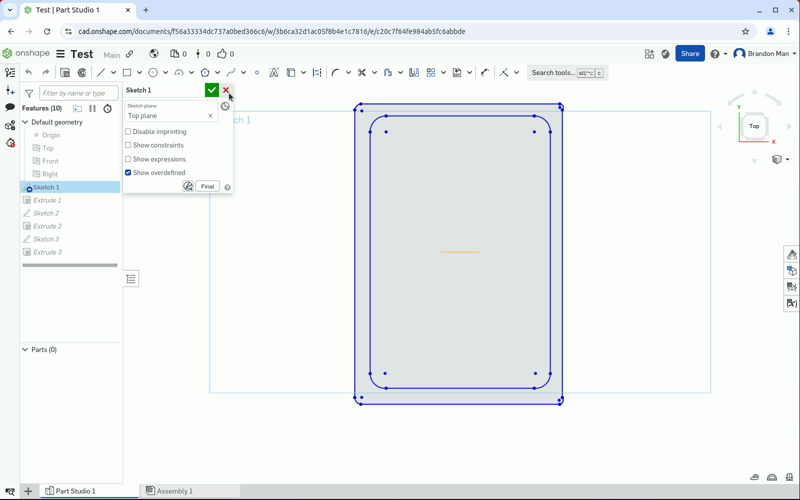
key(shift+s)
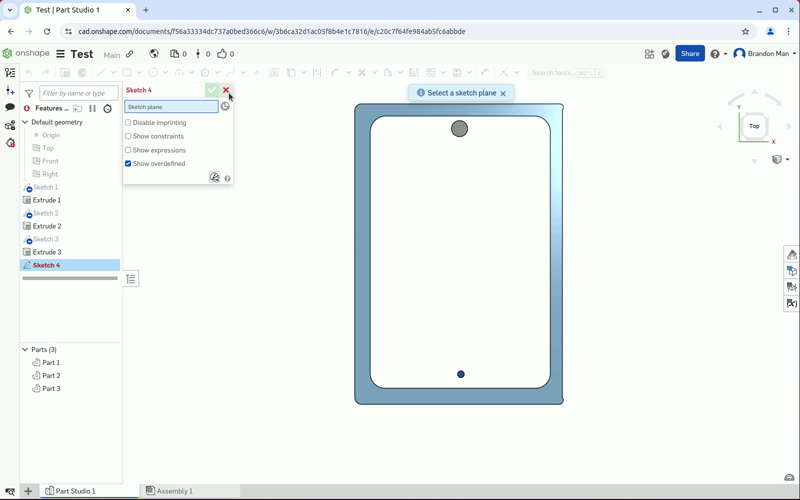
mouse_move(73, 150)
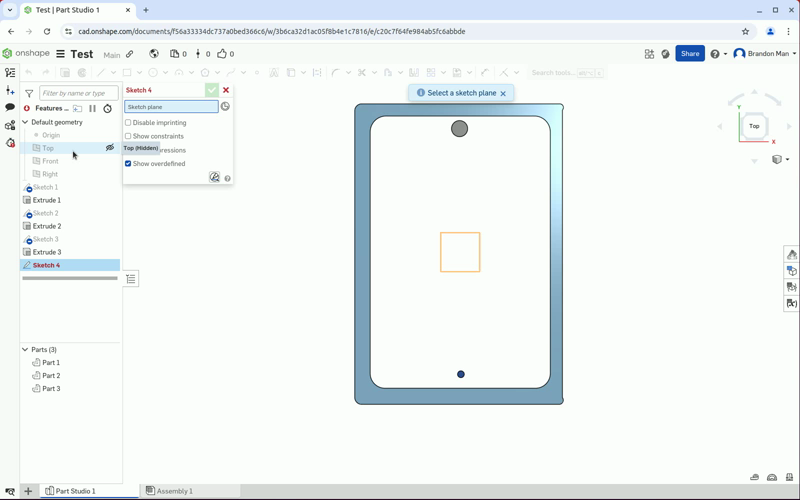
click(73, 150)
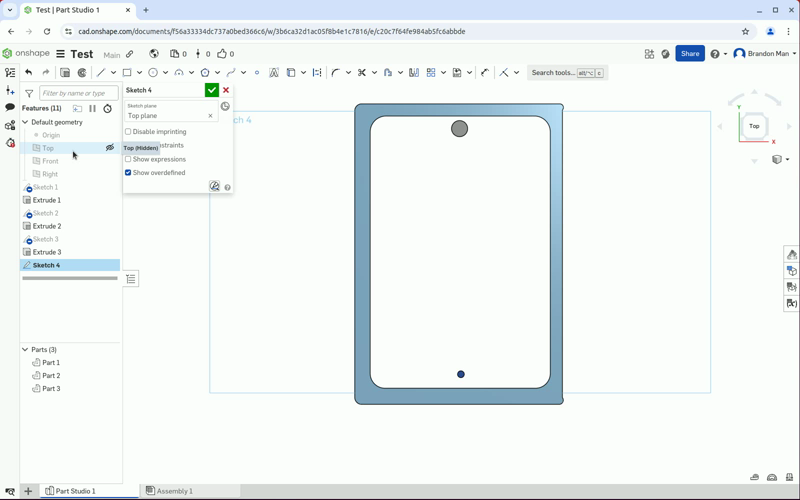
mouse_move(73, 352)
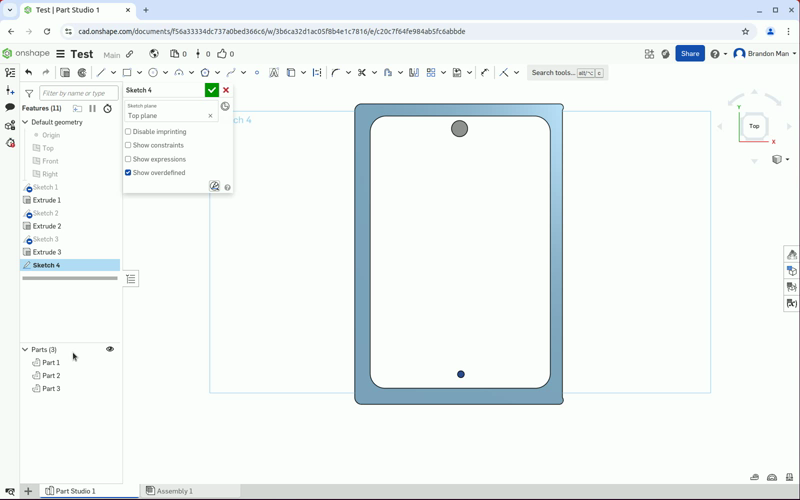
key(y)
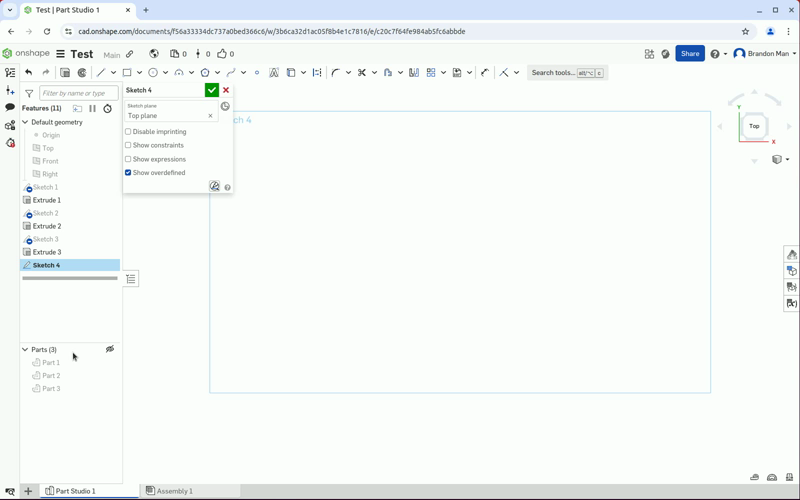
key(a)
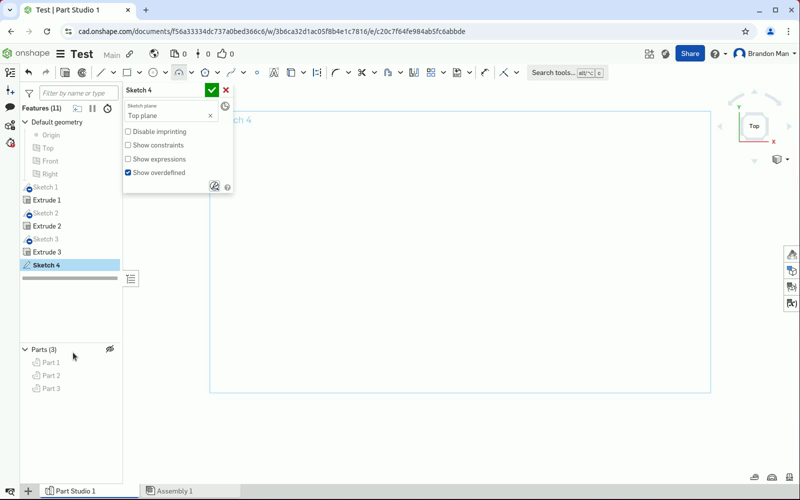
key_down(shift)
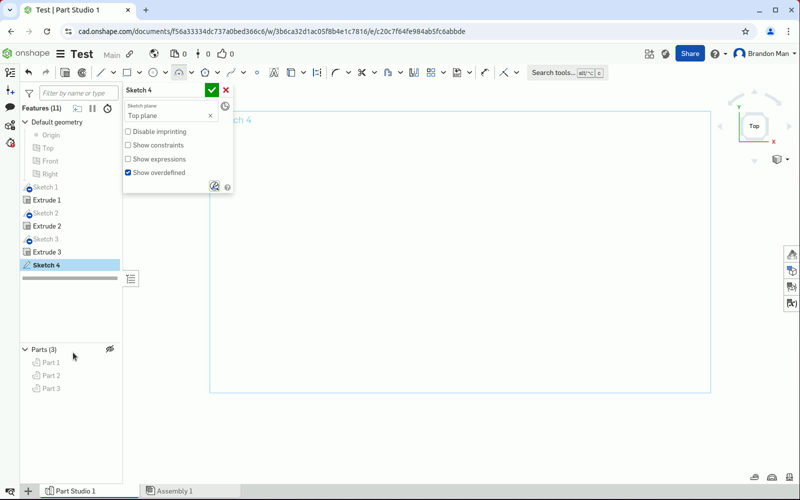
mouse_move(392, 373)
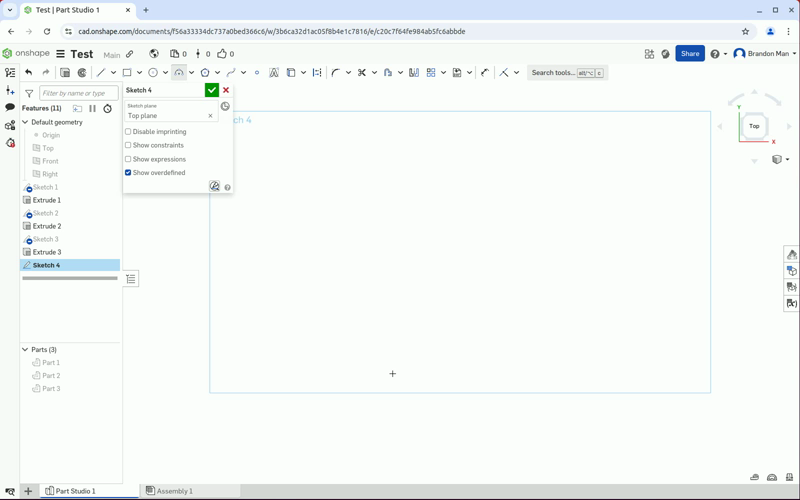
click(392, 373)
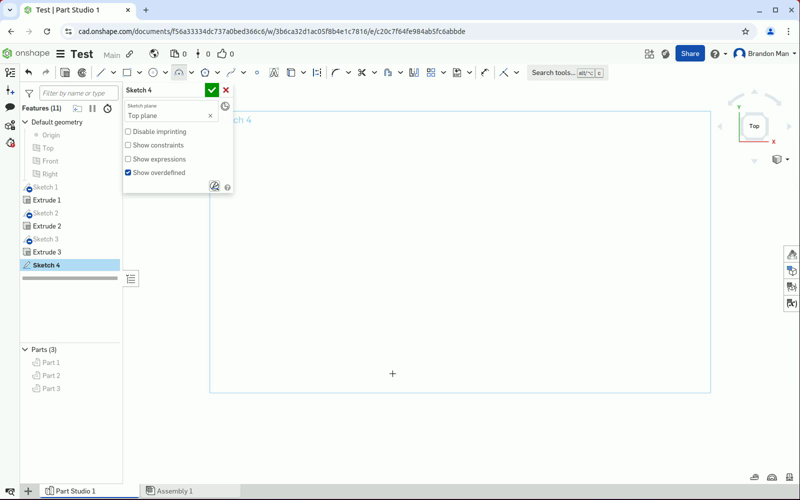
key_up(shift)
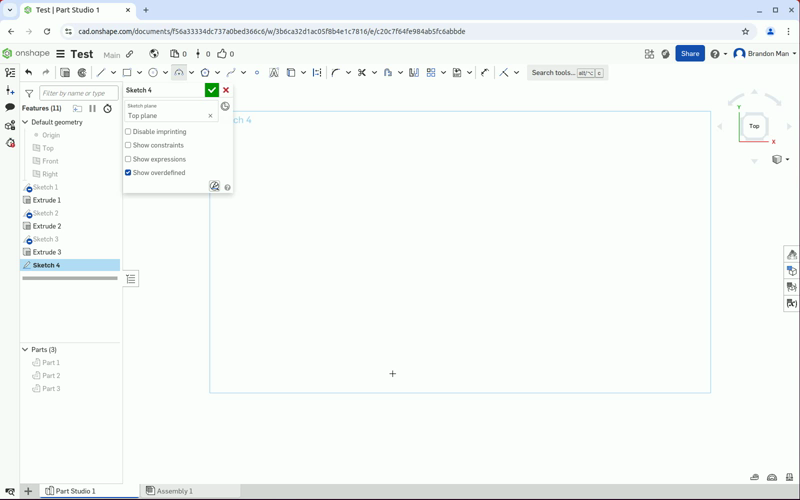
key_down(shift)
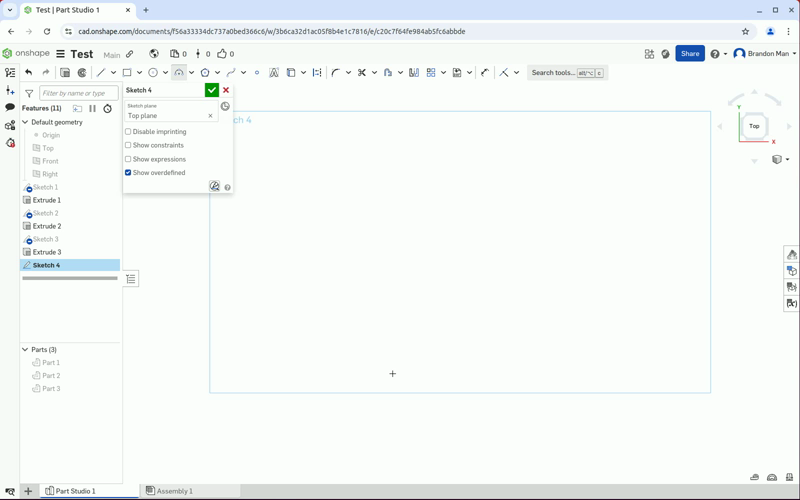
mouse_move(404, 385)
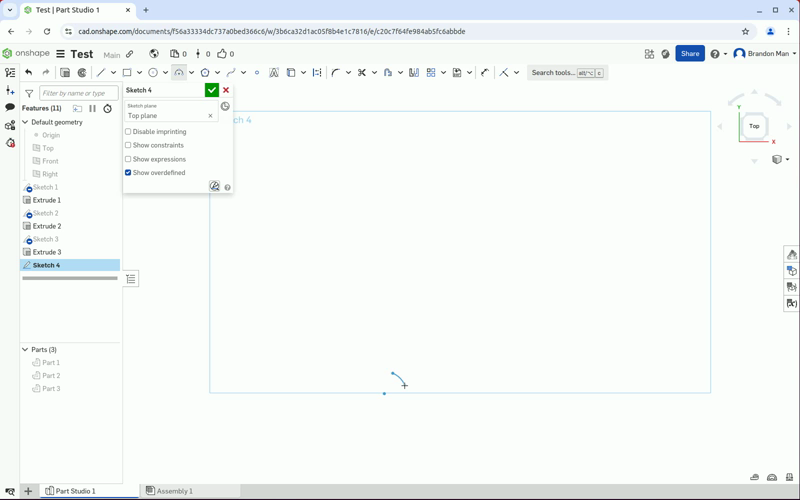
click(404, 385)
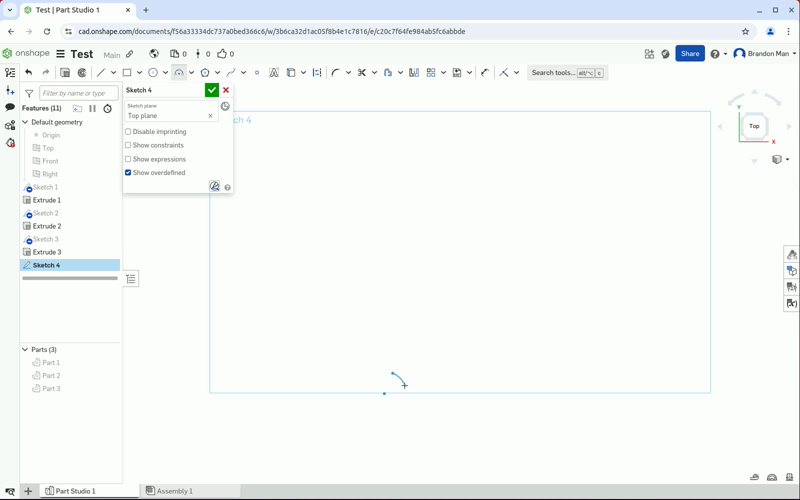
mouse_move(396, 381)
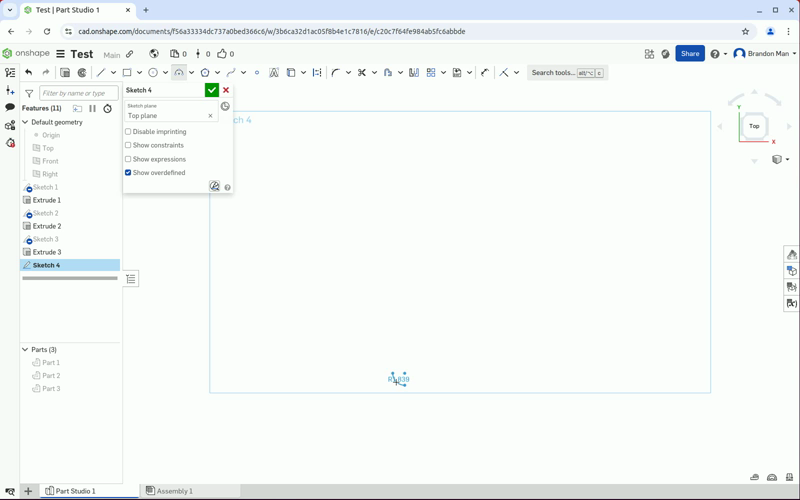
click(396, 381)
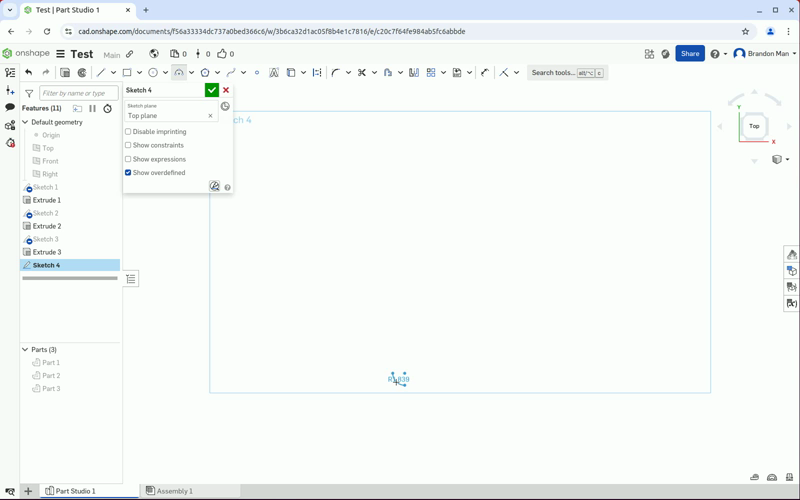
key_up(shift)
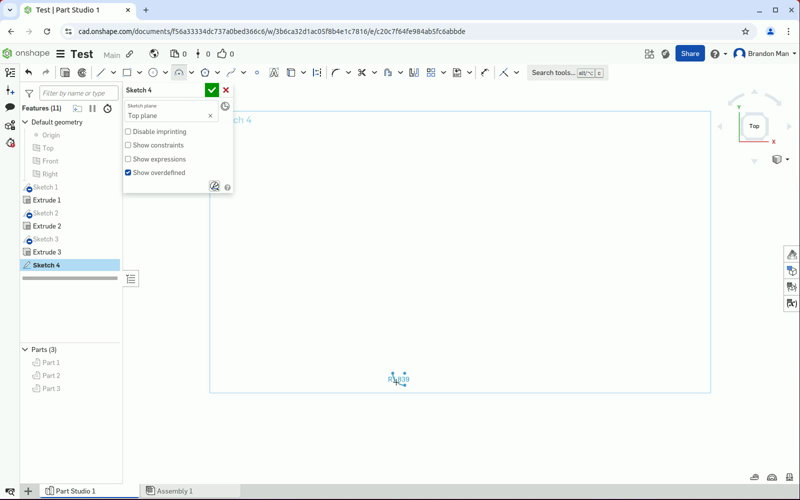
key(esc)
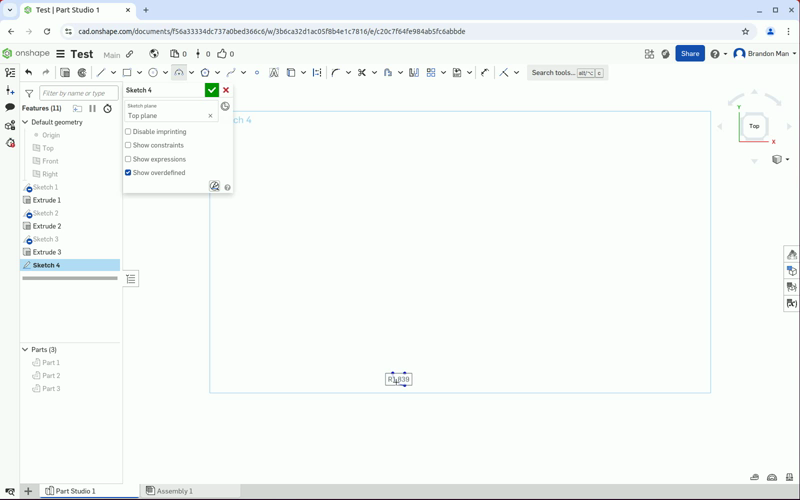
key(l)
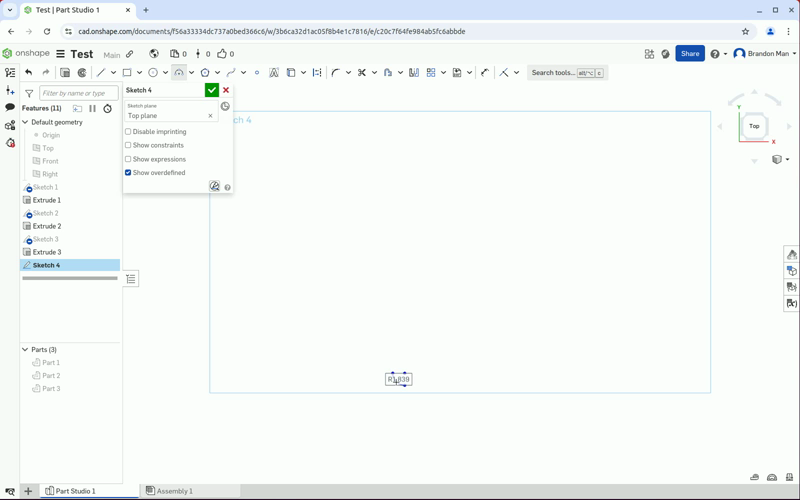
mouse_move(404, 385)
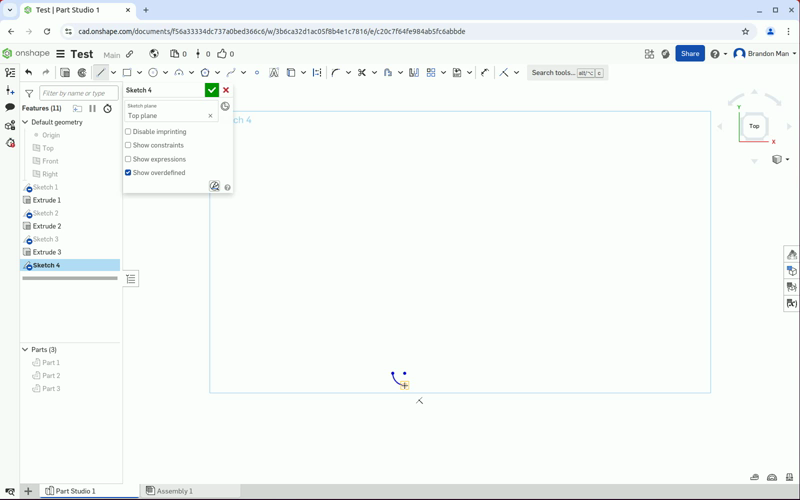
click(404, 385)
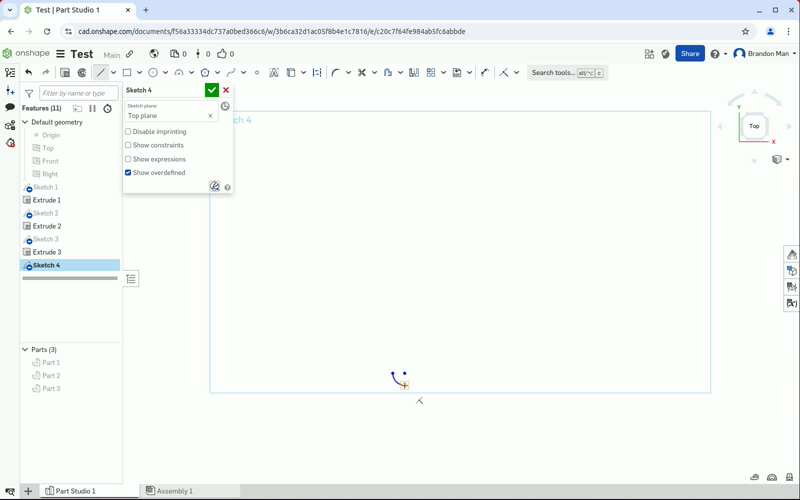
key_down(shift)
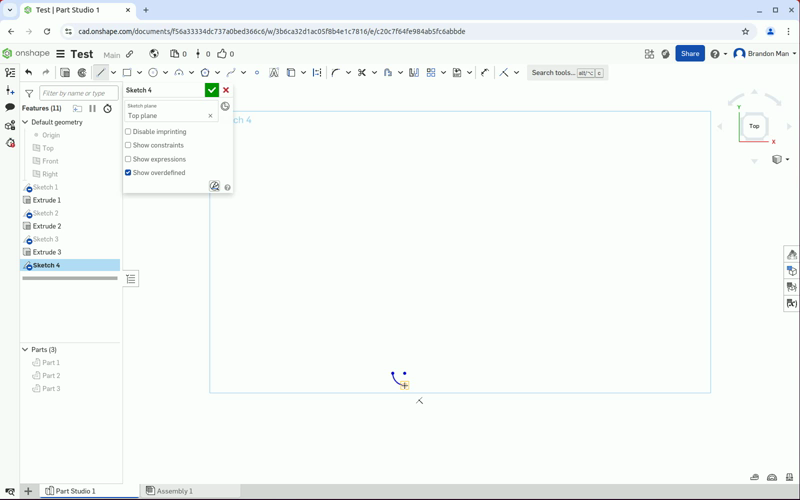
mouse_move(515, 385)
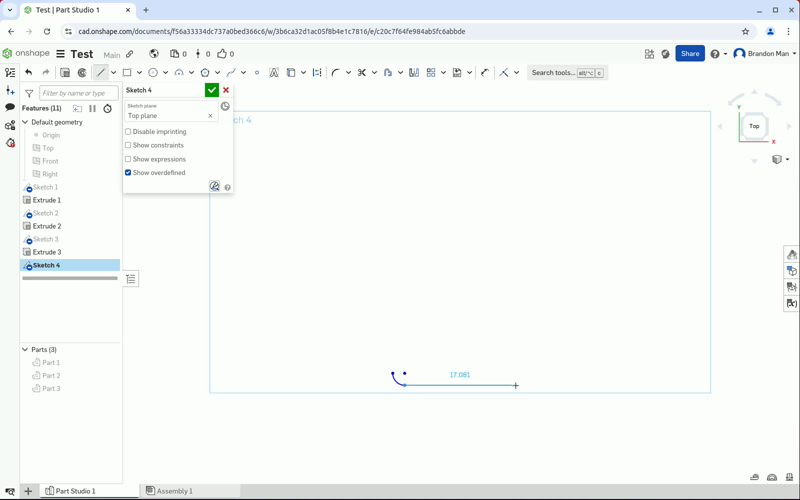
click(515, 385)
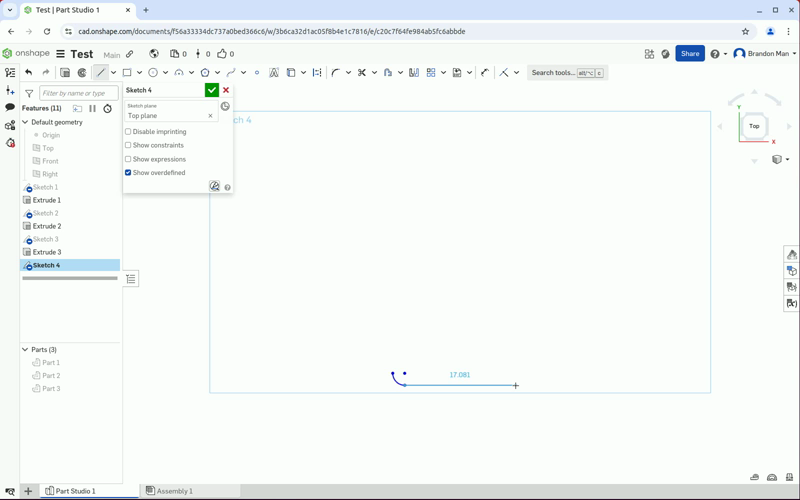
key_up(shift)
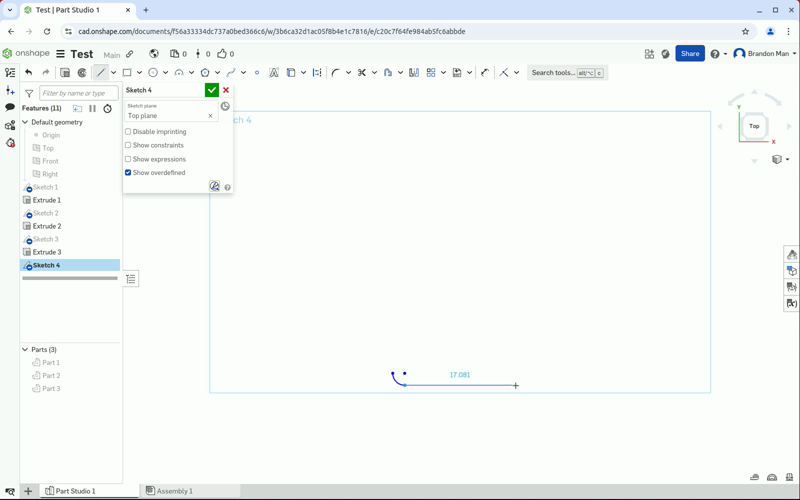
key(esc)
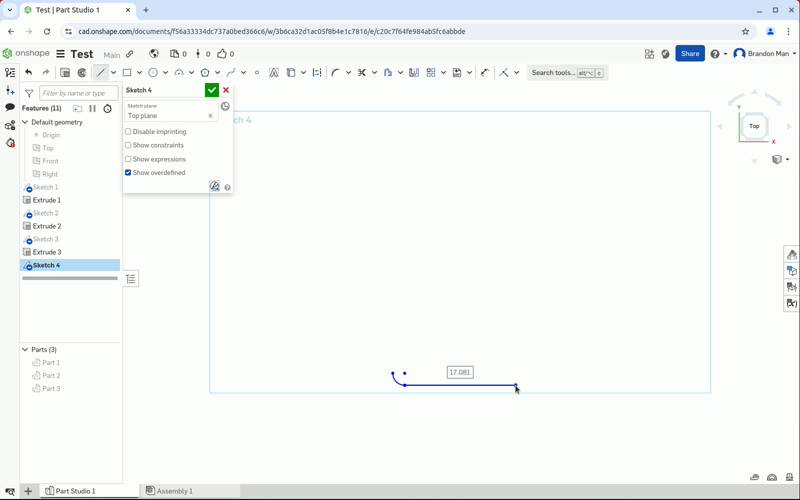
key(a)
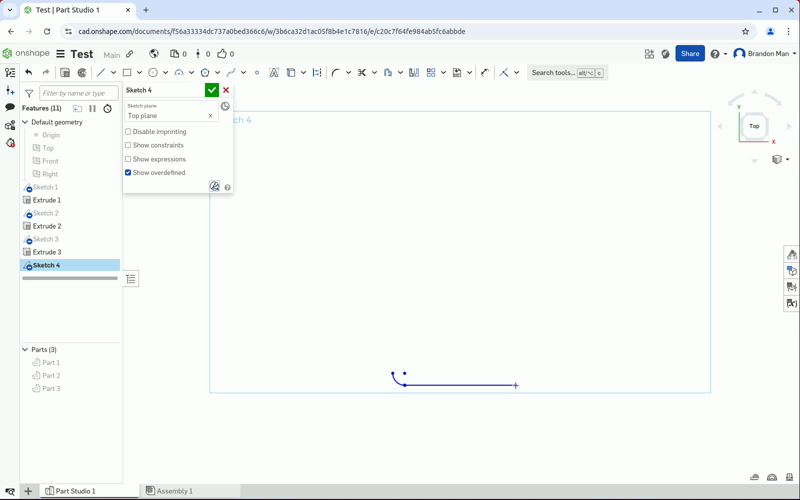
mouse_move(515, 385)
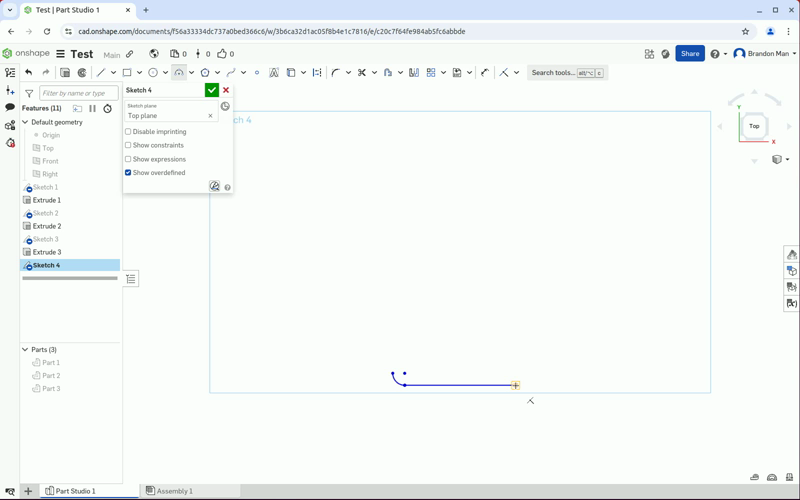
click(515, 385)
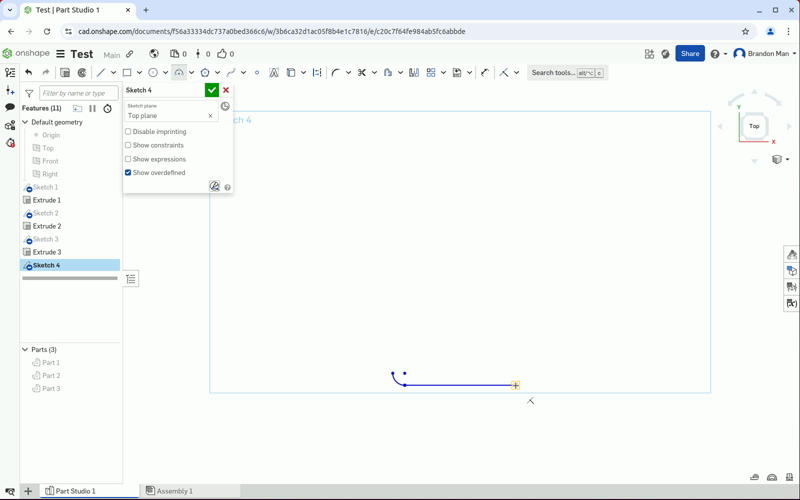
key_down(shift)
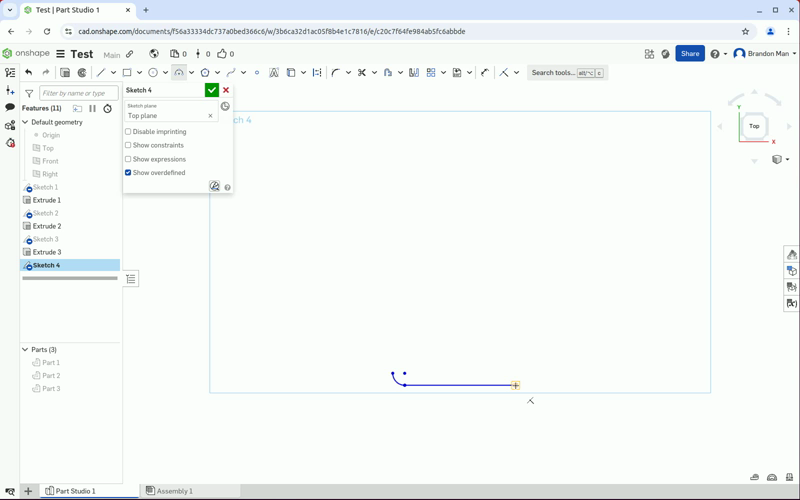
mouse_move(527, 373)
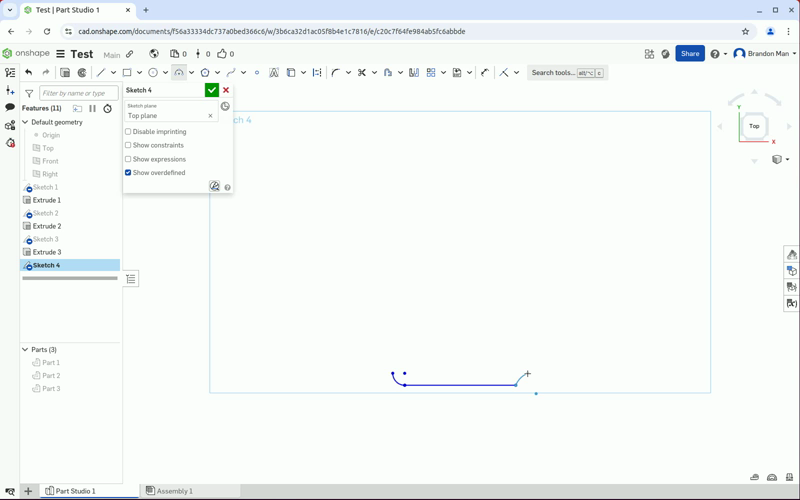
click(527, 373)
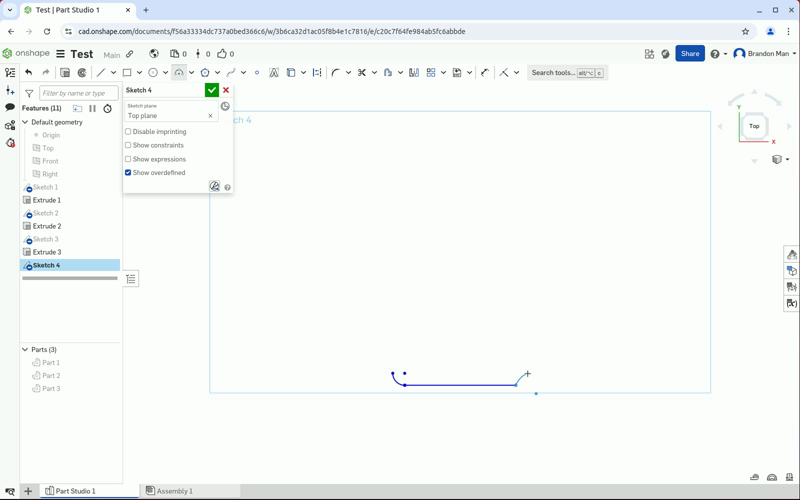
mouse_move(524, 381)
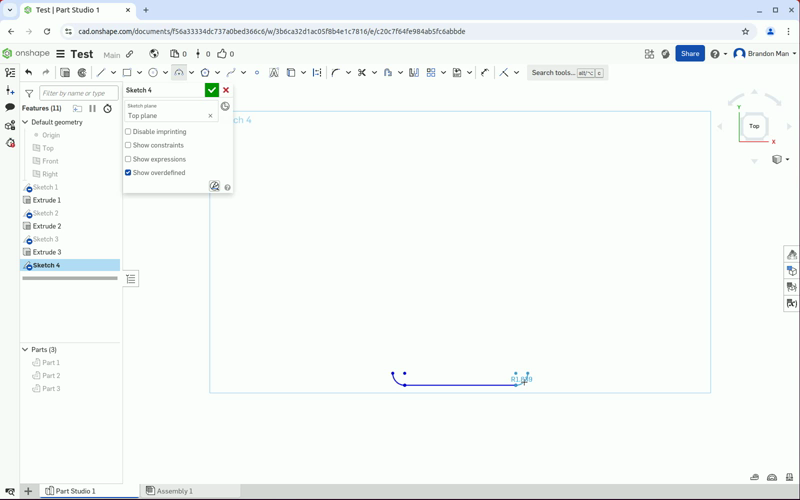
click(524, 381)
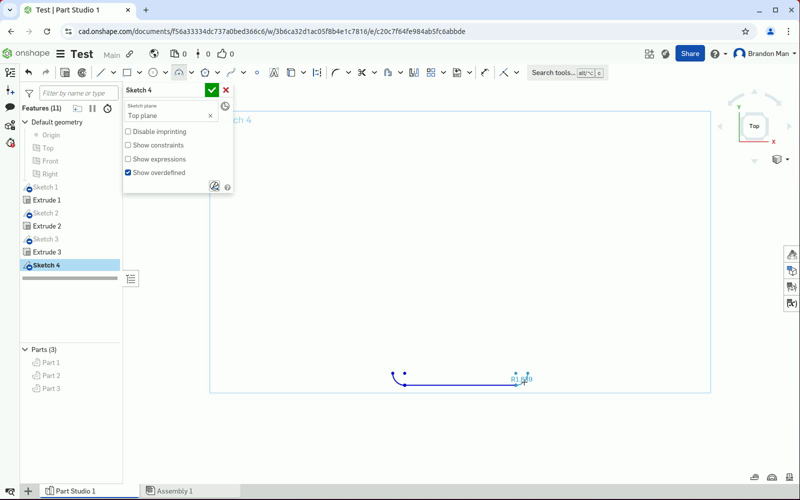
key_up(shift)
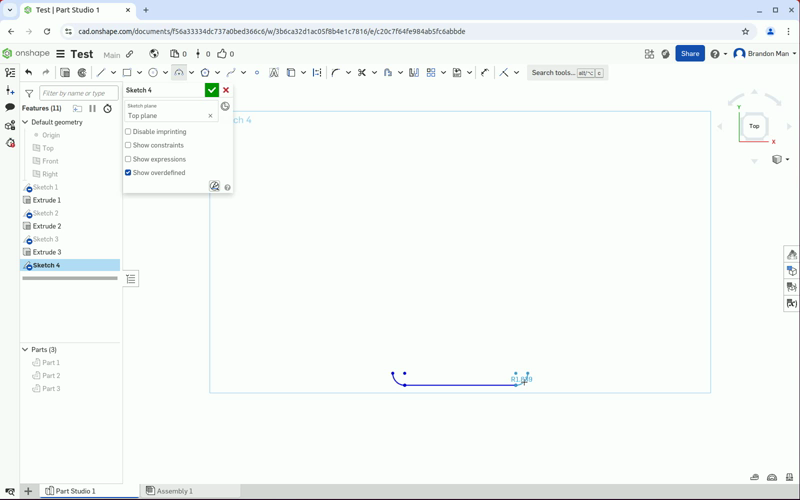
key(esc)
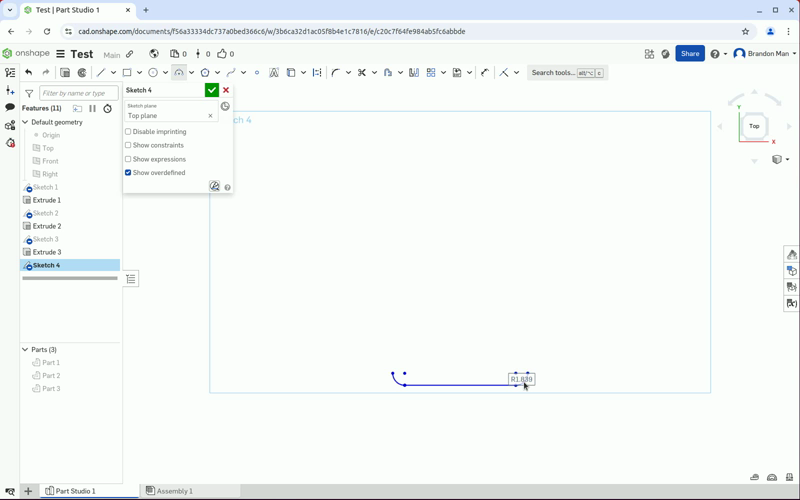
key(l)
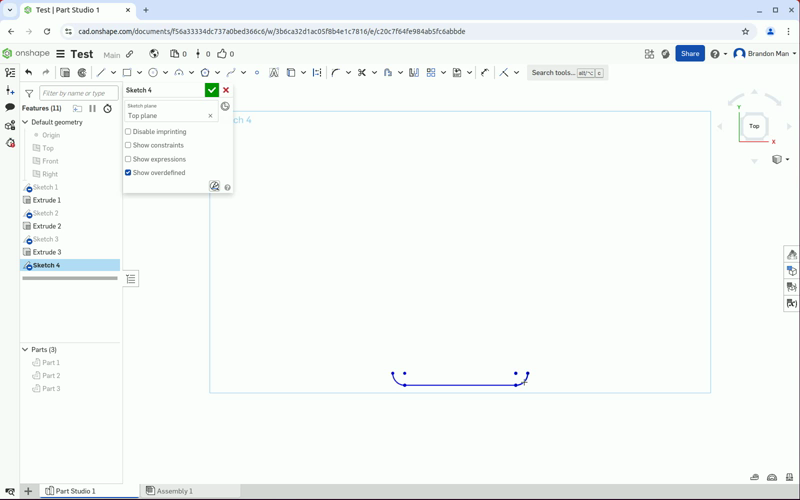
mouse_move(527, 373)
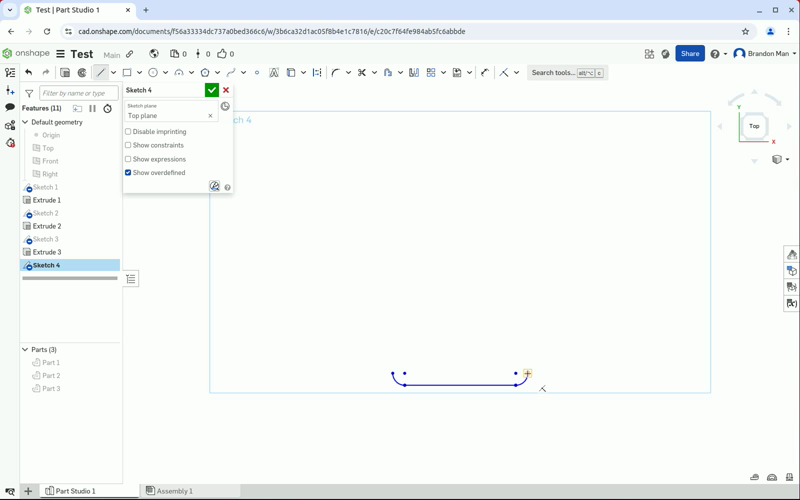
click(527, 373)
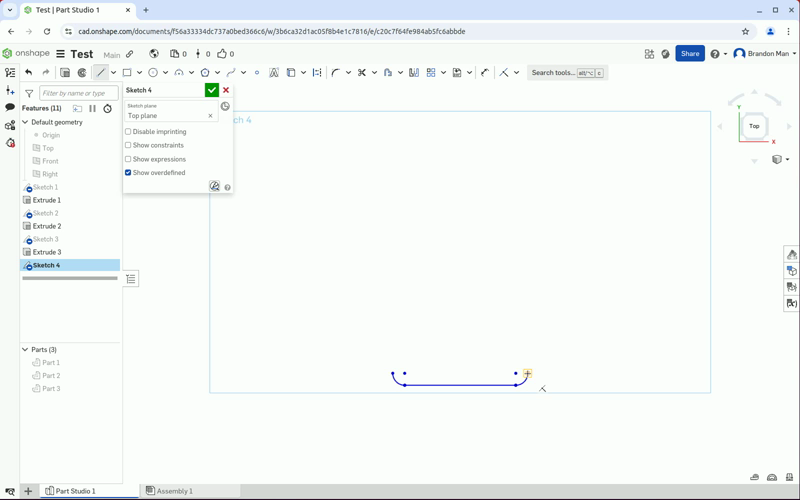
key_down(shift)
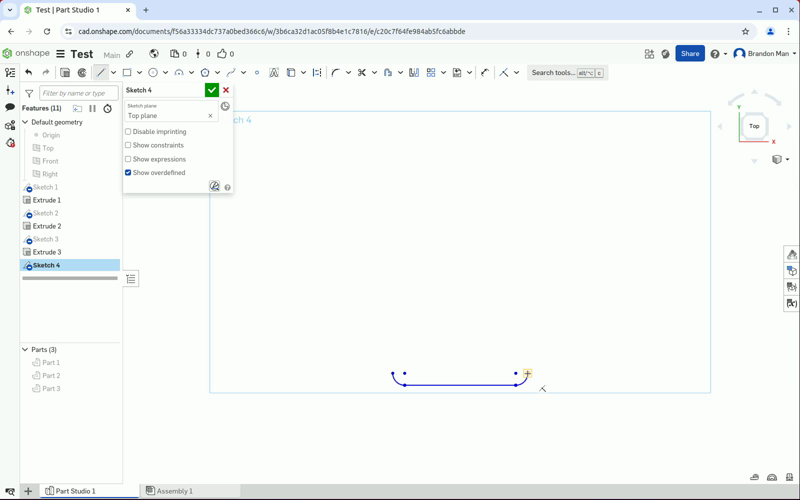
mouse_move(527, 193)
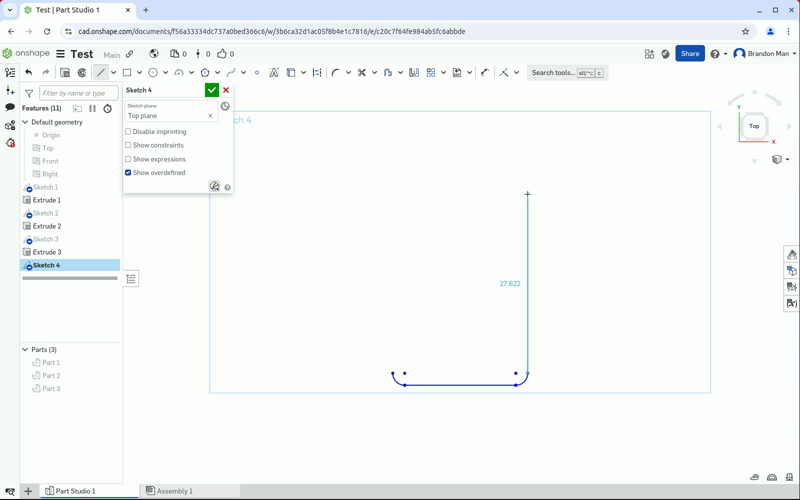
click(527, 193)
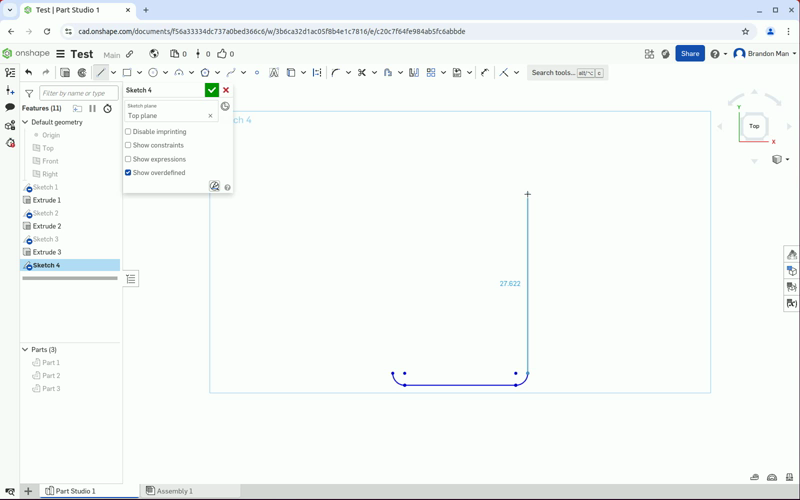
key_up(shift)
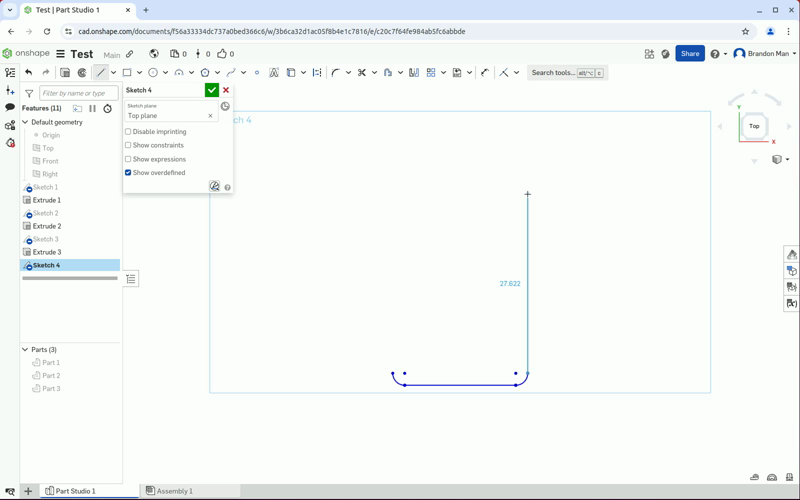
key(esc)
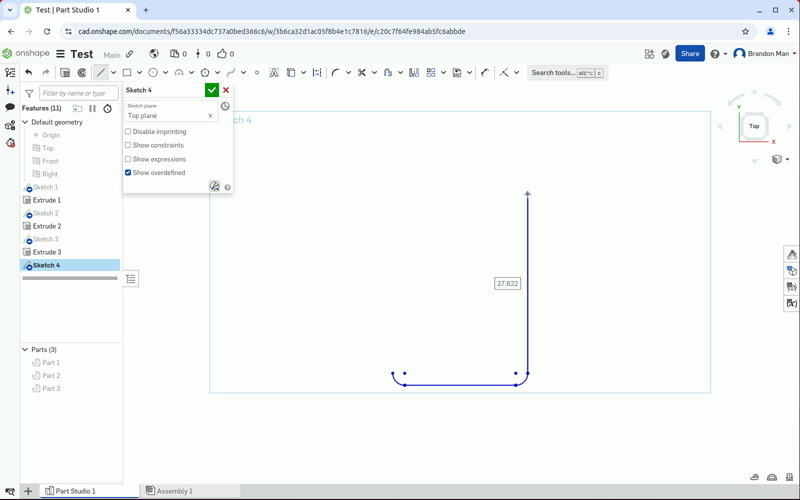
key(a)
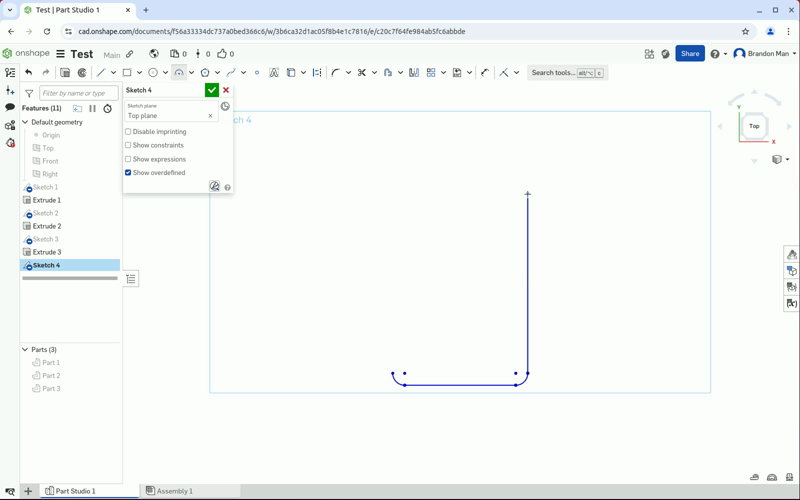
mouse_move(527, 193)
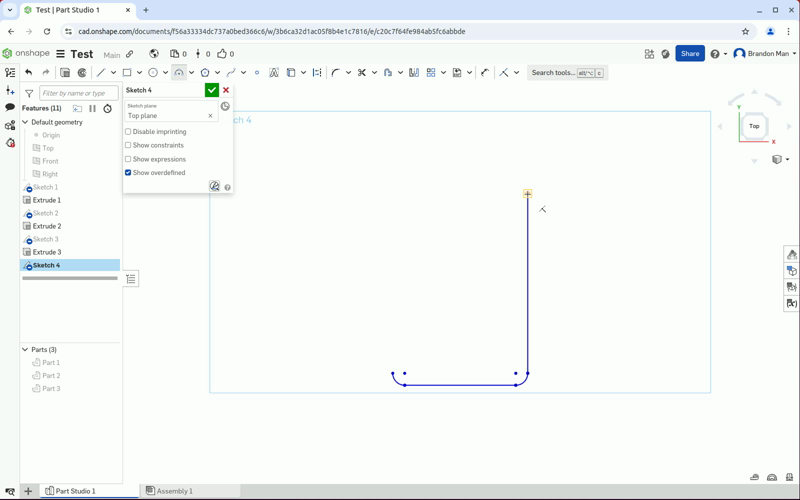
click(527, 193)
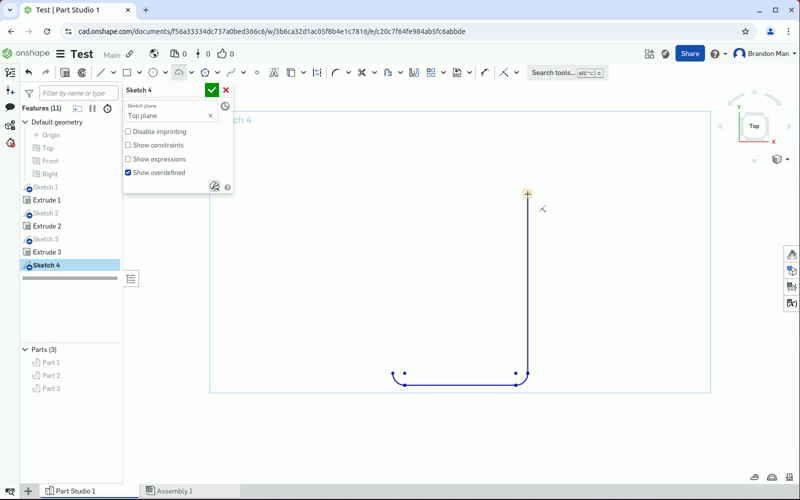
key_down(shift)
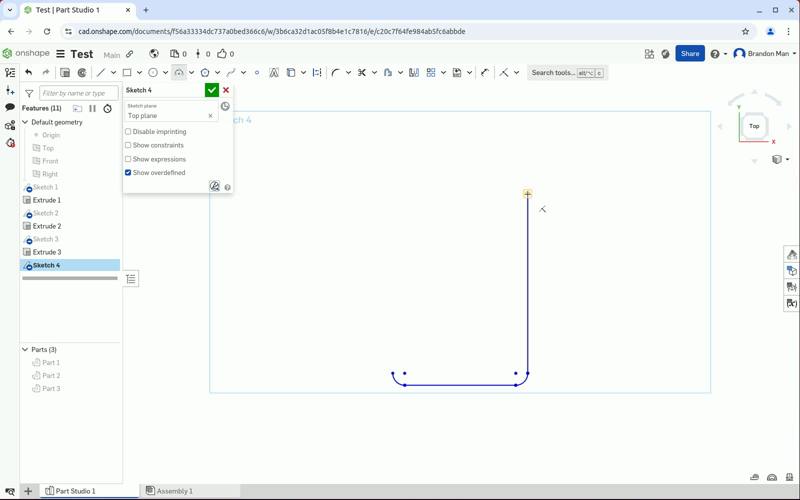
mouse_move(515, 181)
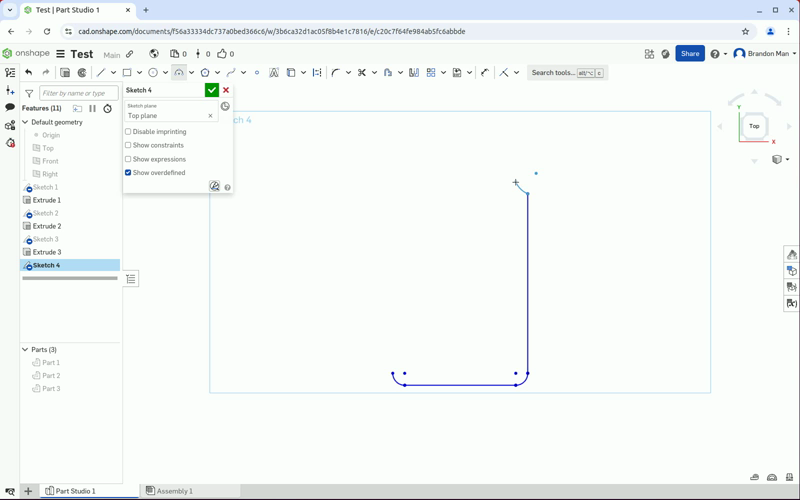
click(515, 181)
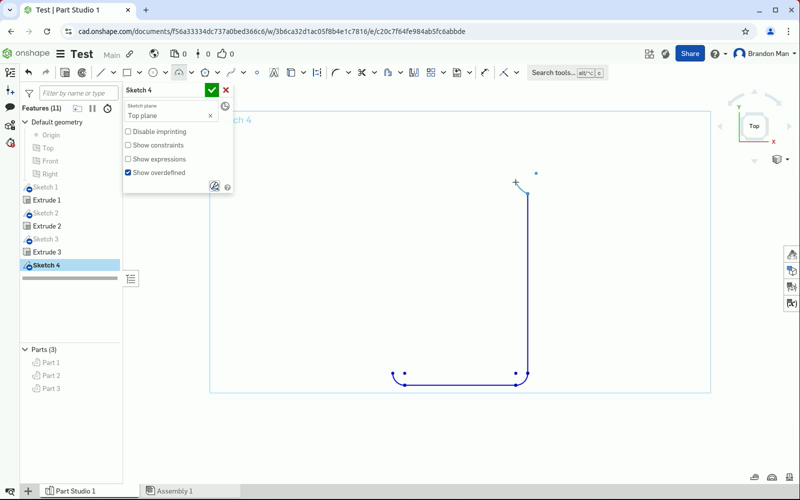
mouse_move(524, 185)
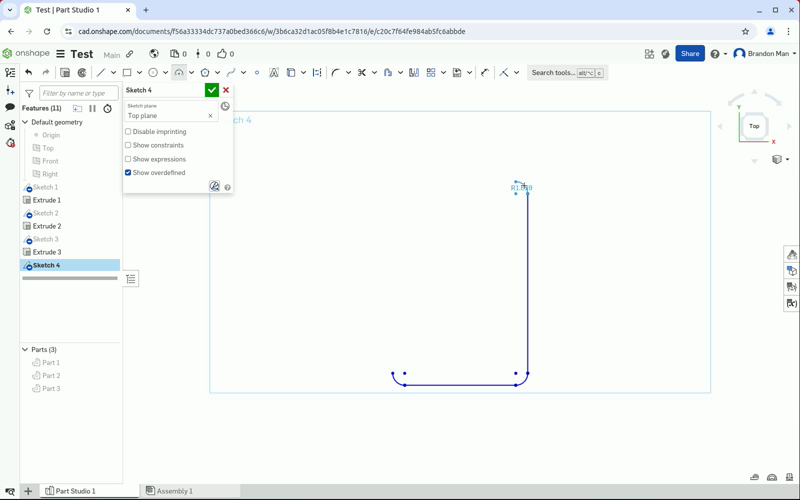
click(524, 185)
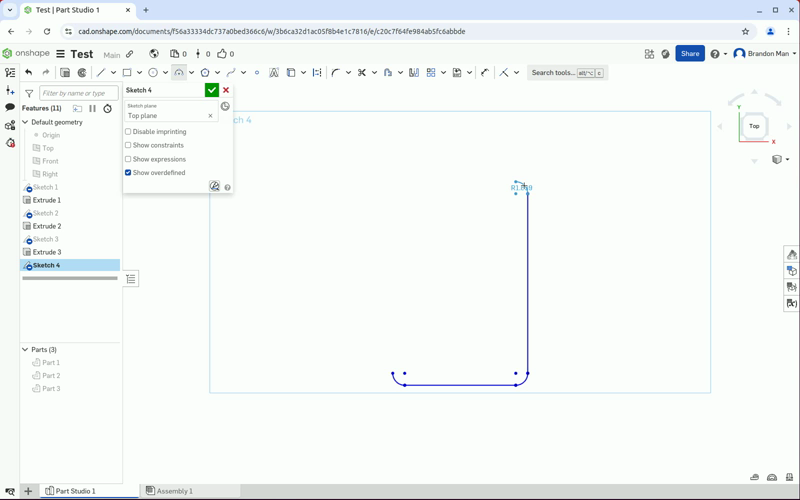
key_up(shift)
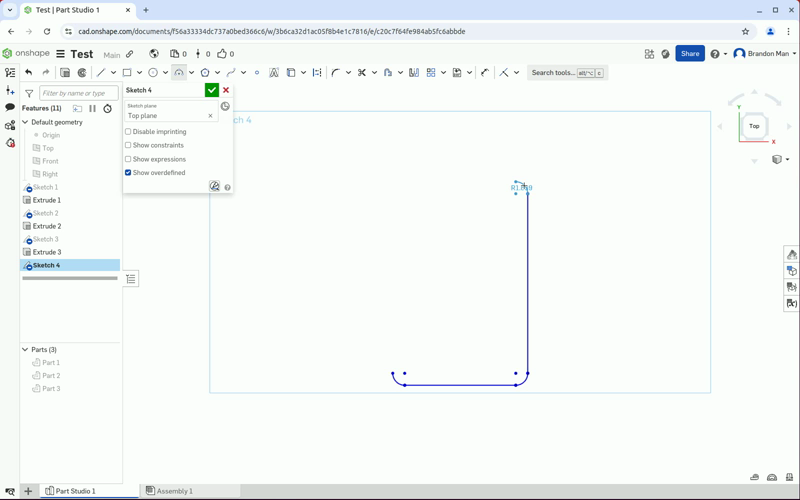
key(esc)
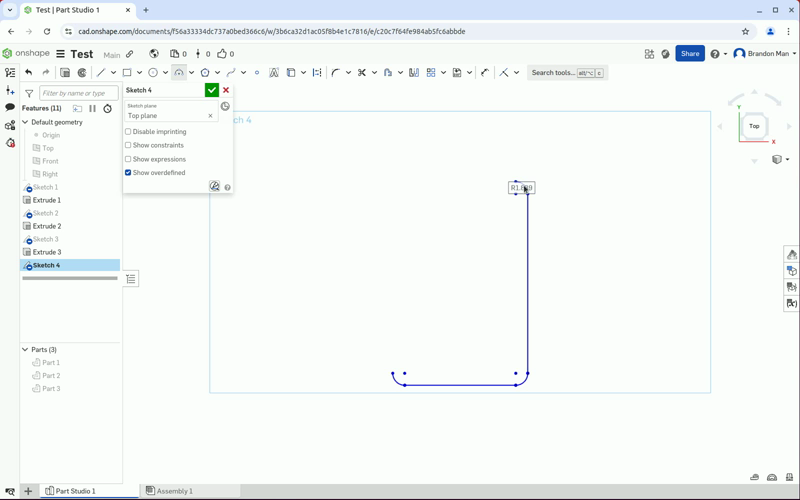
key(l)
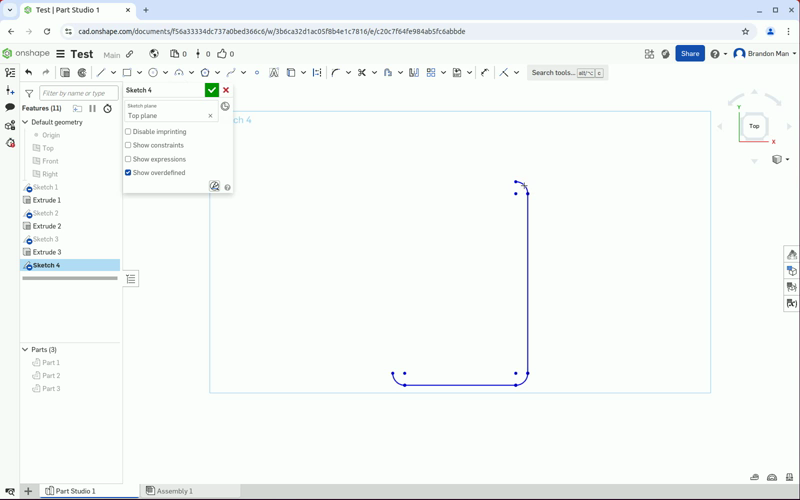
mouse_move(515, 181)
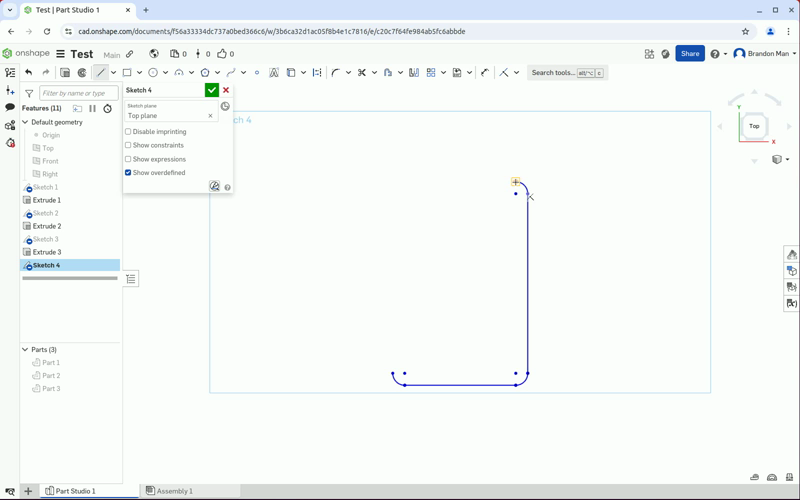
click(515, 181)
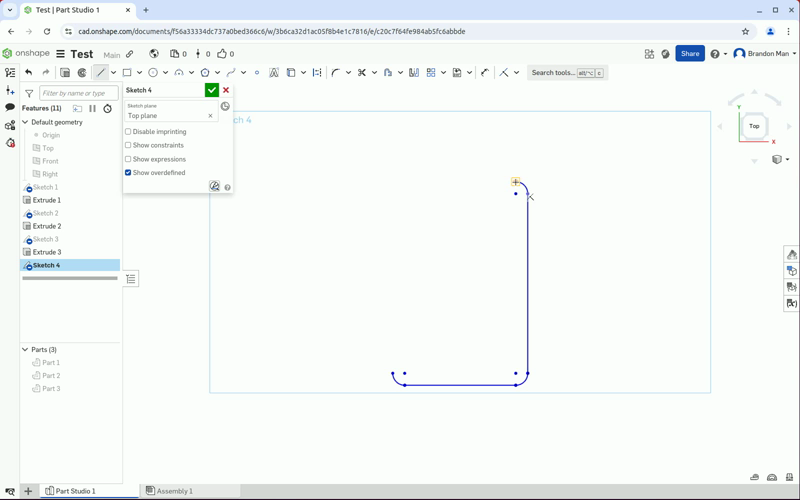
key_down(shift)
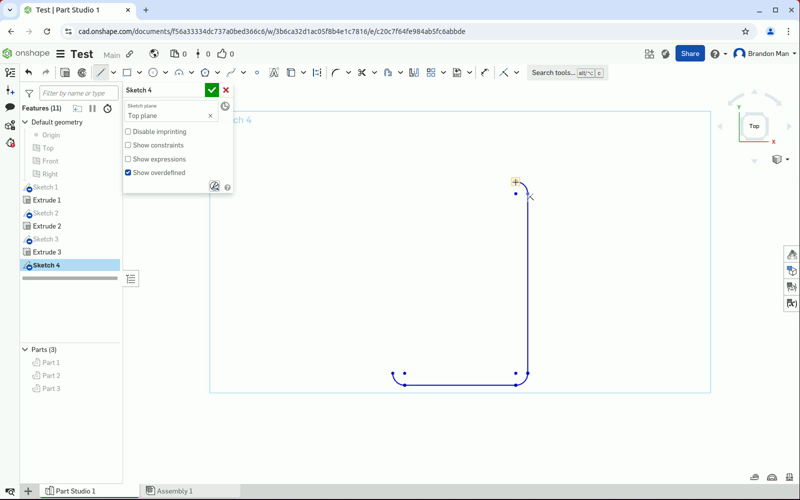
mouse_move(404, 181)
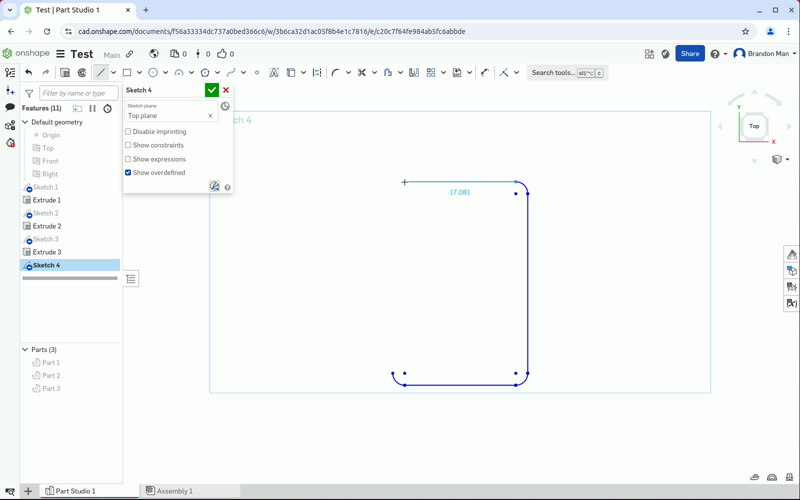
click(404, 181)
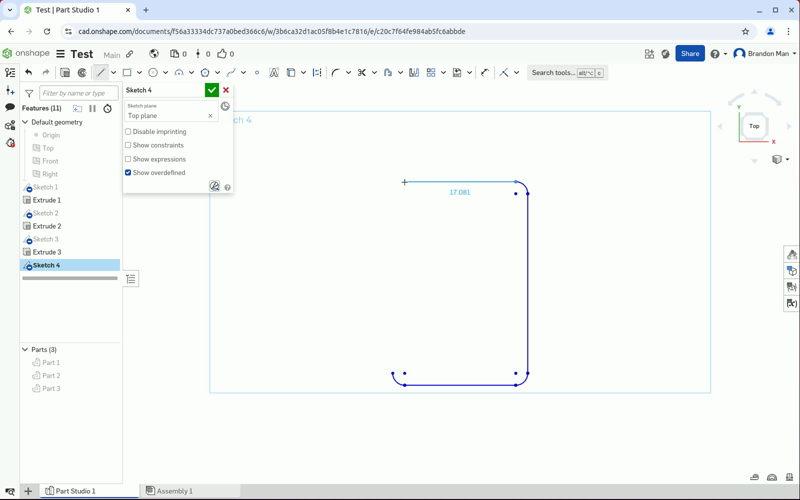
key_up(shift)
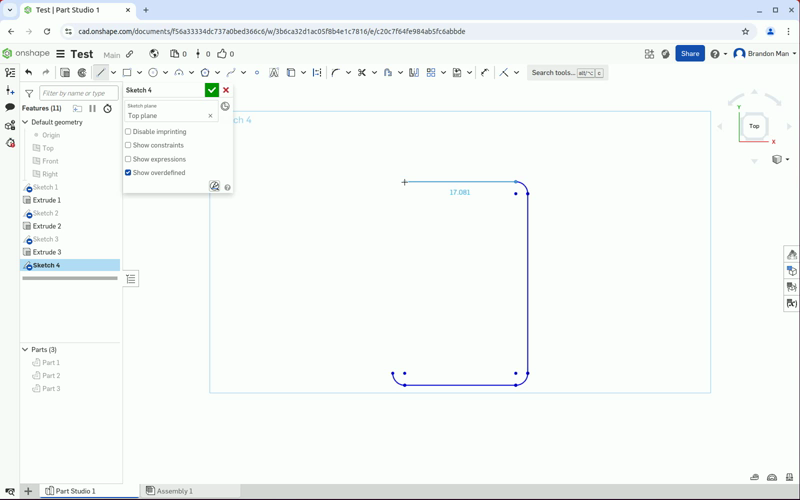
key(esc)
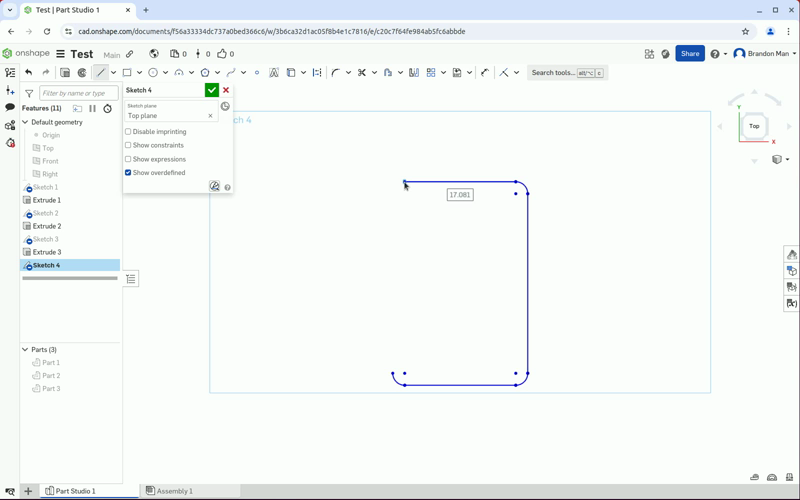
key(a)
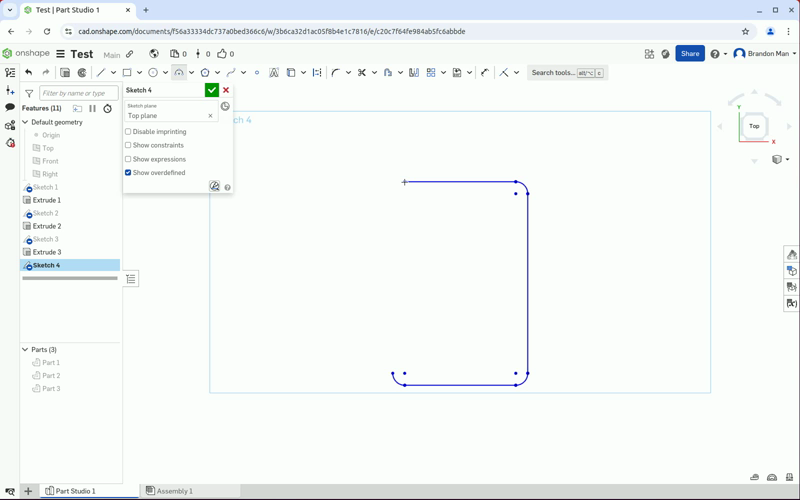
mouse_move(404, 181)
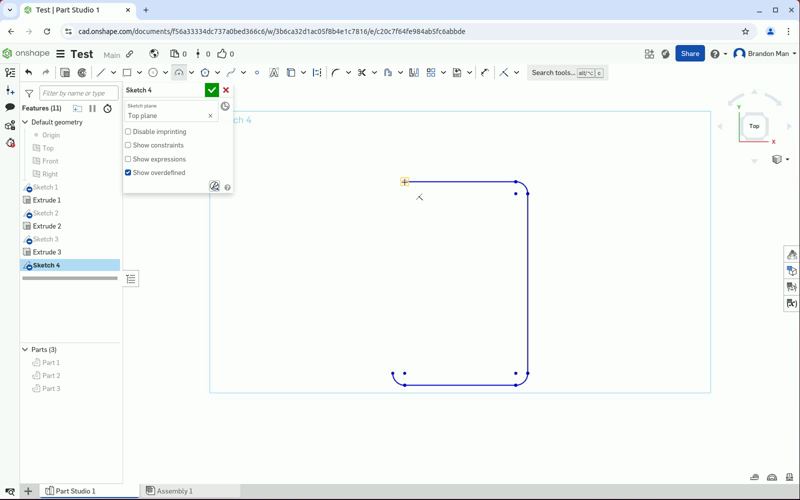
click(404, 181)
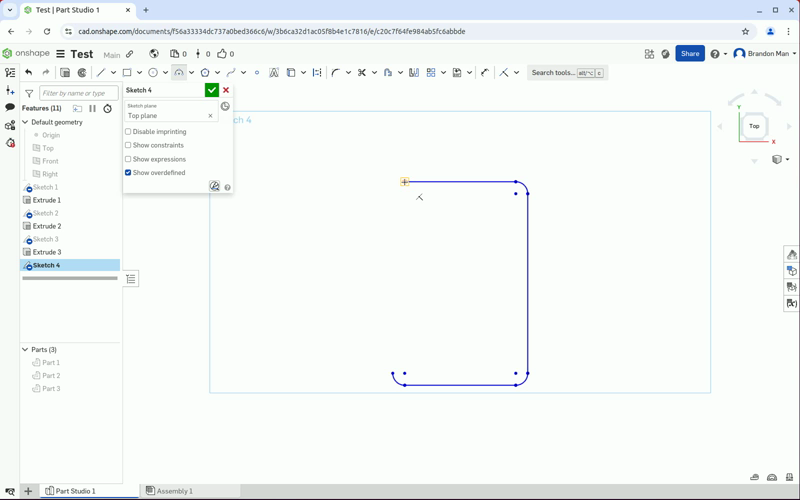
key_down(shift)
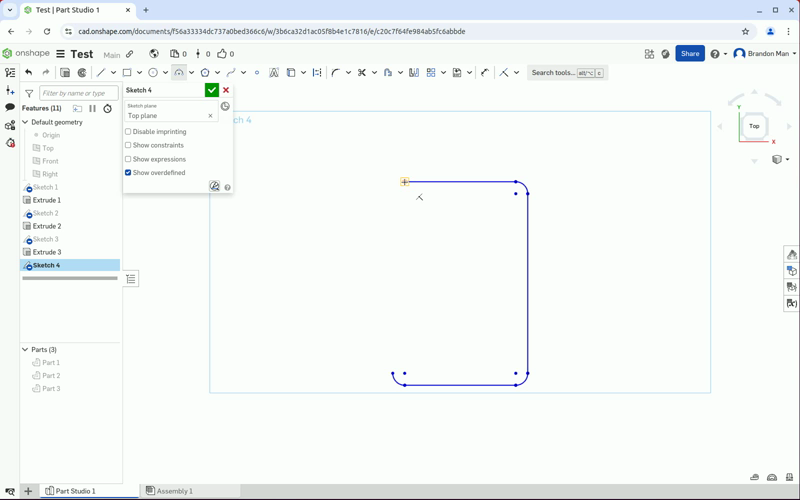
mouse_move(392, 193)
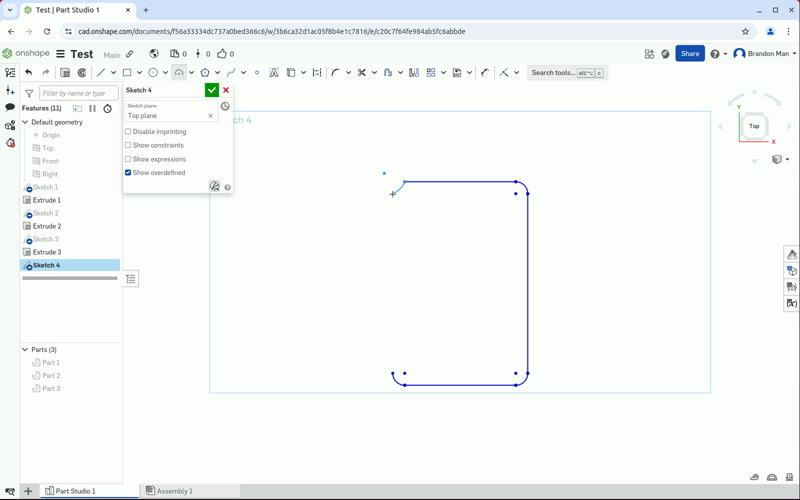
click(392, 193)
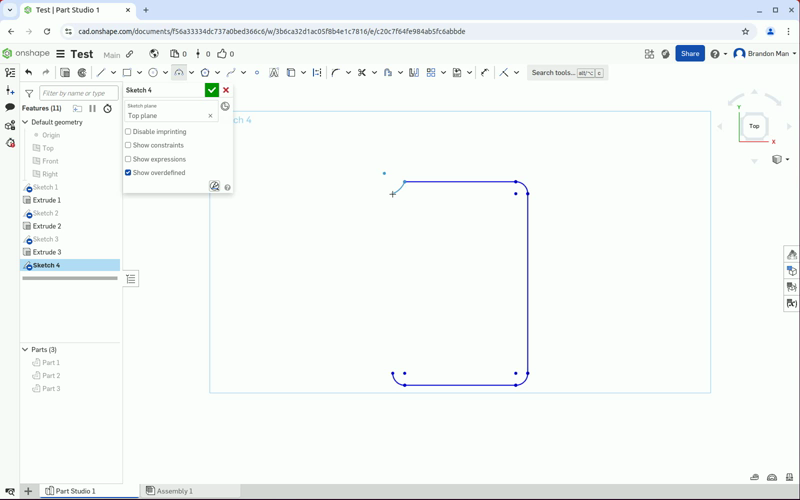
mouse_move(396, 185)
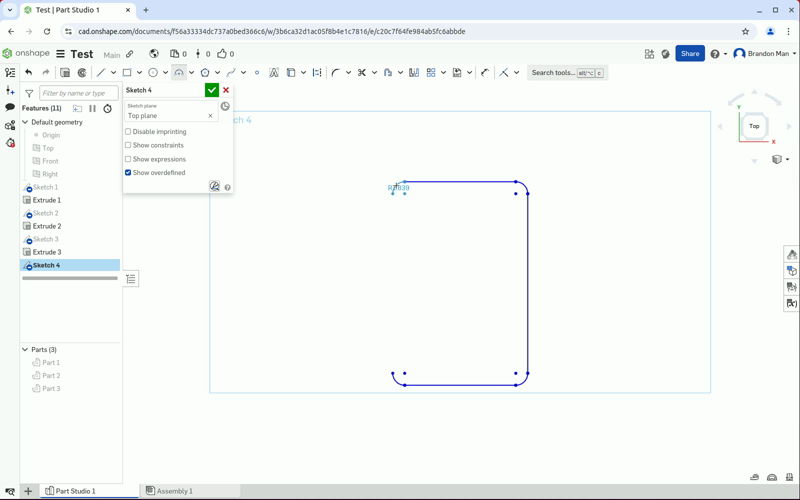
click(396, 185)
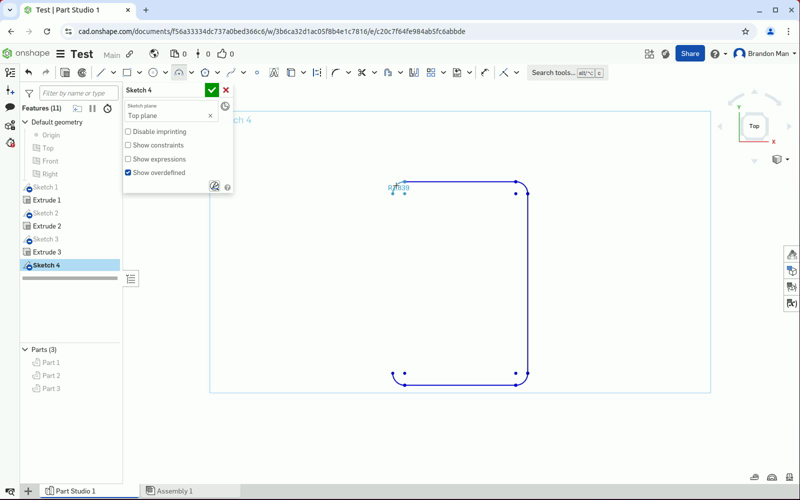
key_up(shift)
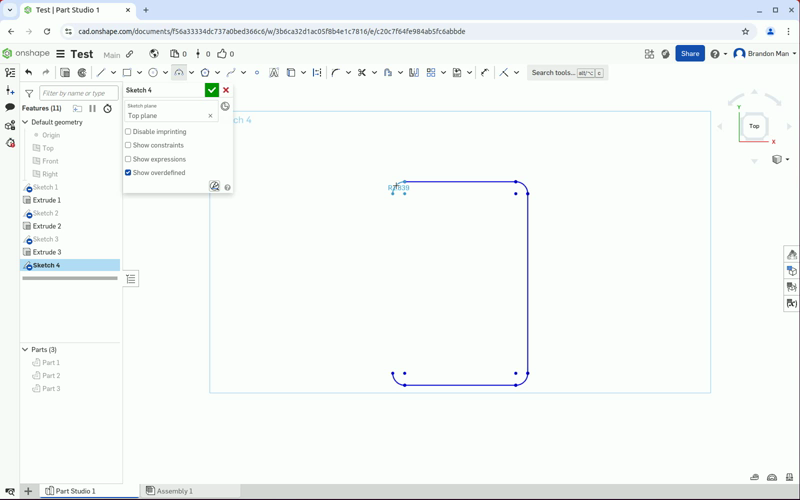
key(esc)
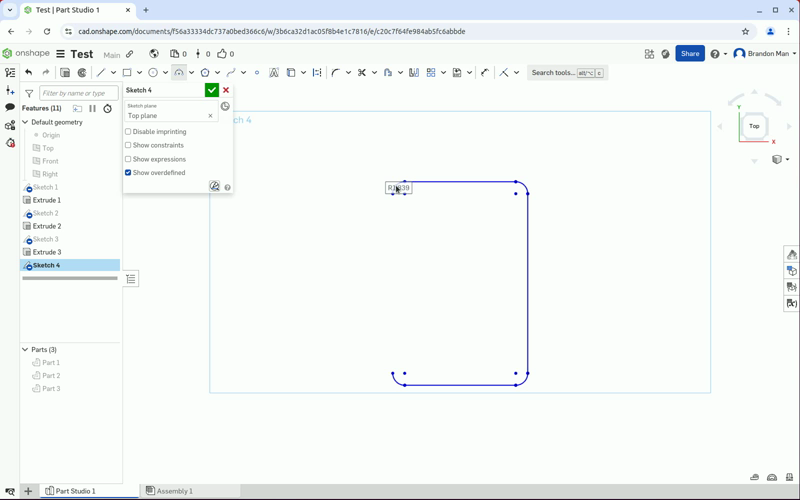
key(l)
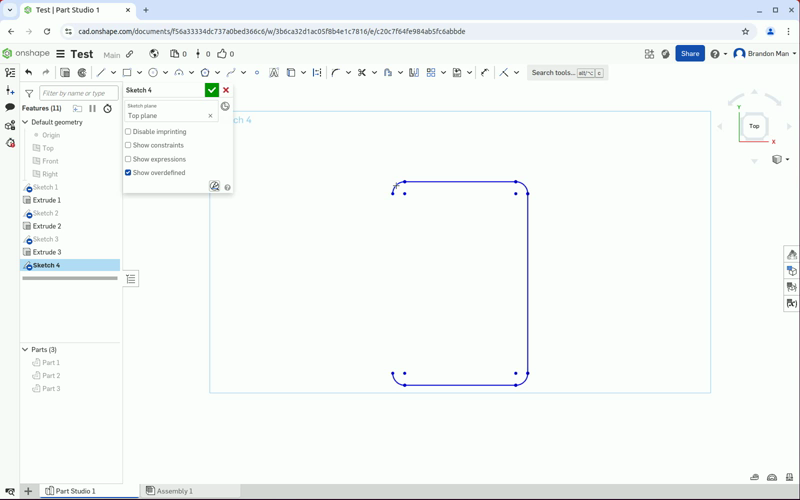
mouse_move(392, 193)
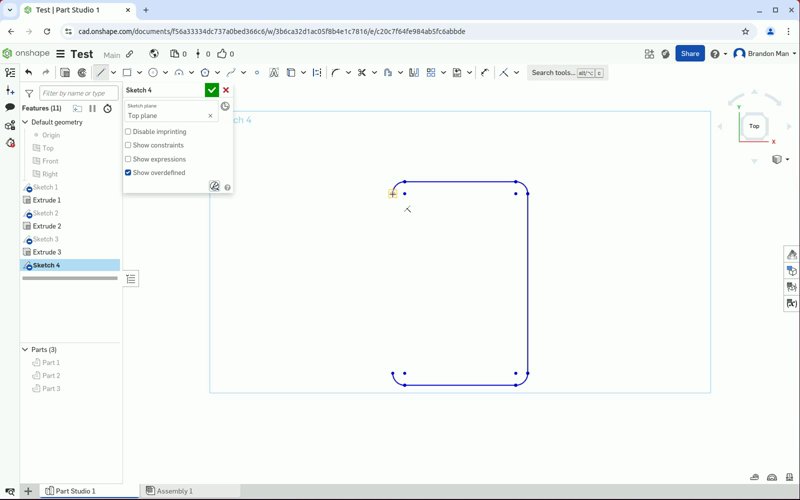
click(392, 193)
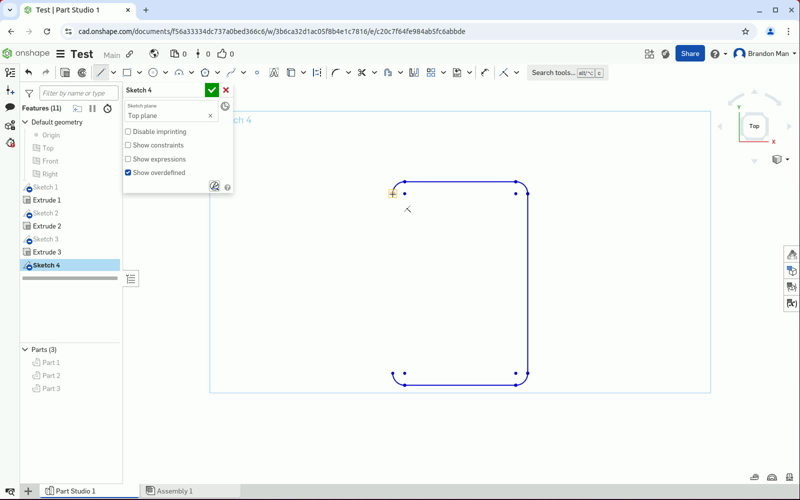
key_down(shift)
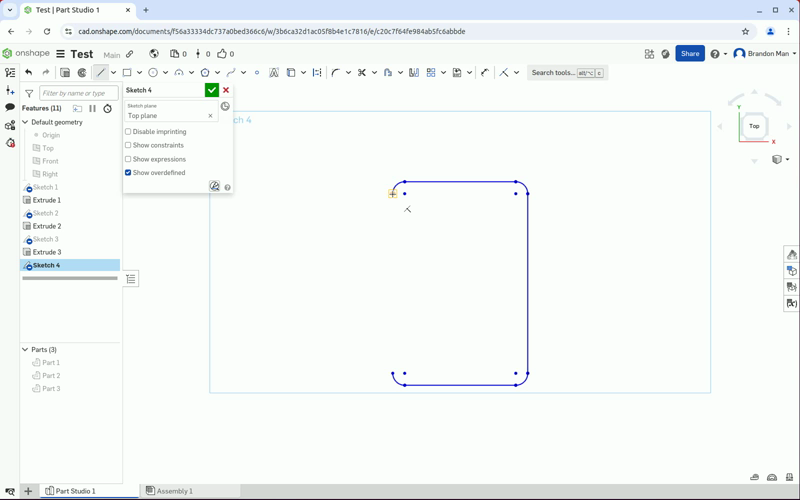
mouse_move(392, 373)
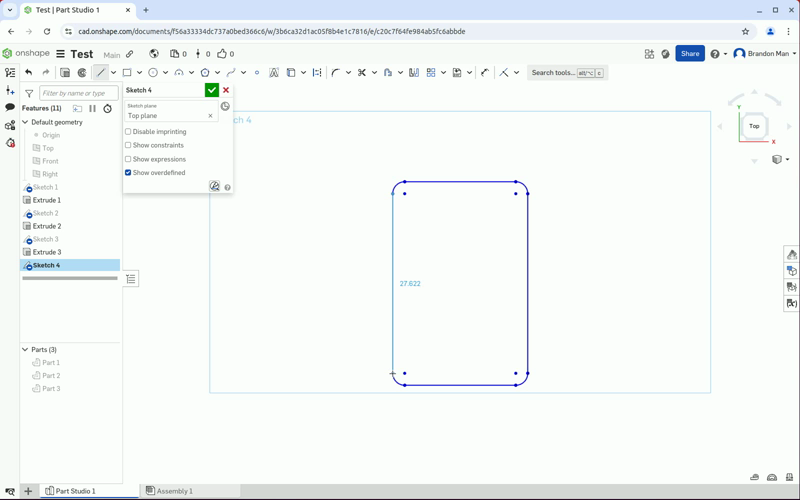
key_up(shift)
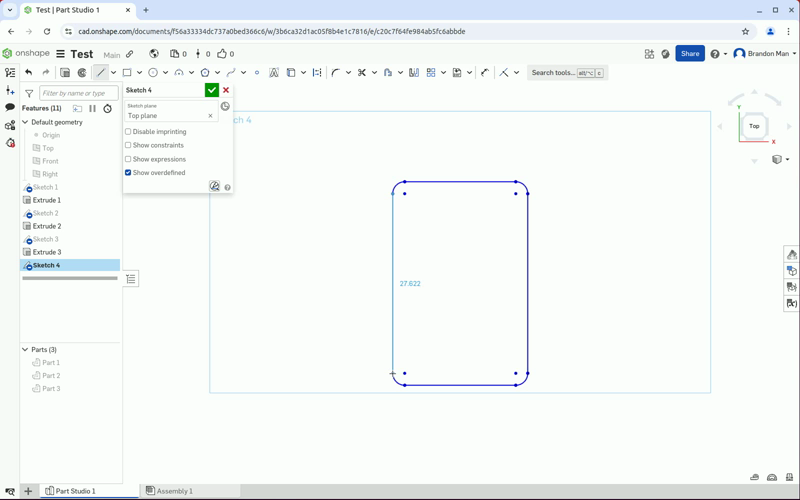
click(392, 373)
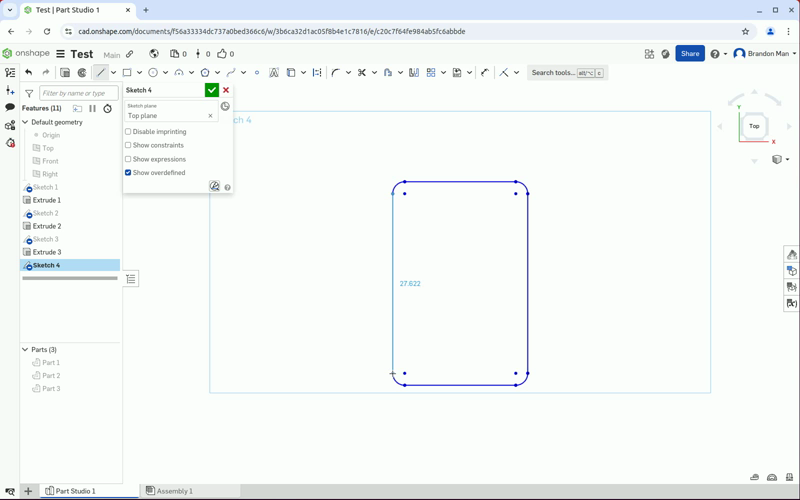
key(esc)
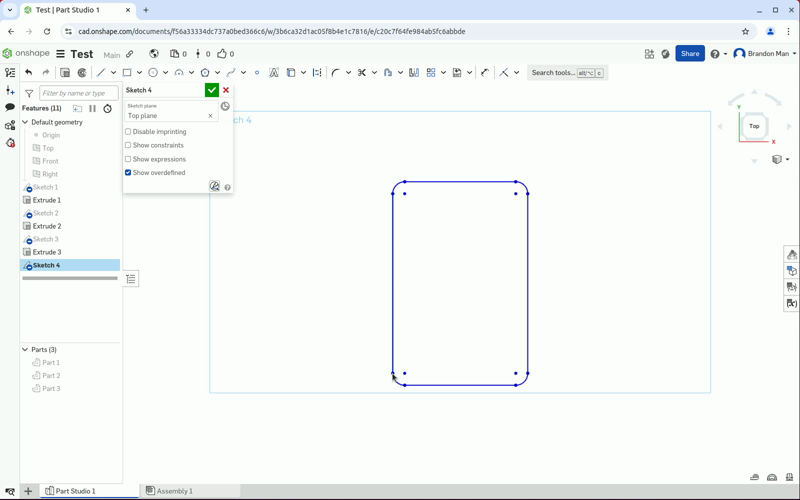
key(c)
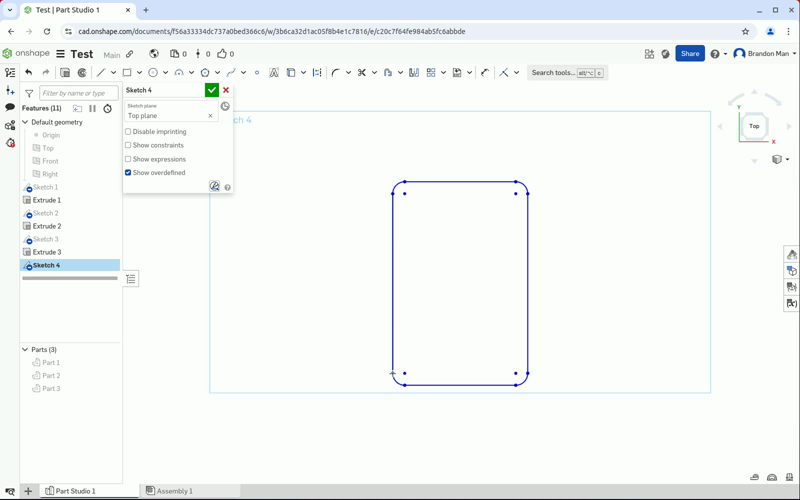
key_down(shift)
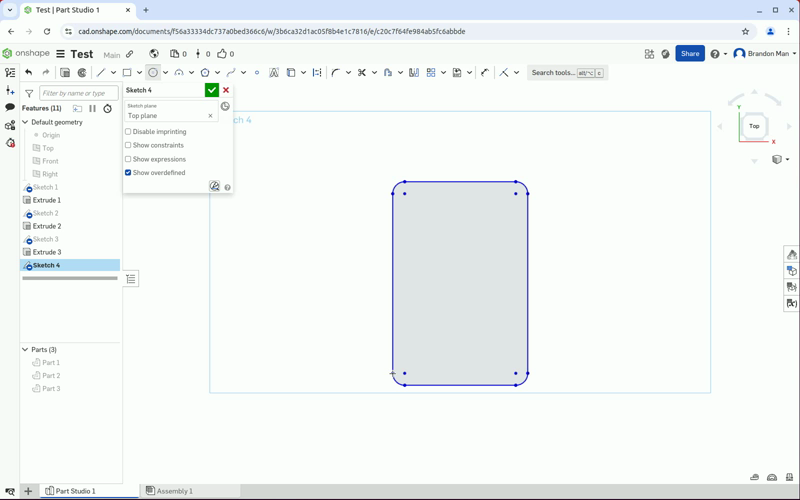
mouse_move(459, 192)
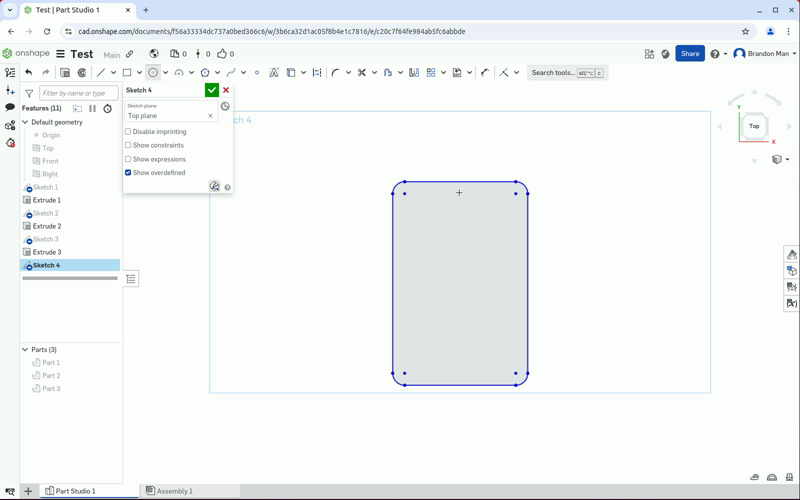
click(459, 192)
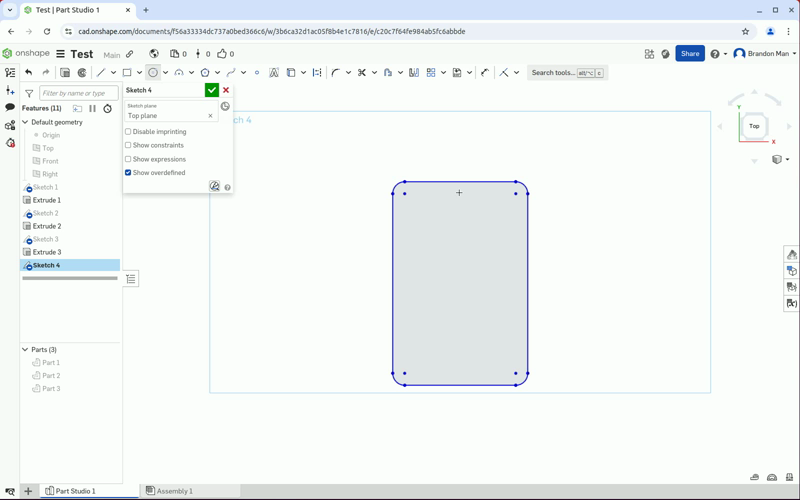
key_up(shift)
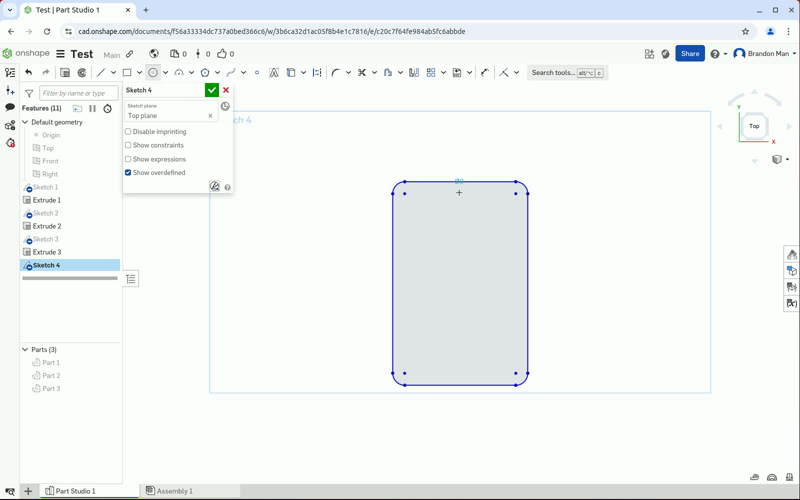
mouse_move(465, 192)
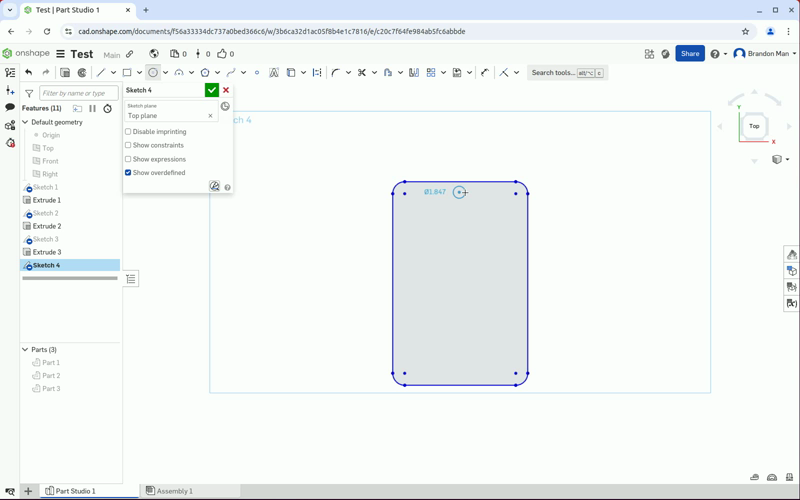
click(465, 192)
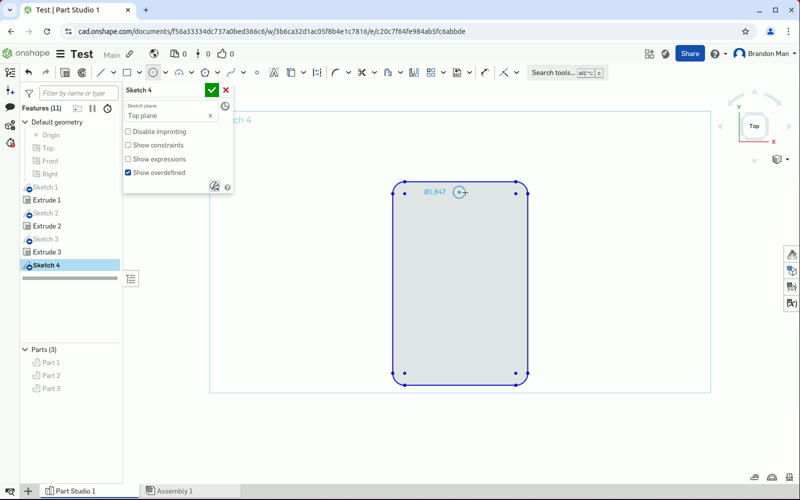
key(esc)
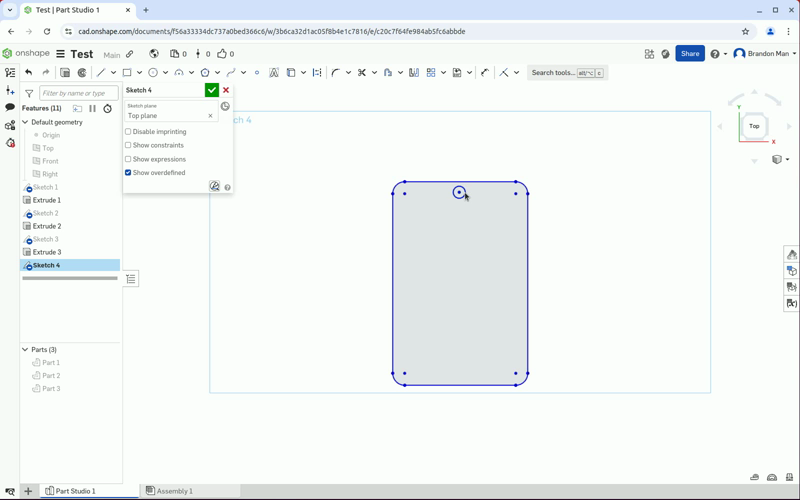
key(c)
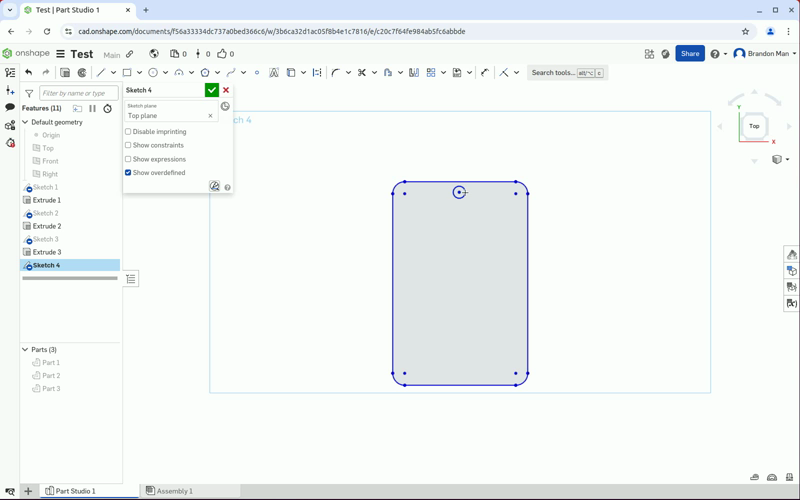
key_down(shift)
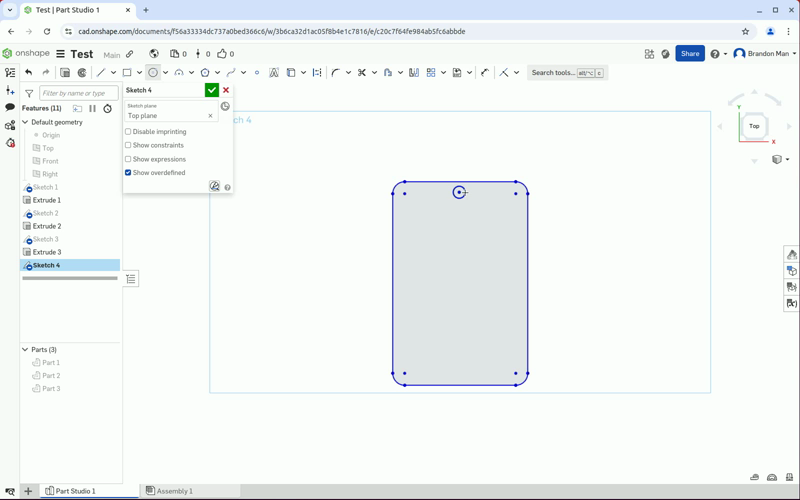
mouse_move(459, 375)
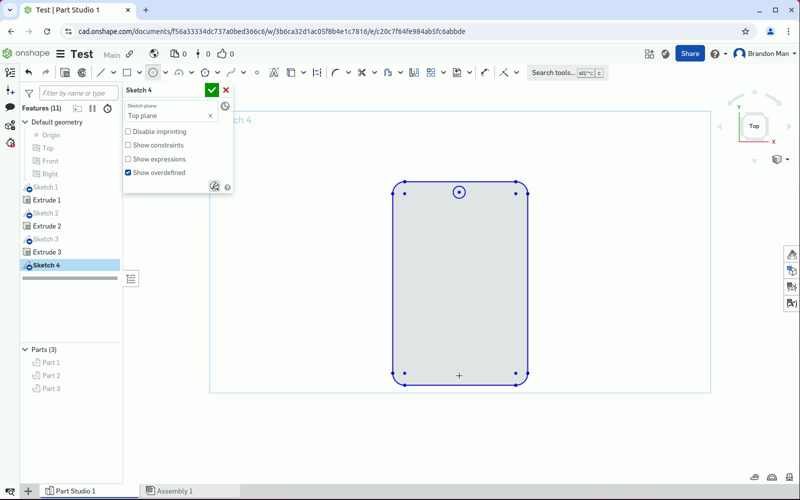
click(459, 375)
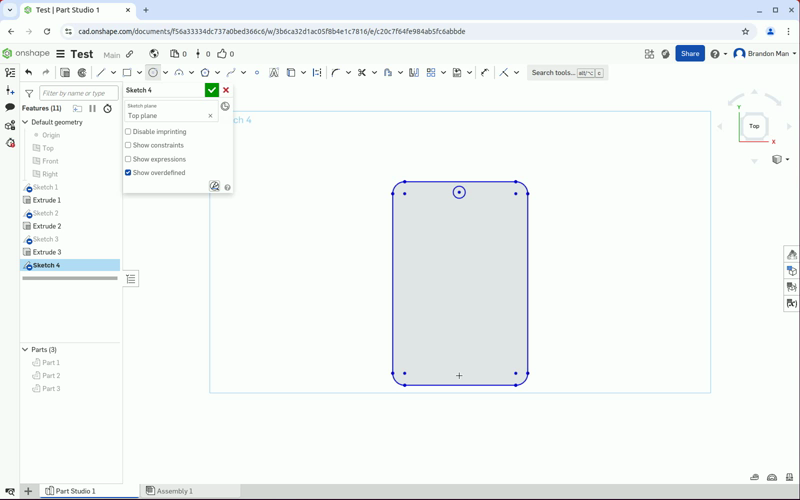
key_up(shift)
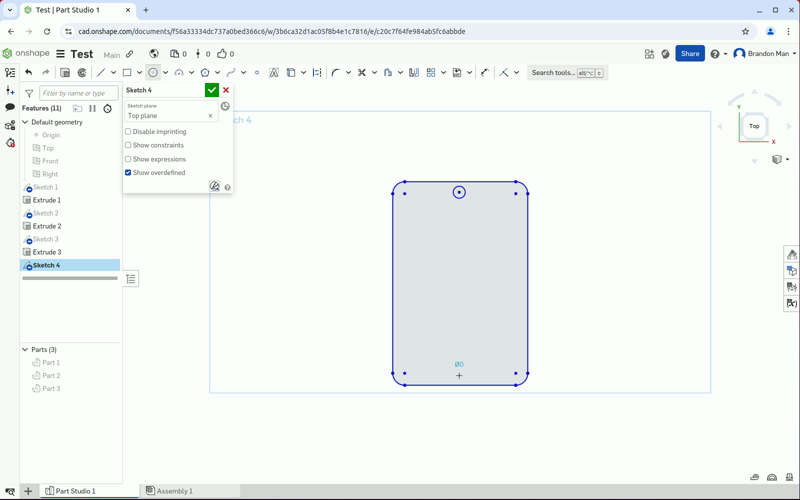
mouse_move(461, 375)
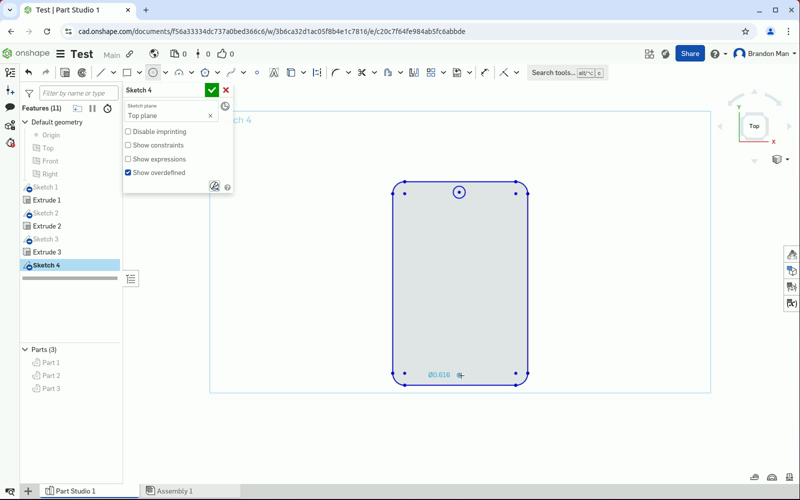
scroll(6)
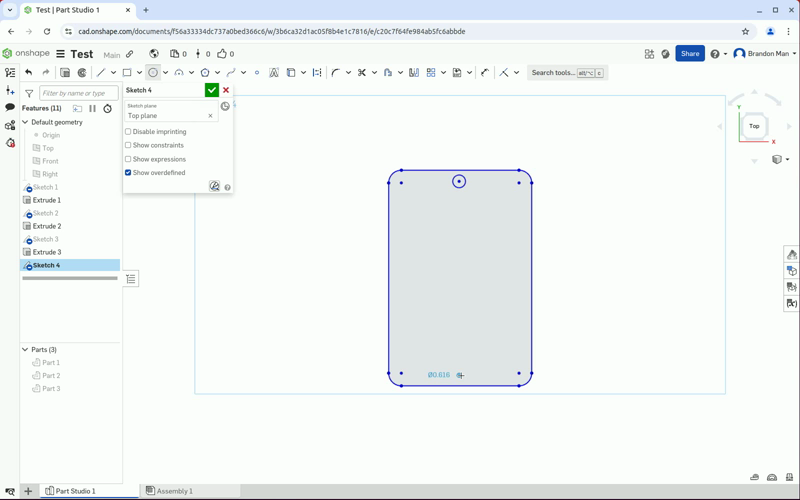
scroll(6)
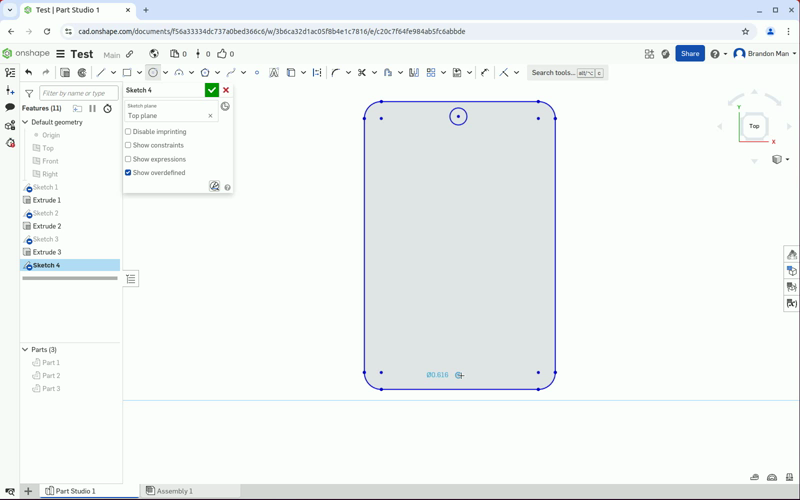
scroll(6)
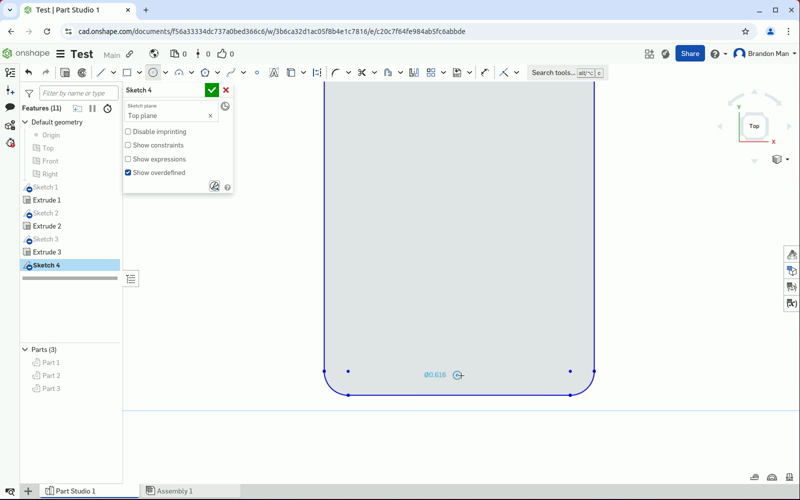
scroll(6)
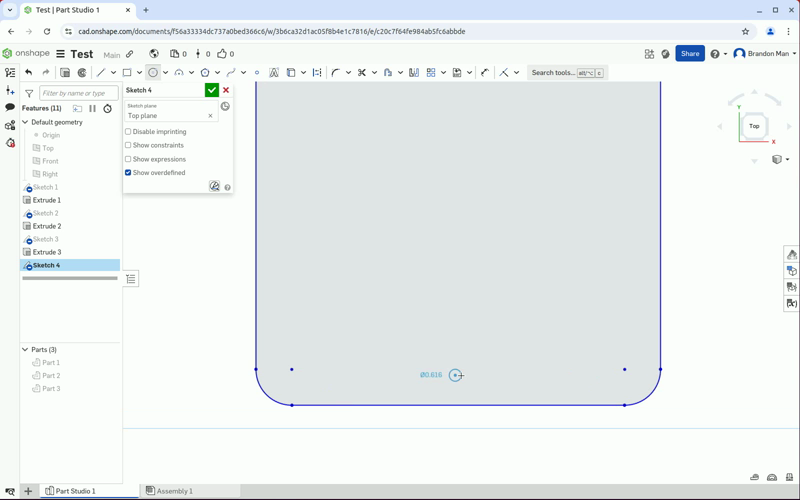
scroll(6)
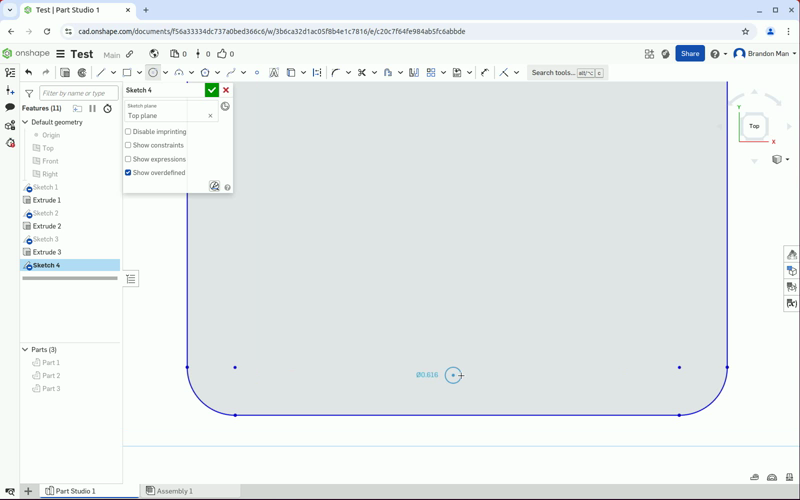
scroll(6)
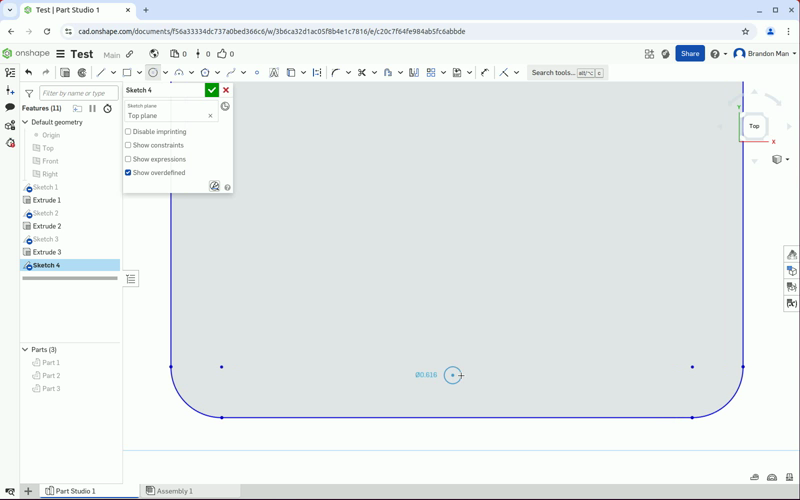
scroll(6)
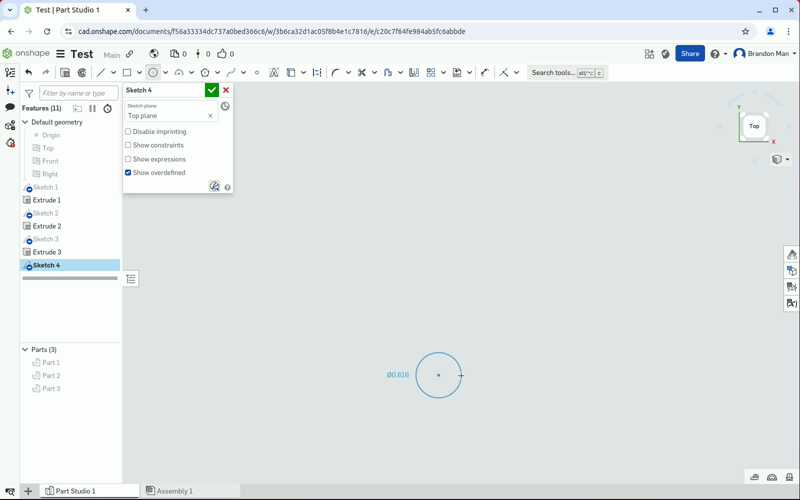
click(461, 375)
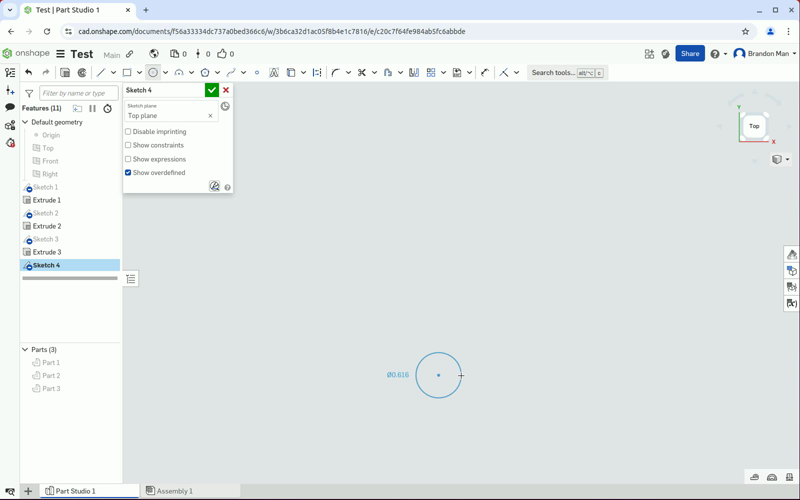
scroll(-6)
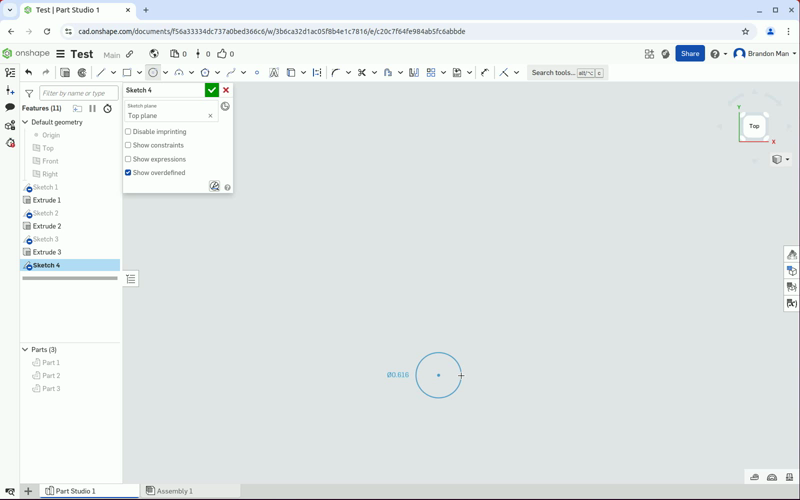
scroll(-6)
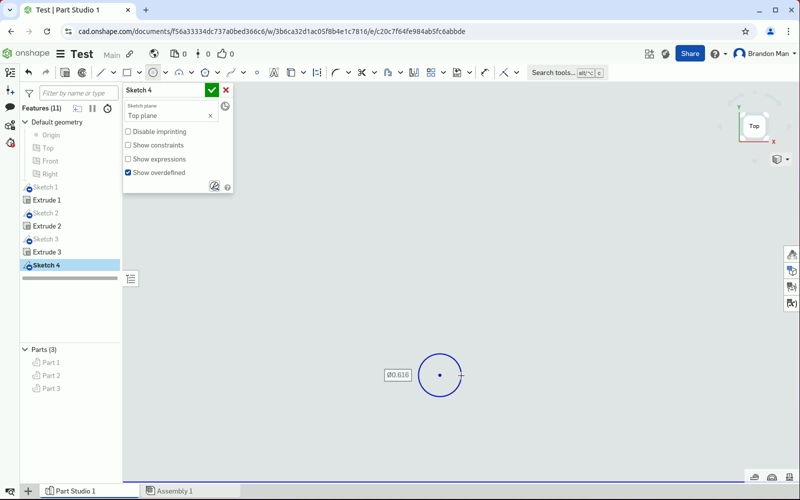
scroll(-6)
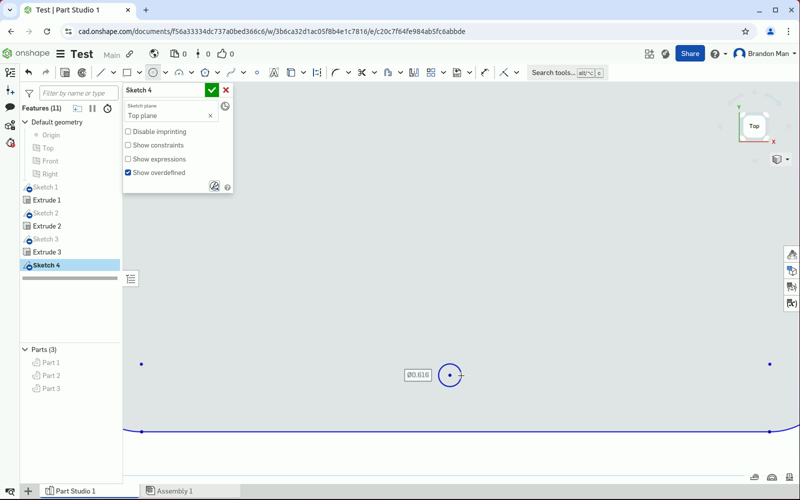
scroll(-6)
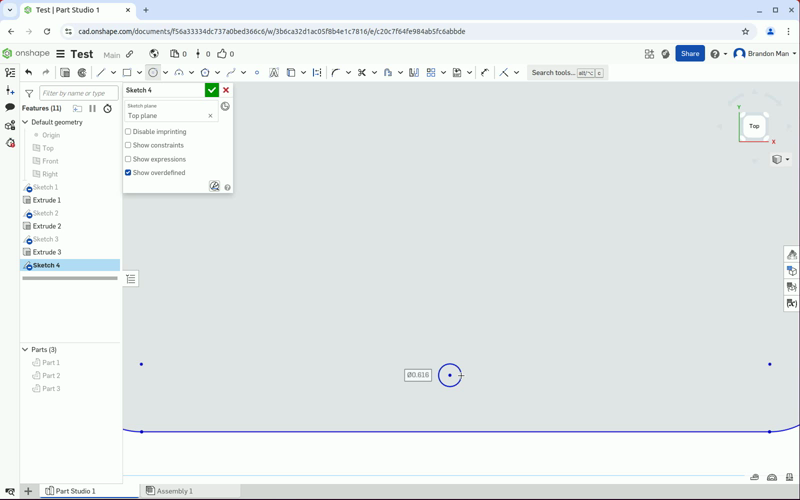
scroll(-6)
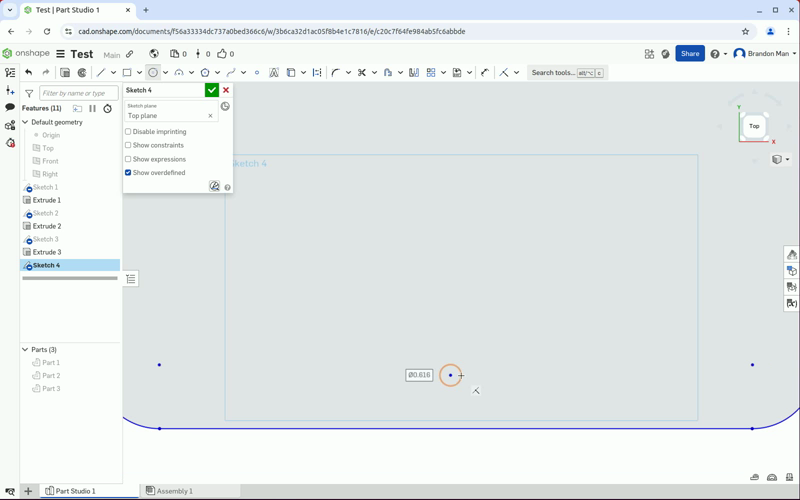
scroll(-6)
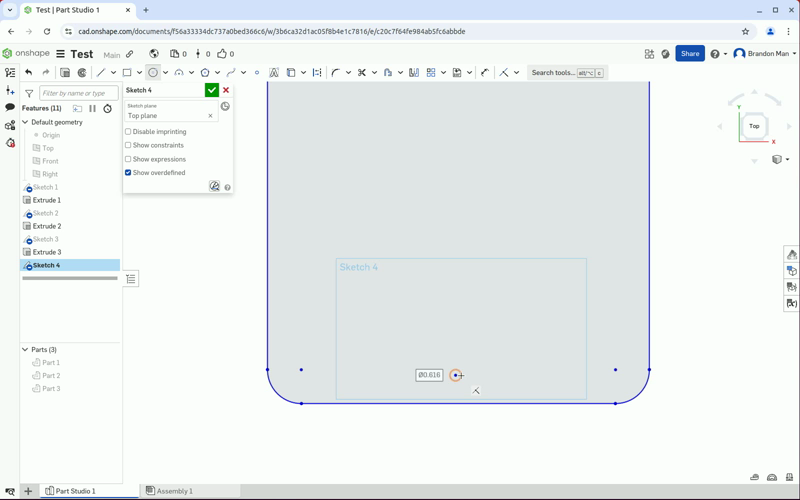
scroll(-6)
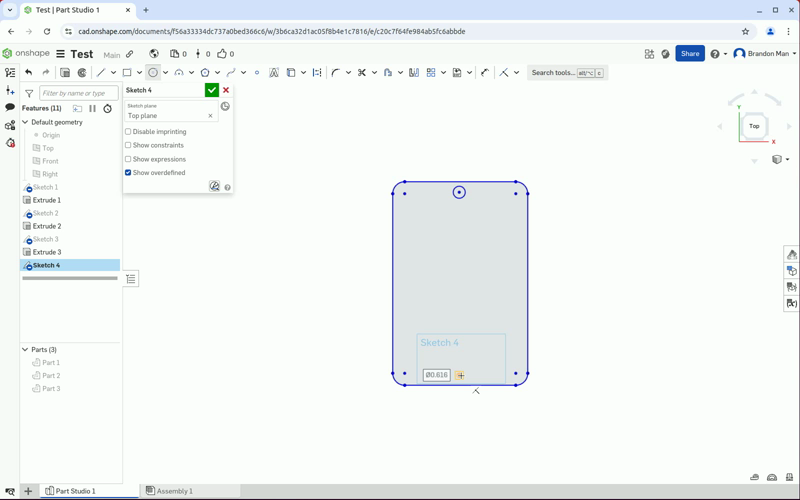
key(esc)
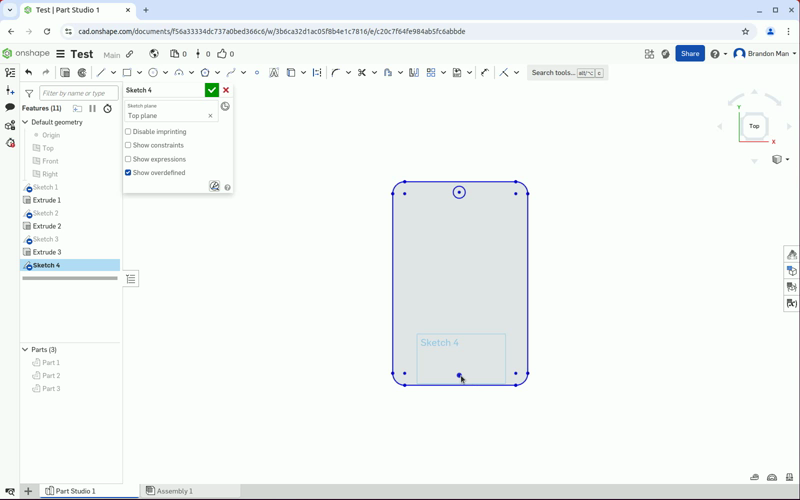
mouse_move(414, 286)
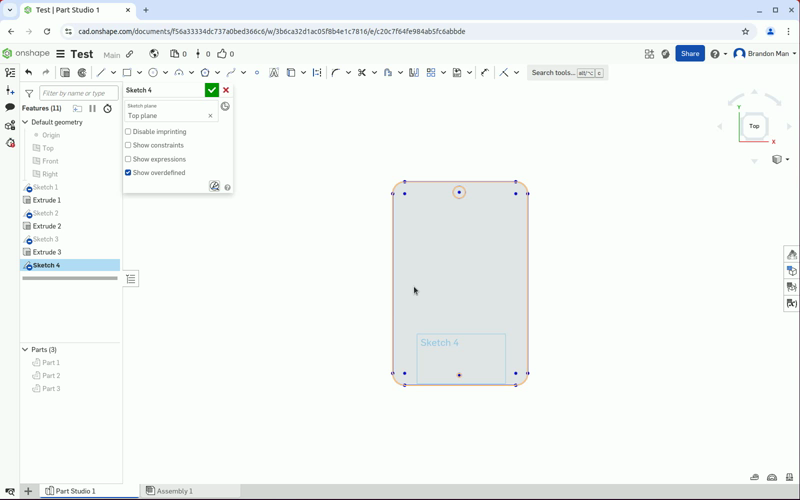
click(414, 286)
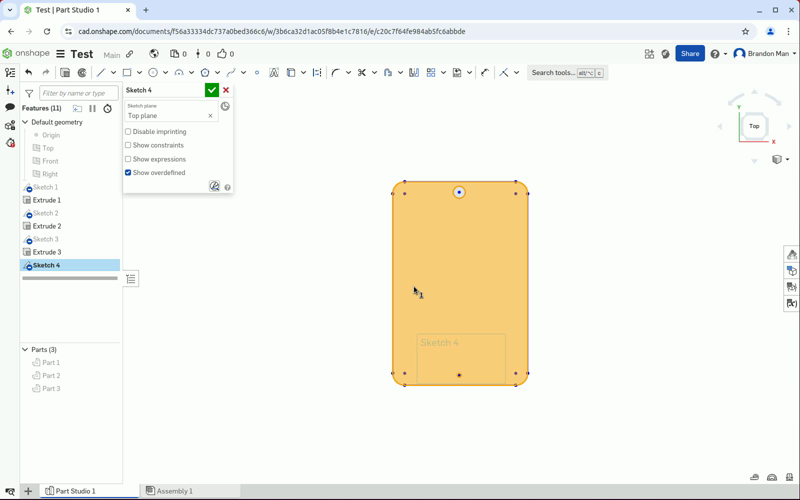
mouse_move(73, 352)
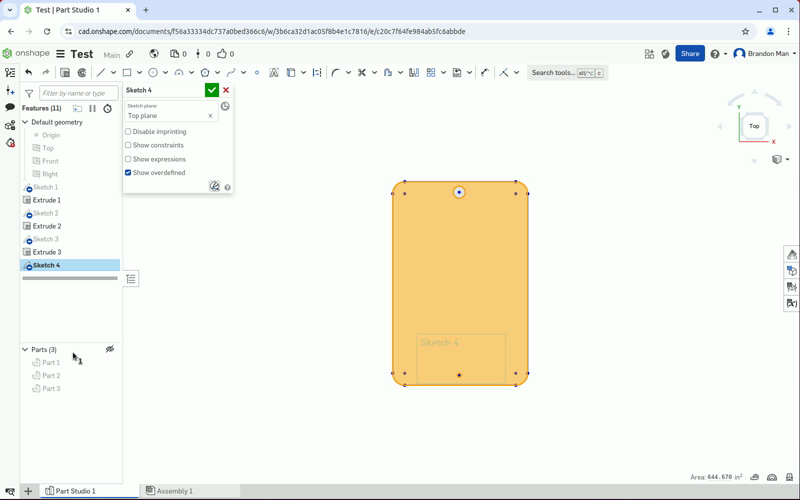
key(shift+y)
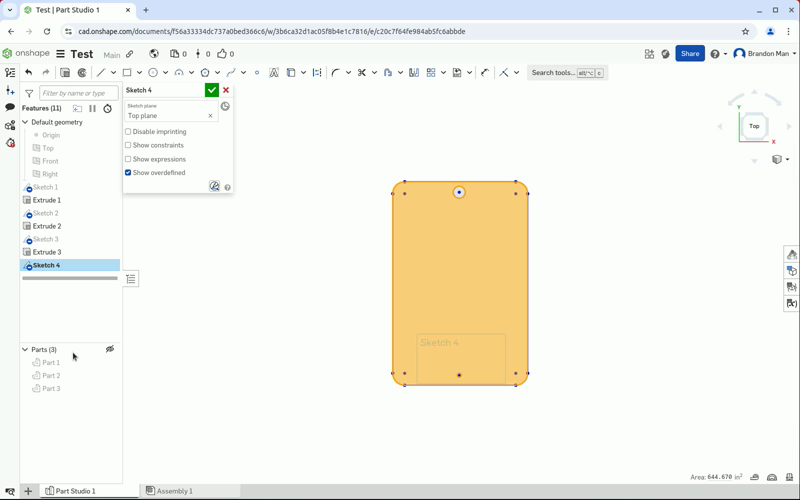
key(shift+e)
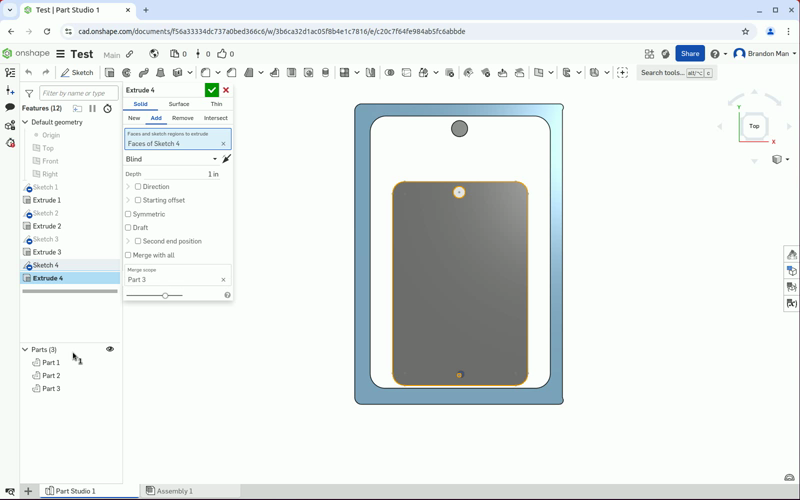
mouse_move(143, 106)
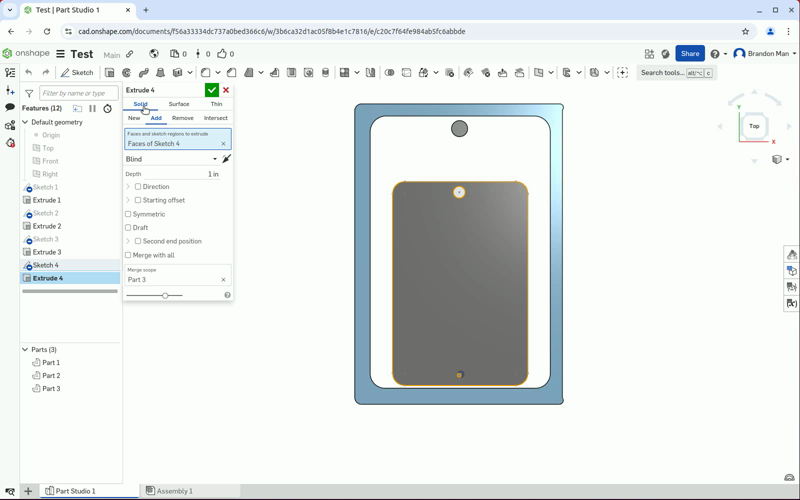
click(143, 106)
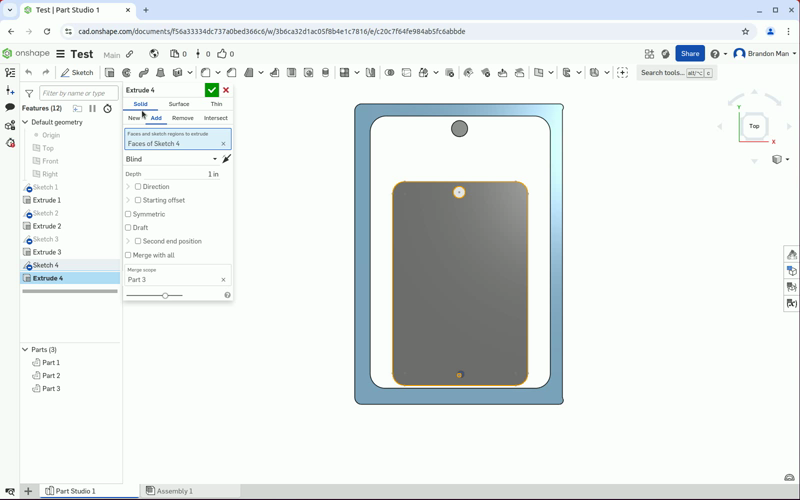
mouse_move(137, 120)
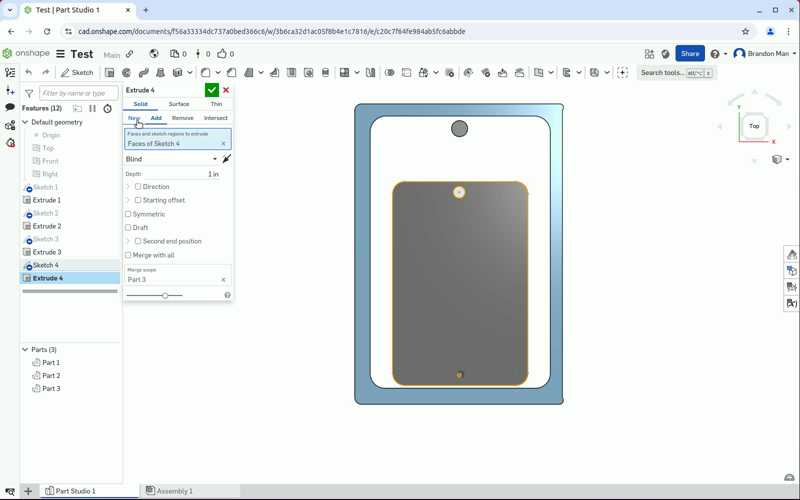
click(137, 120)
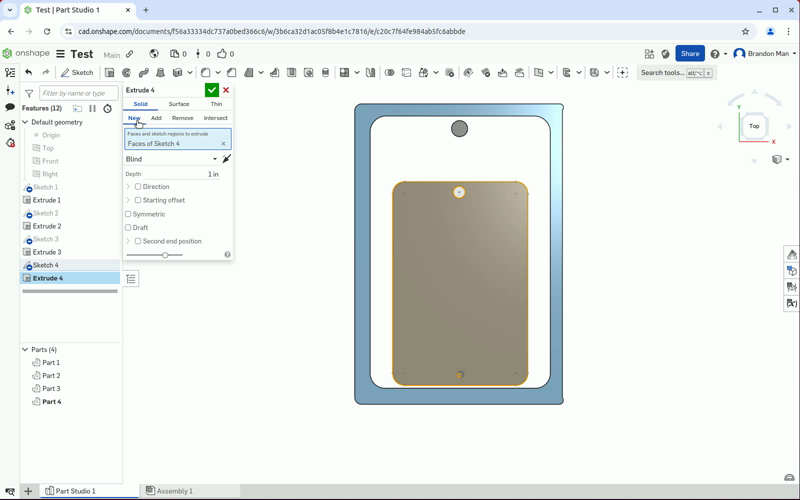
key(tab, 4)
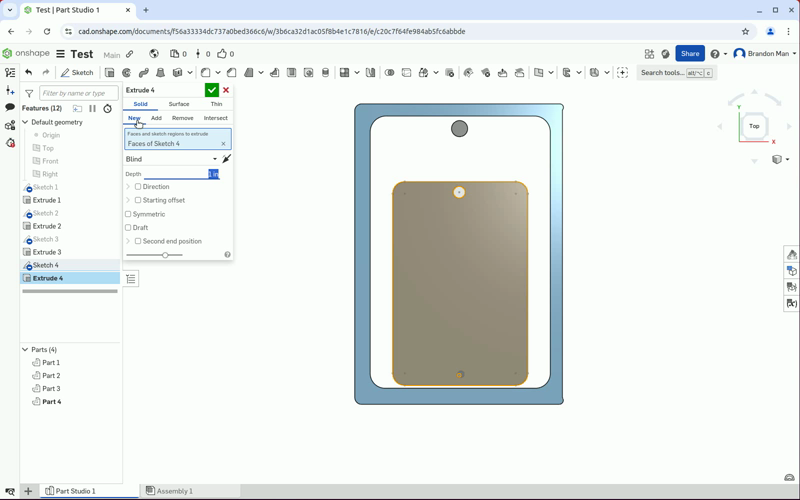
text(0.241)
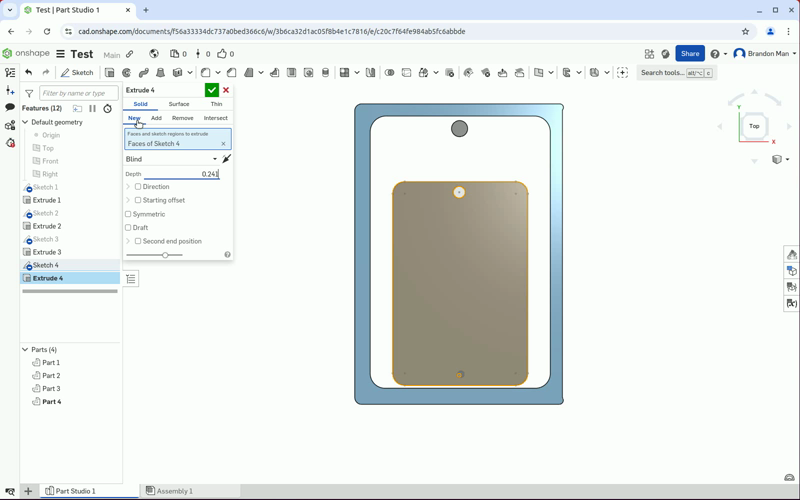
key(enter)
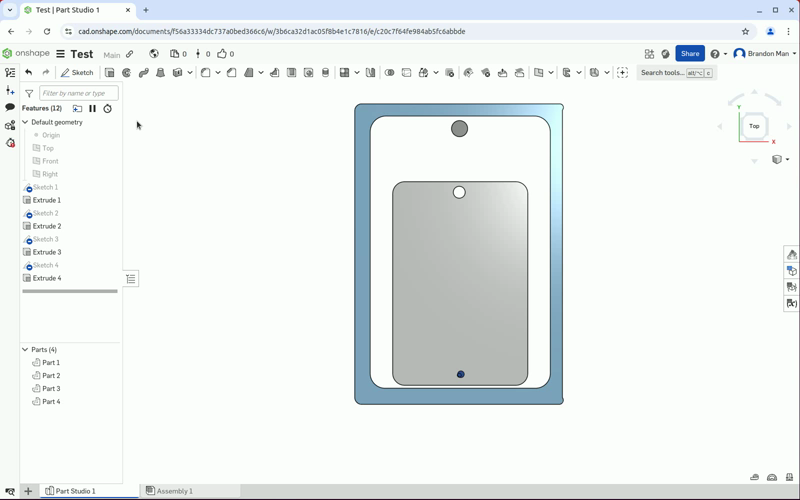
key(shift+h)
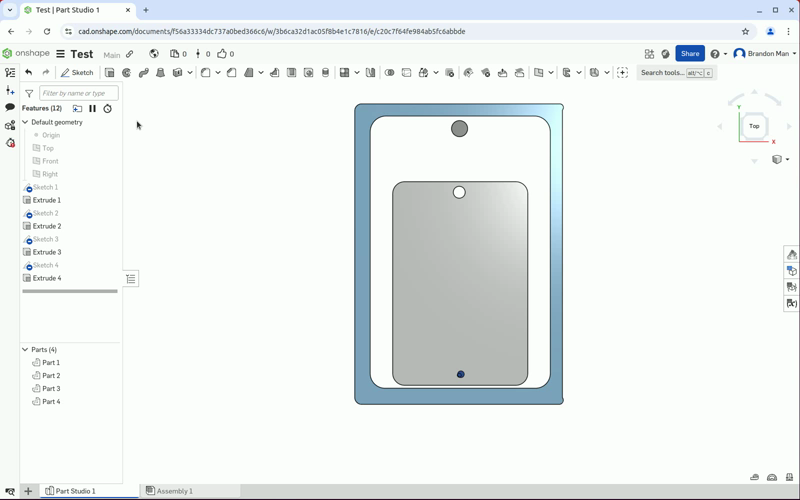
key(shift+h)
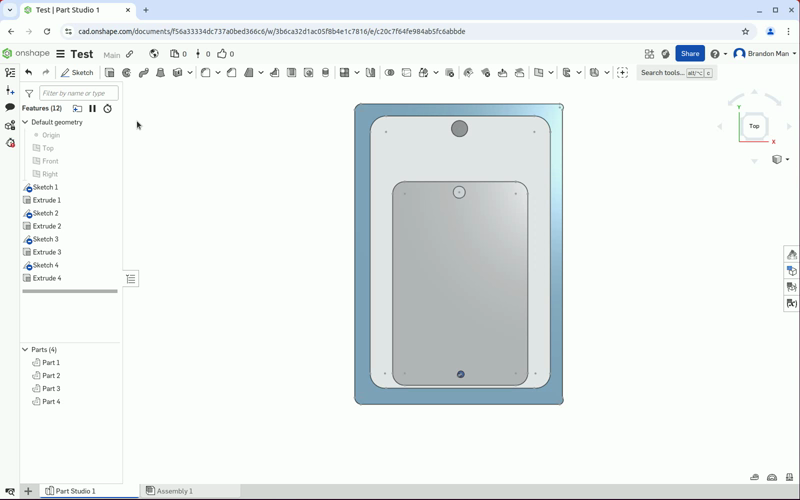
key(shift+7)
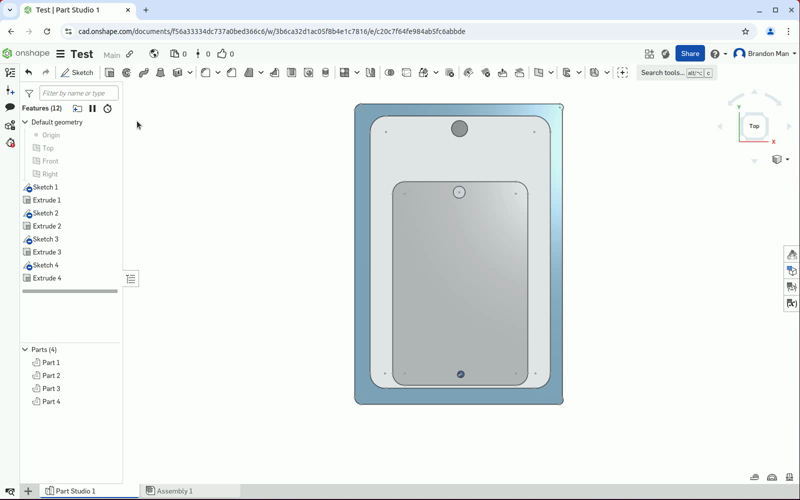
key(up, 3)
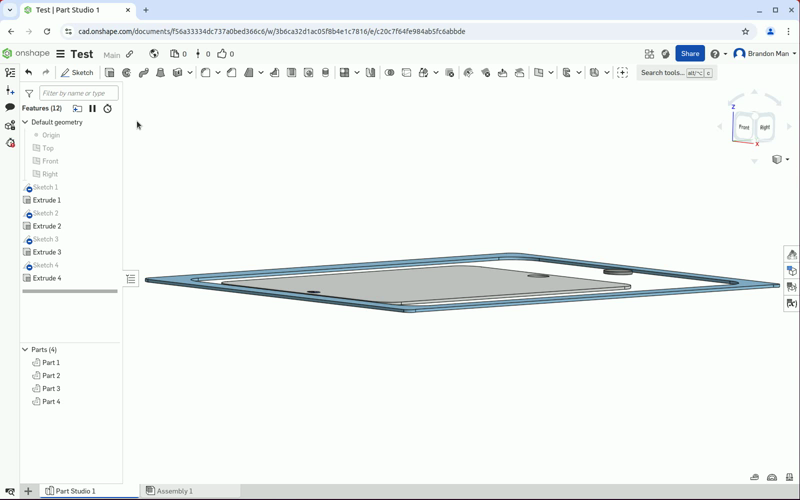
key(left, 3)
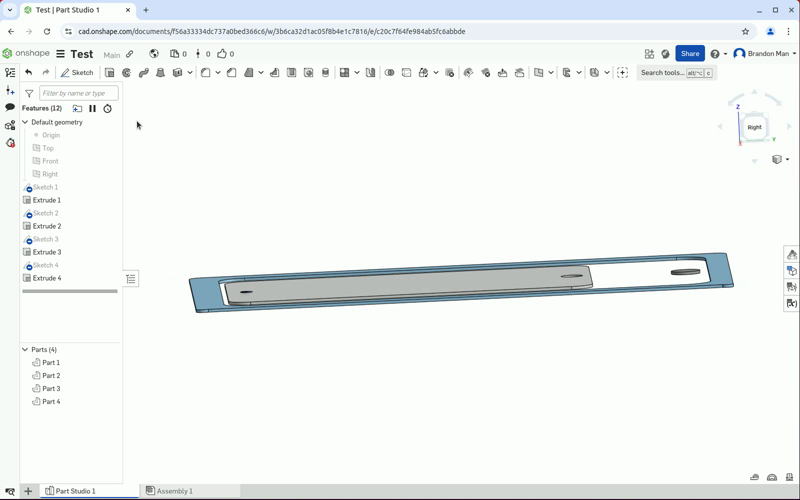
key(right, 3)
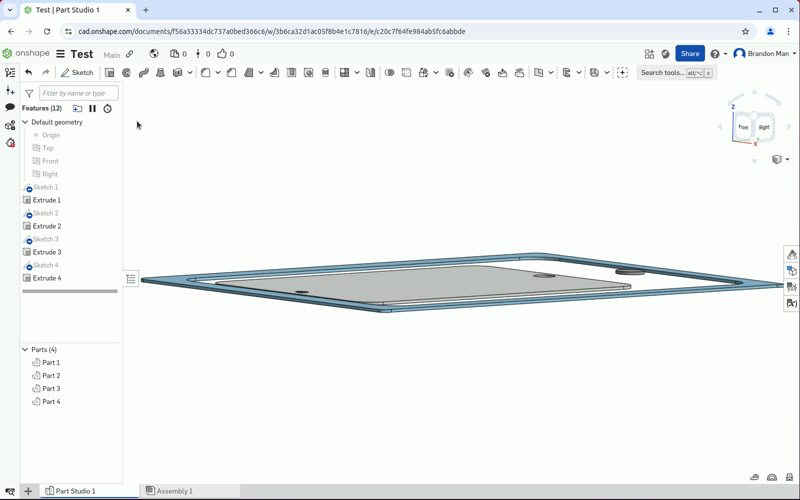
key(down, 3)
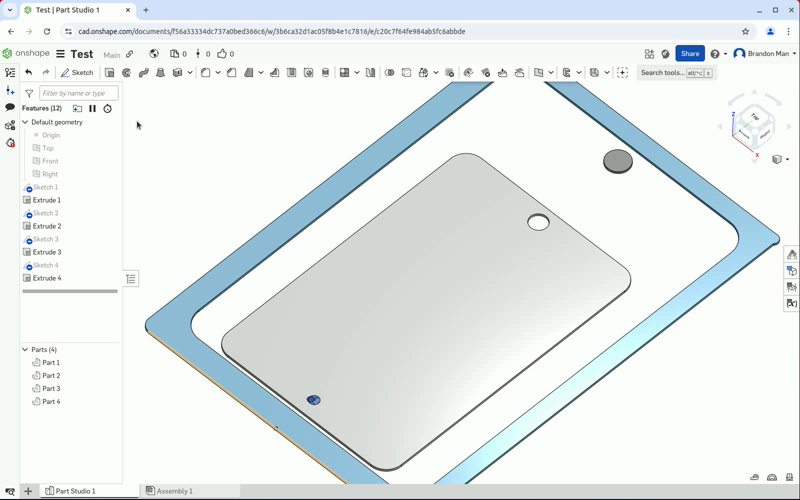
mouse_move(73, 189)
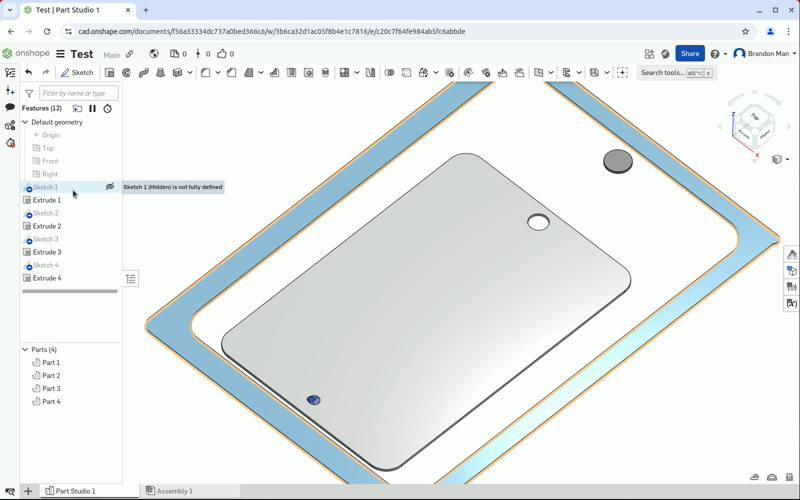
click(73, 189)